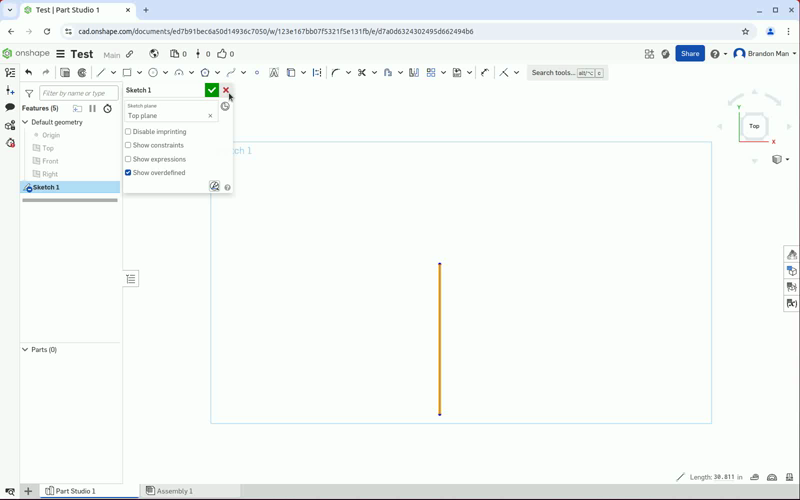
key(shift+h)
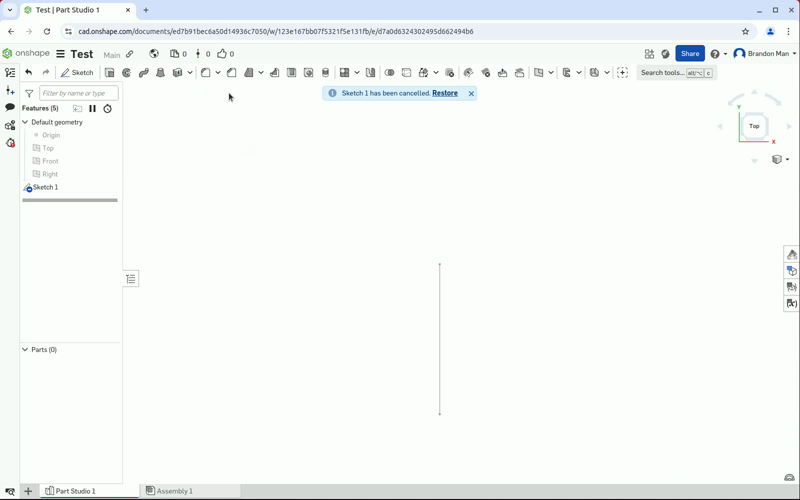
key(shift+s)
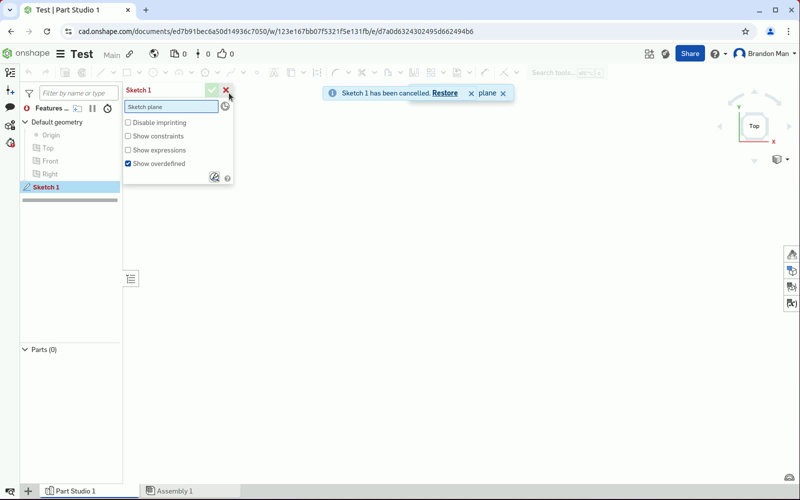
mouse_move(73, 150)
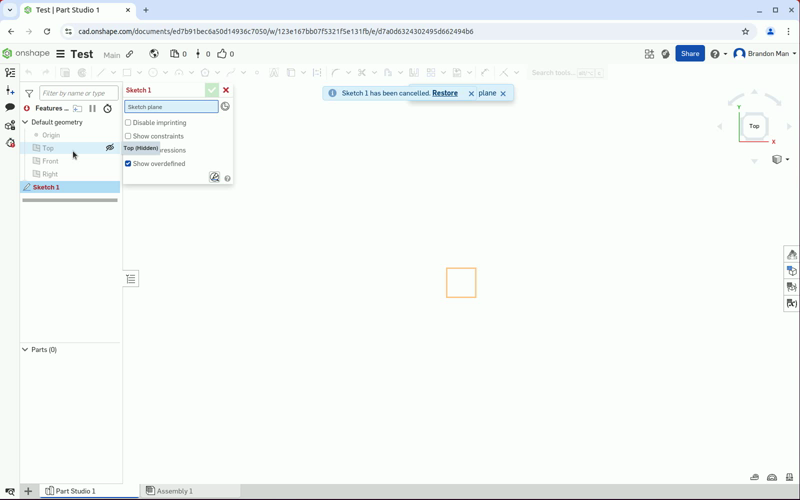
click(73, 150)
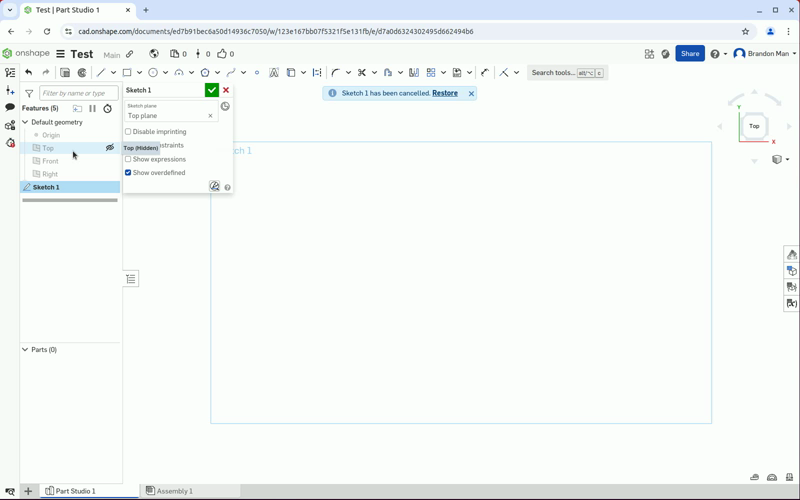
mouse_move(73, 352)
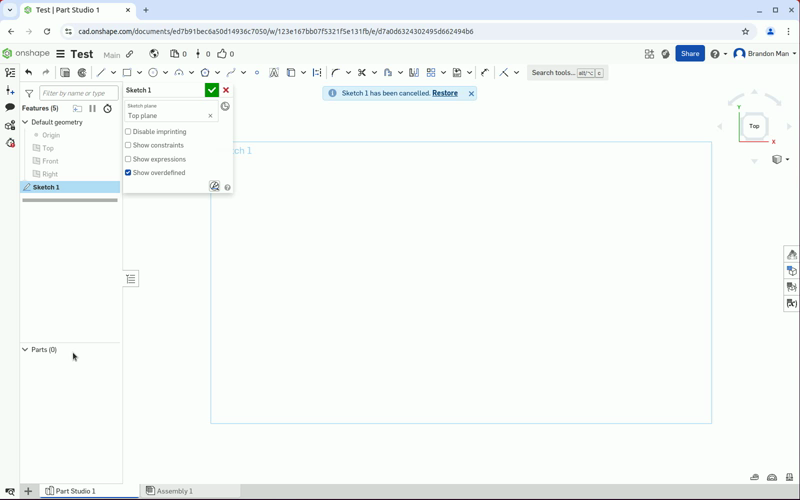
key(y)
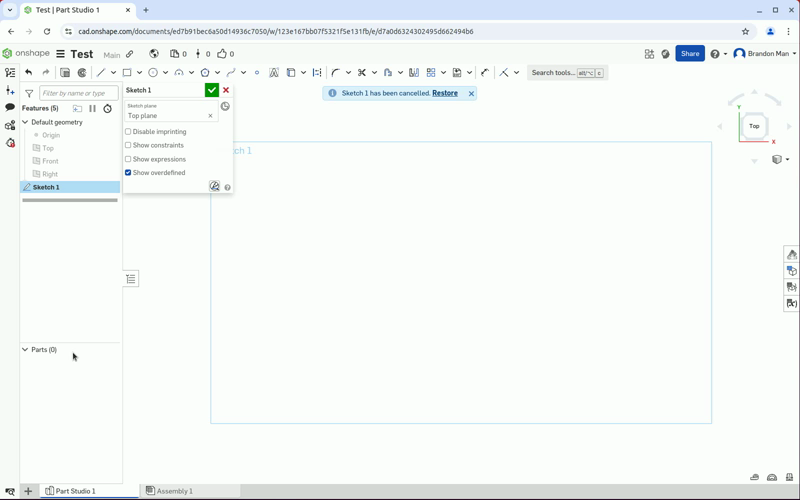
key(l)
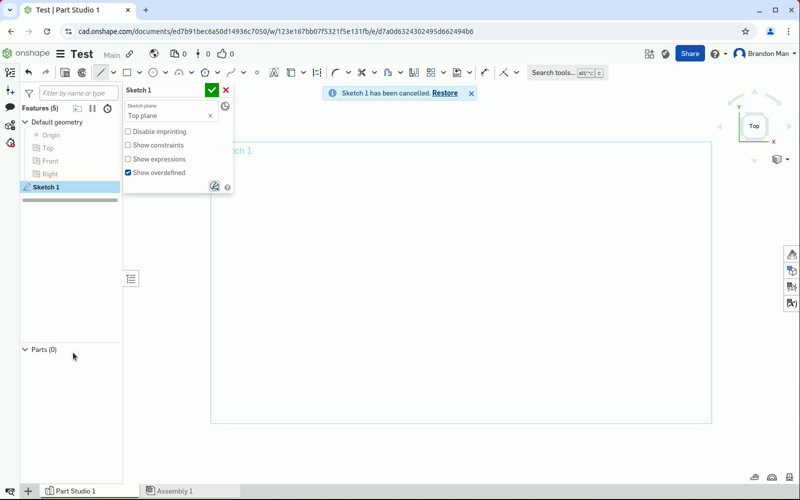
key_down(shift)
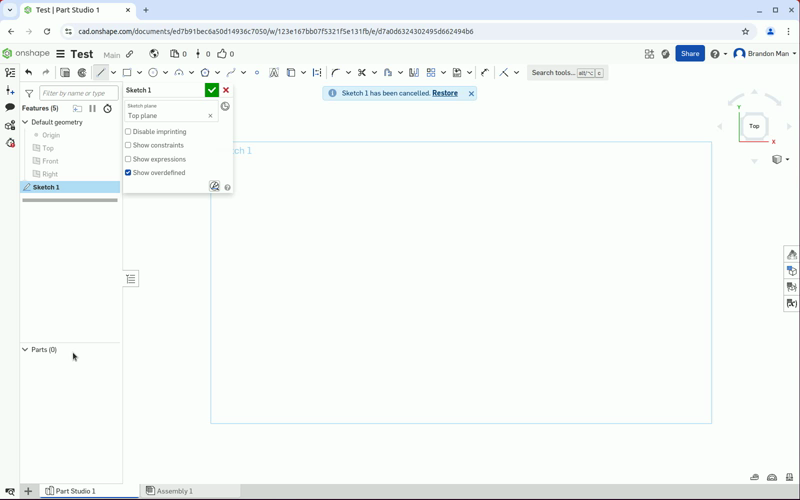
mouse_move(348, 227)
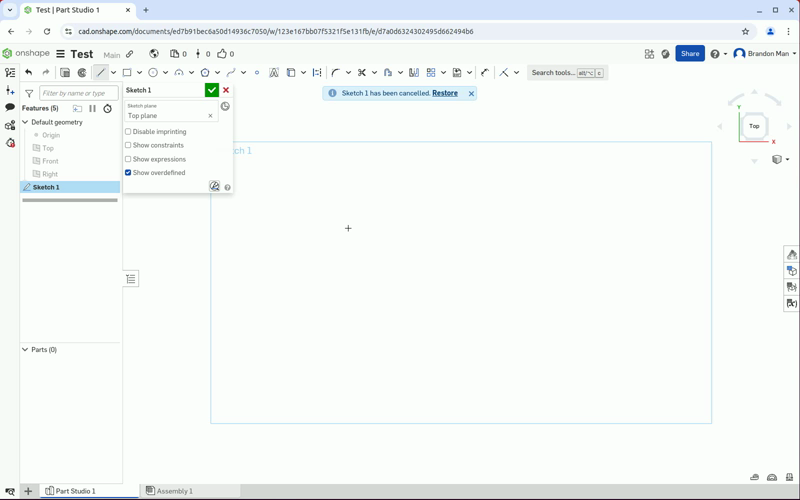
click(348, 227)
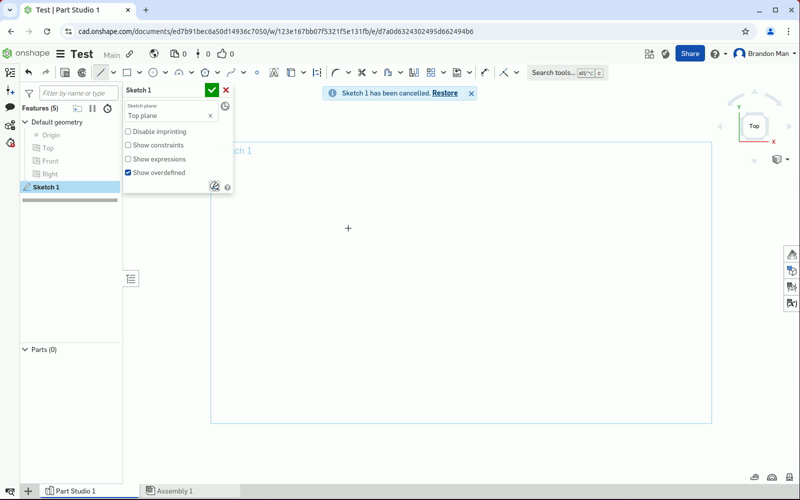
key_up(shift)
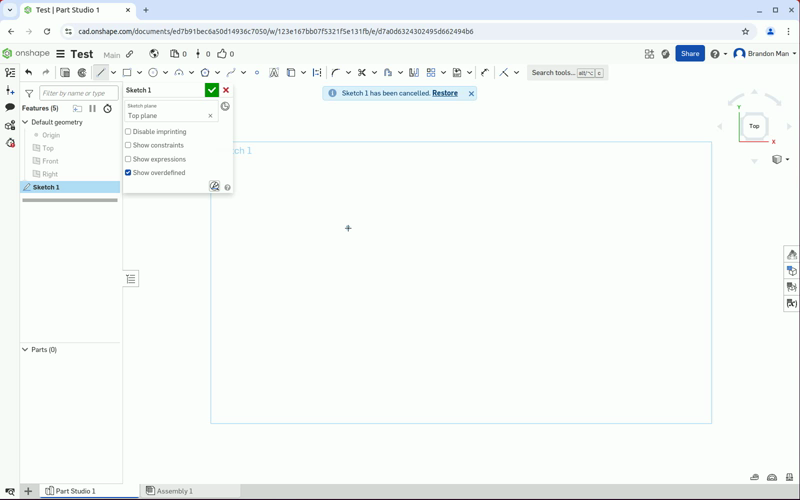
key_down(shift)
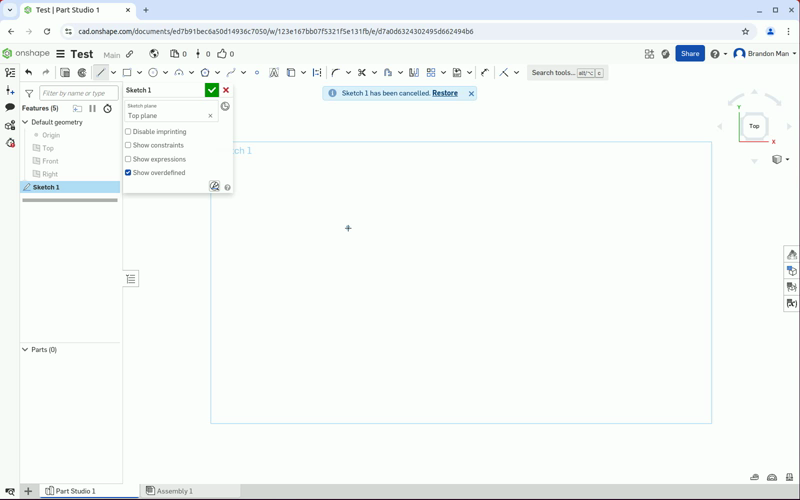
mouse_move(378, 227)
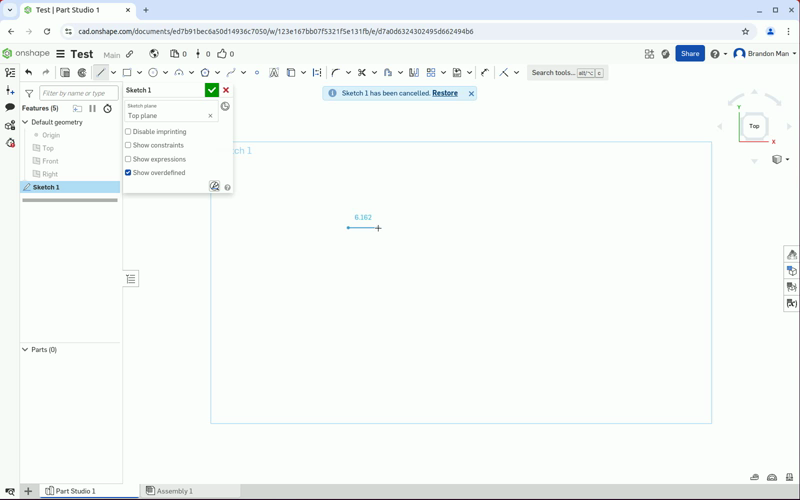
mouse_move(381, 227)
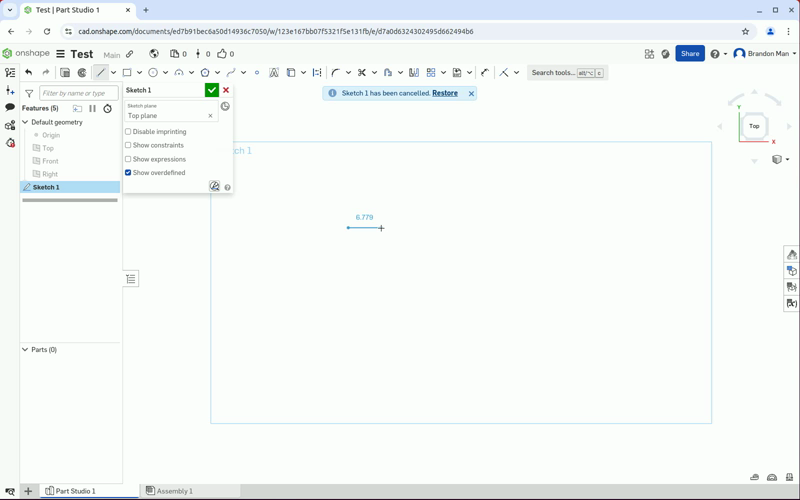
click(381, 227)
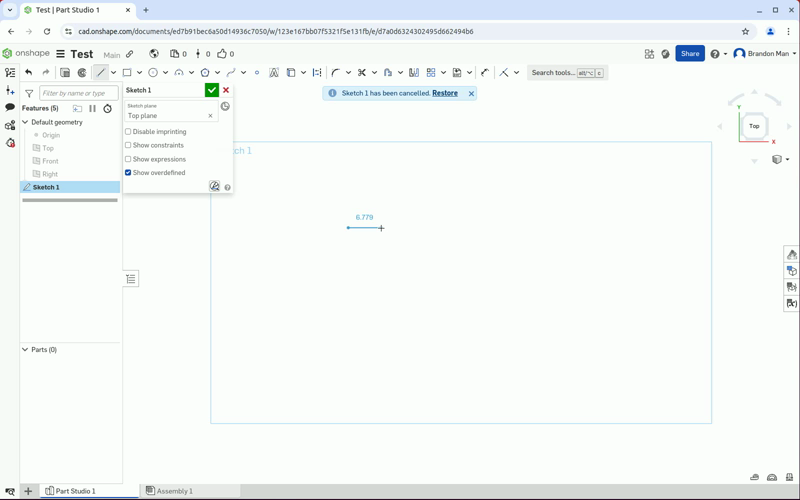
key_up(shift)
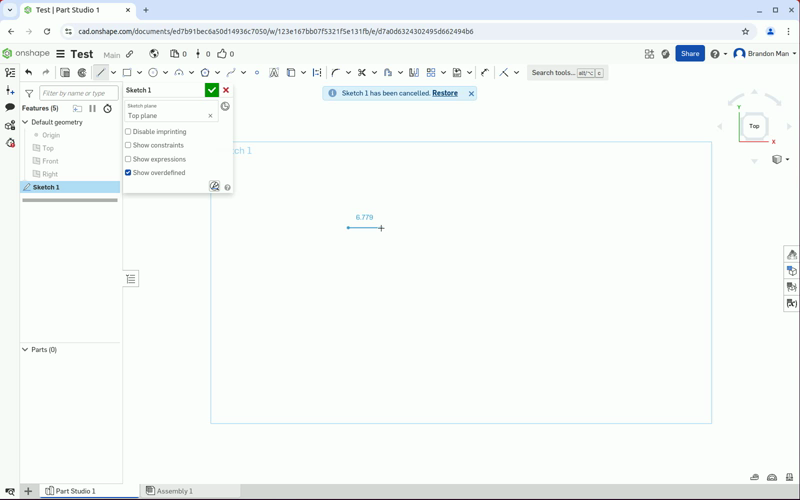
key_down(shift)
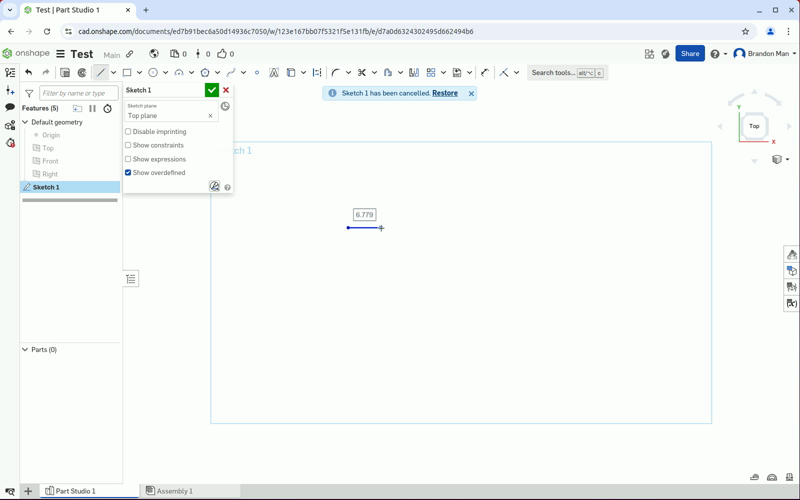
mouse_move(411, 227)
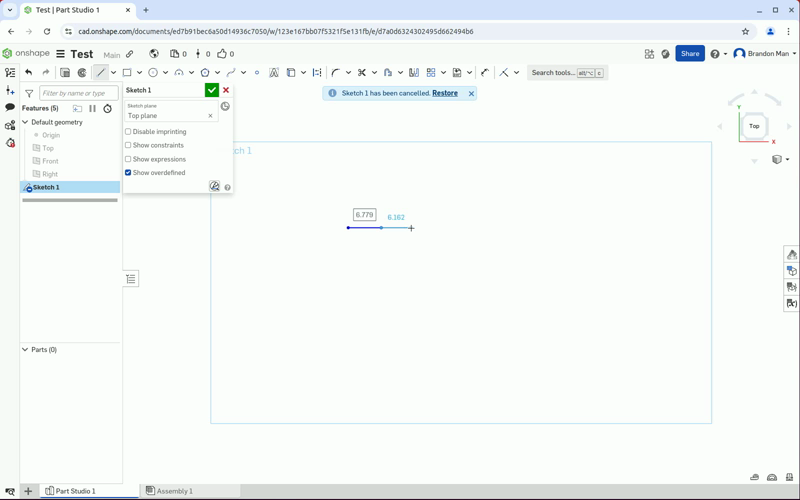
mouse_move(381, 193)
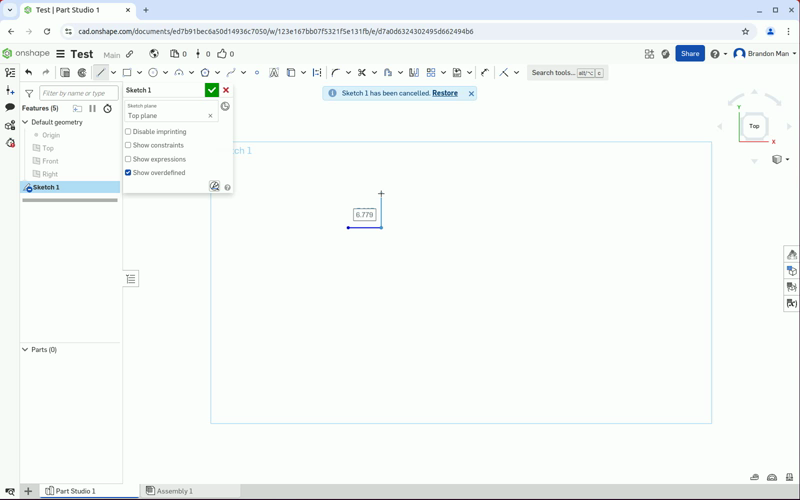
click(381, 193)
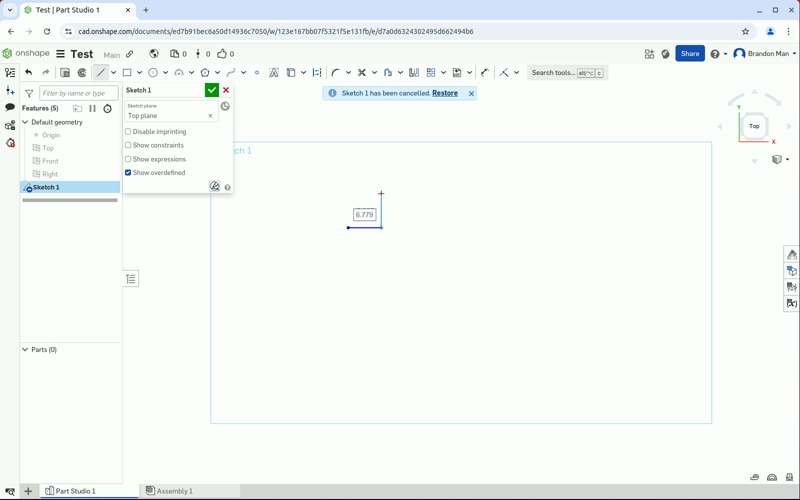
key_up(shift)
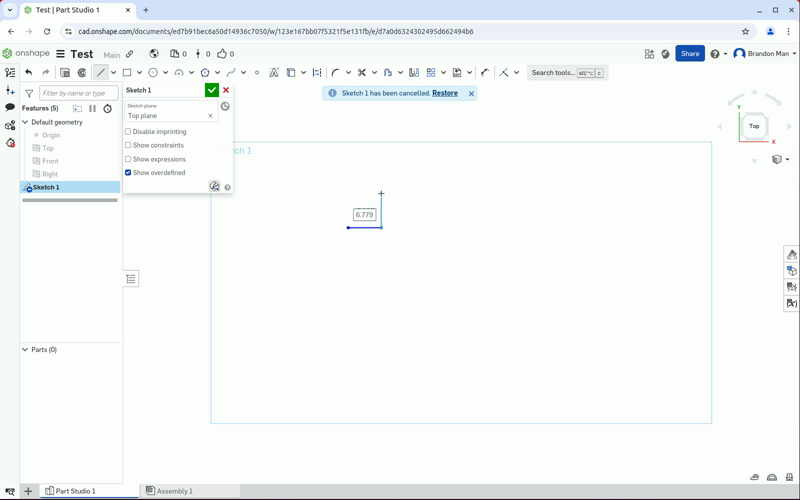
key_down(shift)
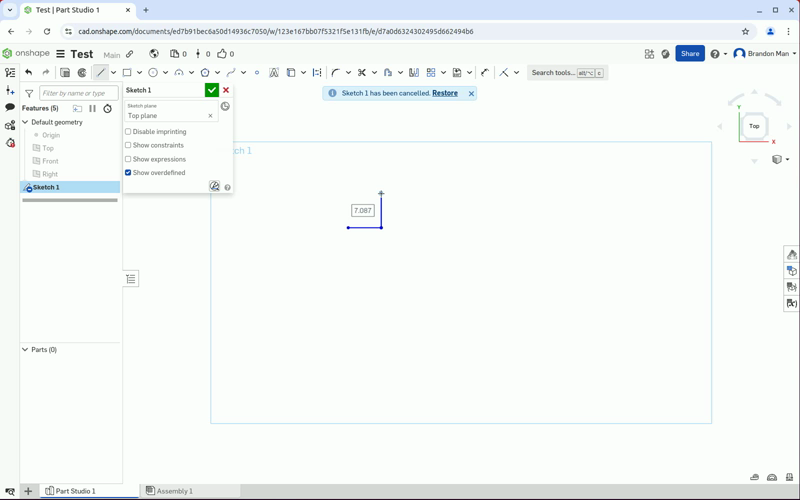
mouse_move(411, 193)
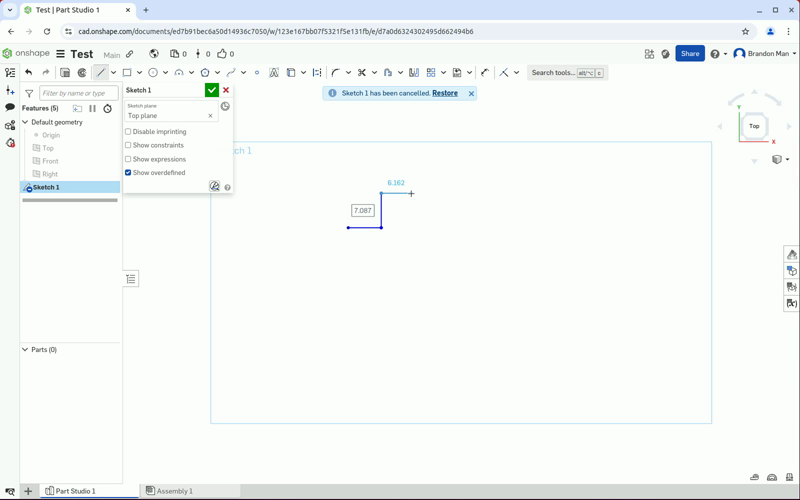
mouse_move(348, 193)
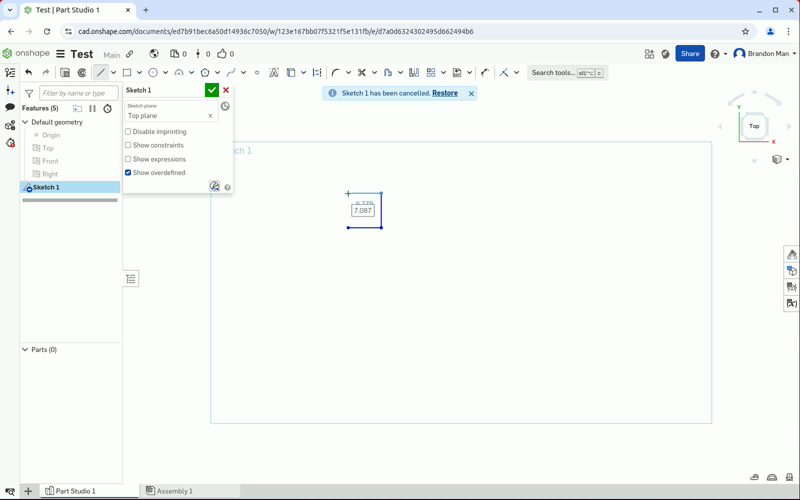
click(348, 193)
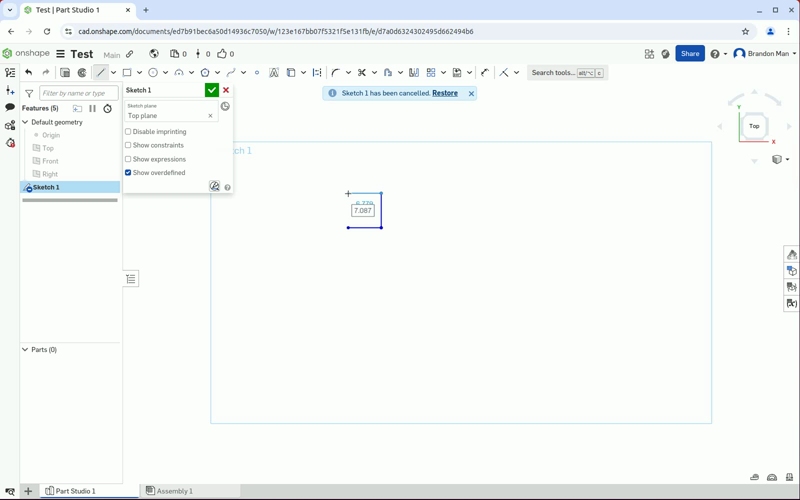
key_up(shift)
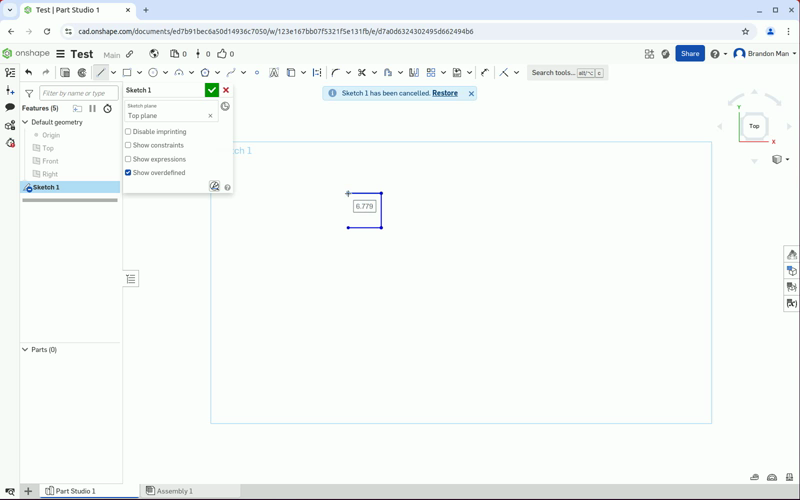
mouse_move(378, 193)
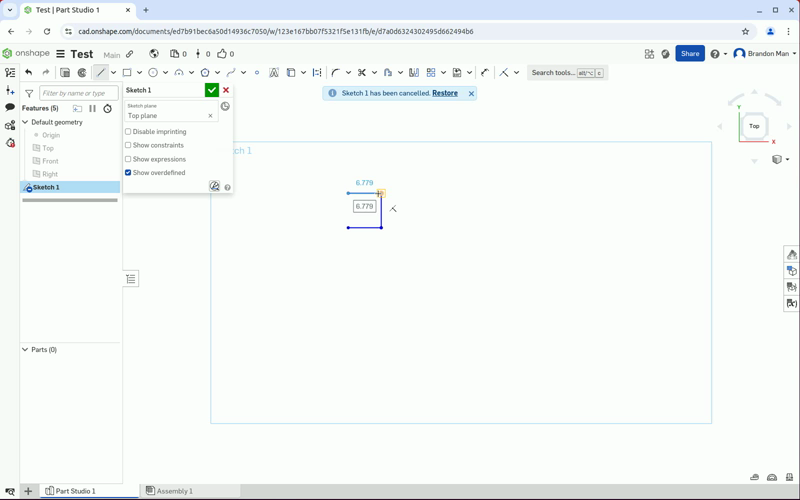
key_down(shift)
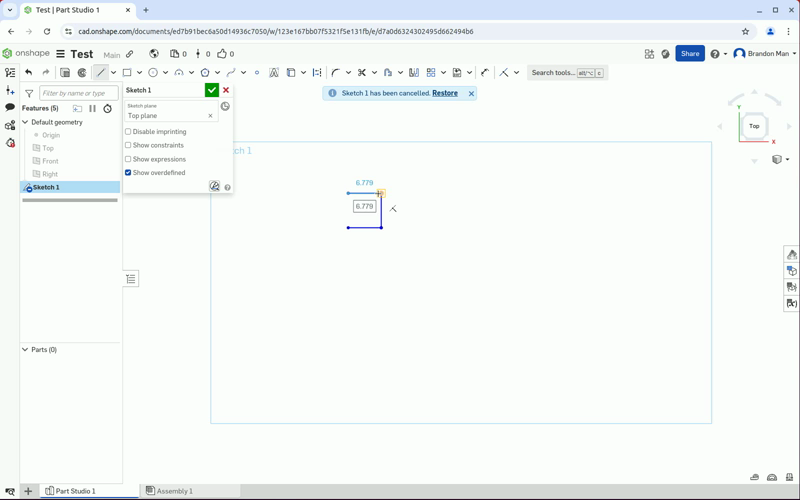
mouse_move(348, 227)
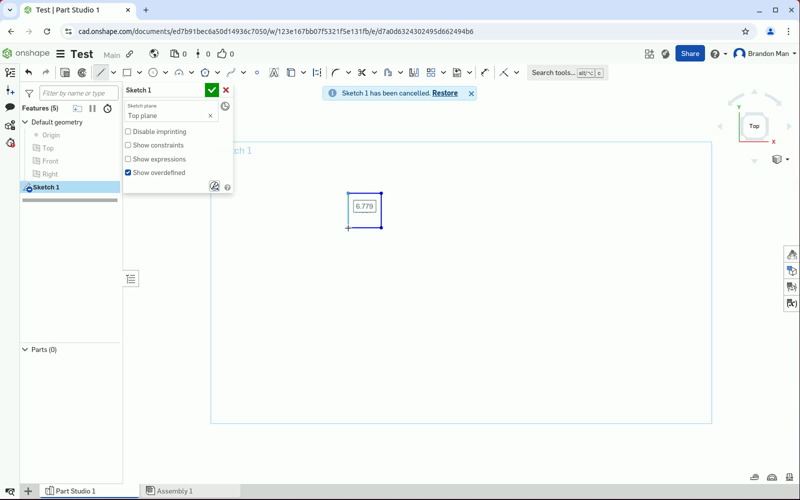
key_up(shift)
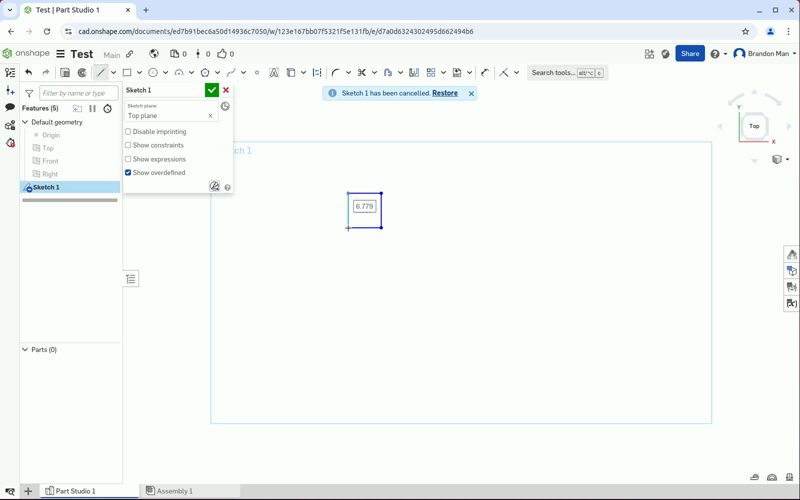
click(348, 227)
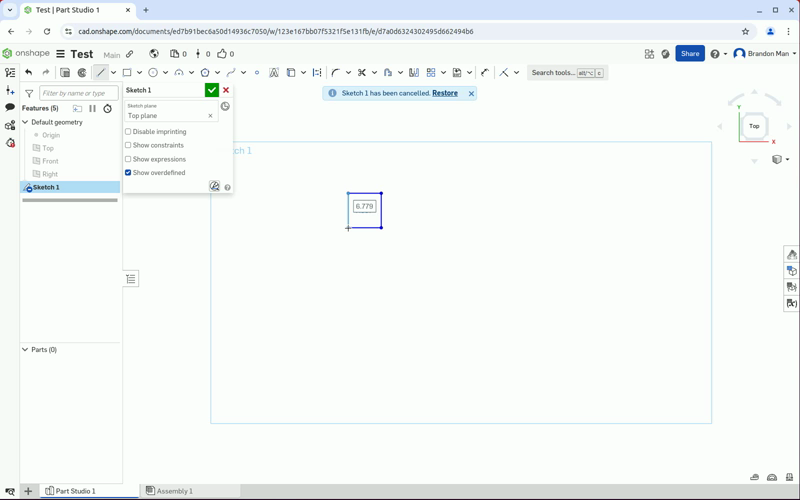
key(esc)
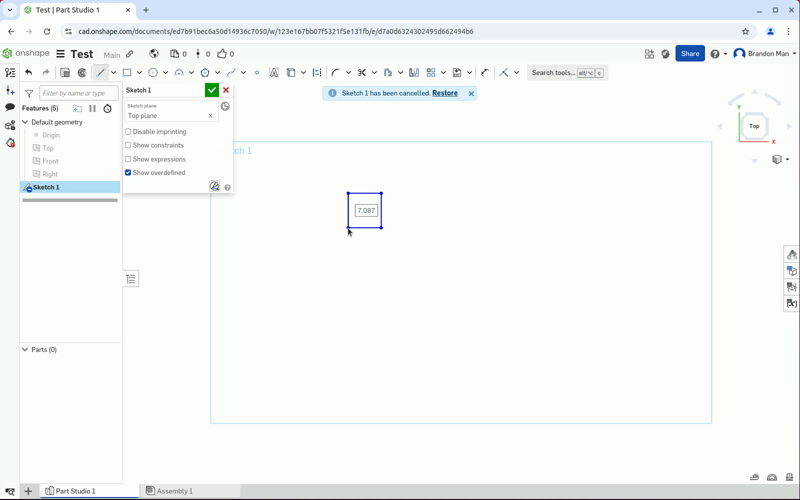
mouse_move(353, 216)
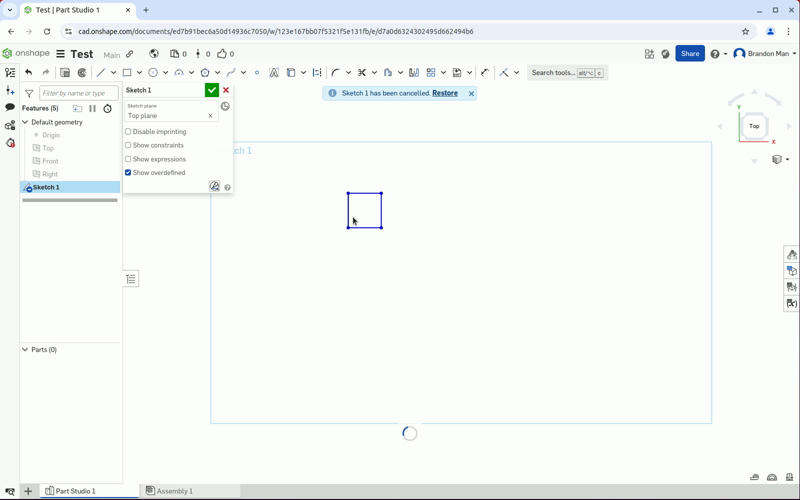
scroll(6)
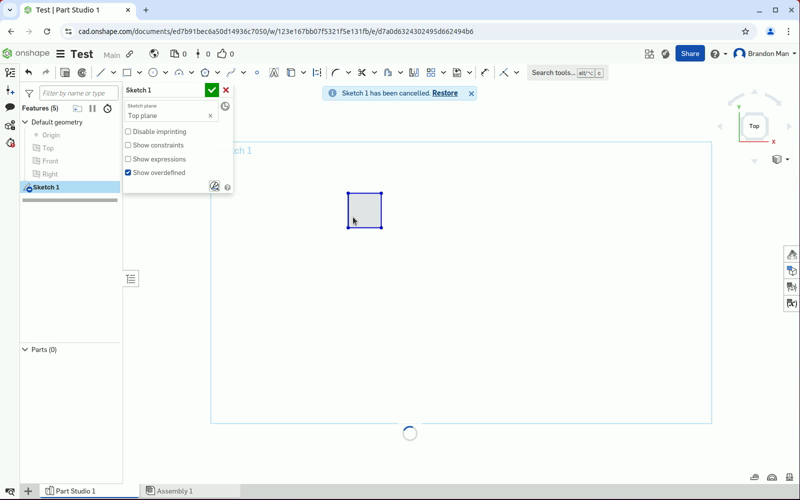
scroll(6)
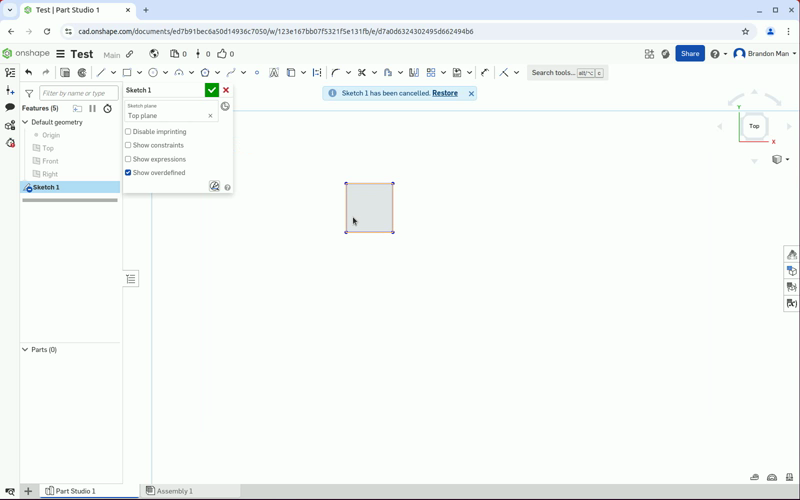
scroll(6)
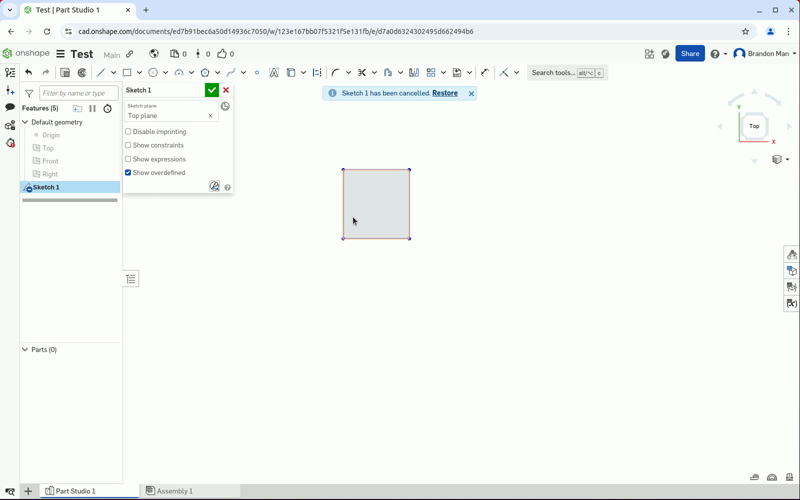
scroll(6)
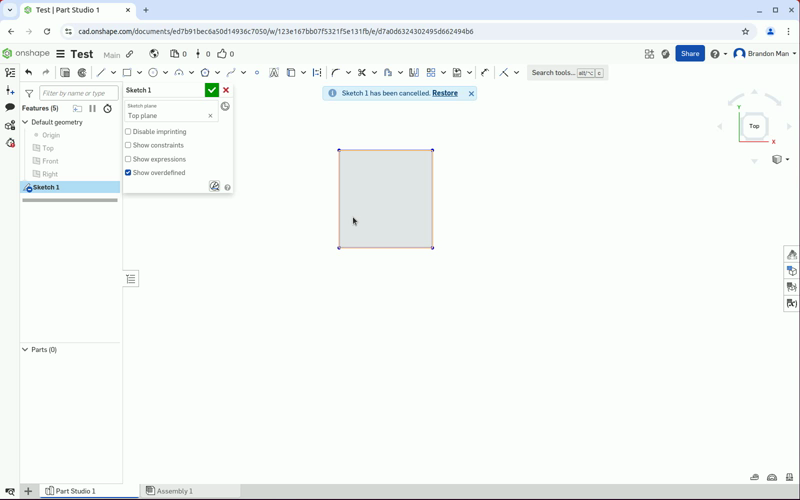
scroll(6)
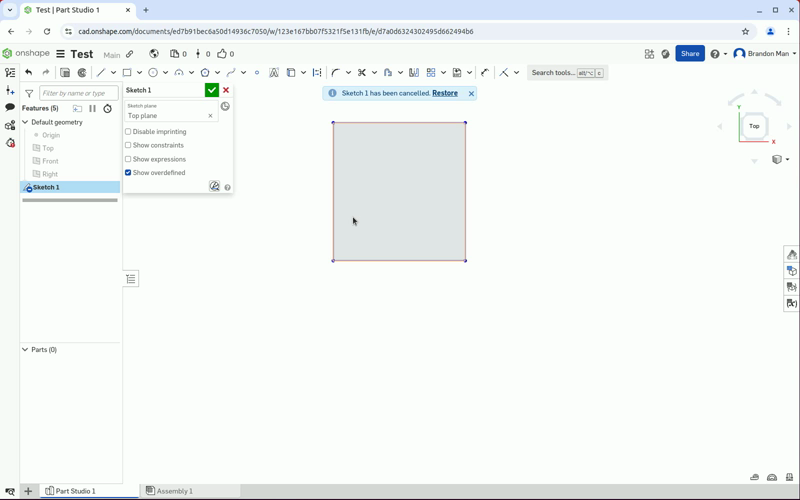
scroll(6)
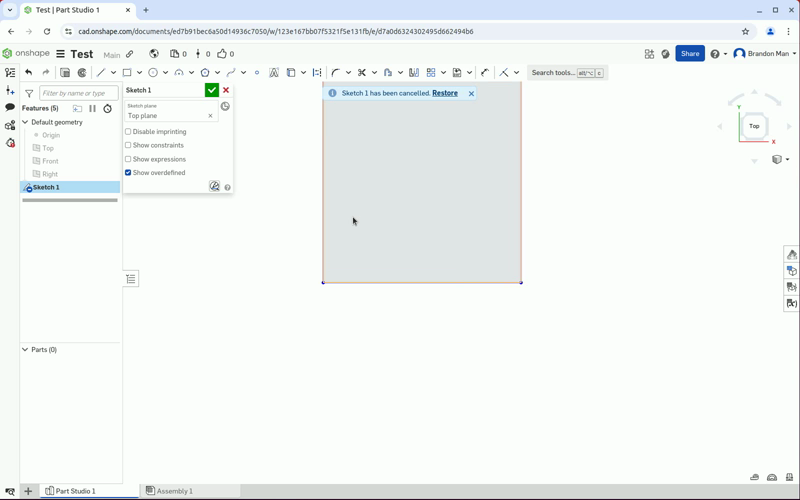
scroll(6)
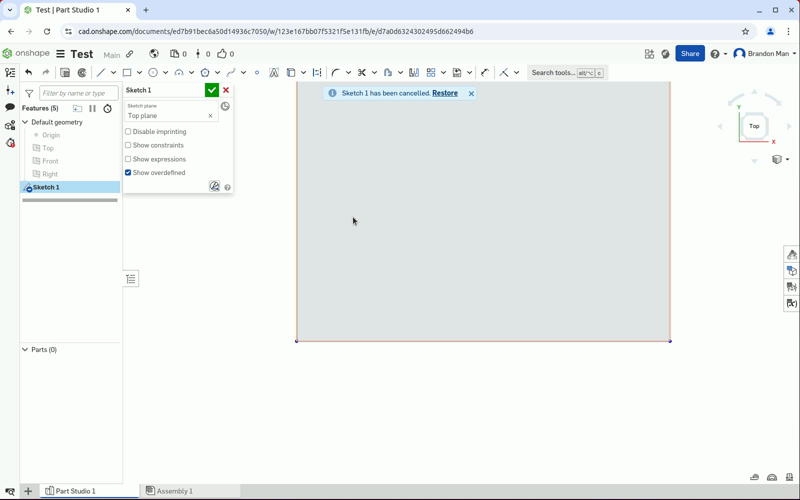
click(353, 216)
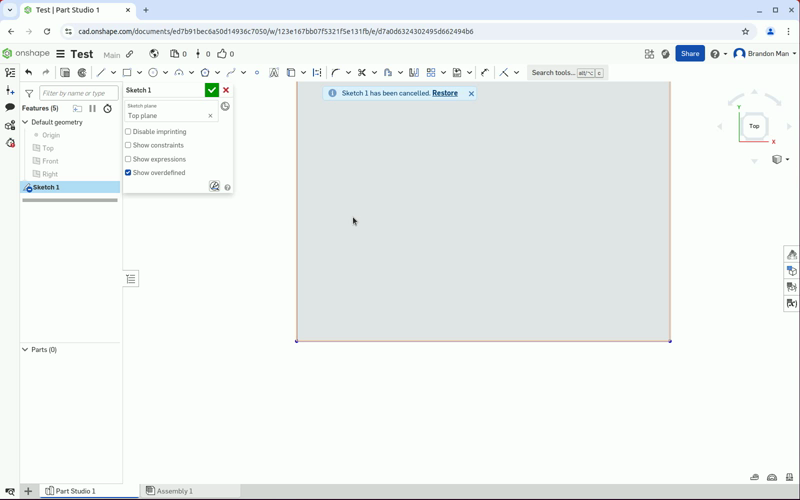
scroll(-6)
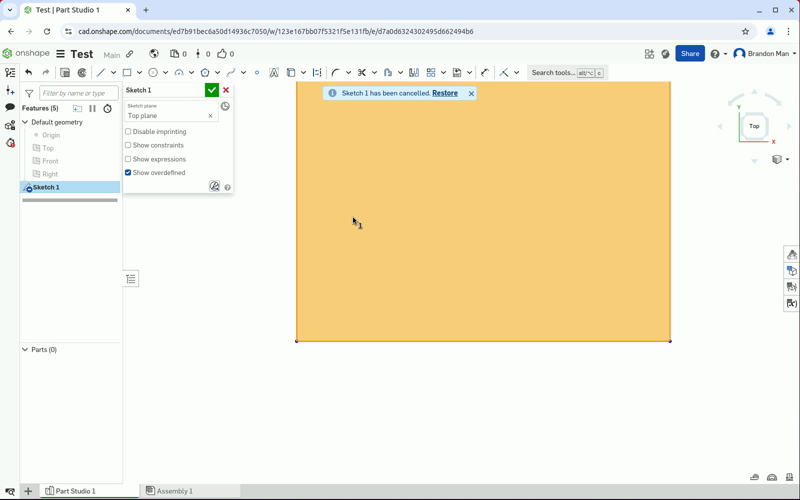
scroll(-6)
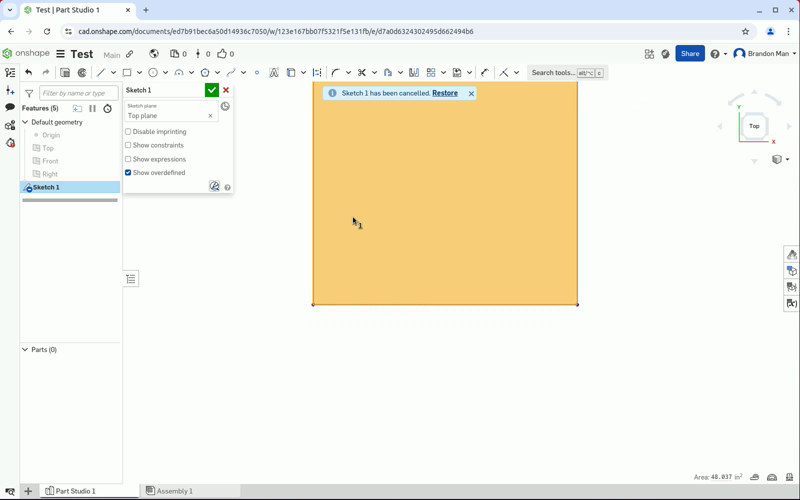
scroll(-6)
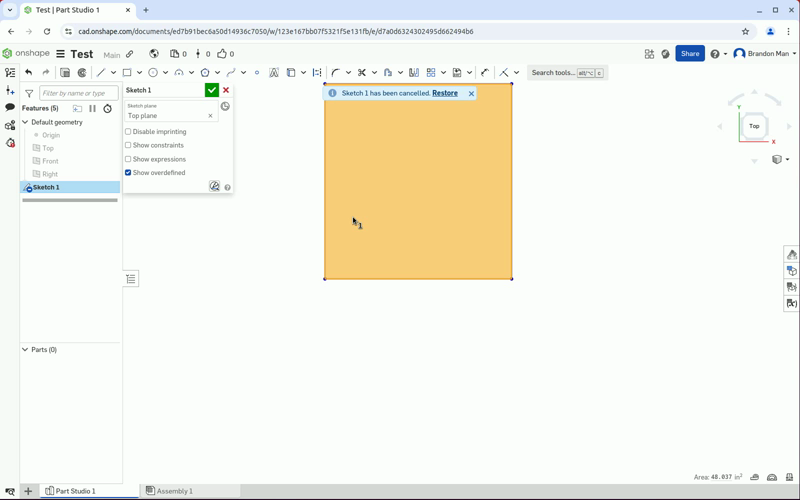
scroll(-6)
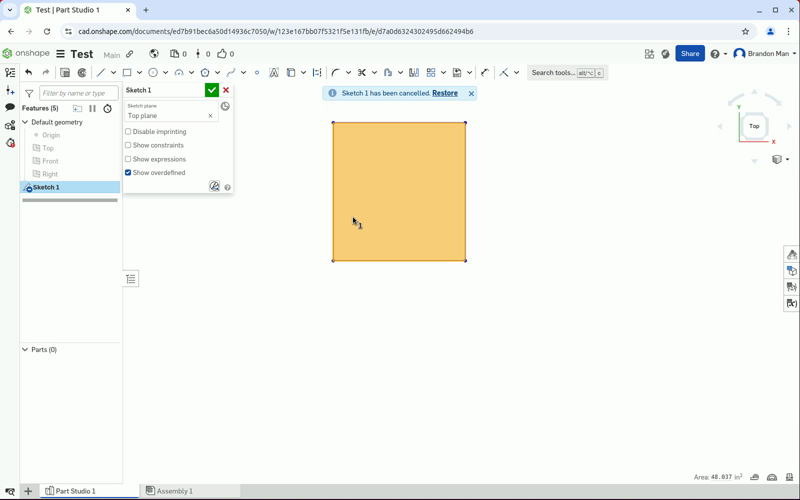
scroll(-6)
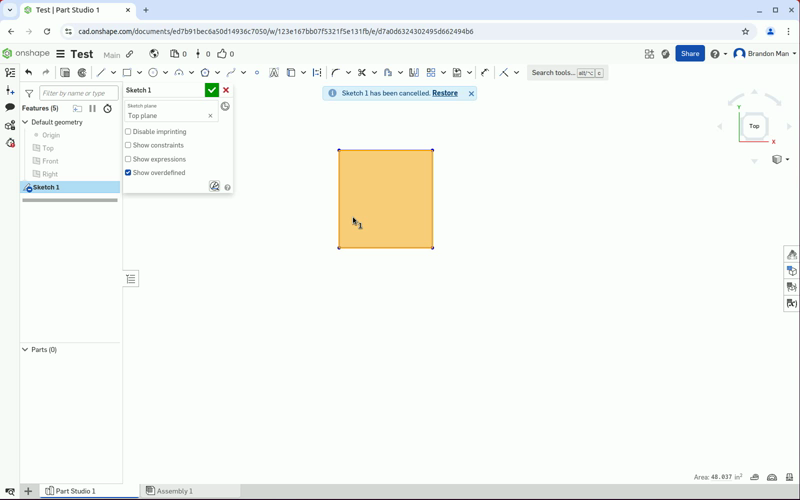
scroll(-6)
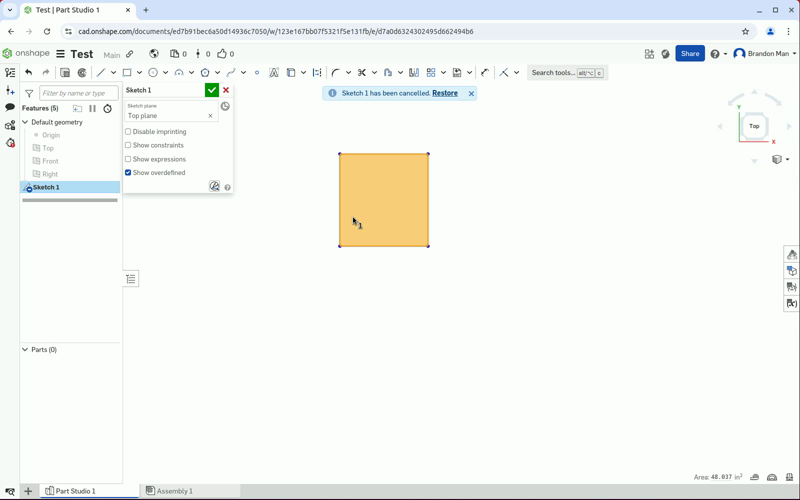
scroll(-6)
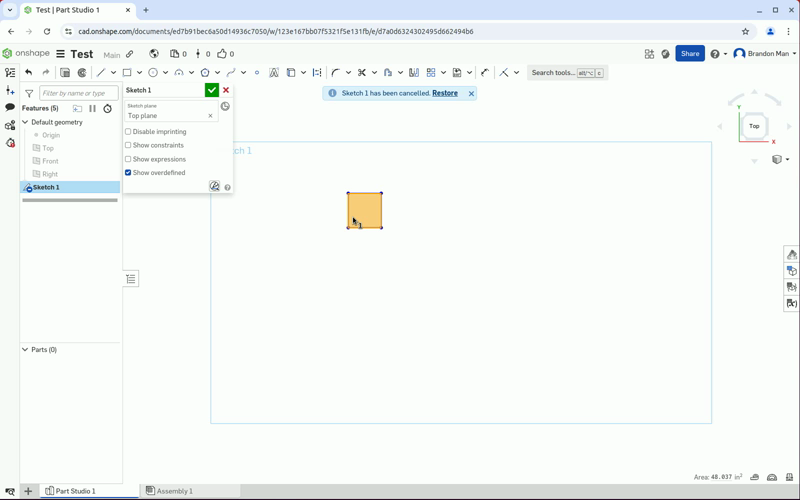
mouse_move(73, 352)
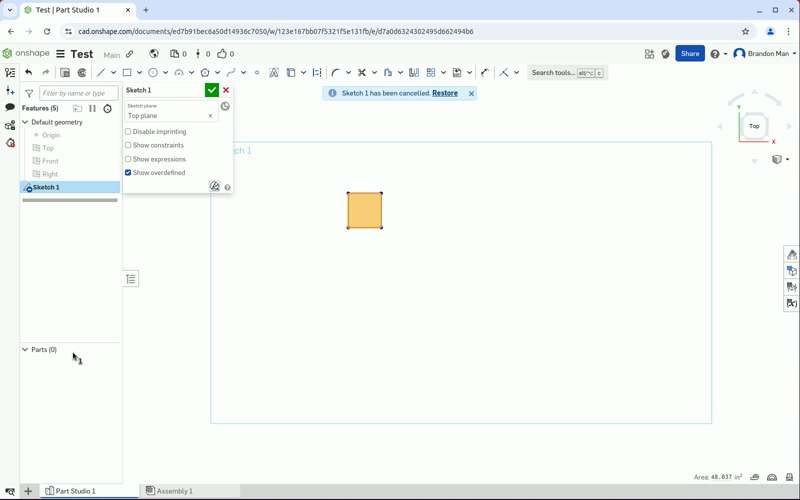
key(shift+y)
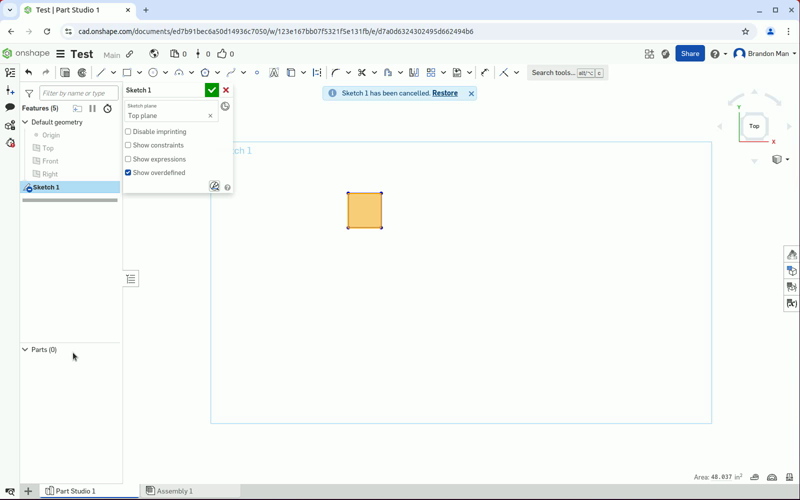
key(shift+e)
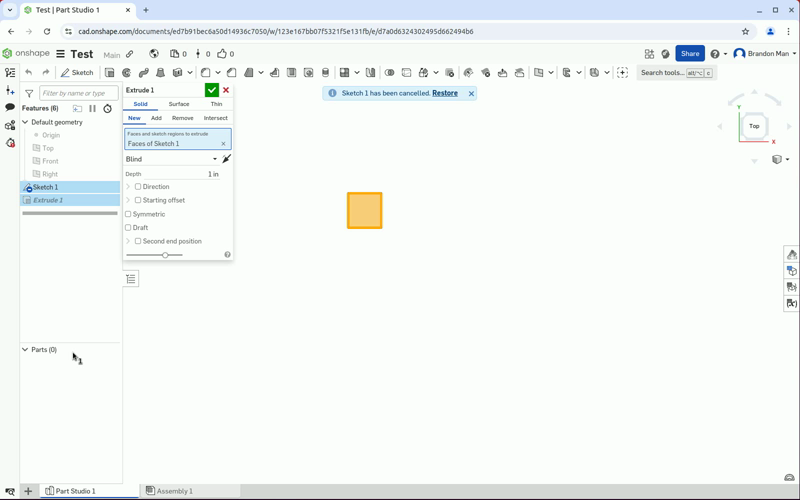
mouse_move(143, 106)
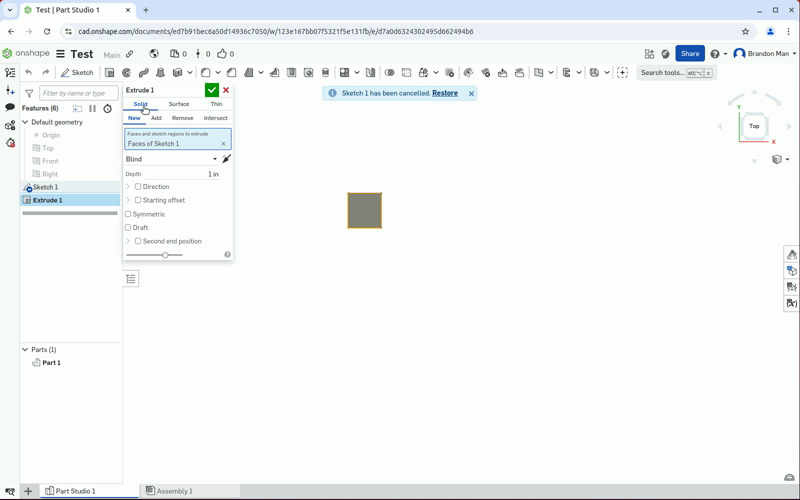
click(143, 106)
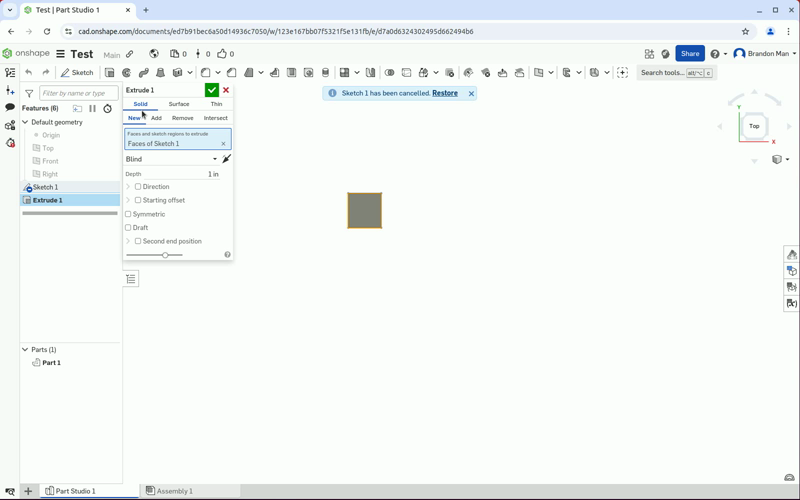
mouse_move(137, 120)
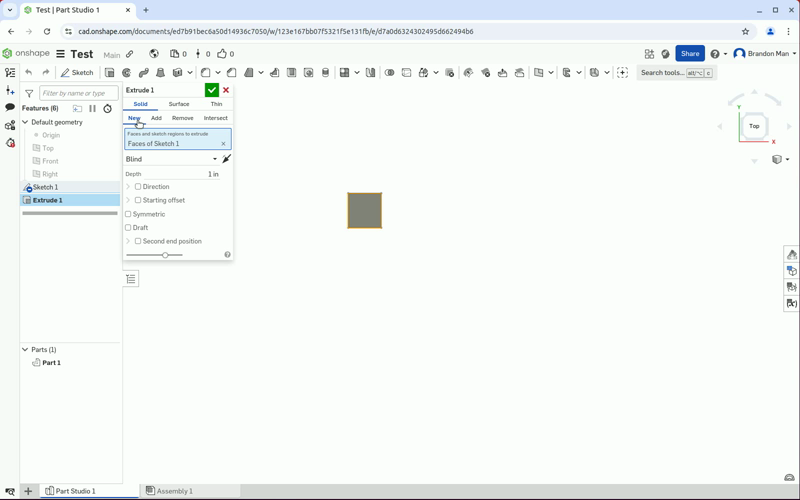
click(137, 120)
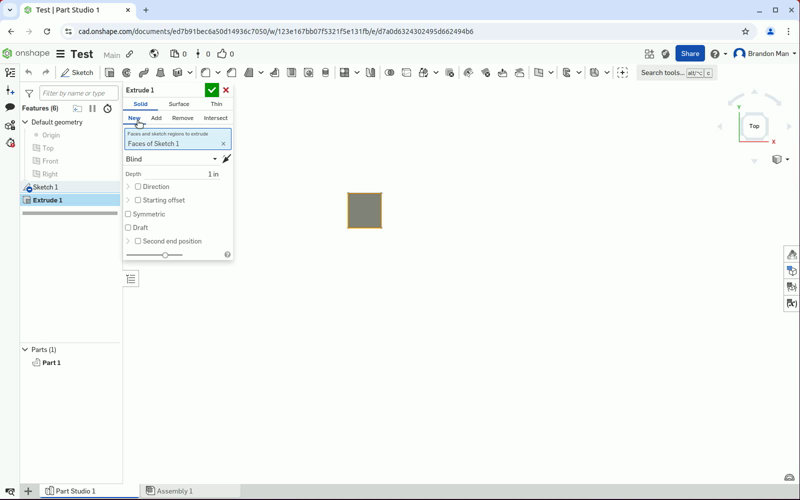
key(tab, 4)
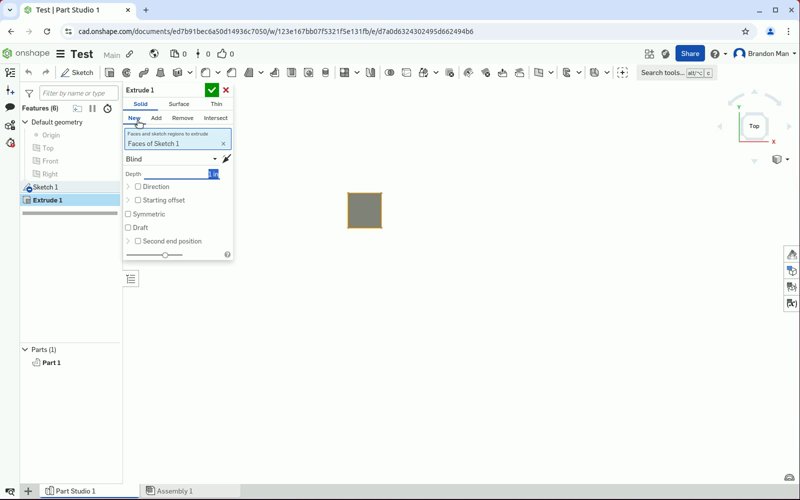
text(3.37)
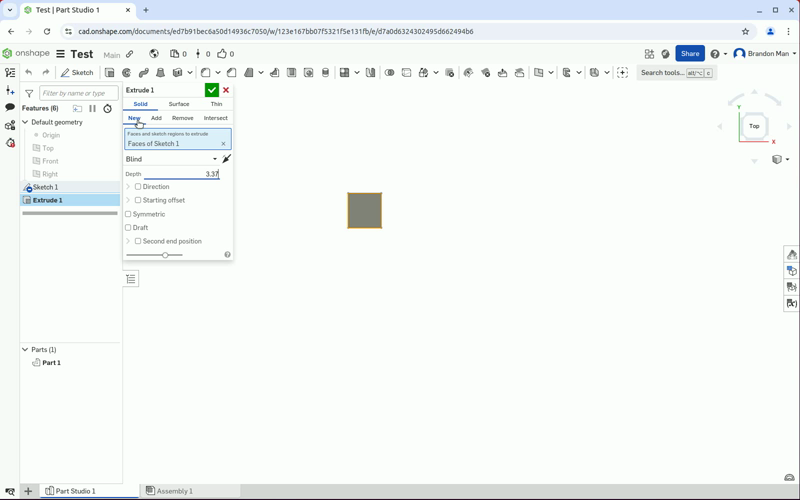
key(enter)
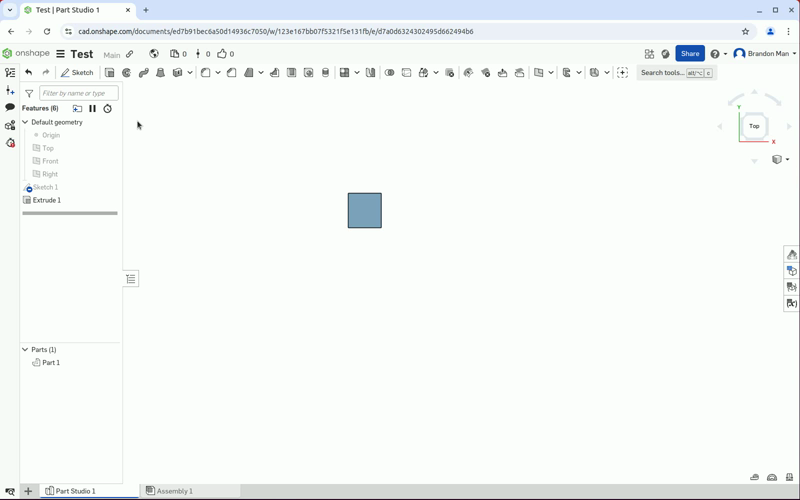
key(shift+h)
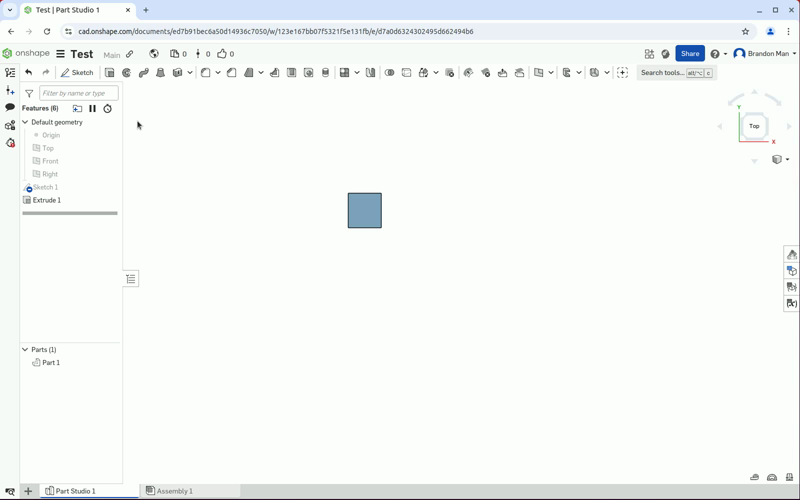
key(shift+h)
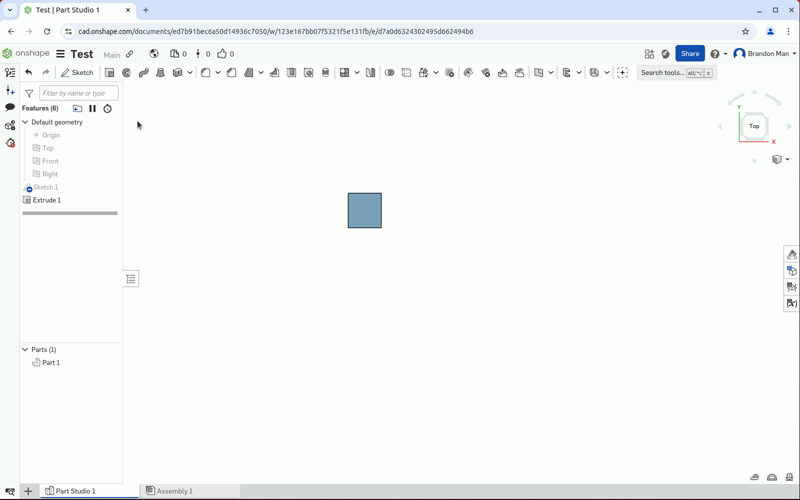
mouse_move(73, 189)
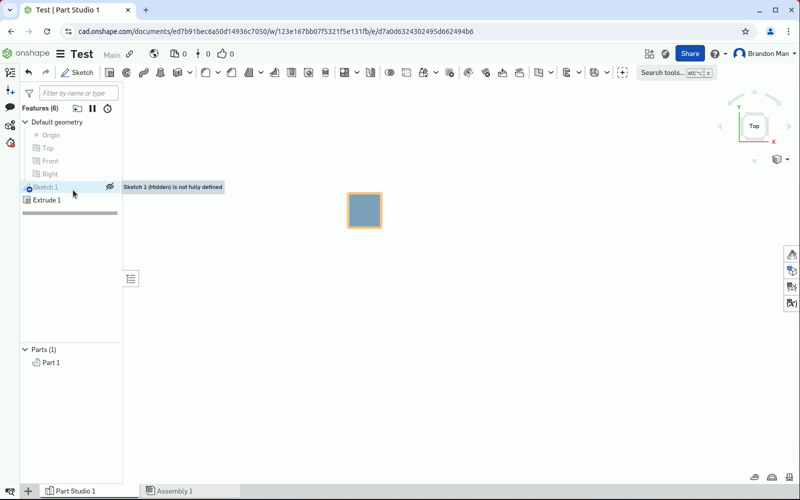
click(73, 189)
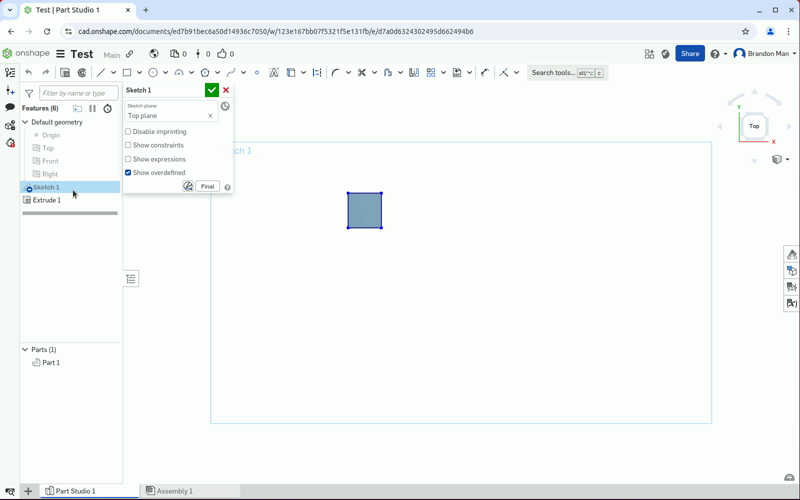
mouse_move(229, 92)
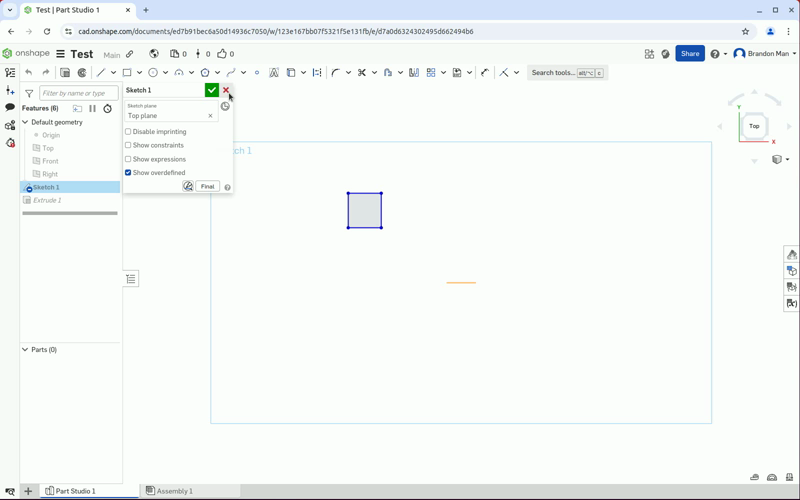
click(229, 92)
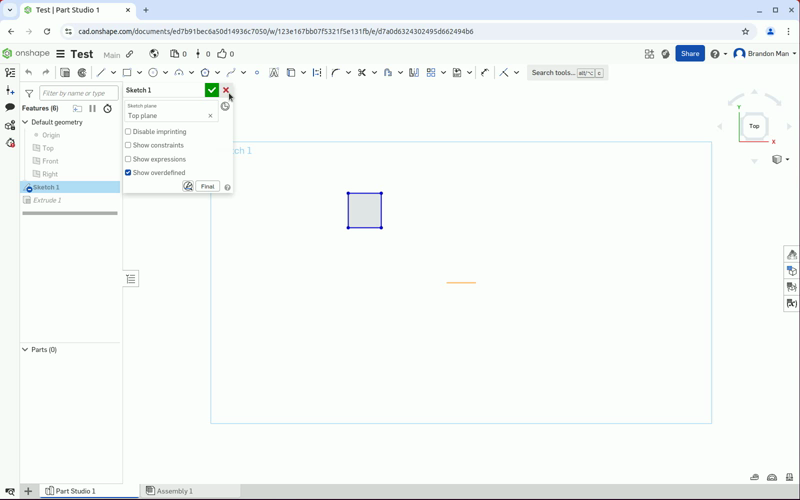
key(shift+s)
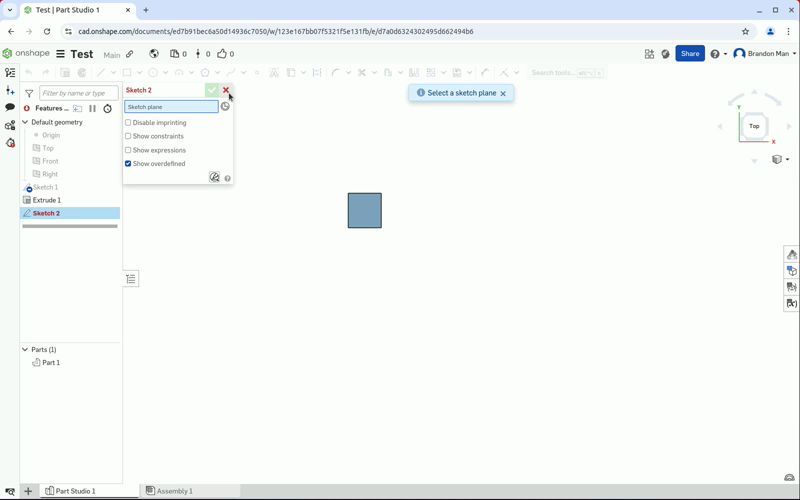
mouse_move(73, 150)
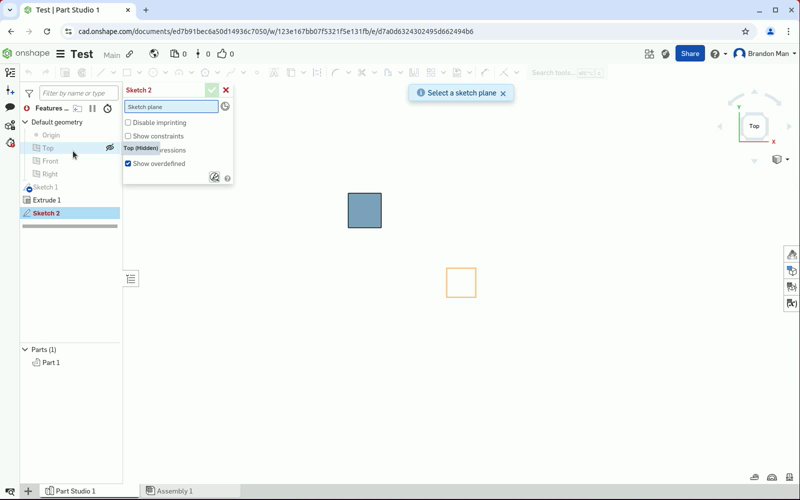
click(73, 150)
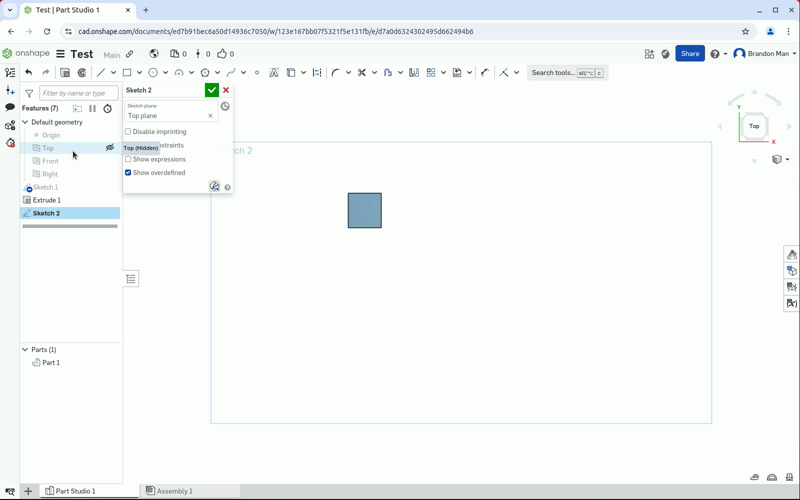
mouse_move(73, 352)
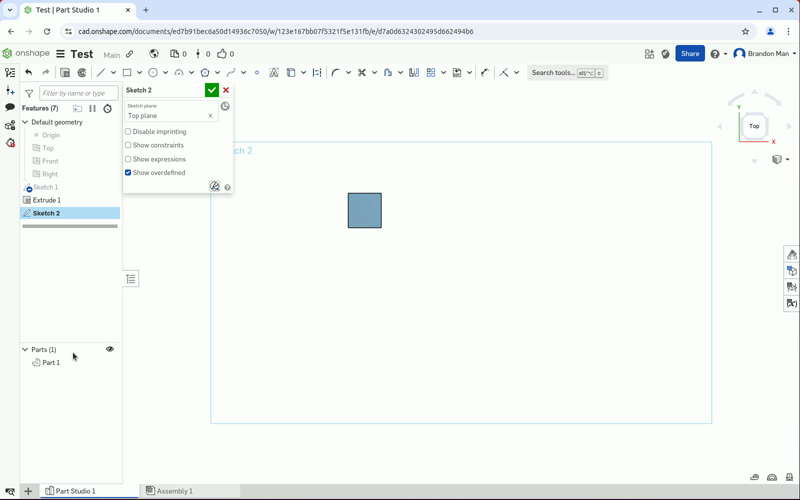
key(y)
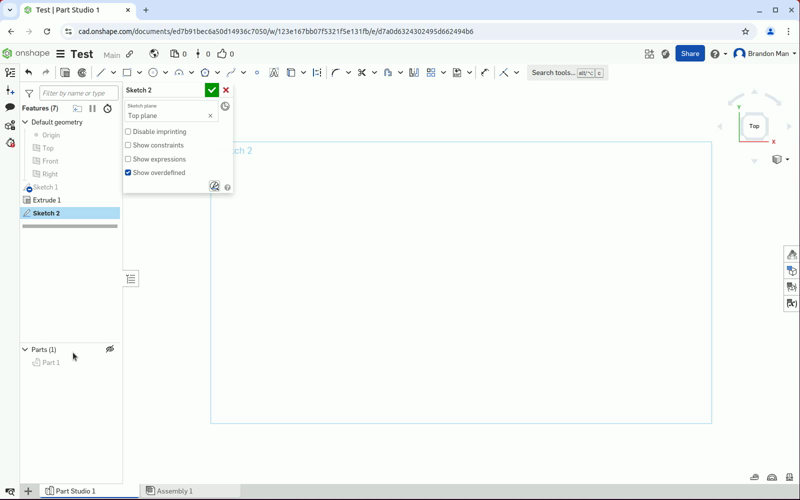
key(l)
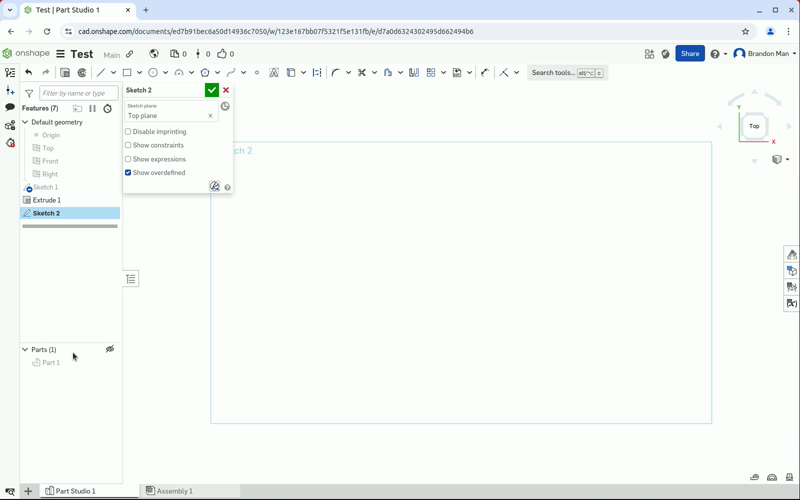
key_down(shift)
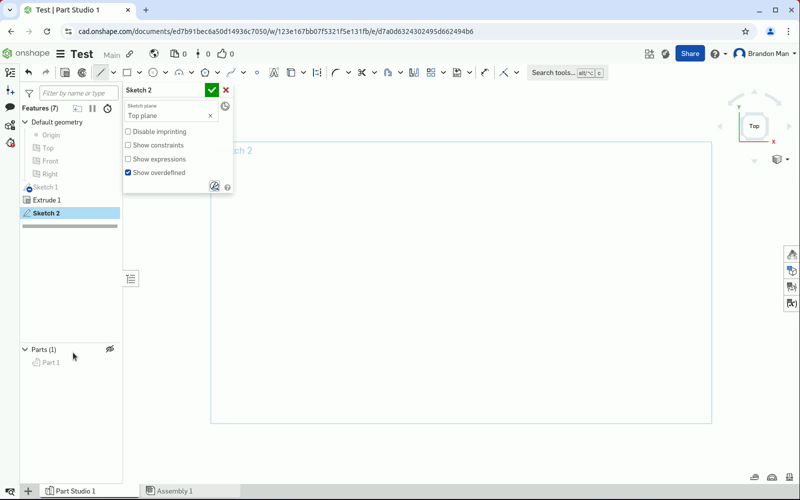
mouse_move(401, 228)
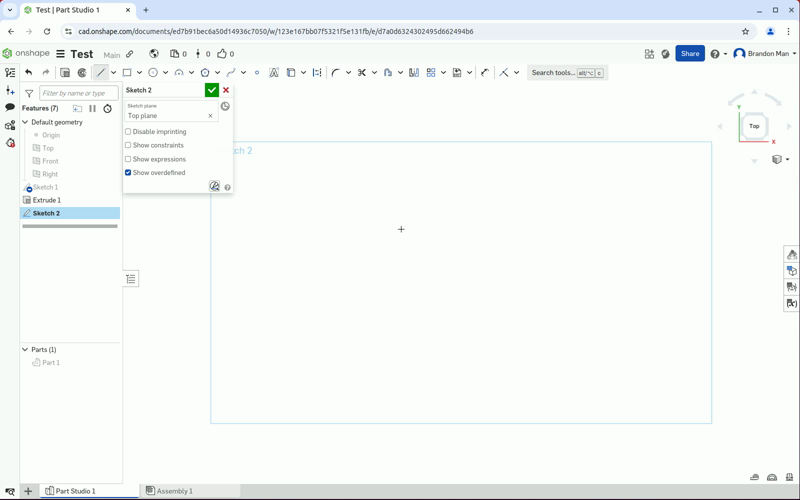
click(401, 228)
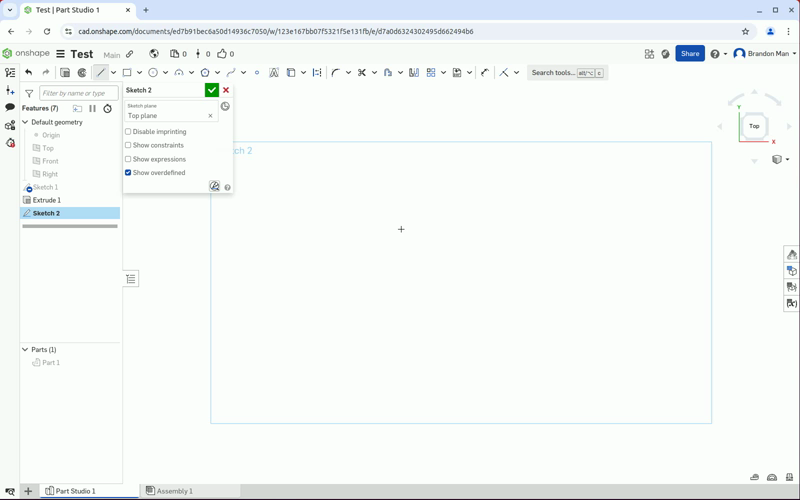
key_up(shift)
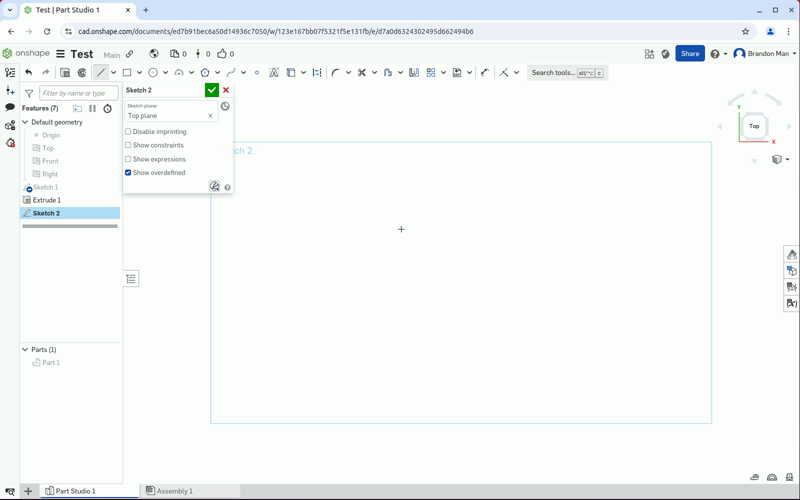
key_down(shift)
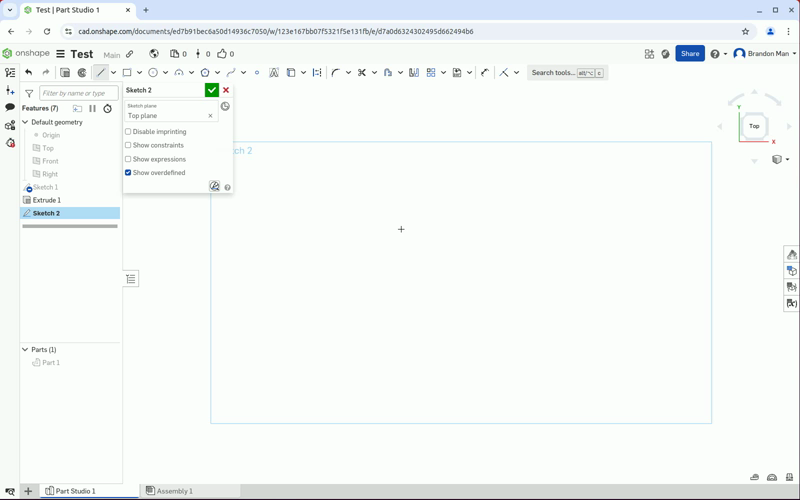
mouse_move(431, 228)
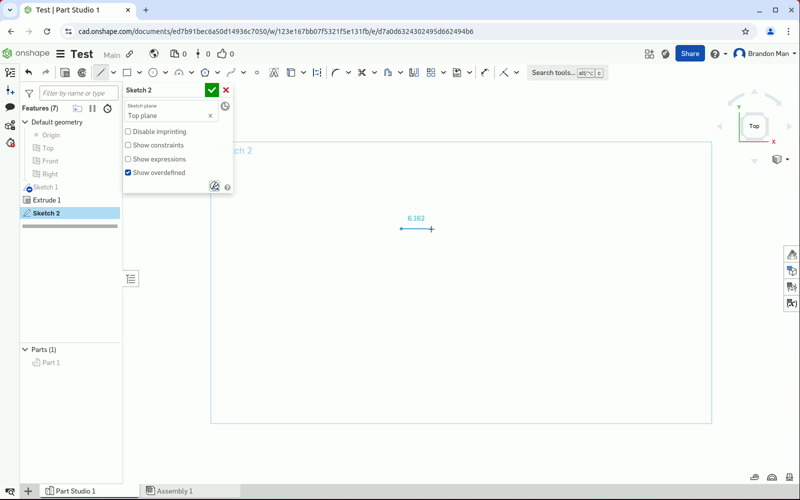
mouse_move(431, 228)
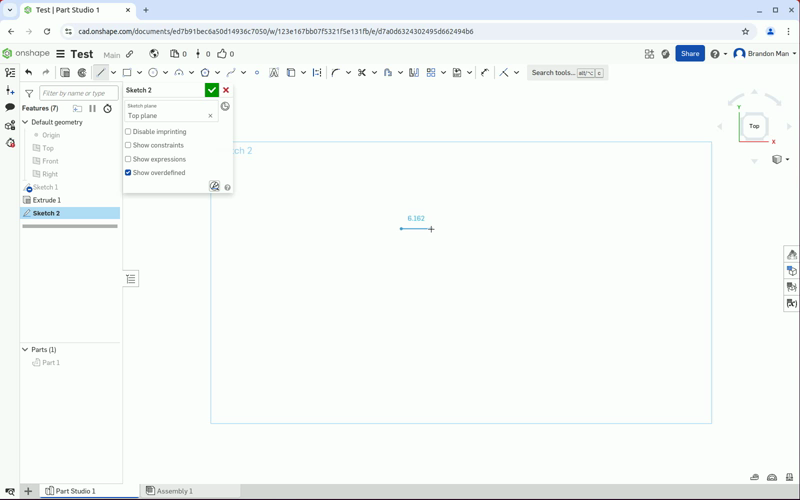
click(431, 228)
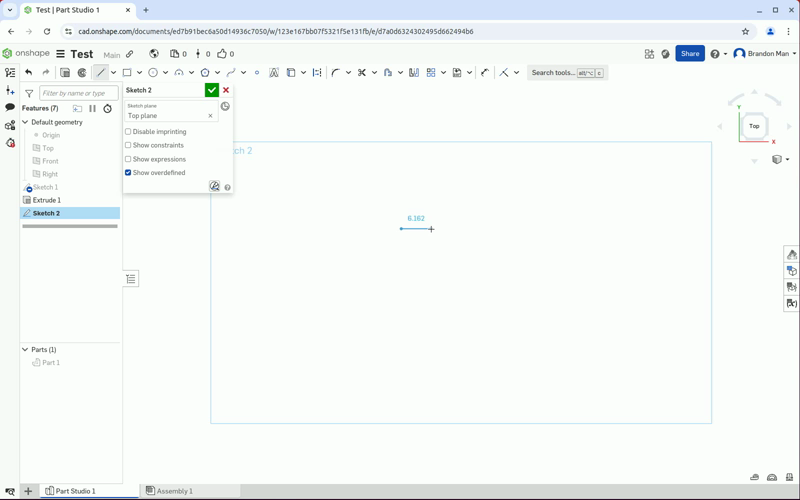
key_up(shift)
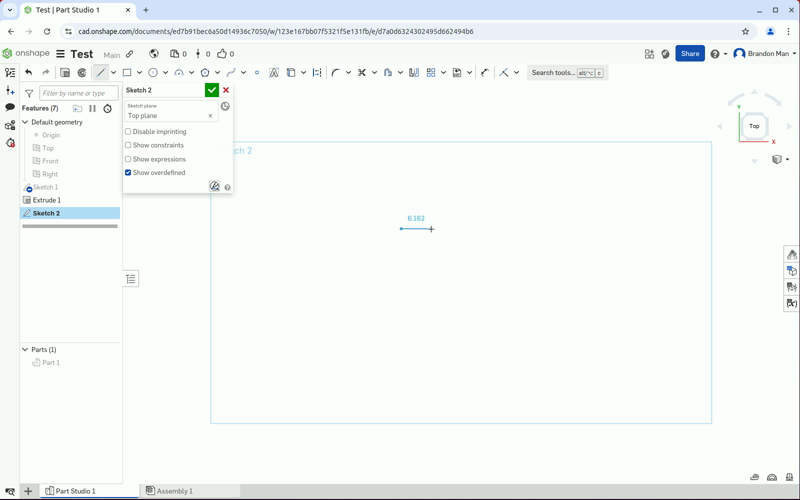
key_down(shift)
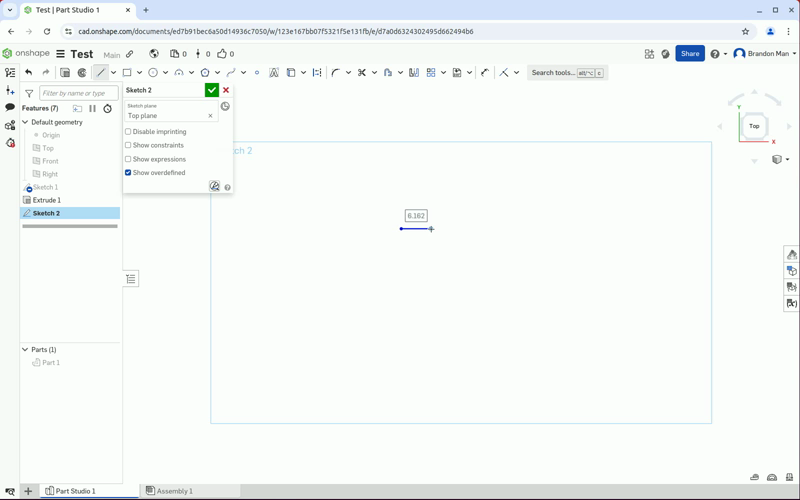
mouse_move(461, 228)
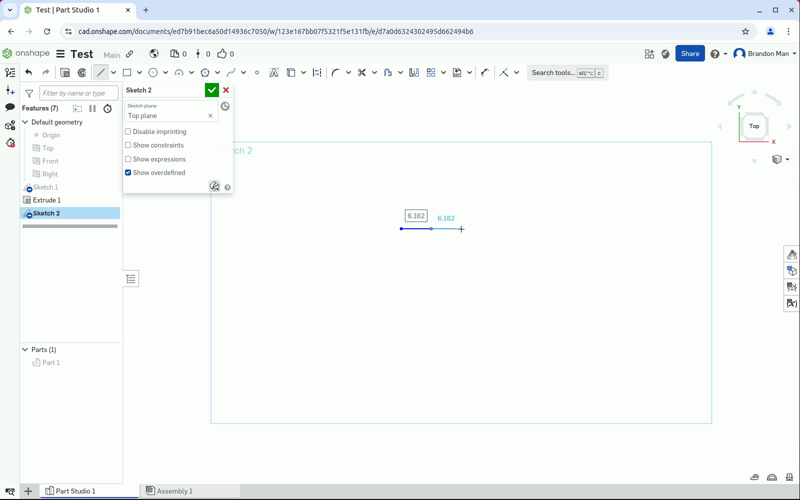
mouse_move(431, 200)
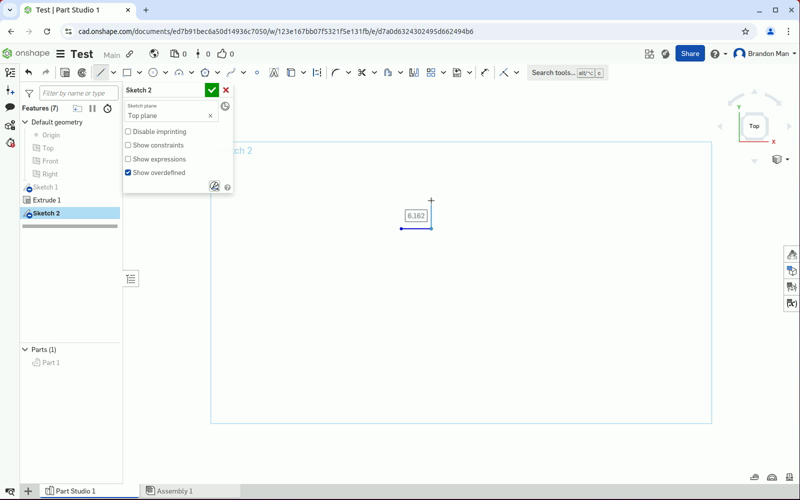
click(431, 200)
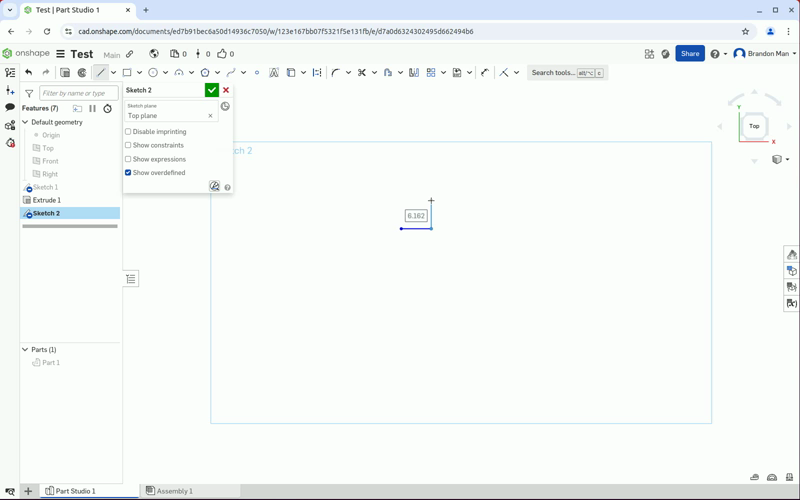
key_up(shift)
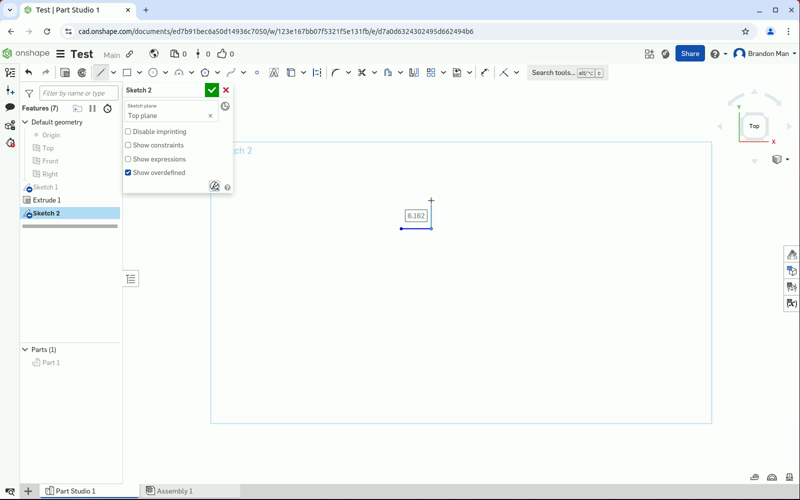
key_down(shift)
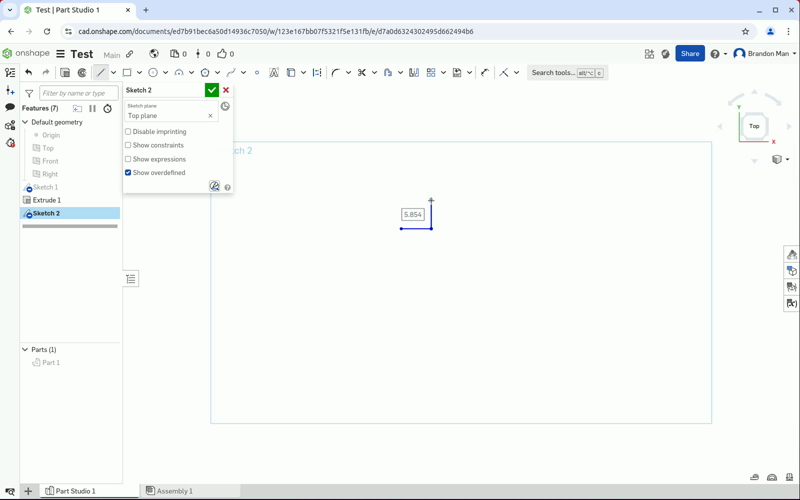
mouse_move(461, 200)
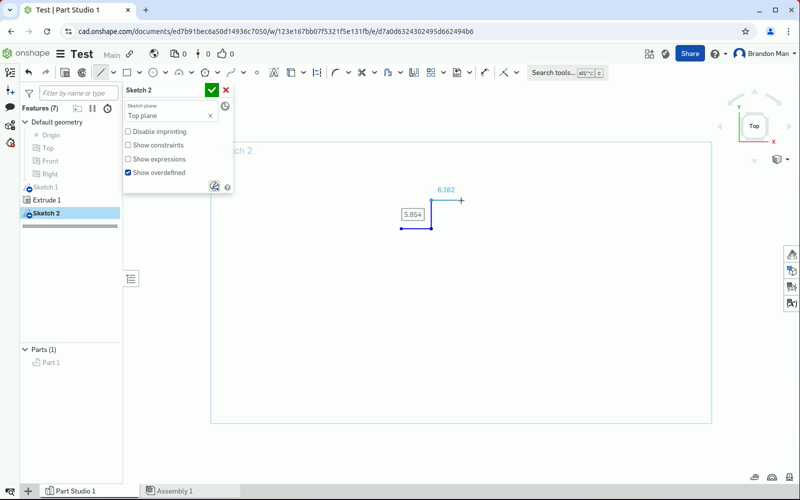
mouse_move(401, 200)
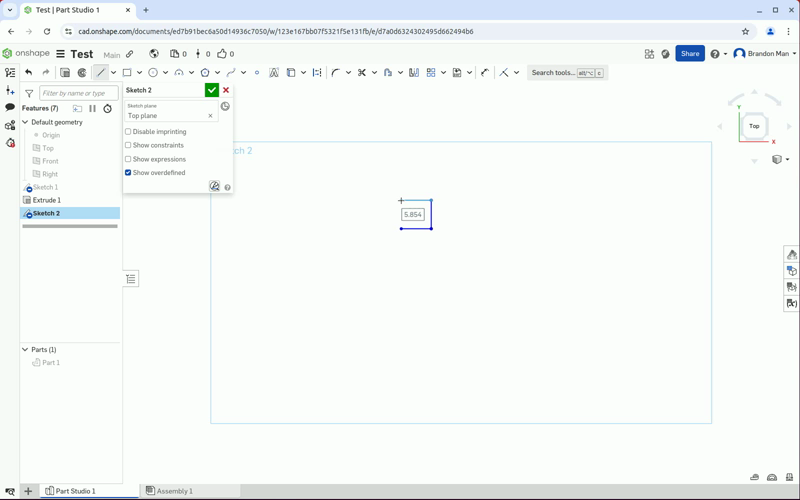
click(401, 200)
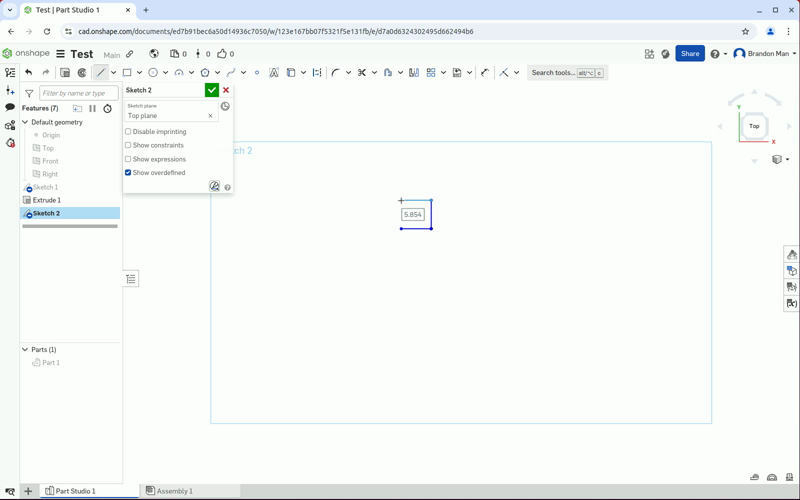
key_up(shift)
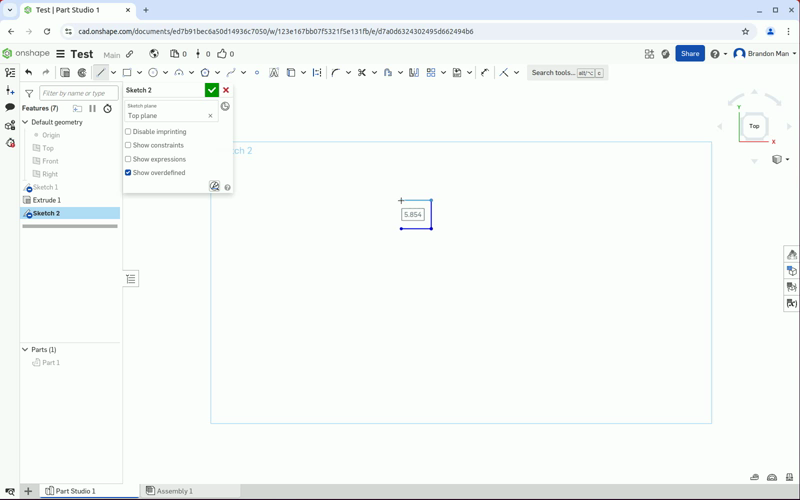
mouse_move(431, 200)
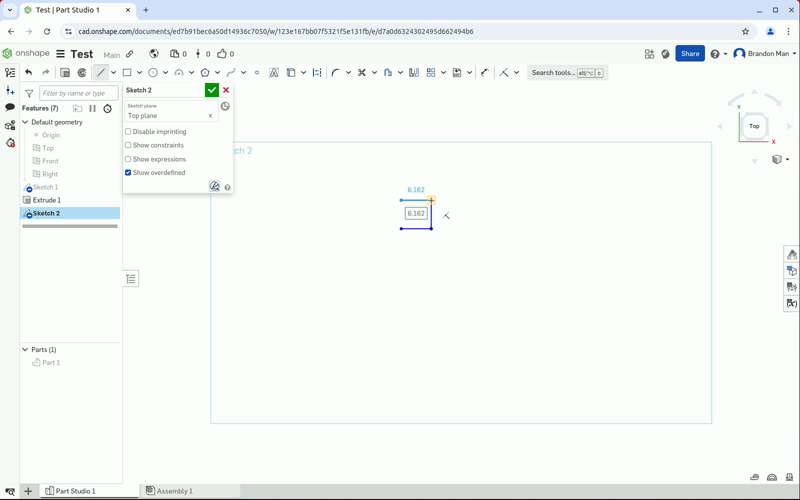
key_down(shift)
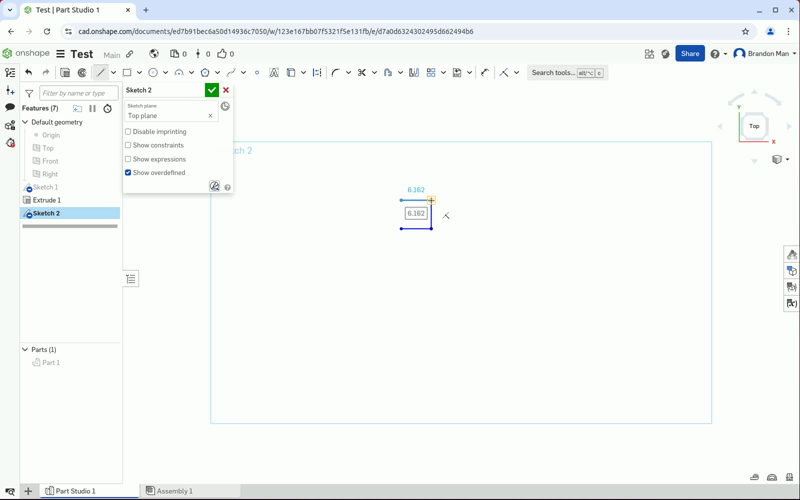
mouse_move(401, 228)
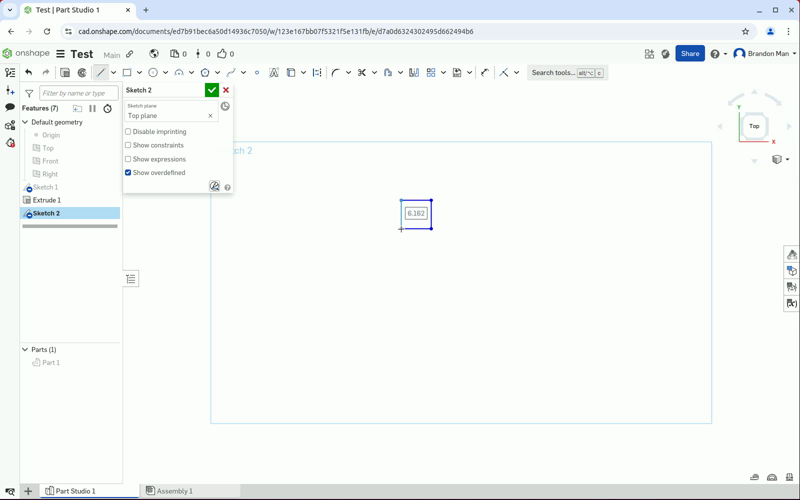
key_up(shift)
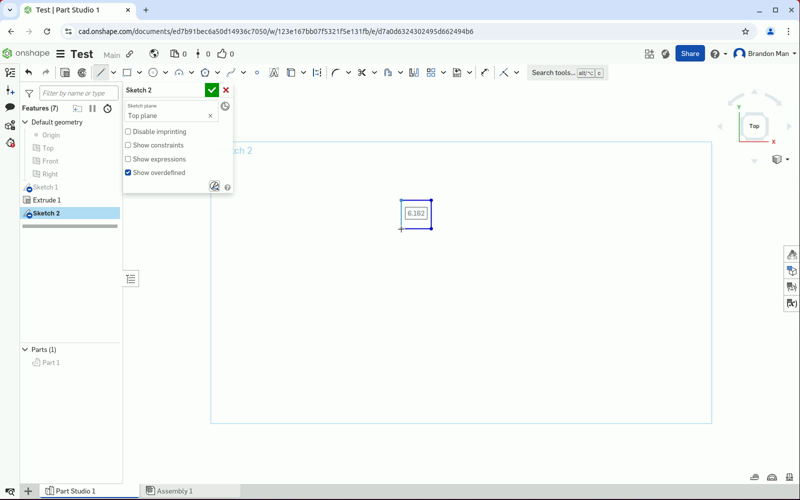
click(401, 228)
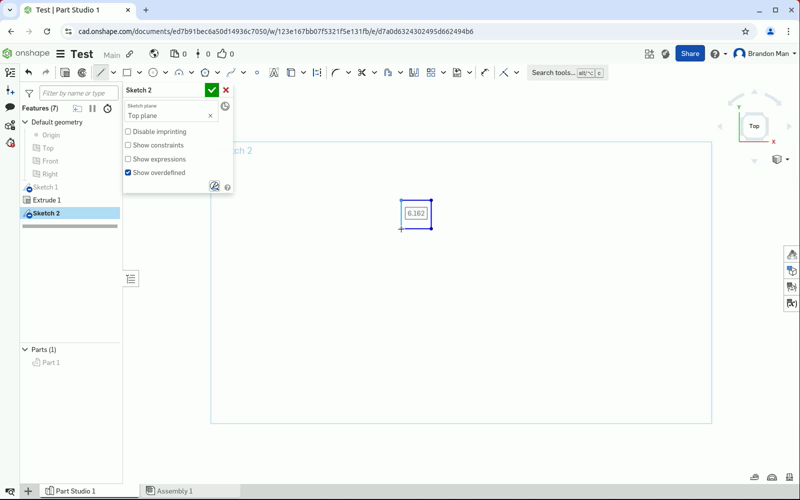
key(esc)
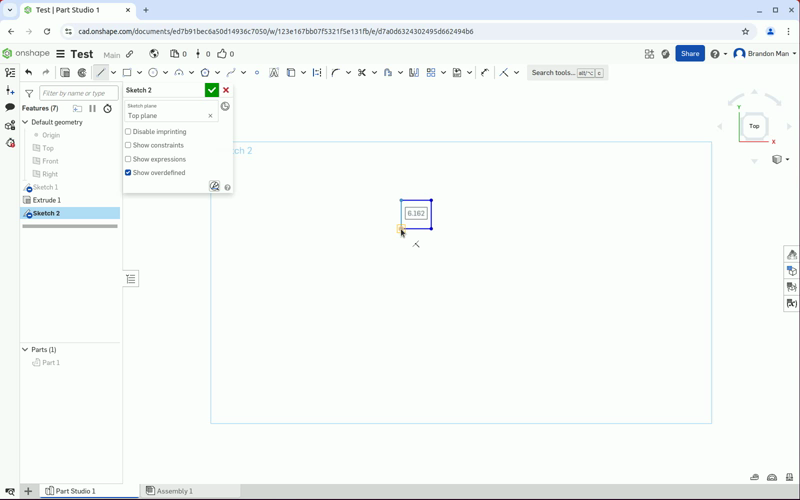
mouse_move(417, 211)
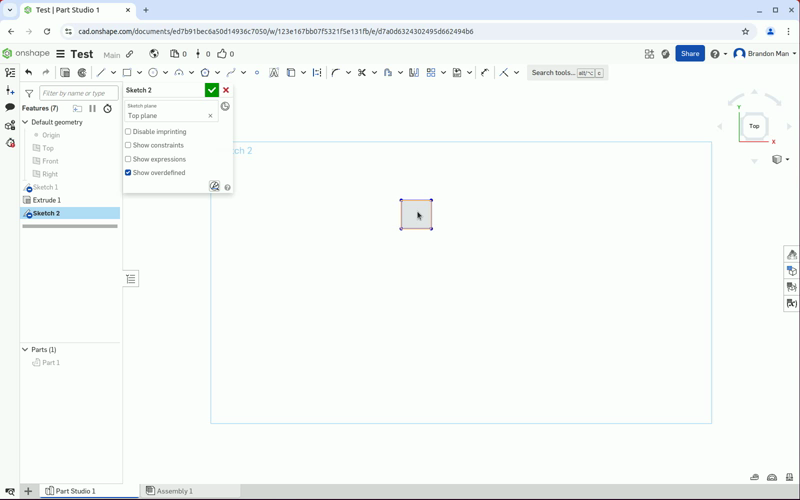
scroll(6)
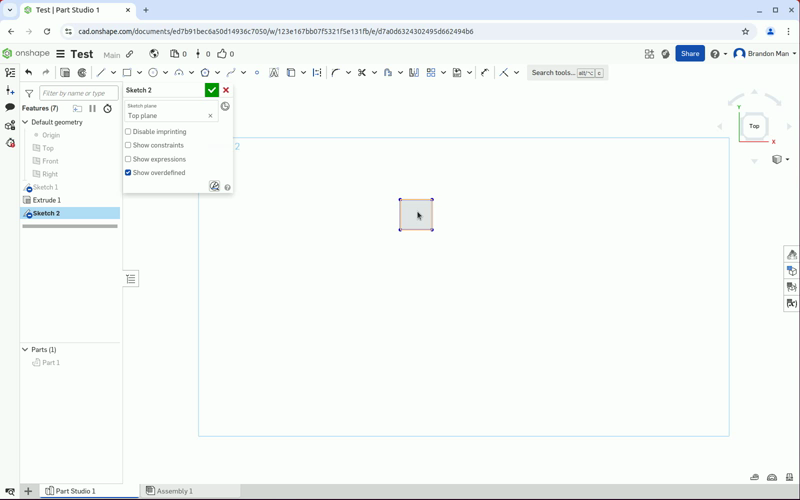
scroll(6)
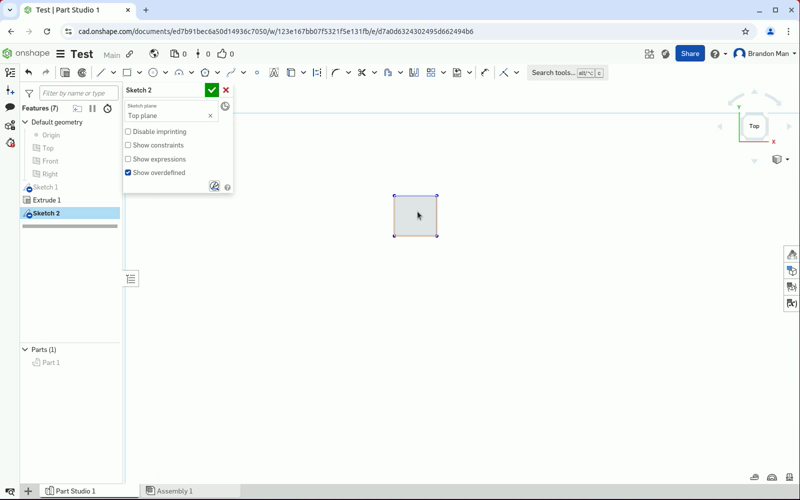
scroll(6)
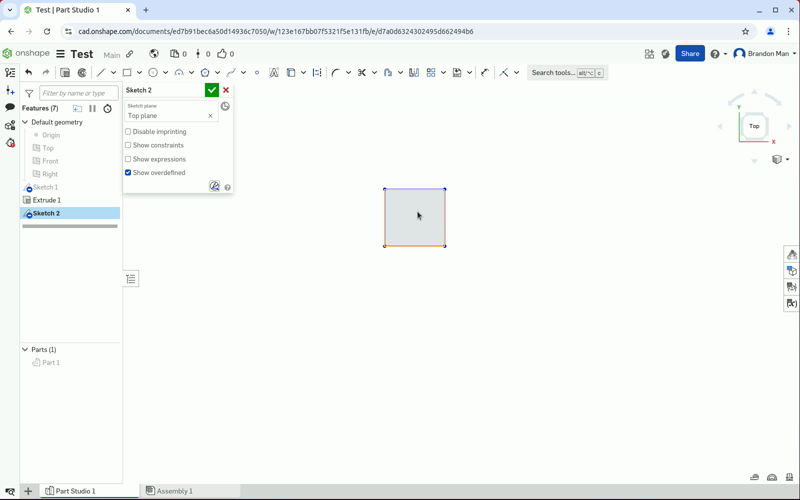
scroll(6)
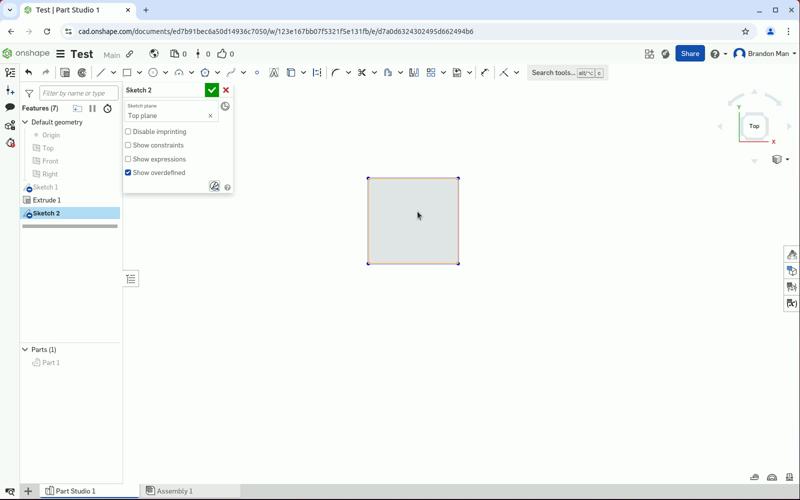
scroll(6)
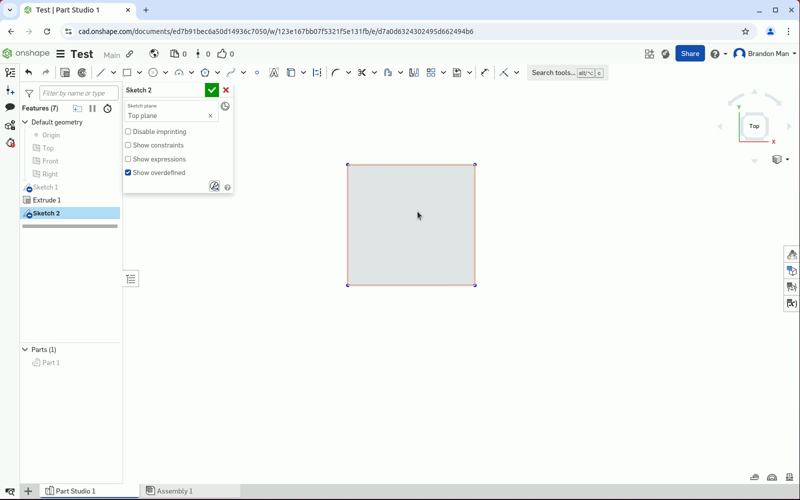
scroll(6)
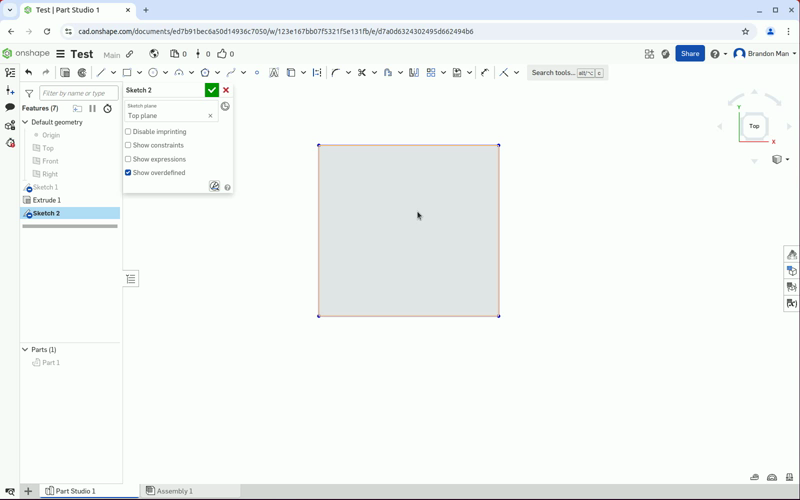
scroll(6)
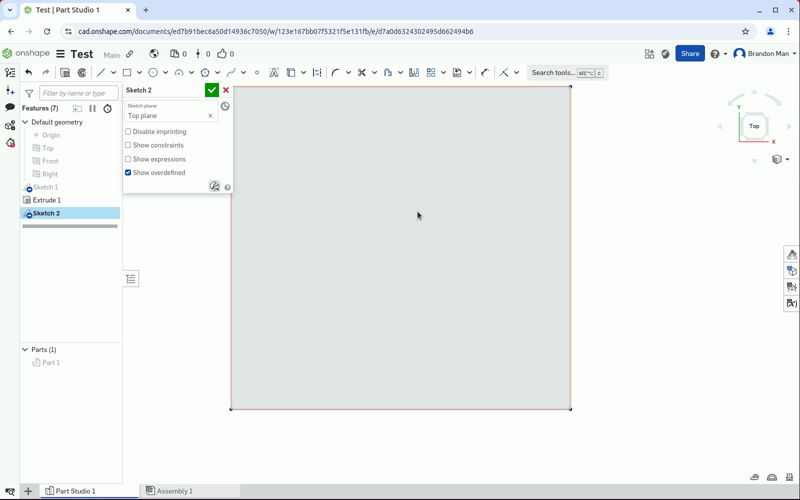
click(417, 211)
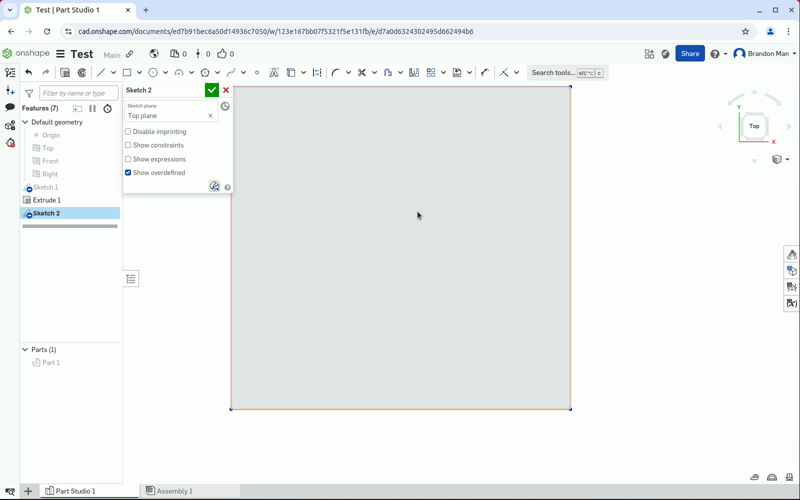
scroll(-6)
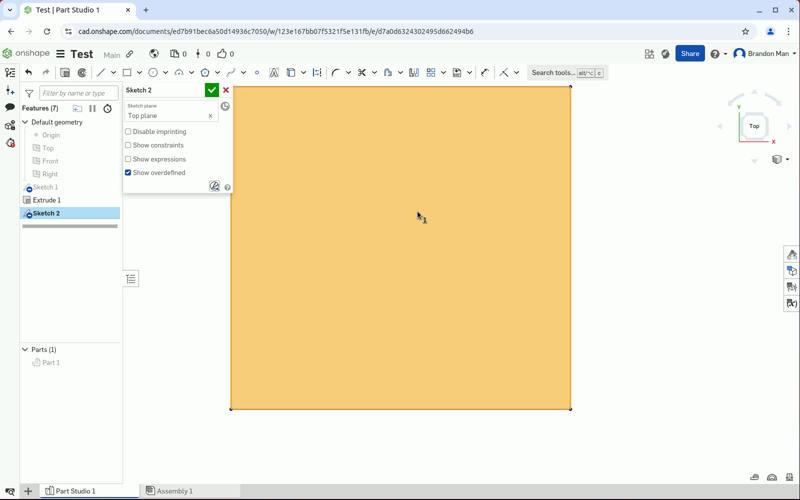
scroll(-6)
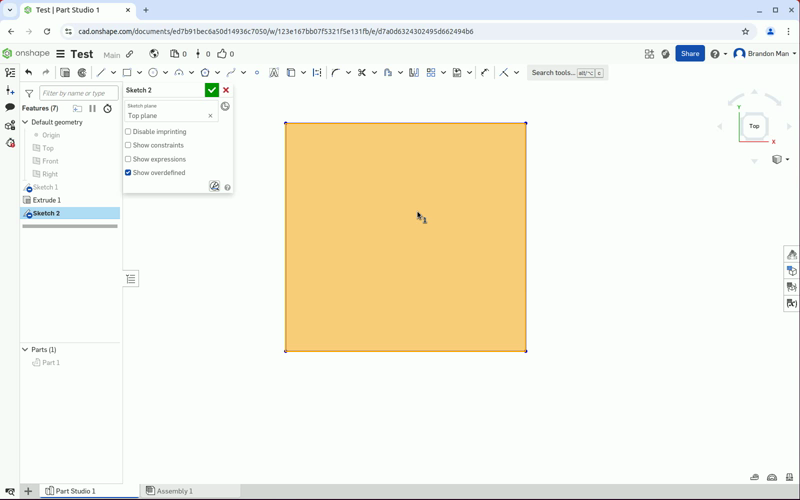
scroll(-6)
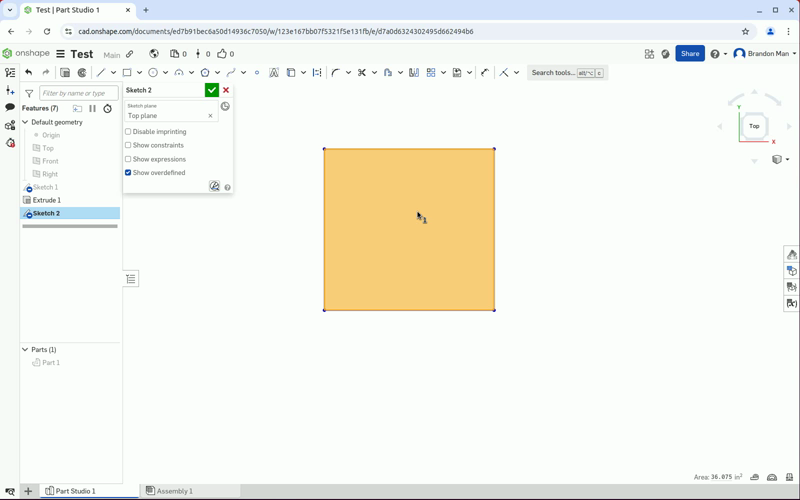
scroll(-6)
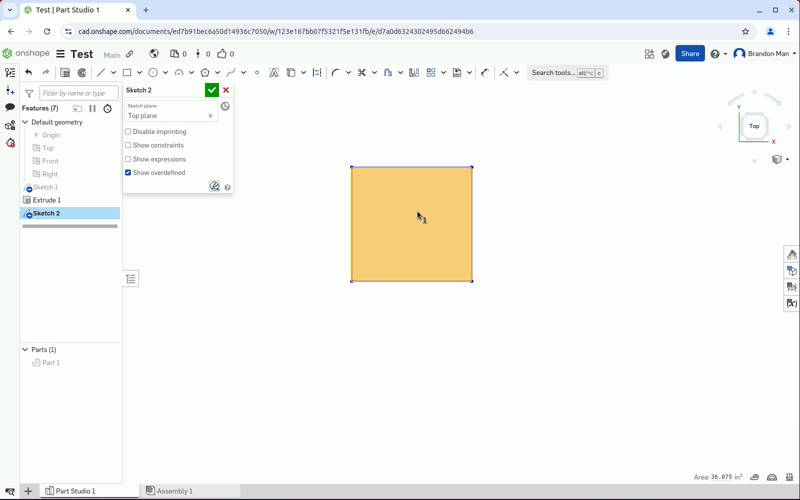
scroll(-6)
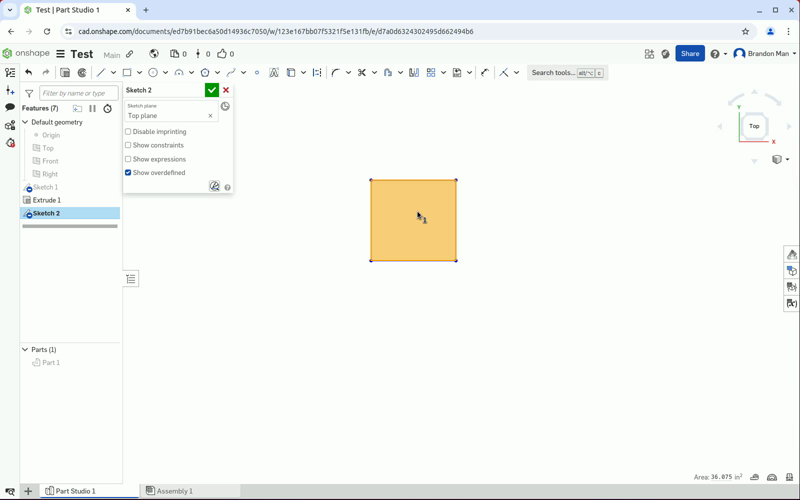
scroll(-6)
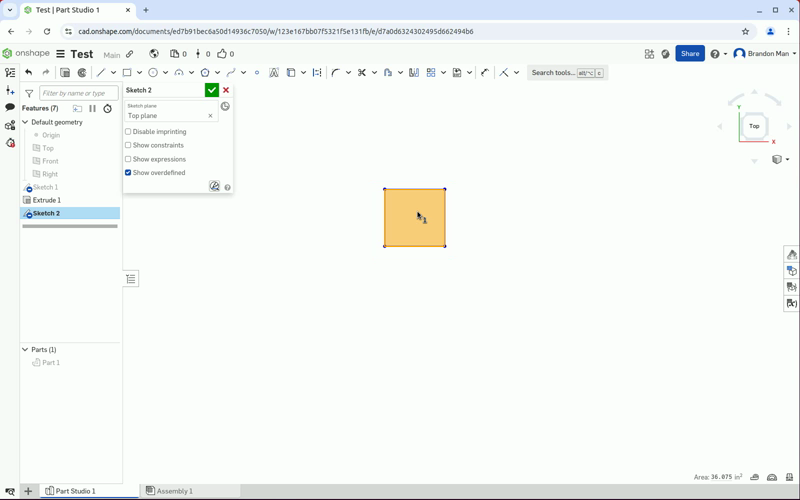
scroll(-6)
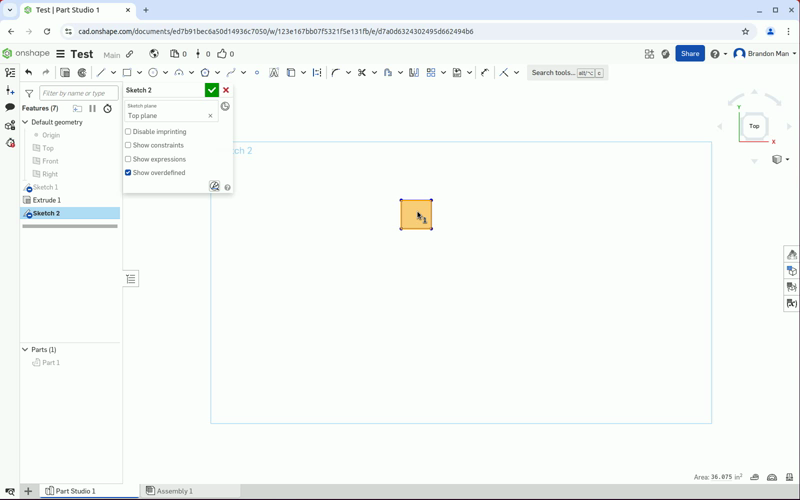
mouse_move(73, 352)
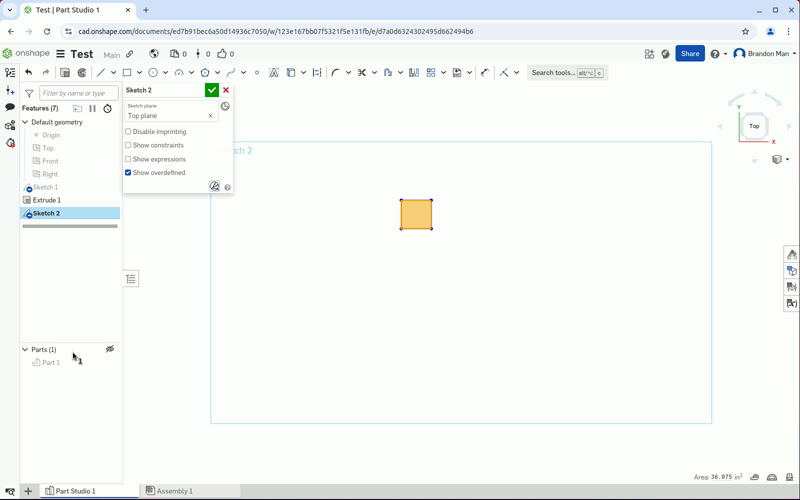
key(shift+y)
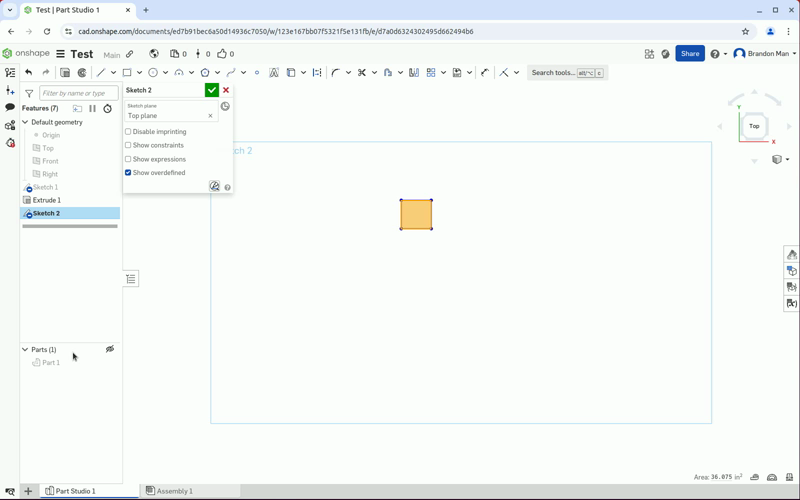
key(shift+e)
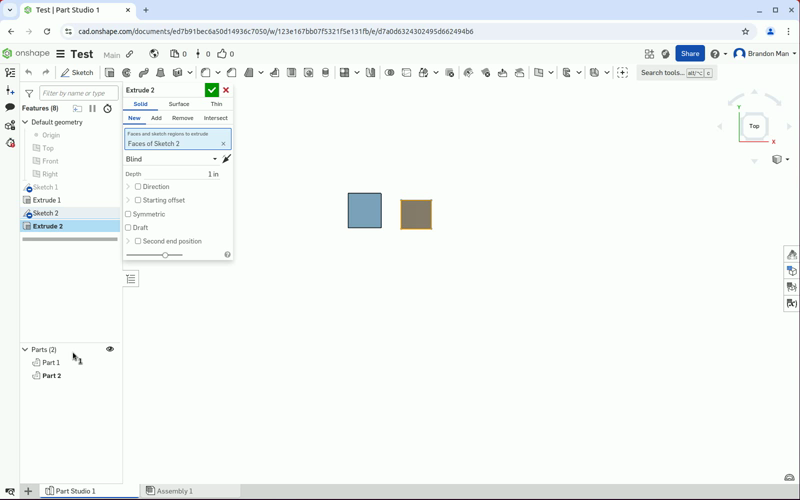
mouse_move(143, 106)
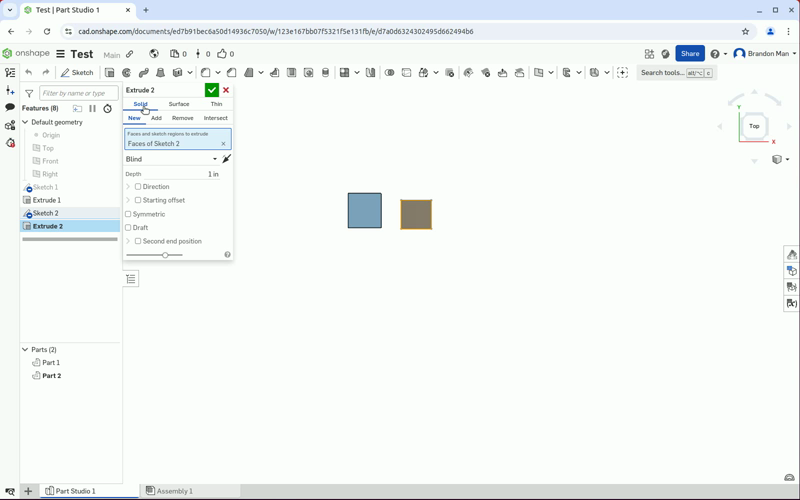
click(143, 106)
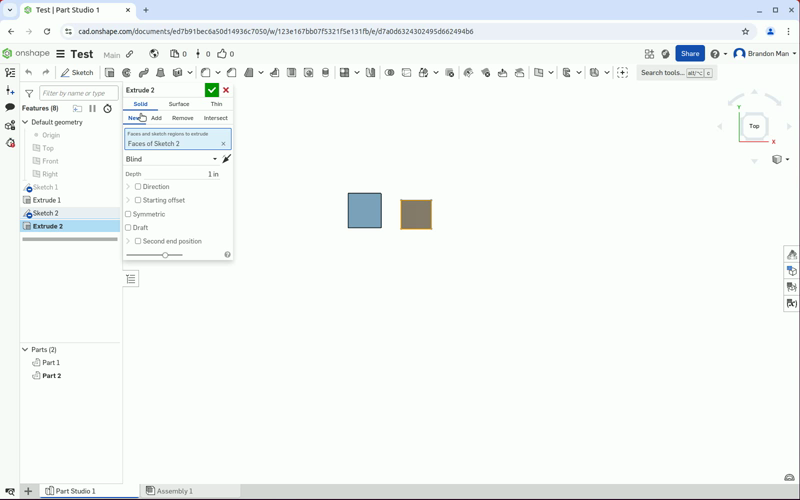
mouse_move(137, 120)
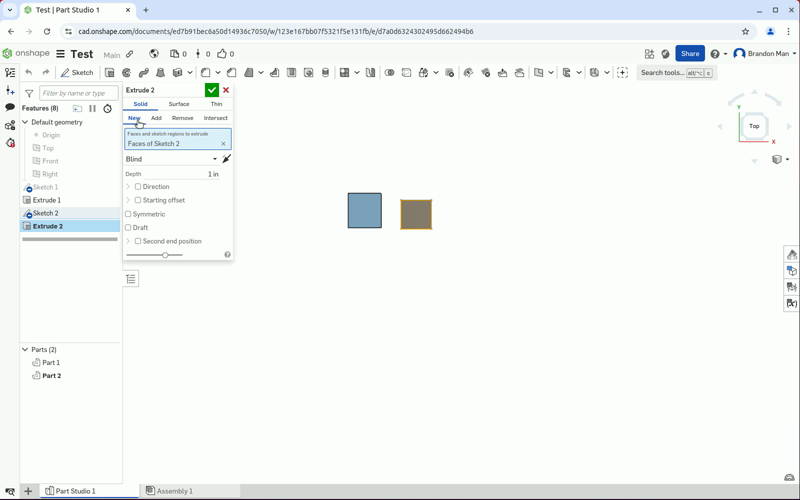
click(137, 120)
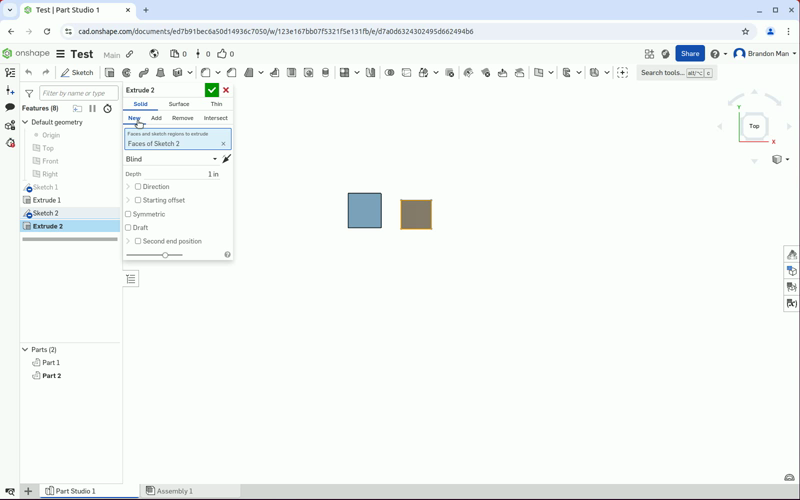
key(tab, 4)
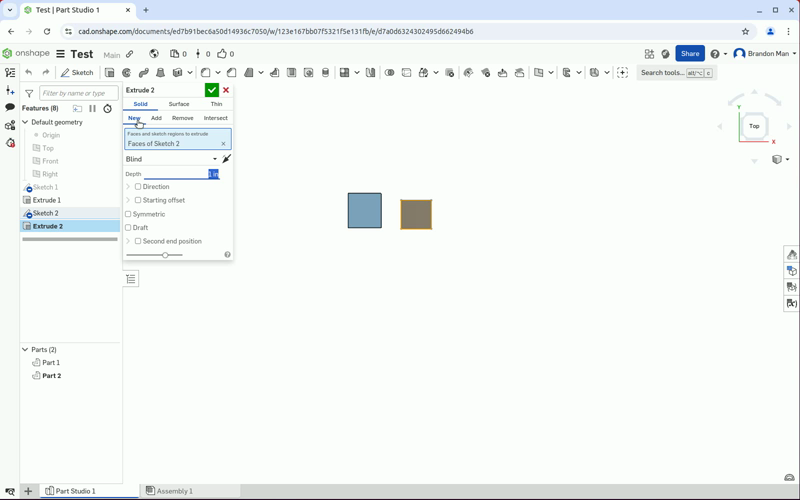
text(1.926)
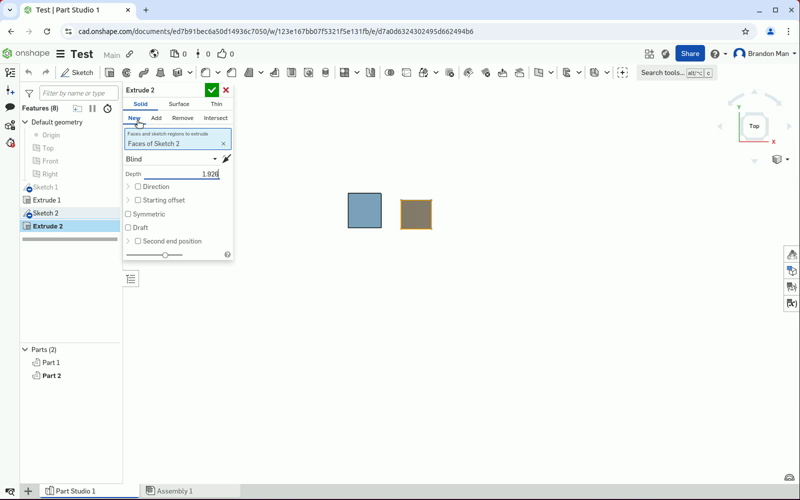
key(enter)
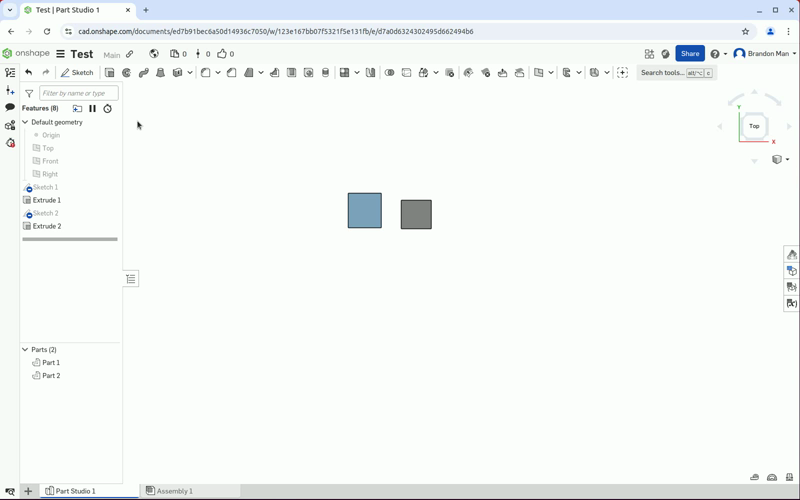
key(shift+h)
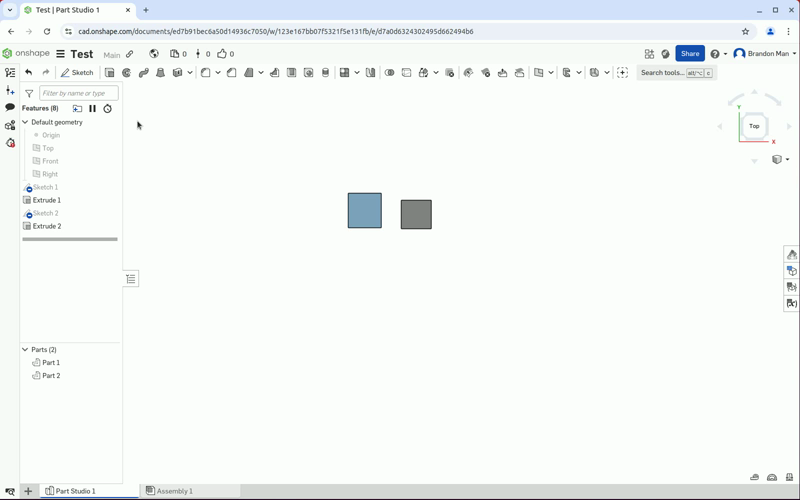
key(shift+h)
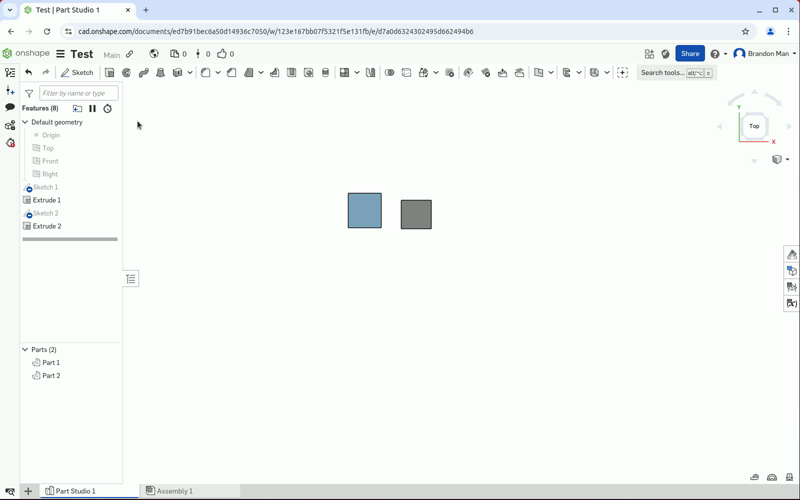
mouse_move(73, 189)
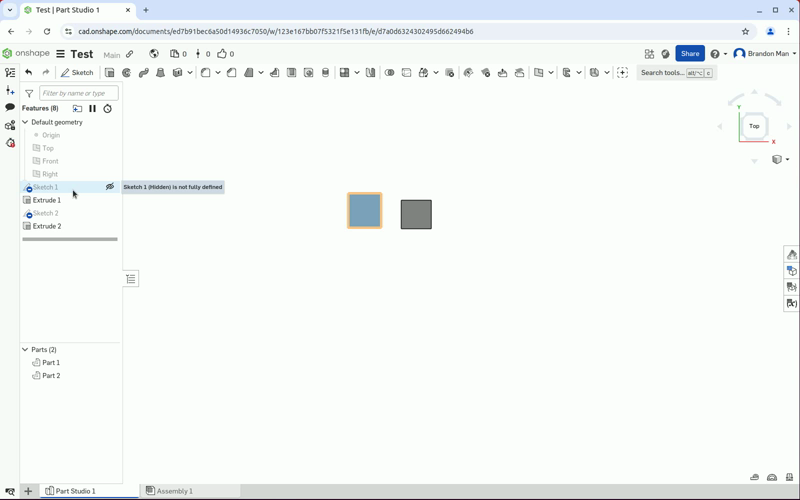
click(73, 189)
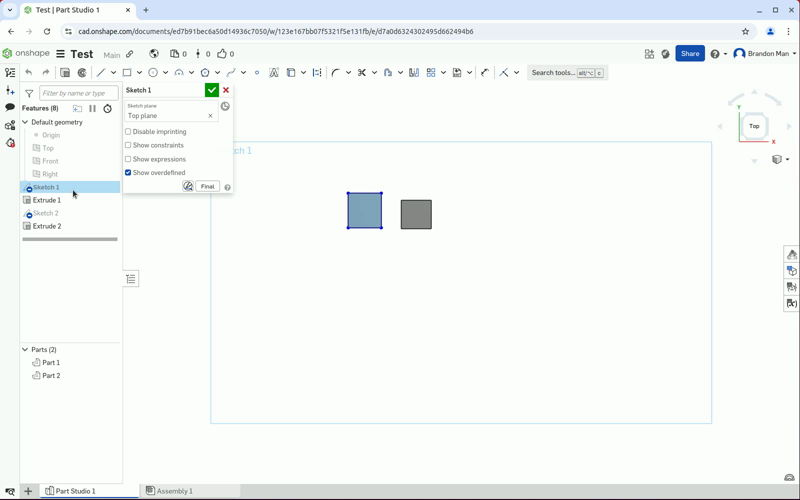
mouse_move(229, 92)
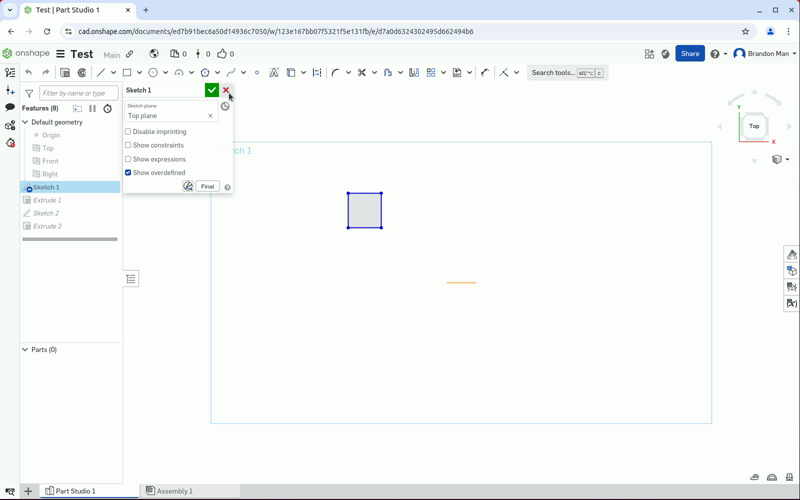
click(229, 92)
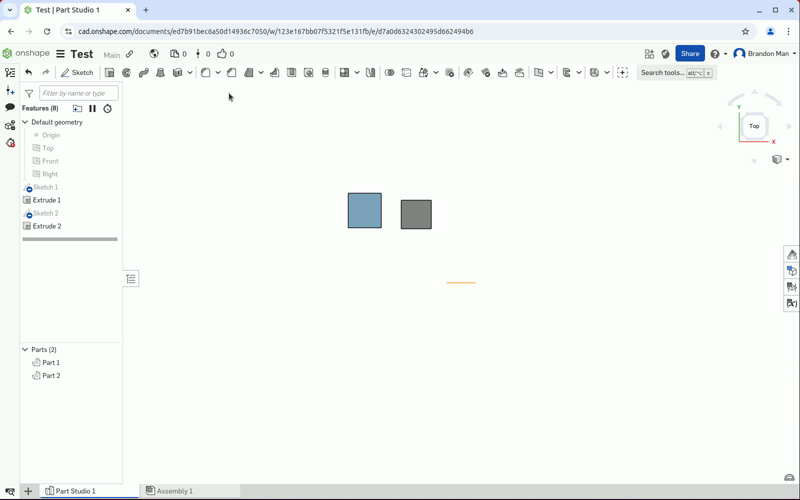
mouse_move(73, 352)
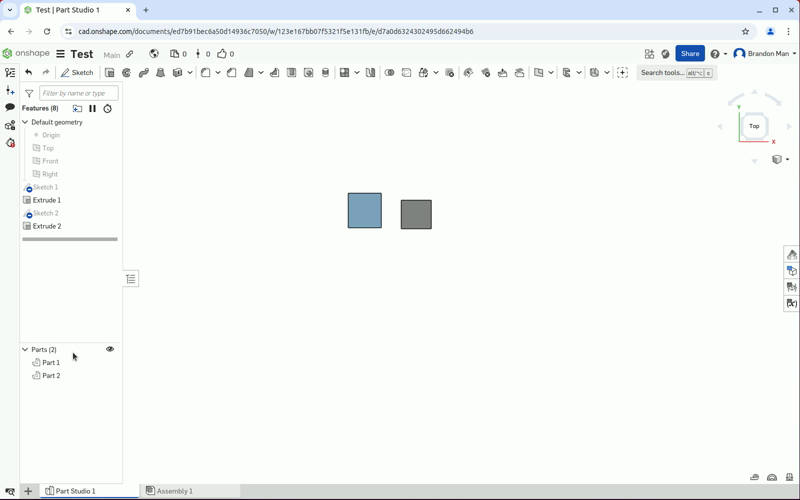
key(y)
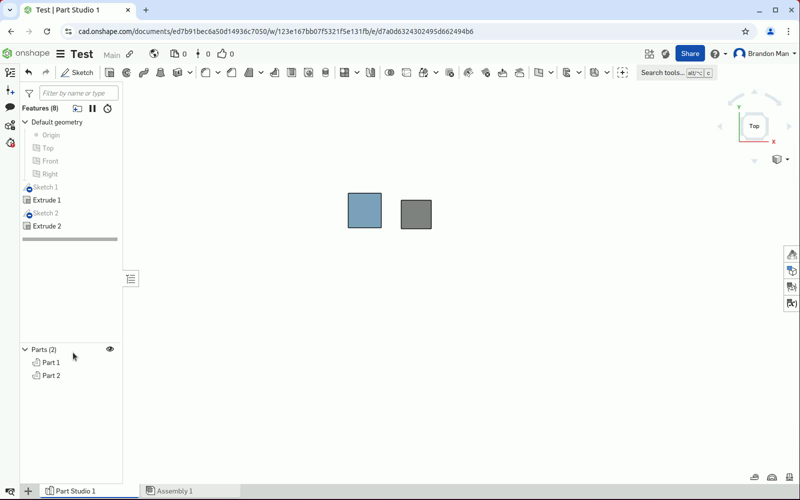
key(shift+p)
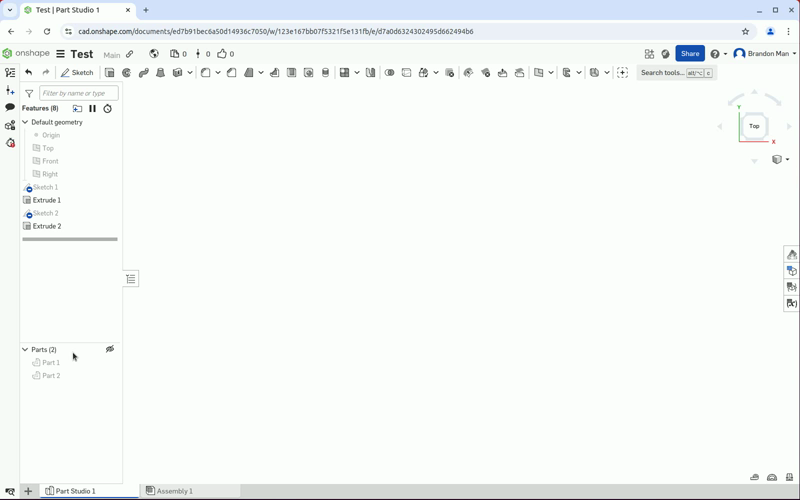
key(space)
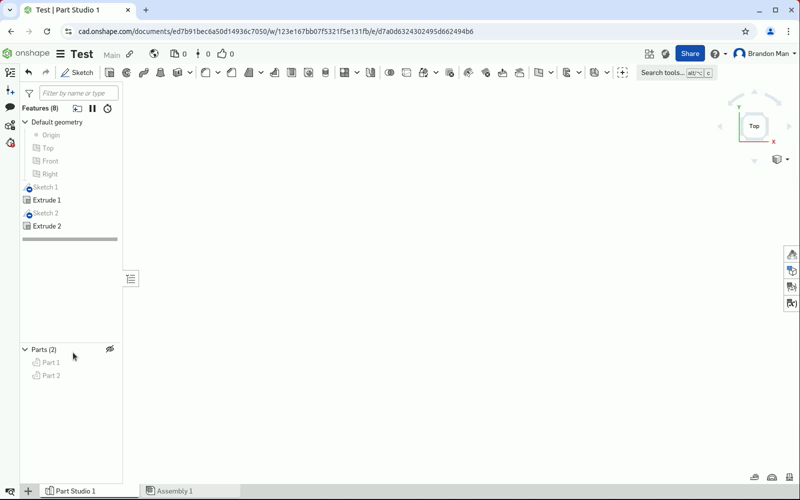
key_down(shift)
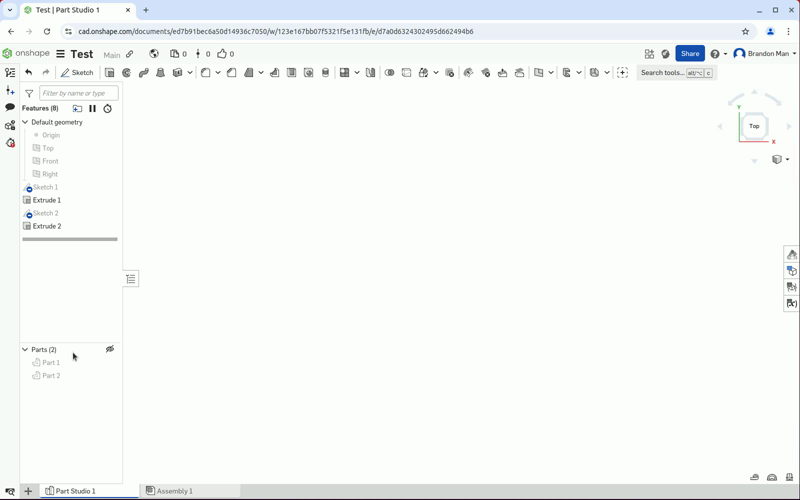
key(up)
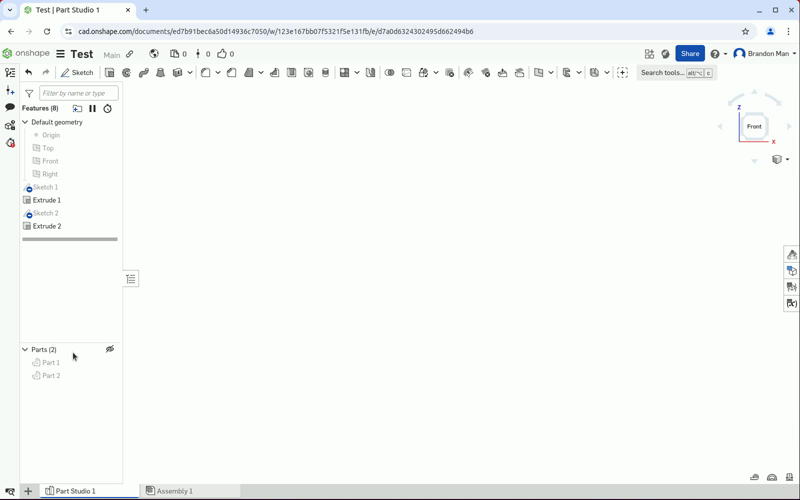
key_up(shift)
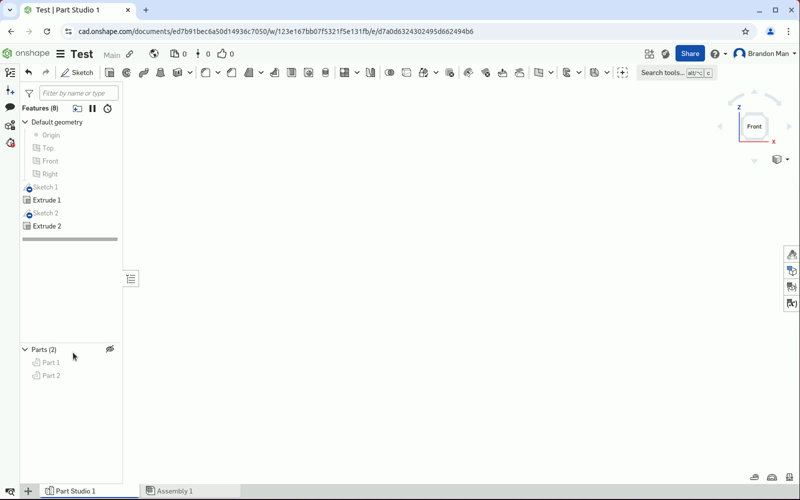
key(space)
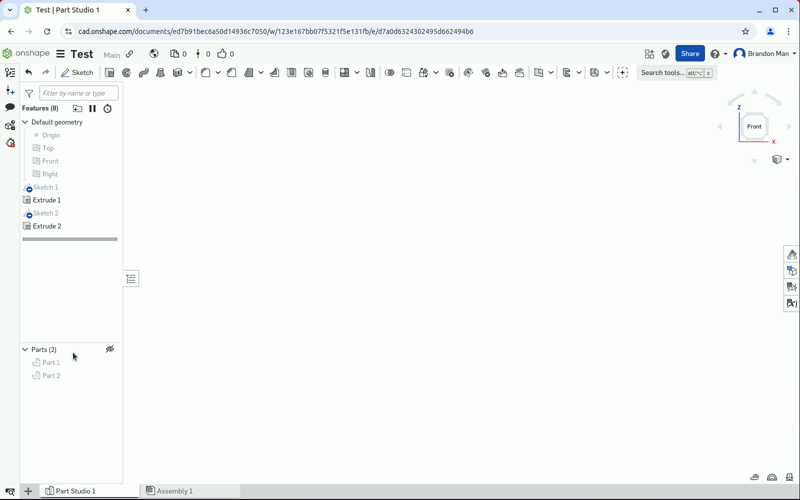
key_down(shift)
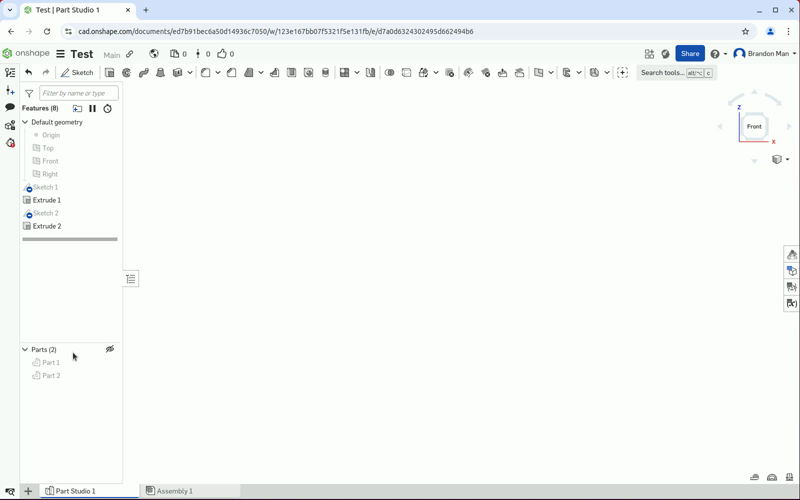
key(left)
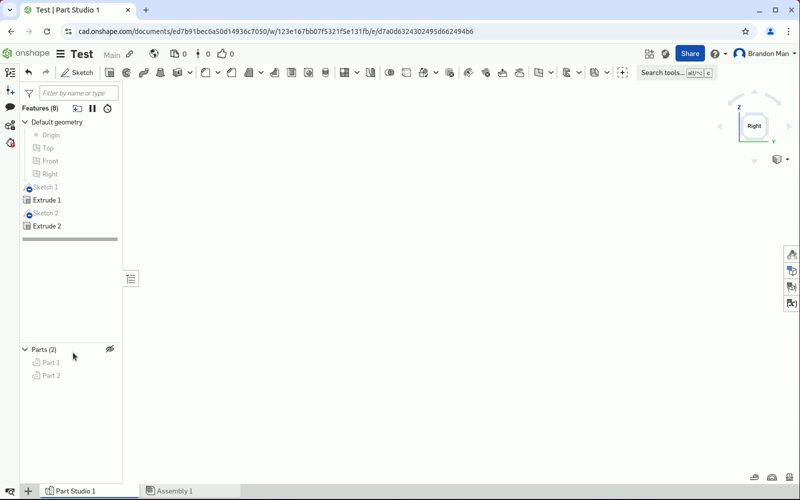
key_up(shift)
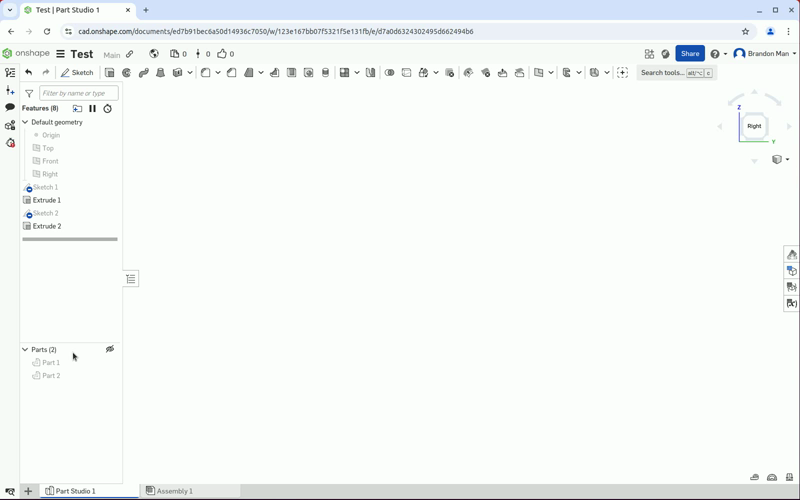
mouse_move(73, 352)
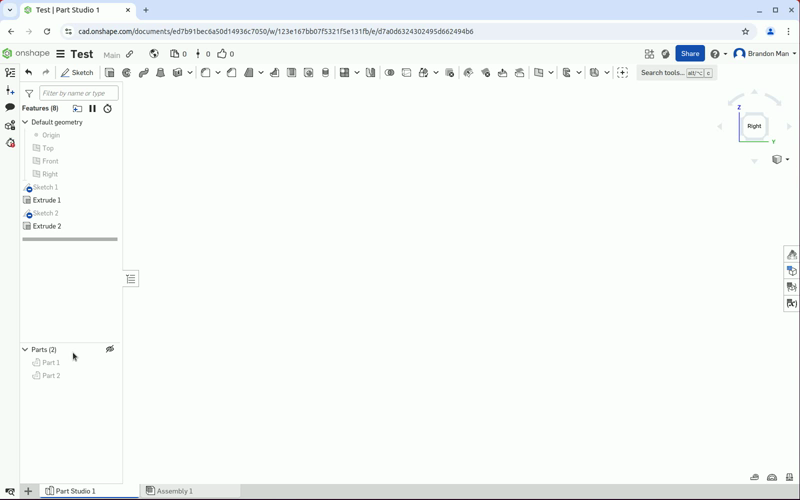
key(shift+y)
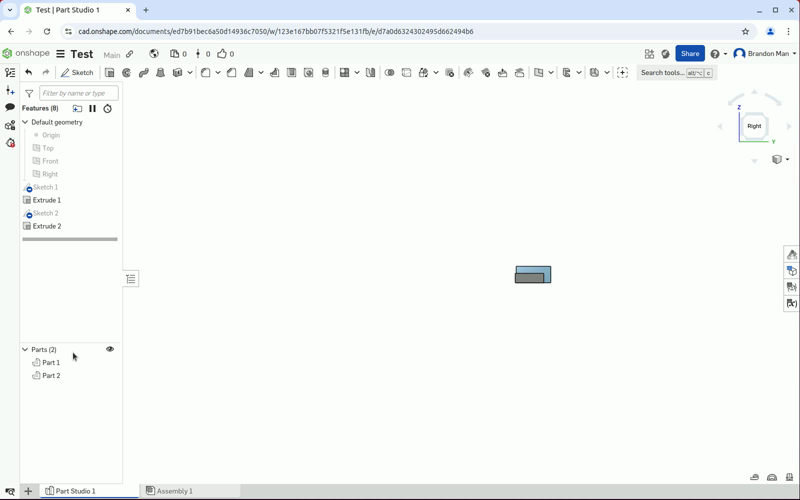
mouse_move(541, 75)
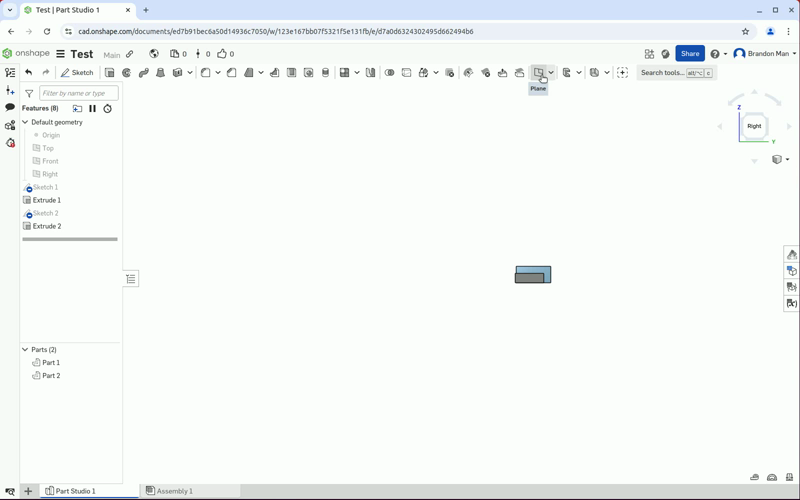
click(541, 75)
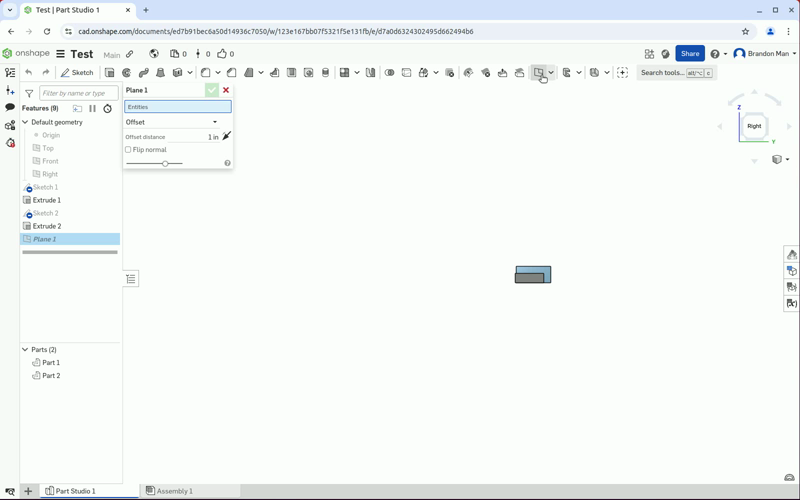
mouse_move(73, 176)
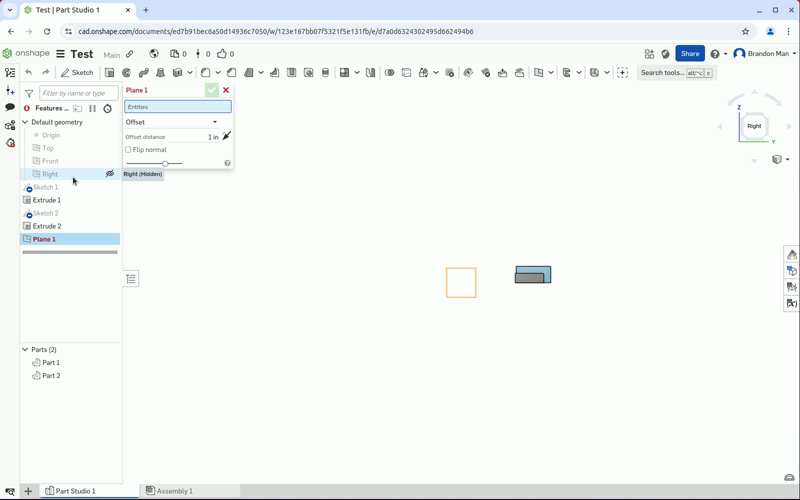
click(73, 176)
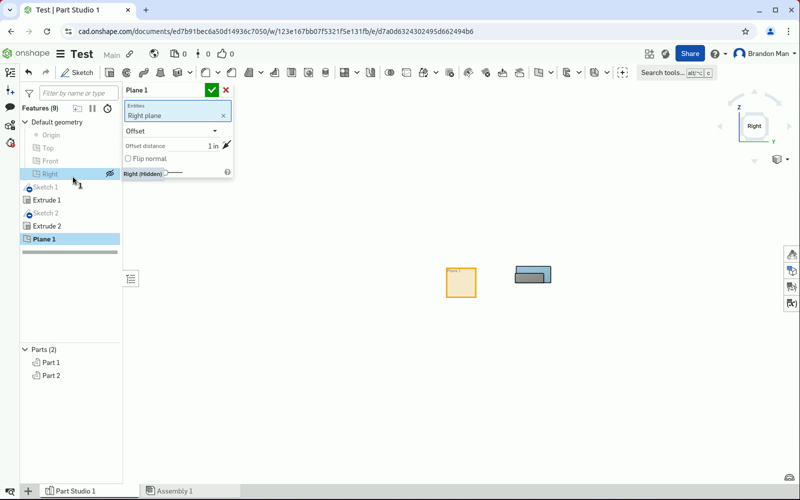
key(tab, 2)
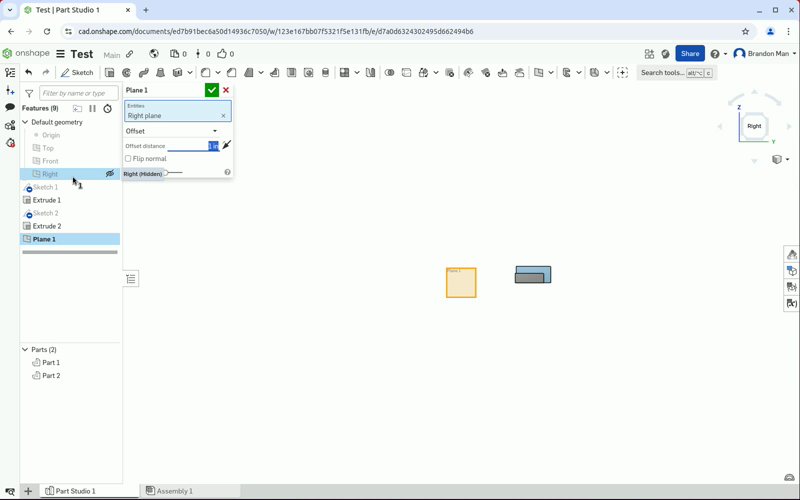
text(6.255)
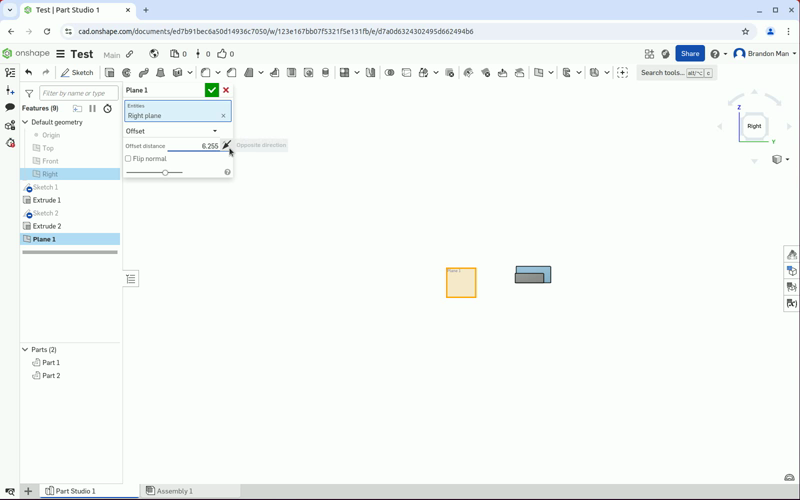
mouse_move(229, 147)
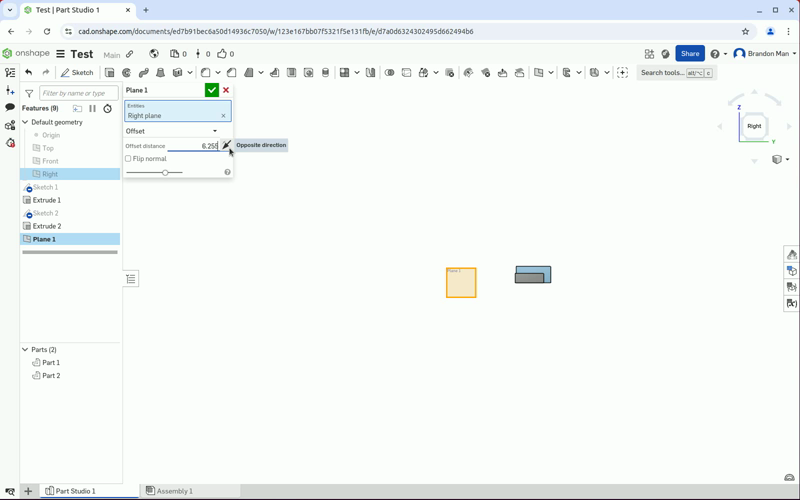
click(229, 147)
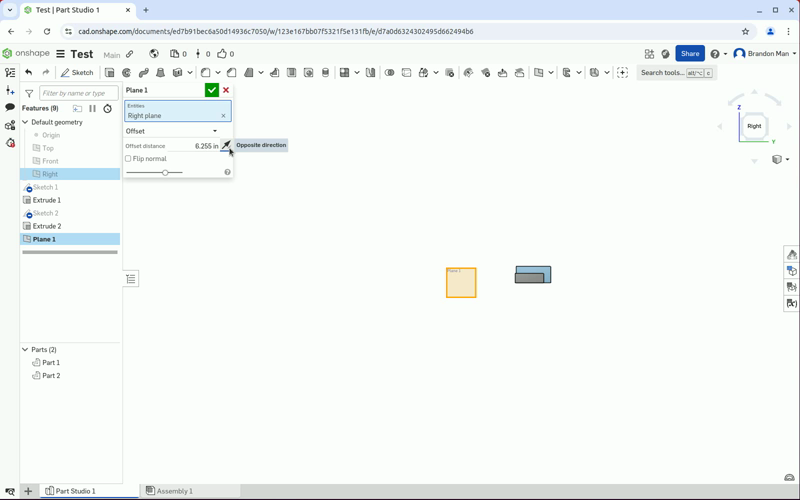
key(enter, 2)
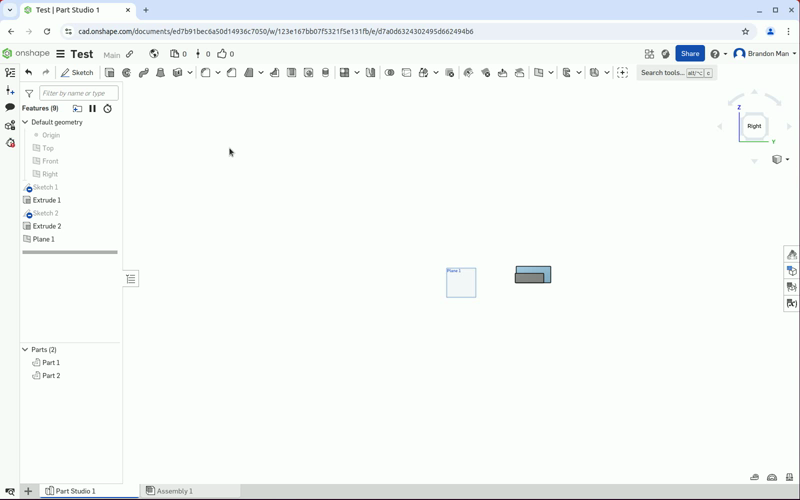
key(shift+s)
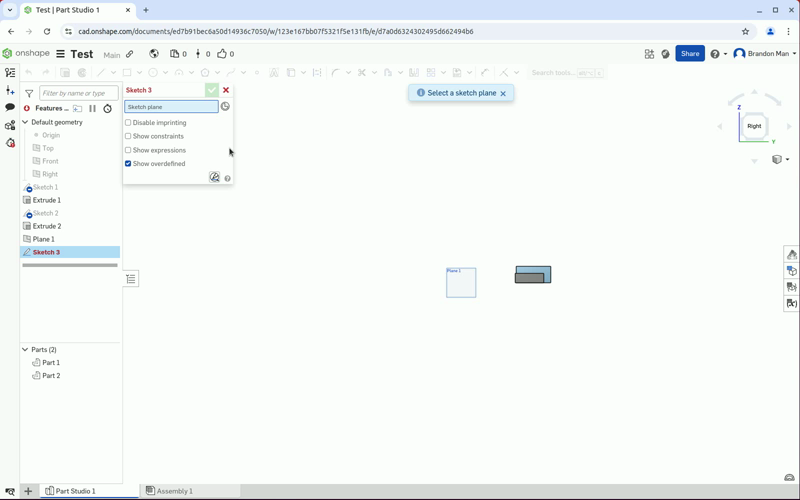
mouse_move(73, 241)
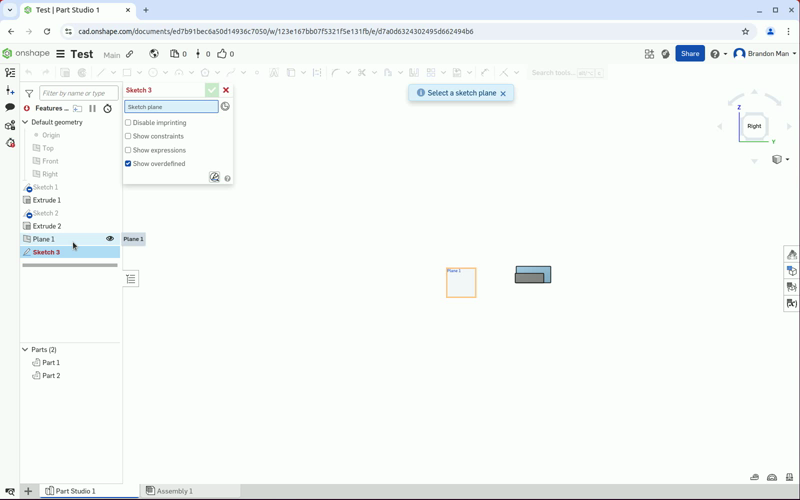
click(73, 241)
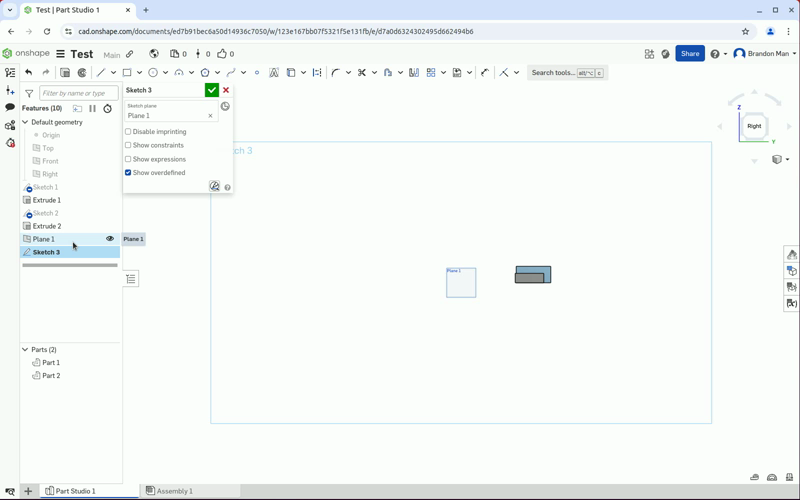
mouse_move(73, 352)
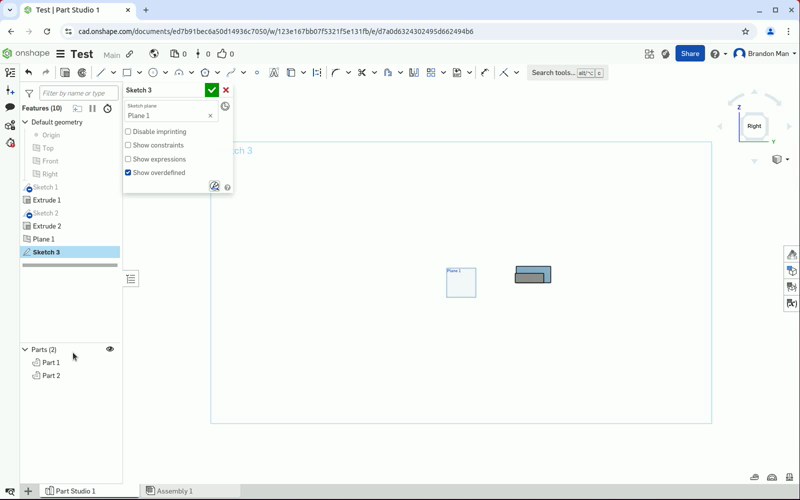
key(y)
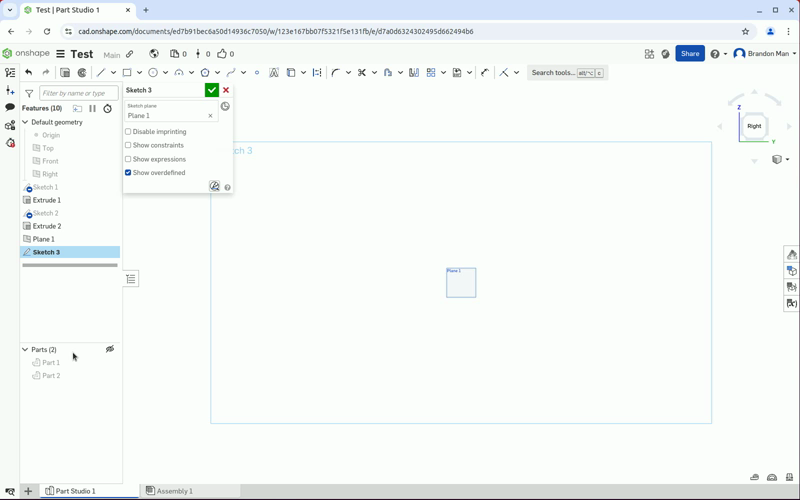
key(l)
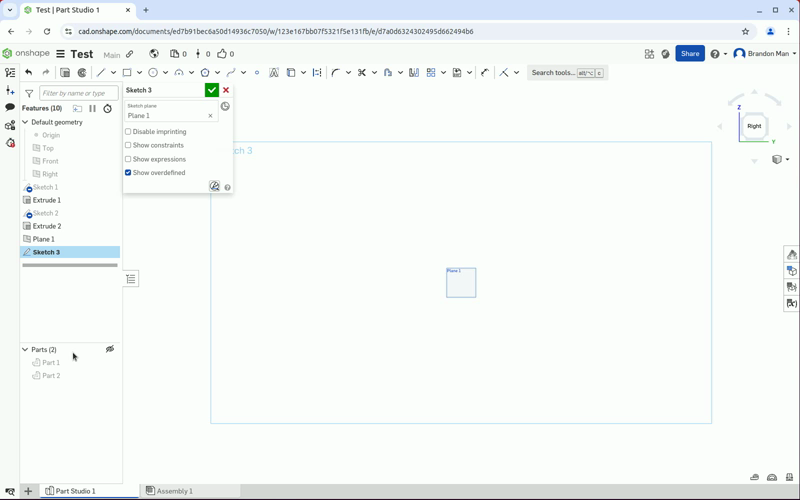
key_down(shift)
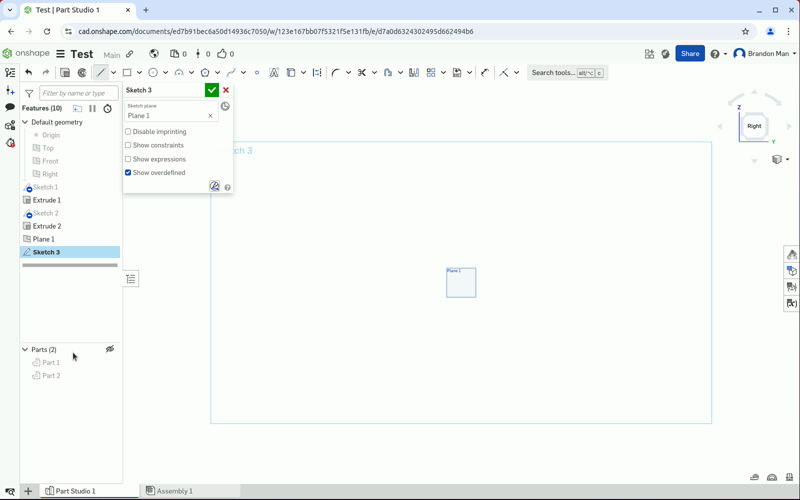
mouse_move(515, 281)
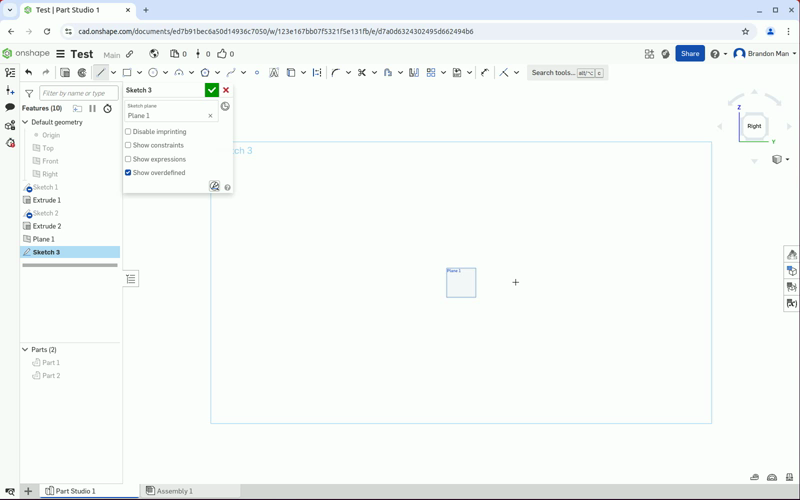
click(515, 281)
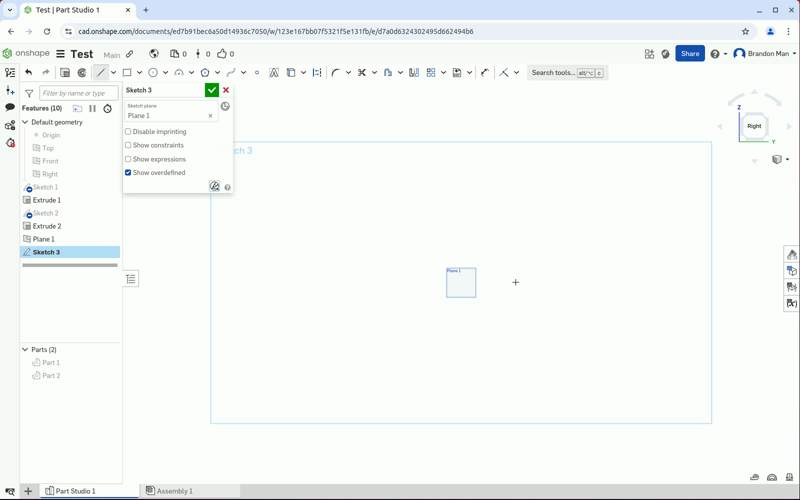
key_up(shift)
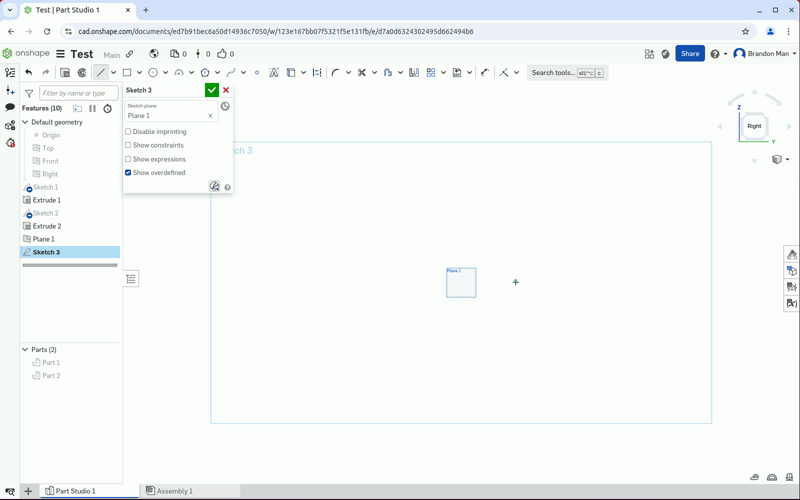
key_down(shift)
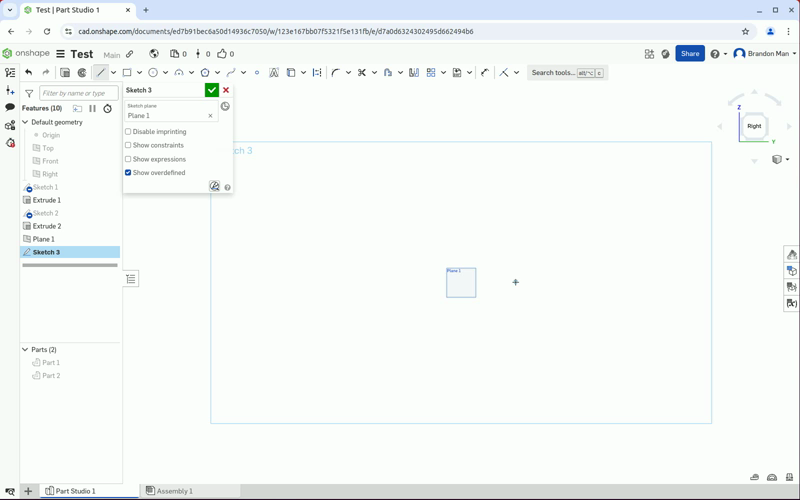
mouse_move(545, 281)
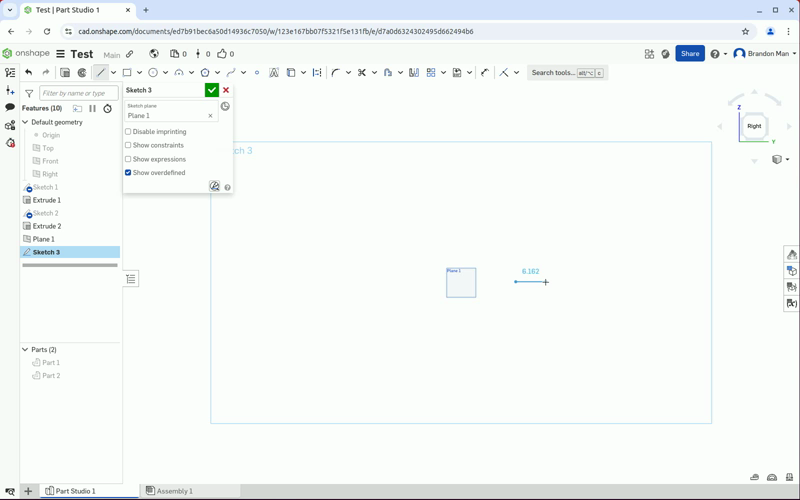
mouse_move(541, 281)
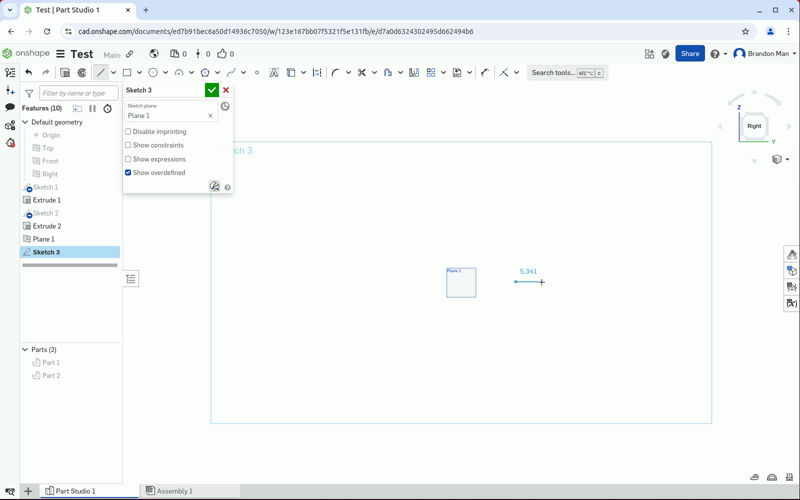
click(541, 281)
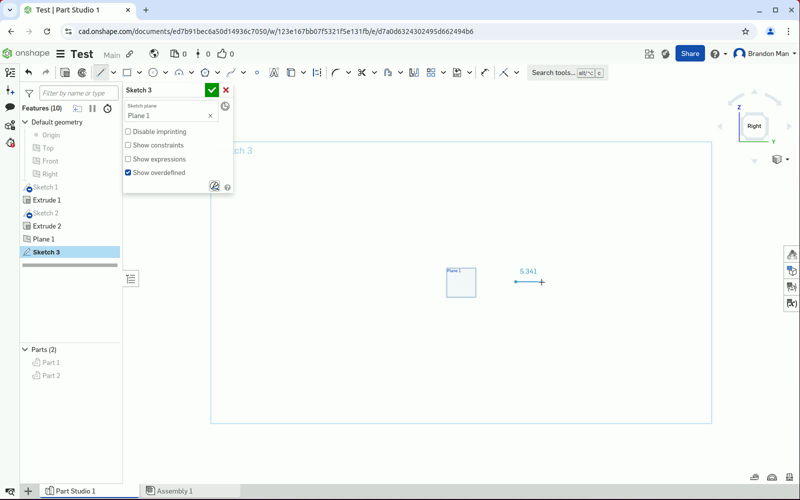
key_up(shift)
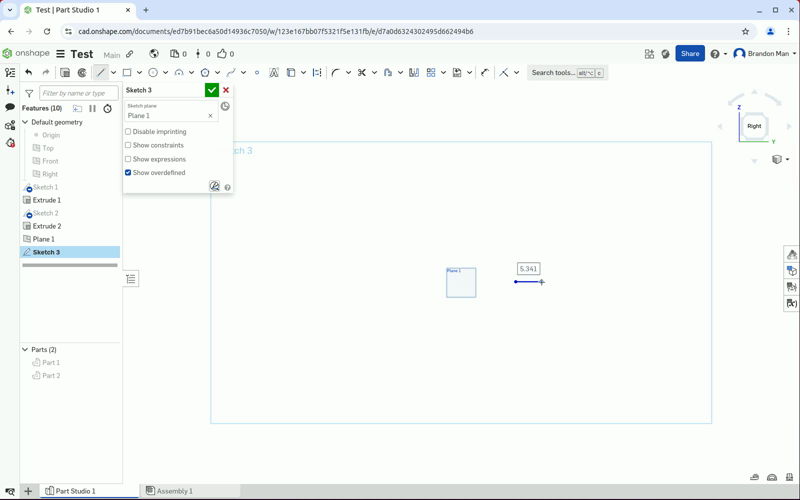
key_down(shift)
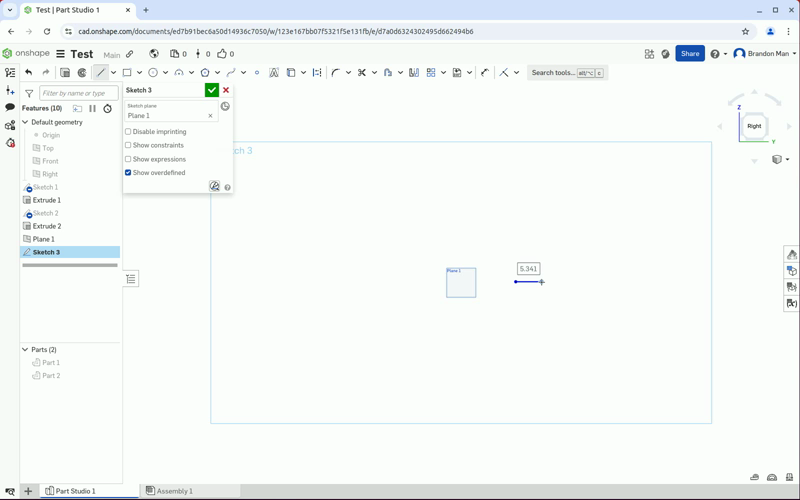
mouse_move(571, 281)
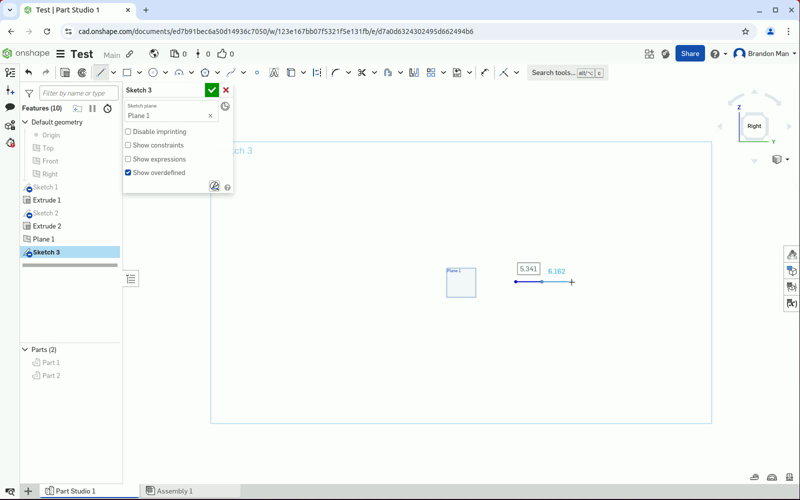
mouse_move(541, 275)
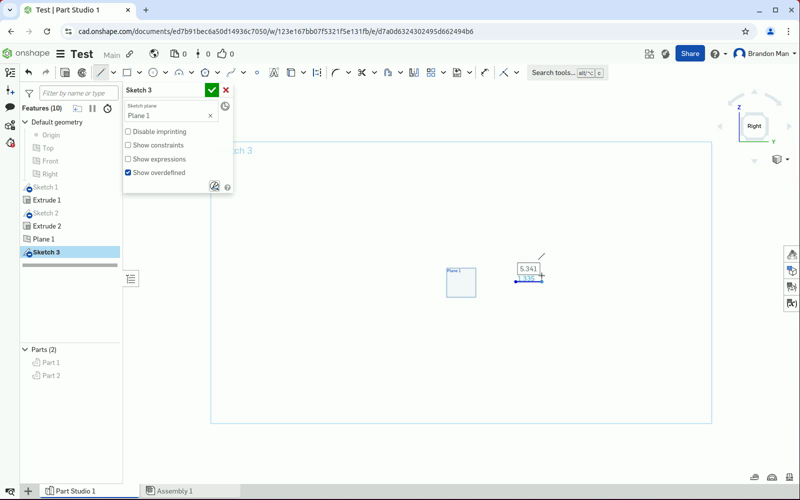
scroll(6)
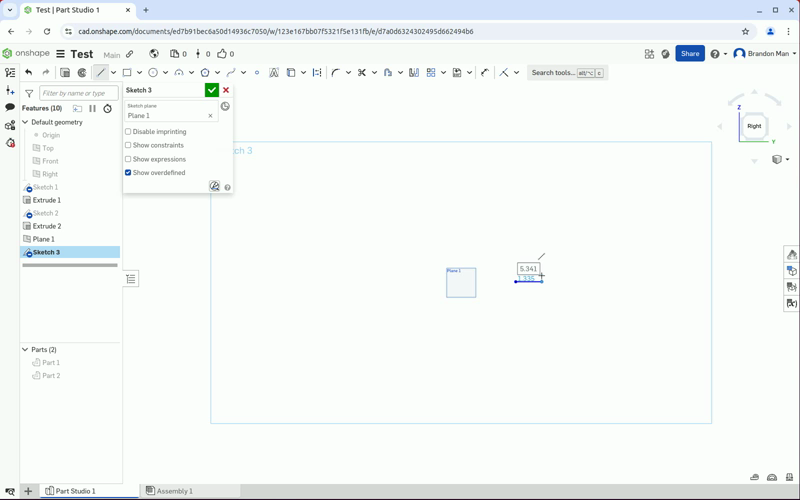
scroll(6)
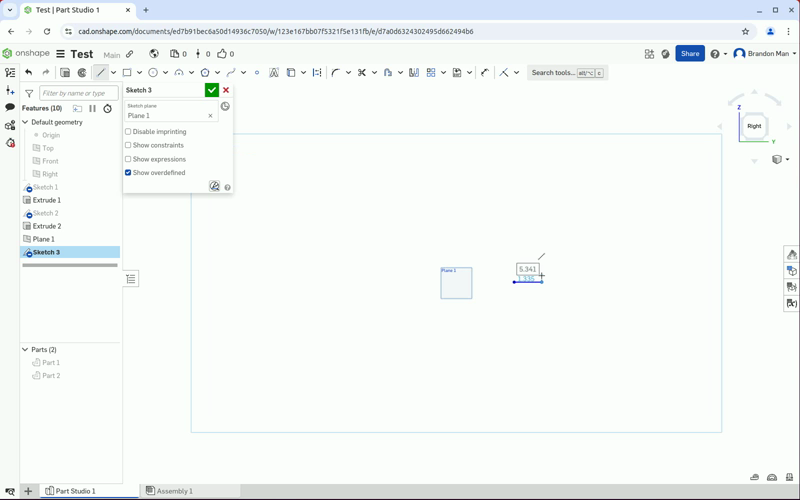
scroll(6)
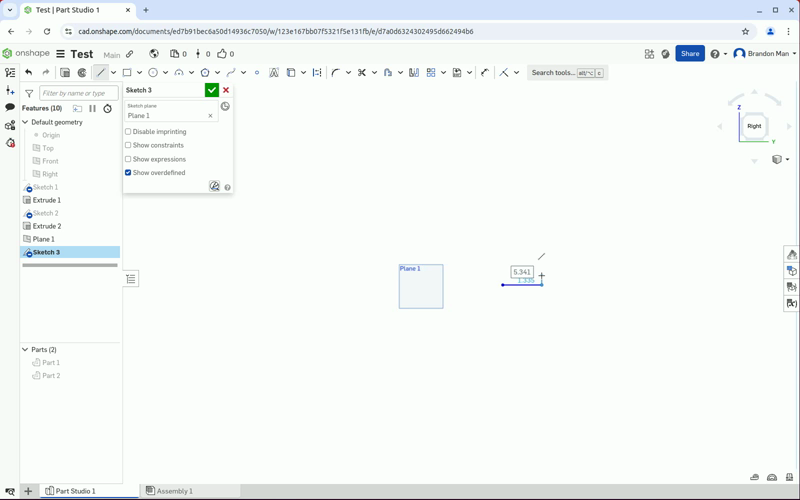
scroll(6)
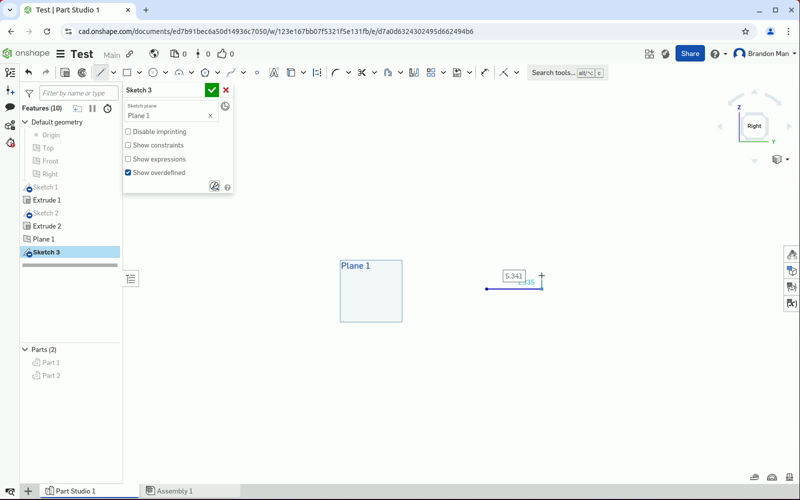
scroll(6)
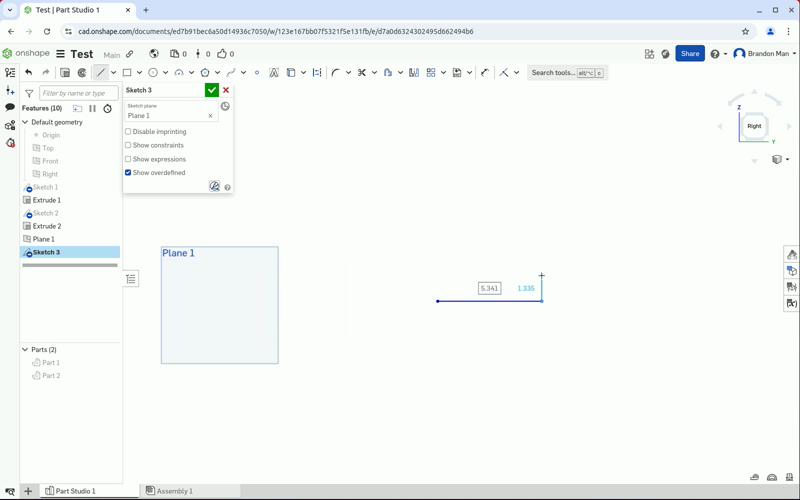
scroll(6)
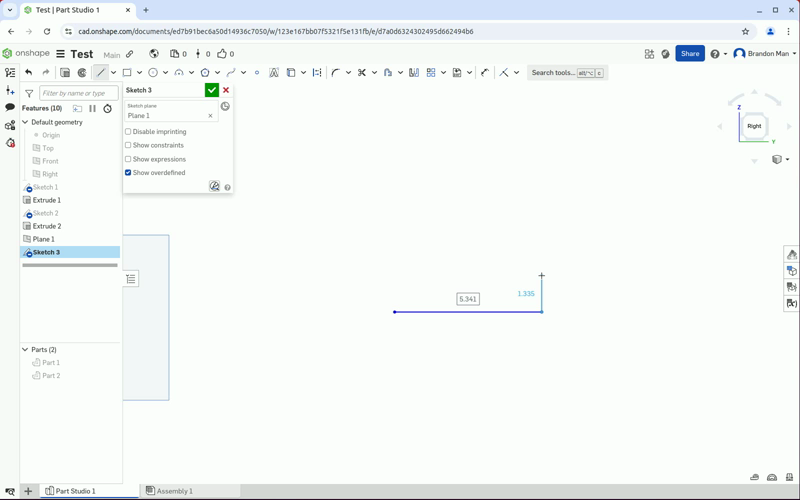
scroll(6)
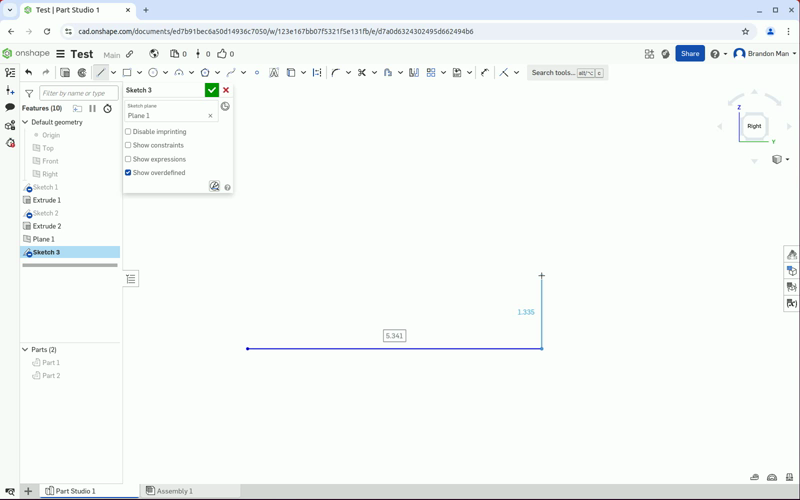
click(541, 275)
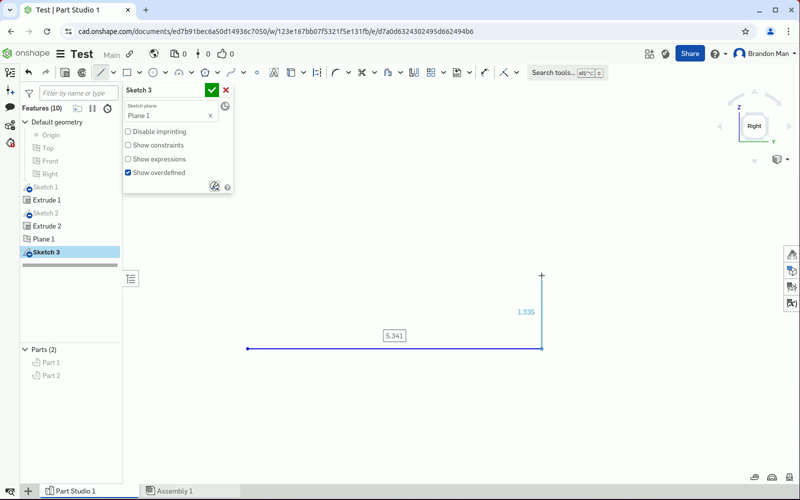
scroll(-6)
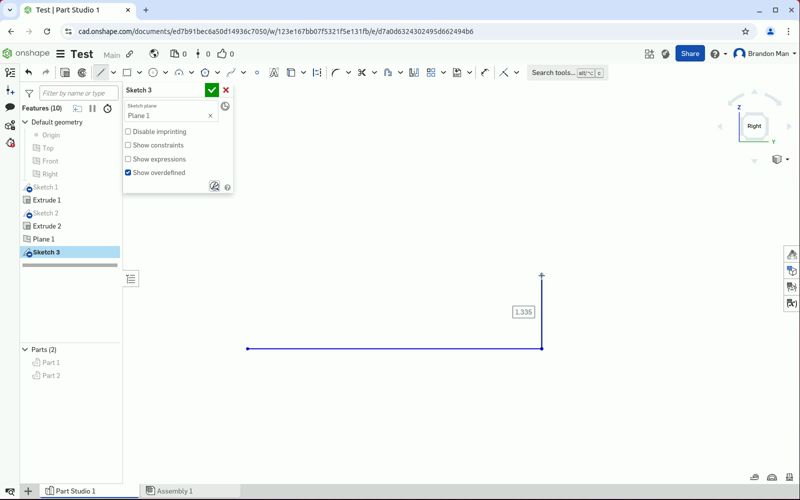
scroll(-6)
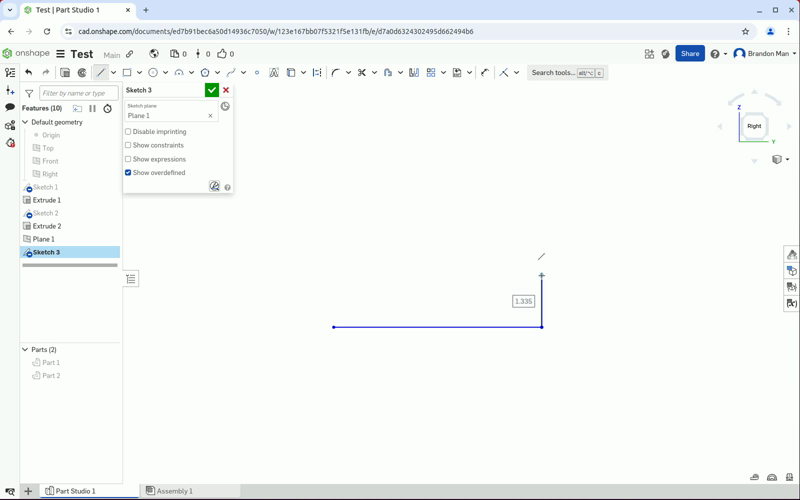
scroll(-6)
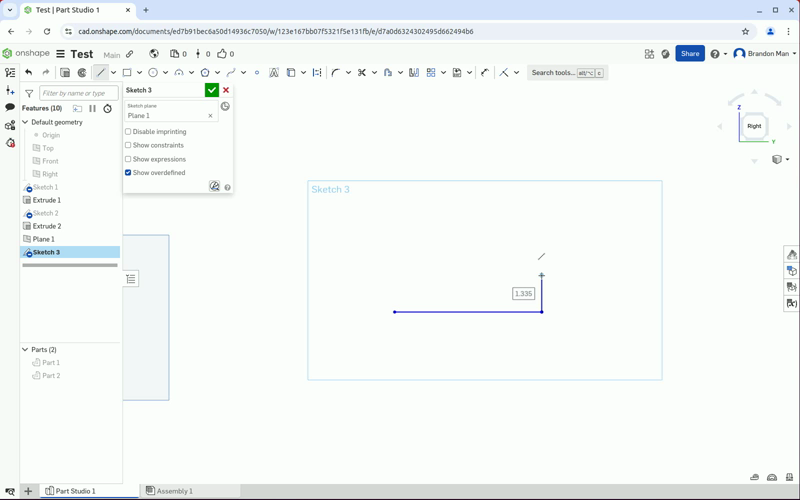
scroll(-6)
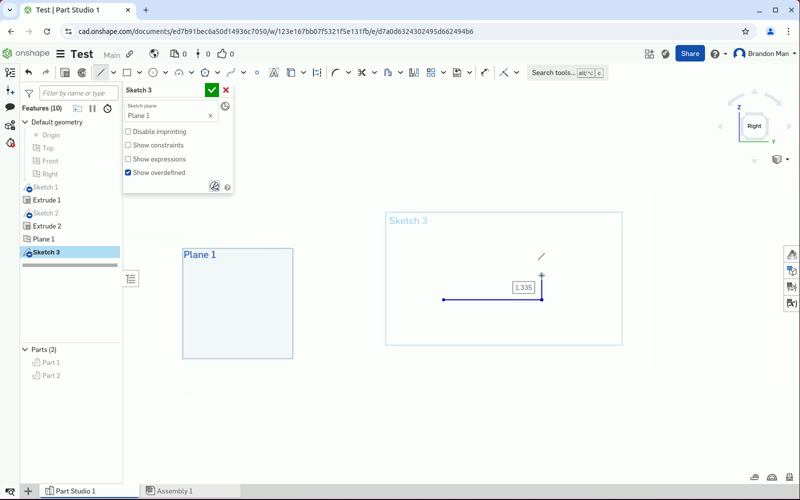
scroll(-6)
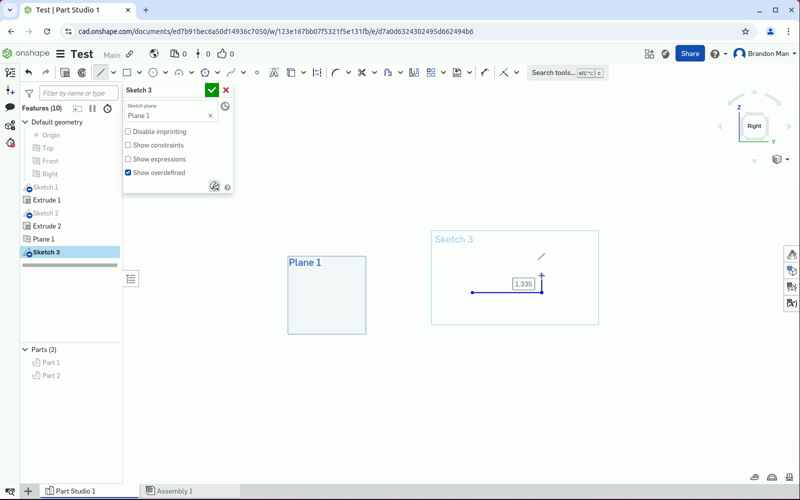
scroll(-6)
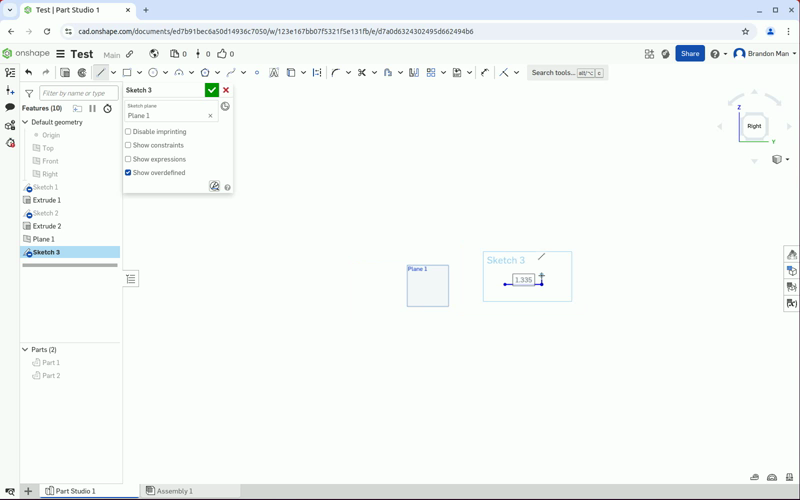
scroll(-6)
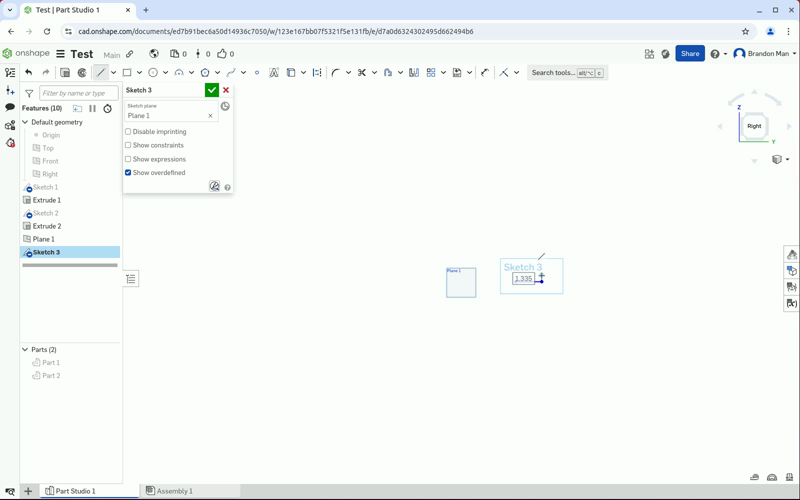
key_up(shift)
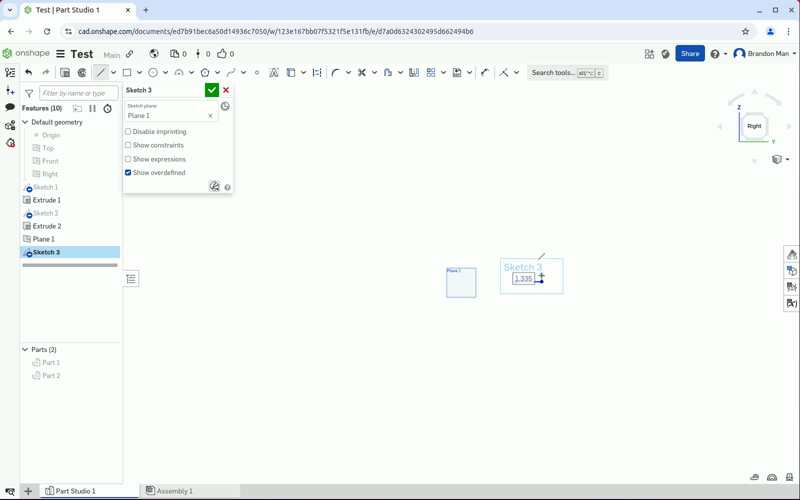
key_down(shift)
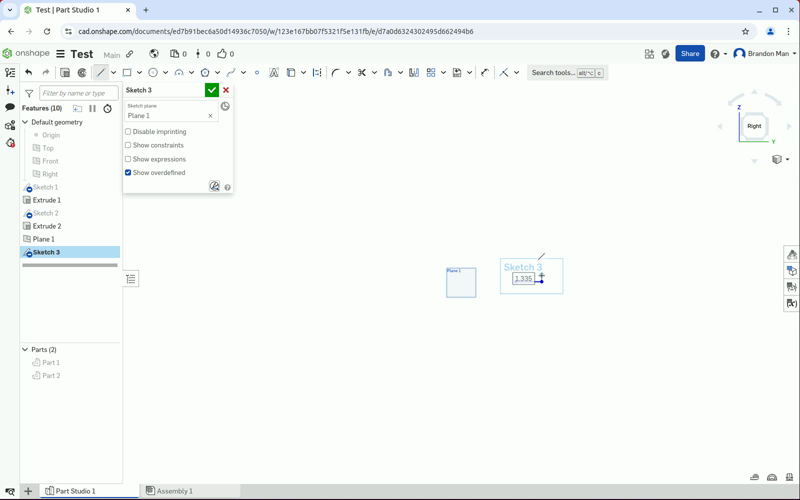
mouse_move(571, 275)
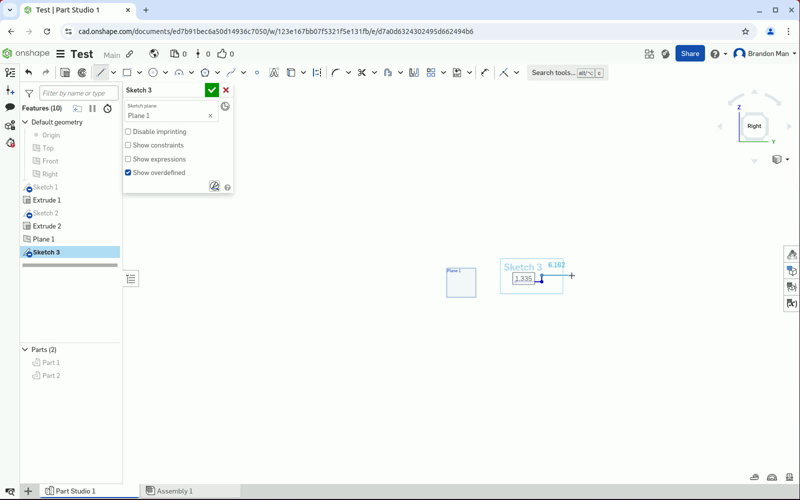
mouse_move(515, 275)
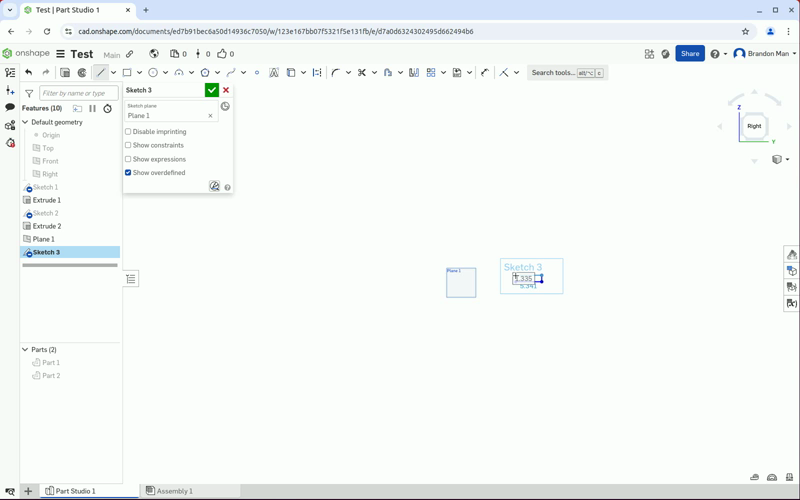
click(515, 275)
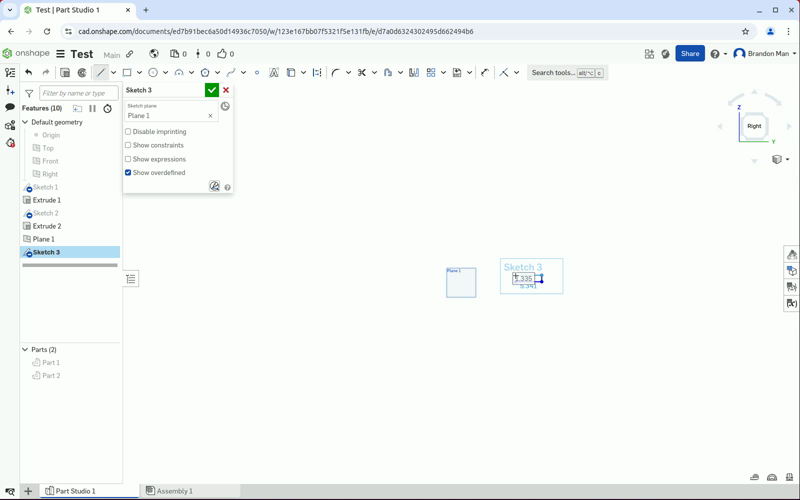
key_up(shift)
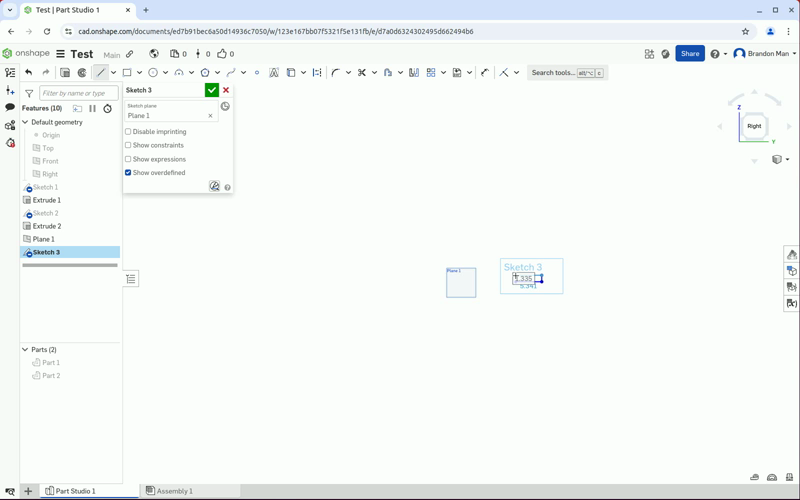
mouse_move(545, 275)
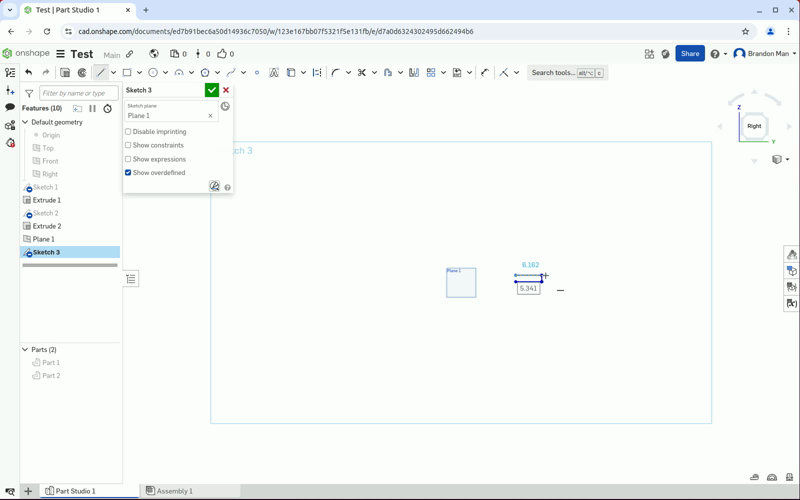
key_down(shift)
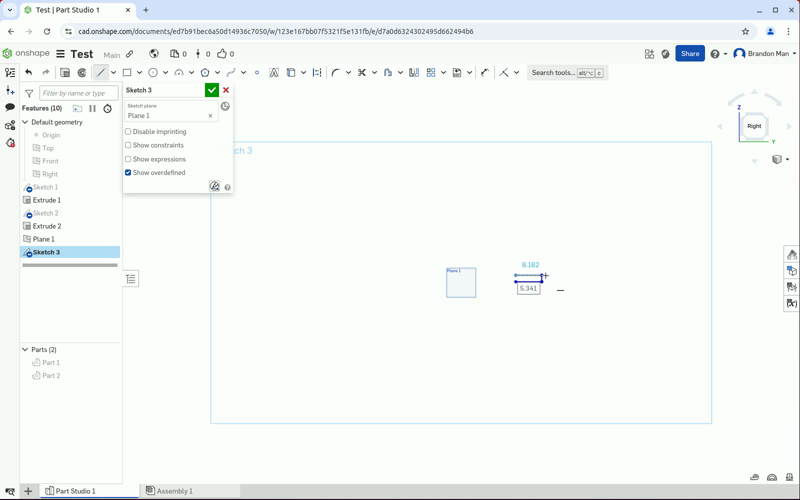
mouse_move(515, 281)
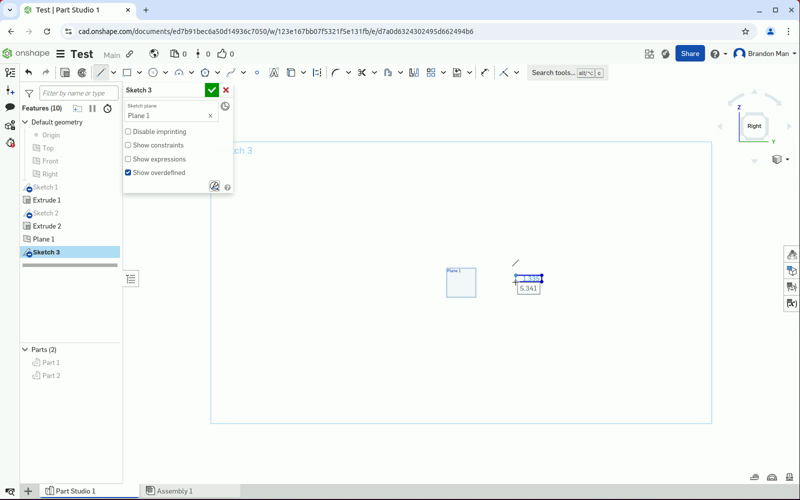
scroll(6)
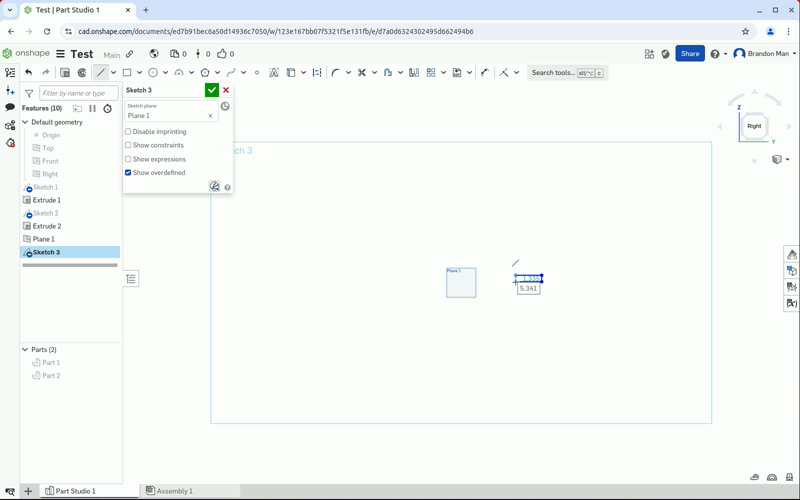
scroll(6)
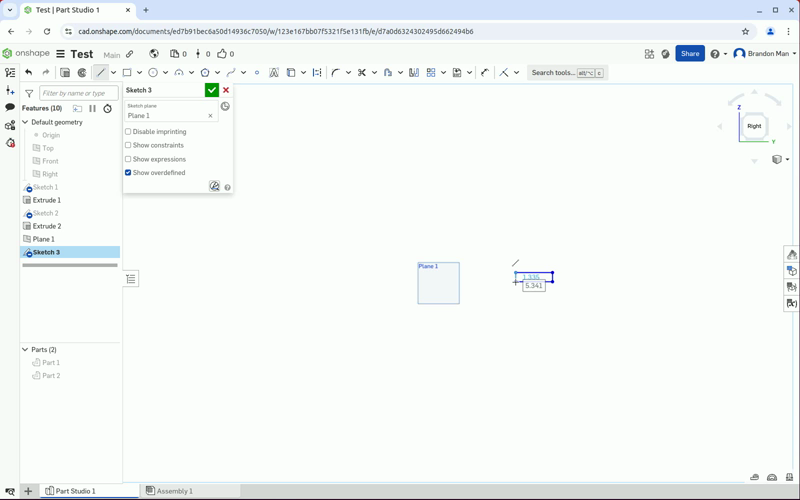
scroll(6)
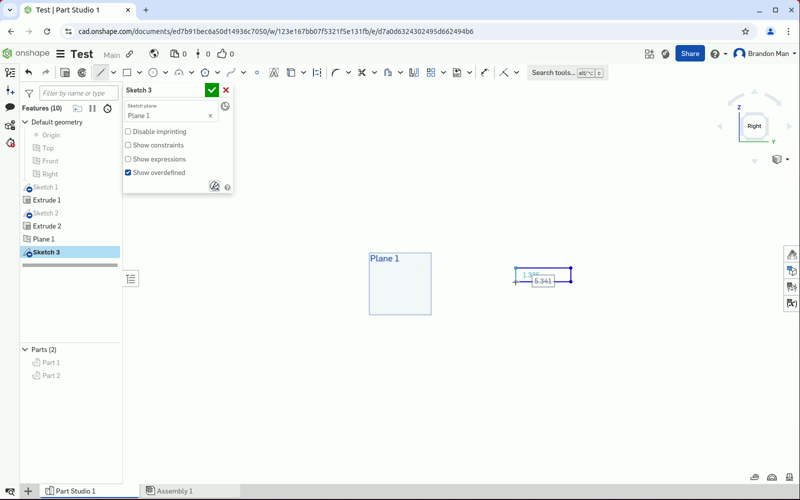
scroll(6)
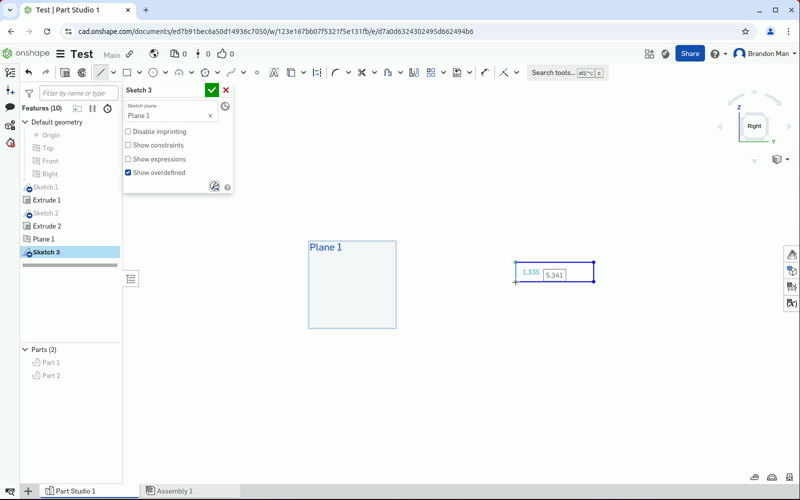
scroll(6)
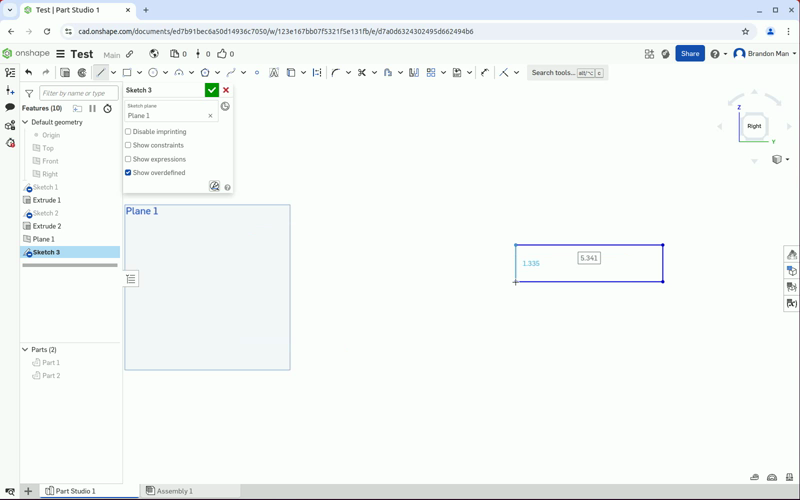
scroll(6)
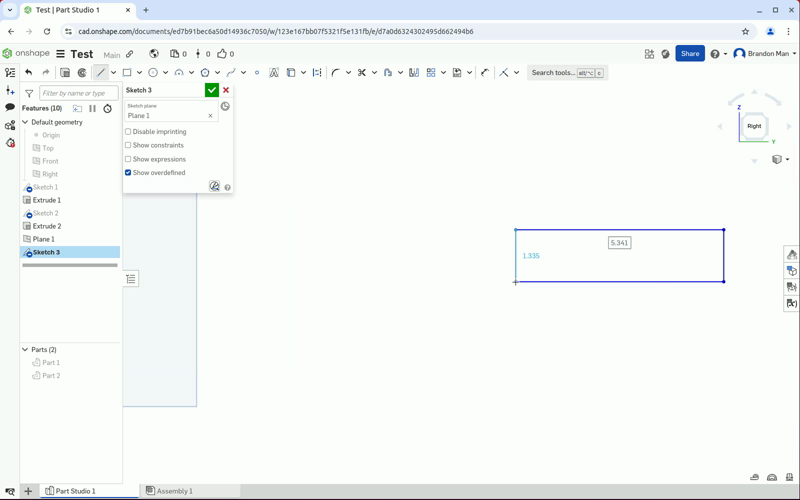
scroll(6)
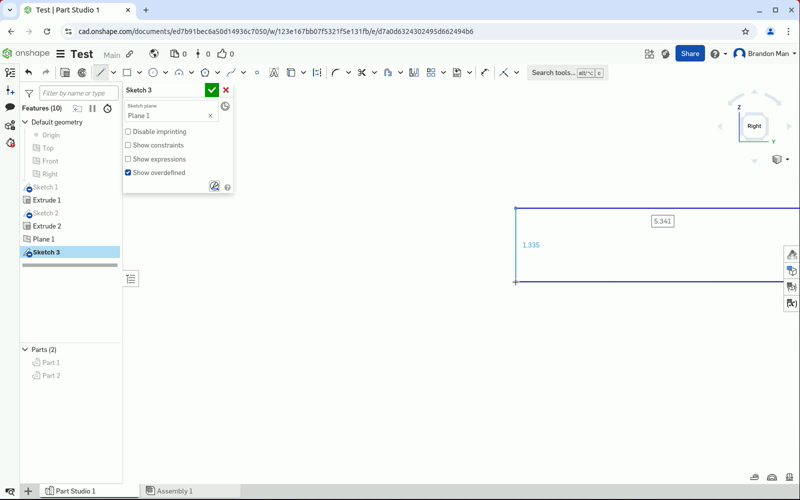
key_up(shift)
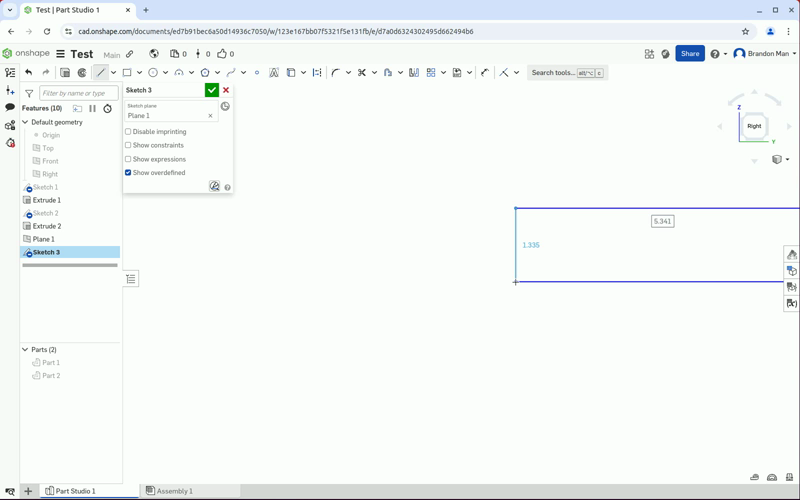
click(515, 281)
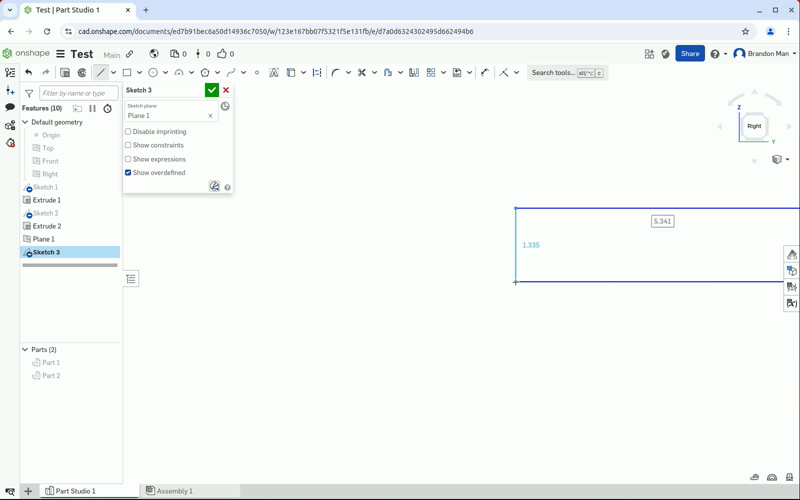
scroll(-6)
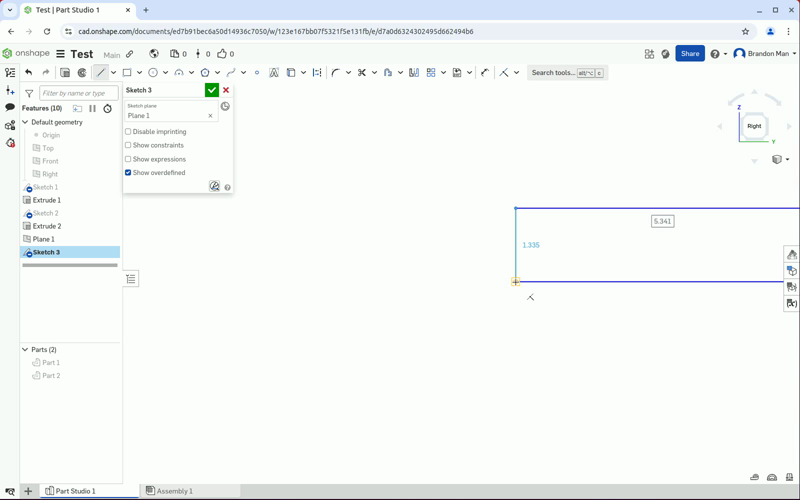
scroll(-6)
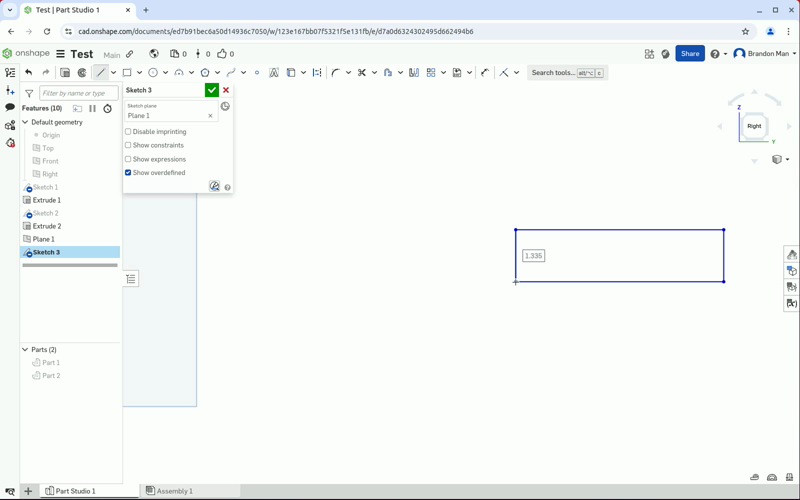
scroll(-6)
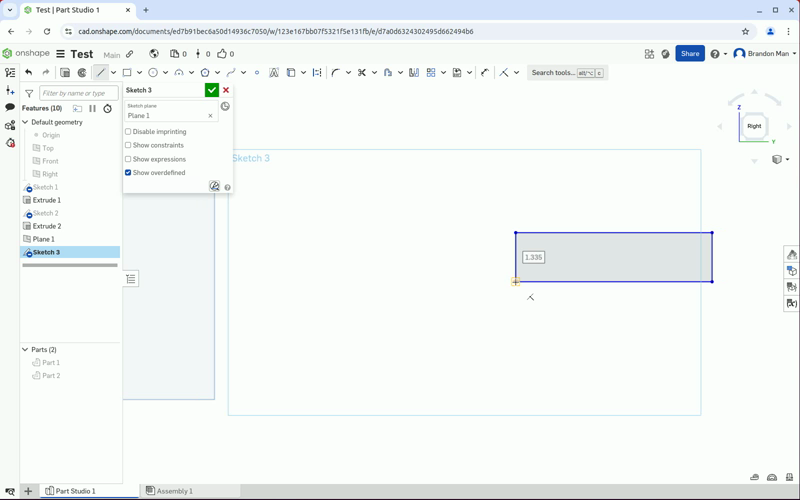
scroll(-6)
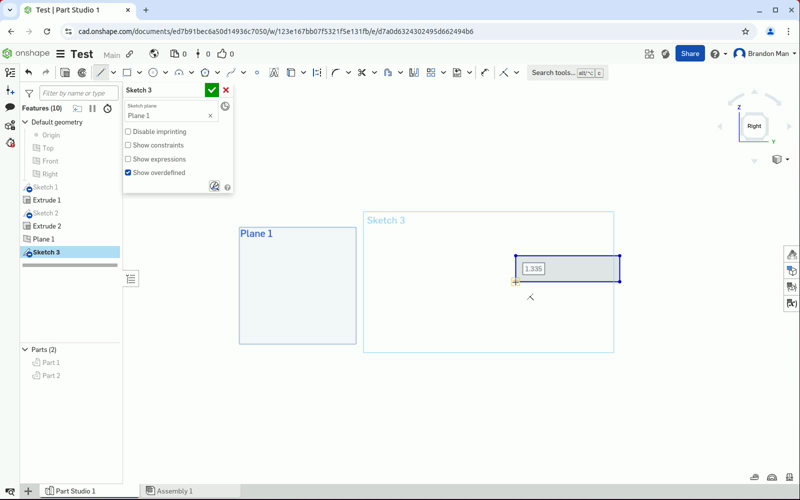
scroll(-6)
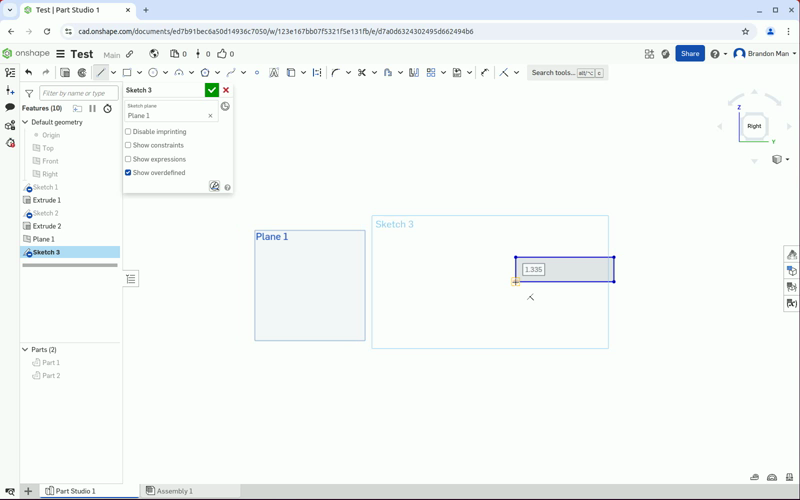
scroll(-6)
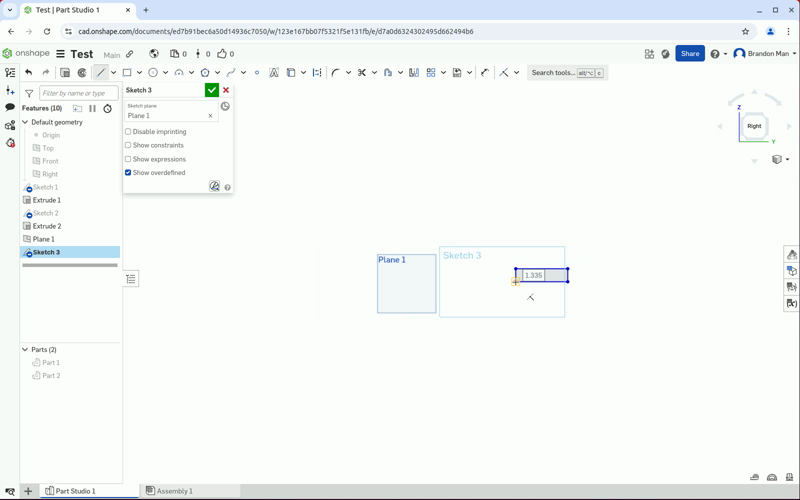
scroll(-6)
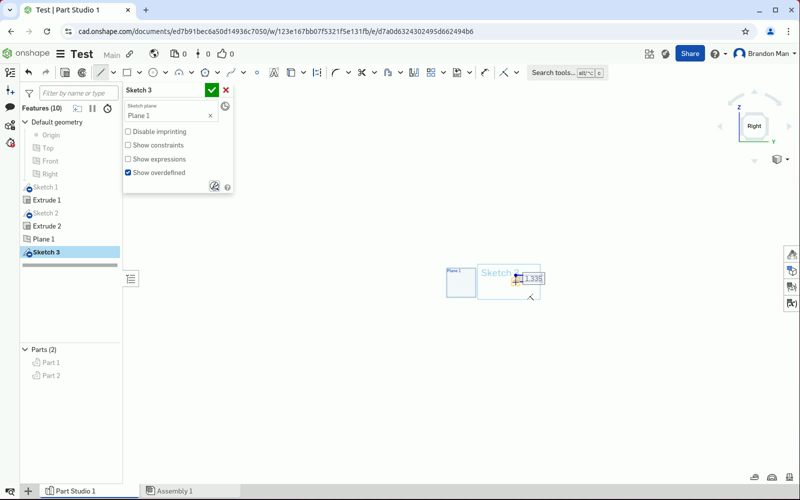
key(esc)
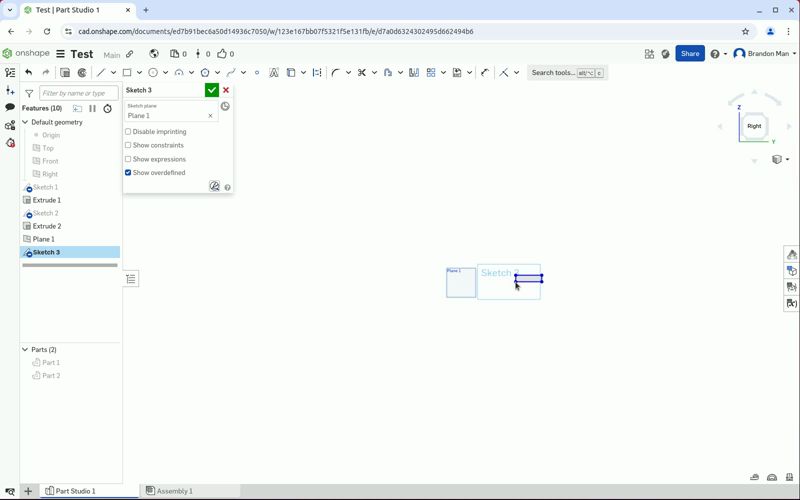
mouse_move(518, 280)
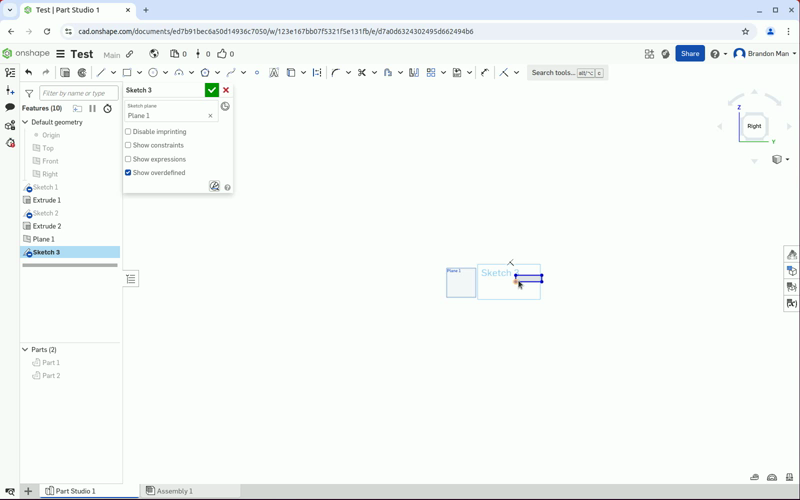
scroll(6)
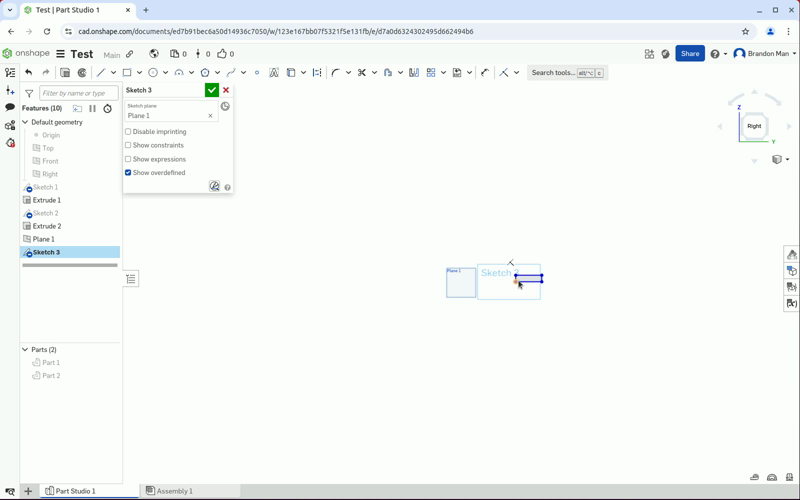
scroll(6)
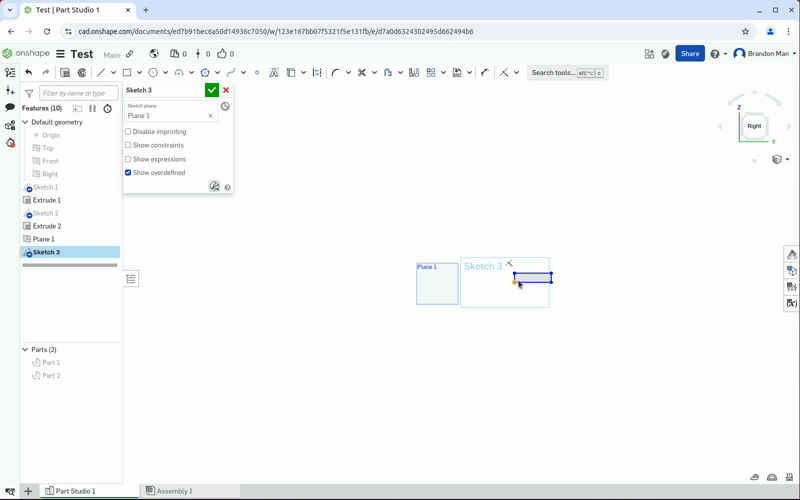
scroll(6)
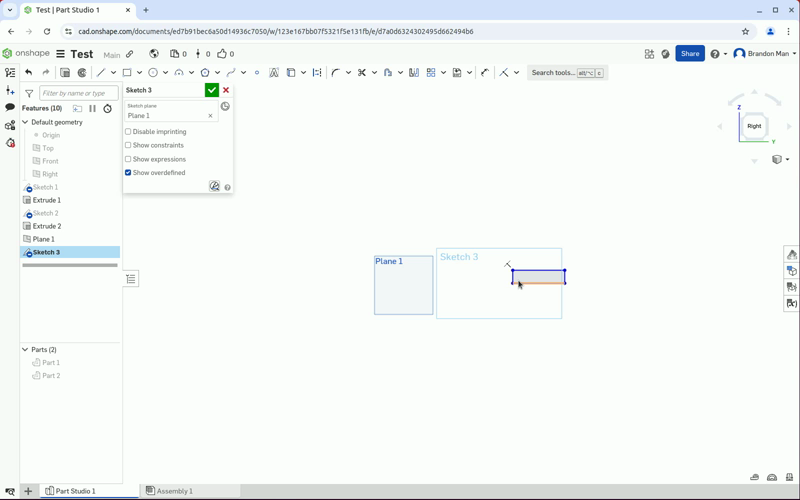
scroll(6)
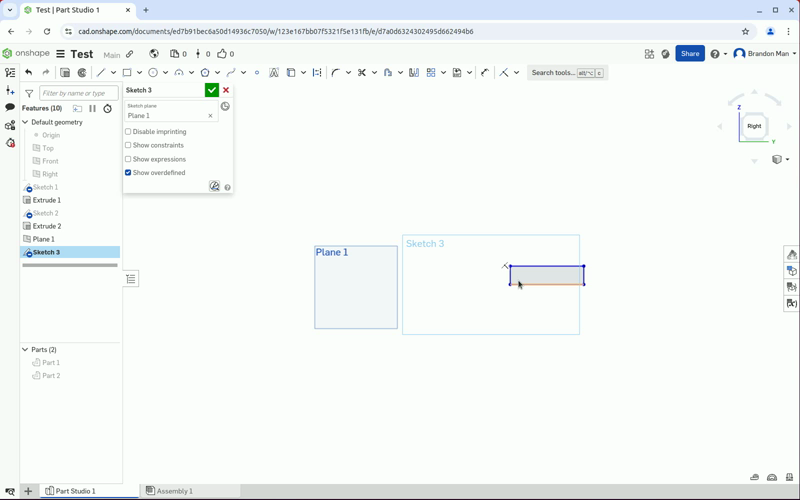
scroll(6)
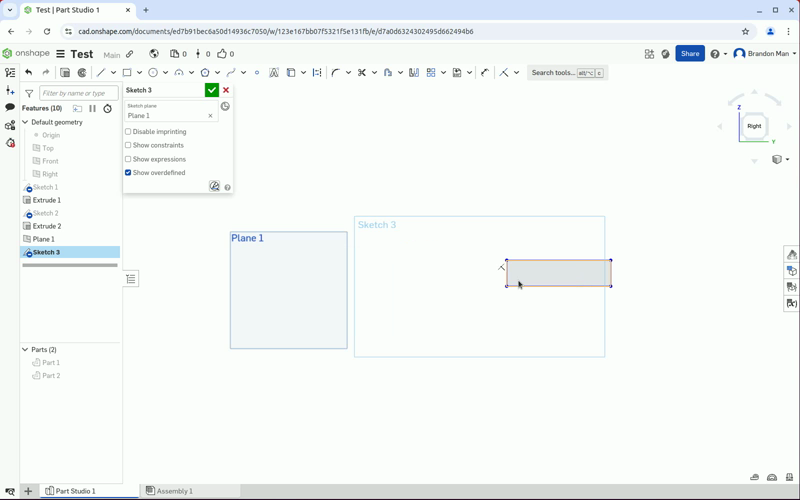
scroll(6)
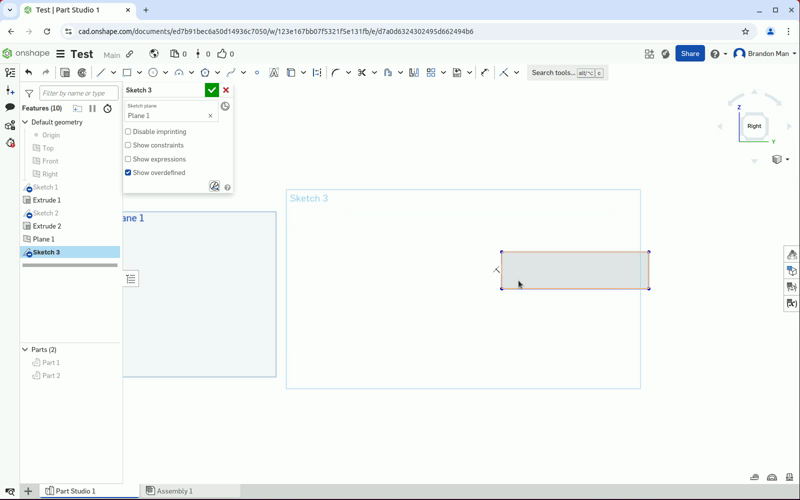
scroll(6)
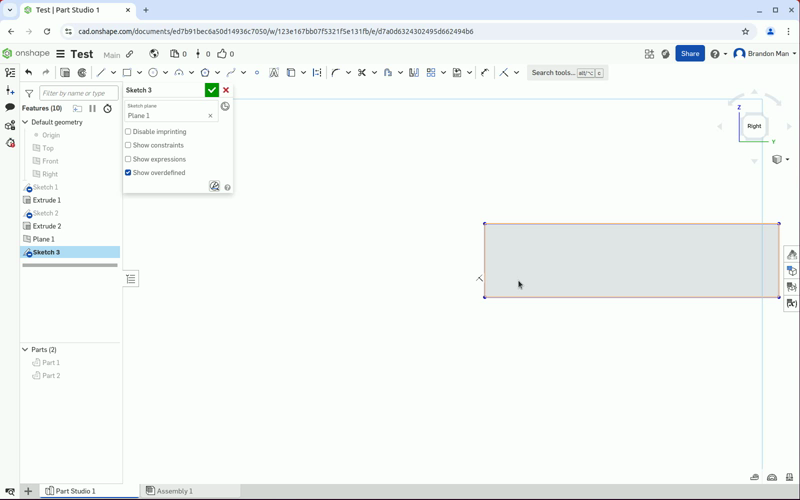
click(518, 280)
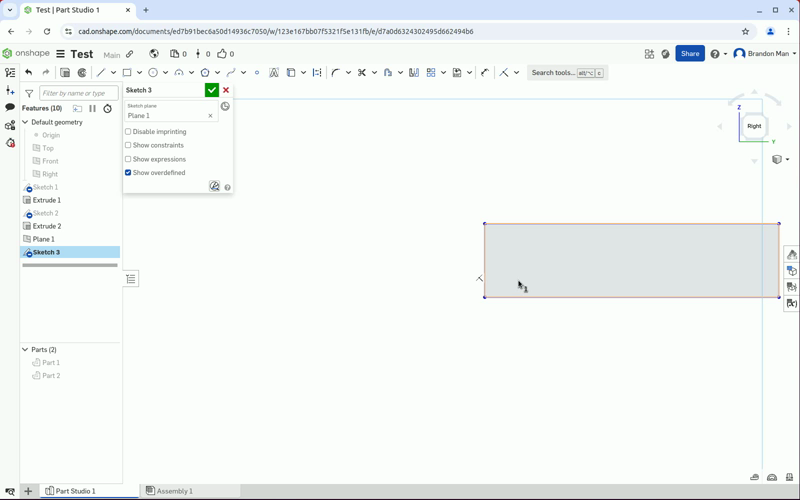
scroll(-6)
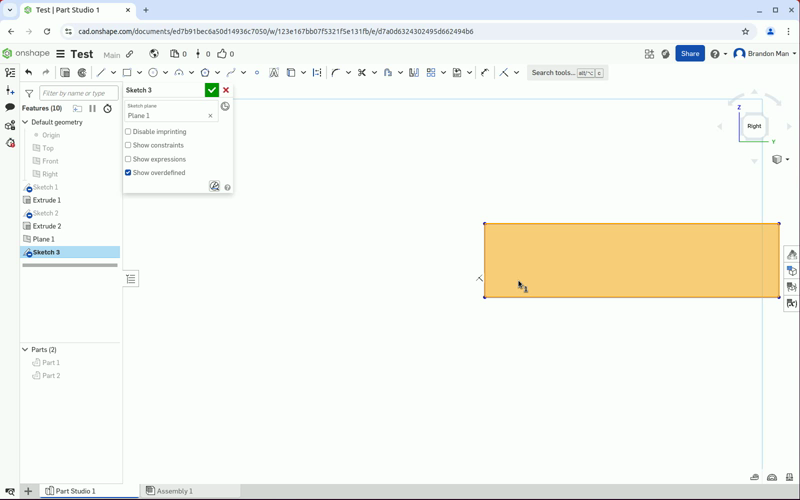
scroll(-6)
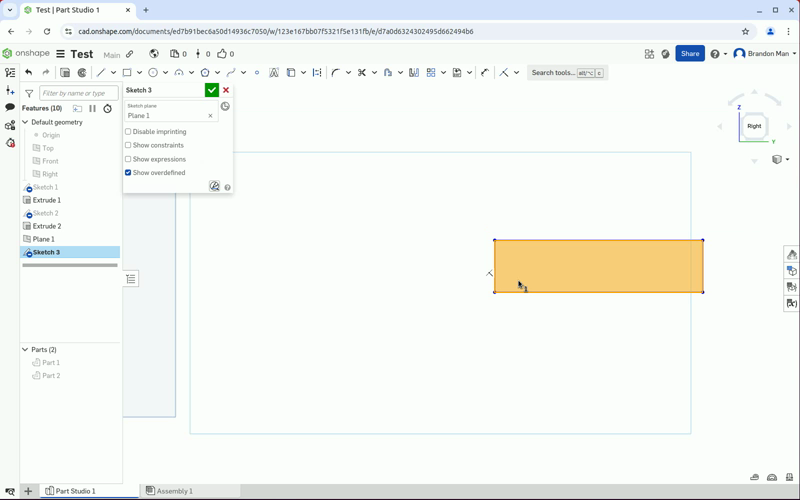
scroll(-6)
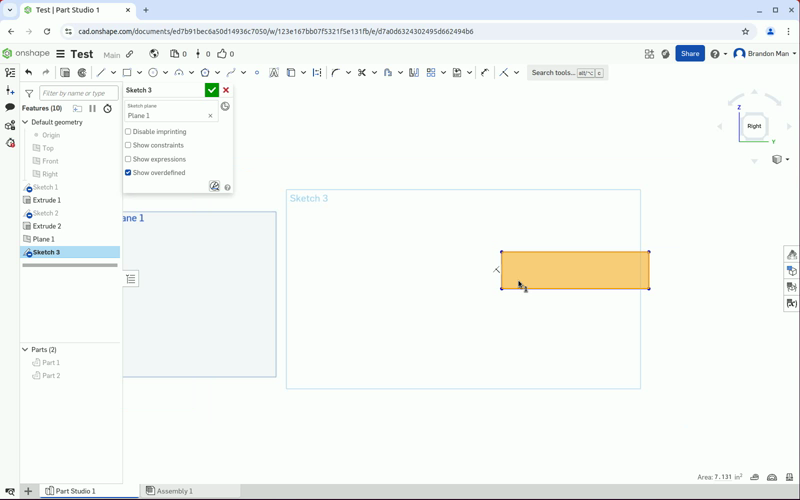
scroll(-6)
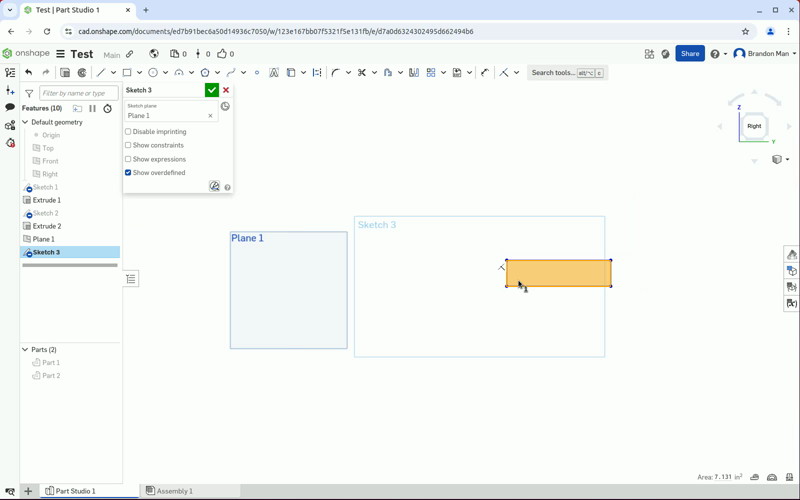
scroll(-6)
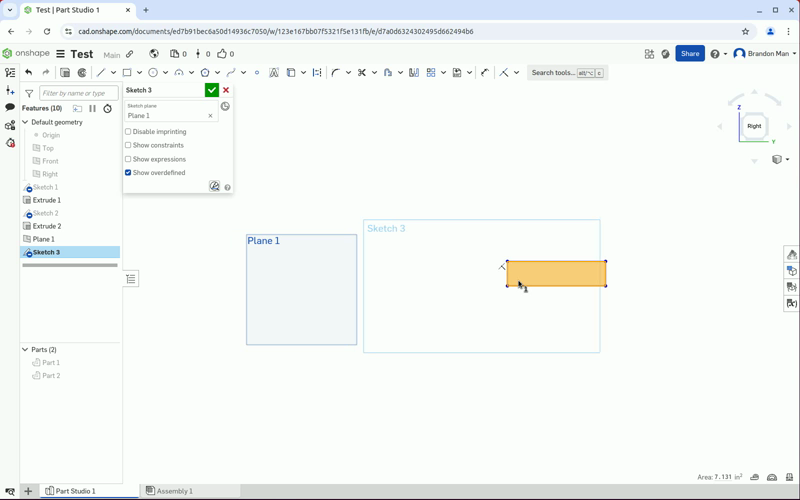
scroll(-6)
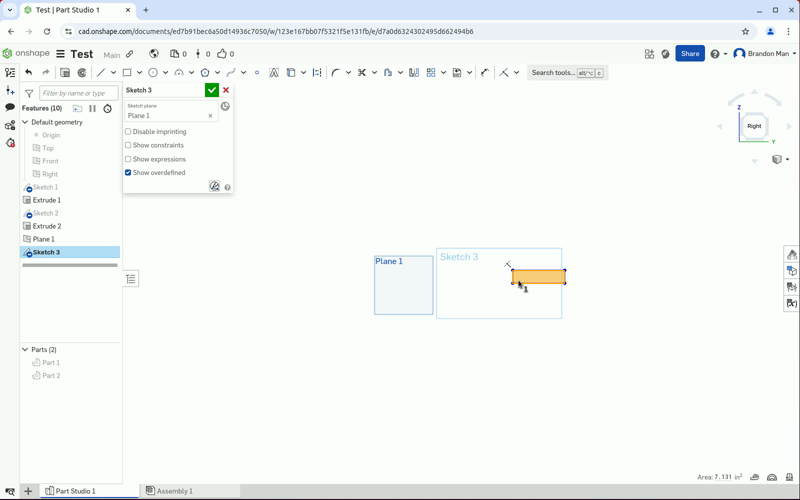
scroll(-6)
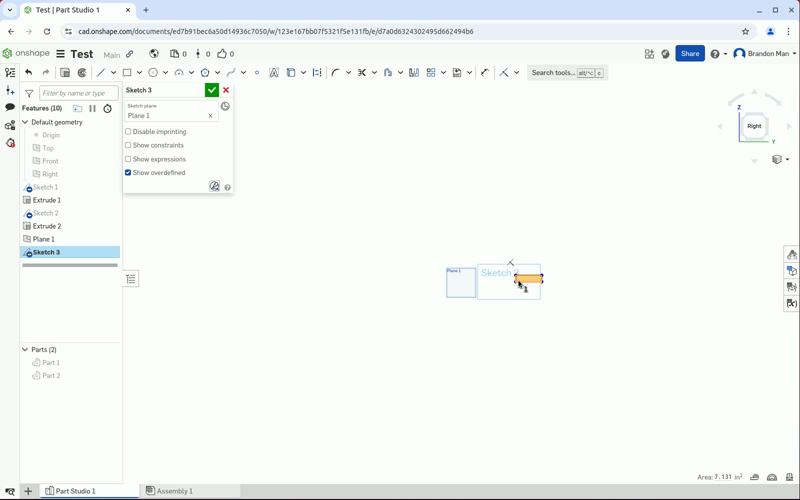
mouse_move(73, 352)
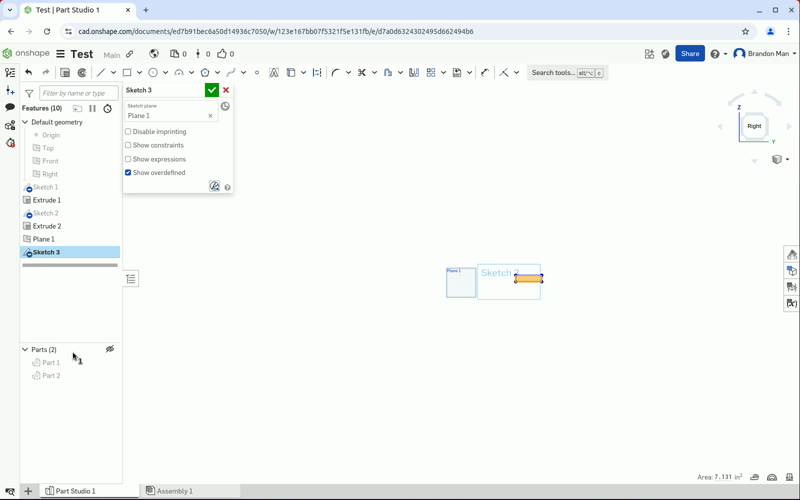
key(shift+y)
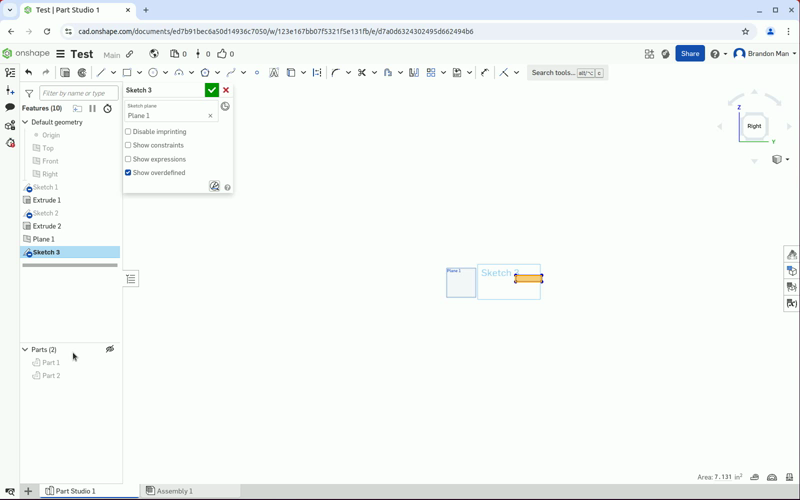
key(shift+e)
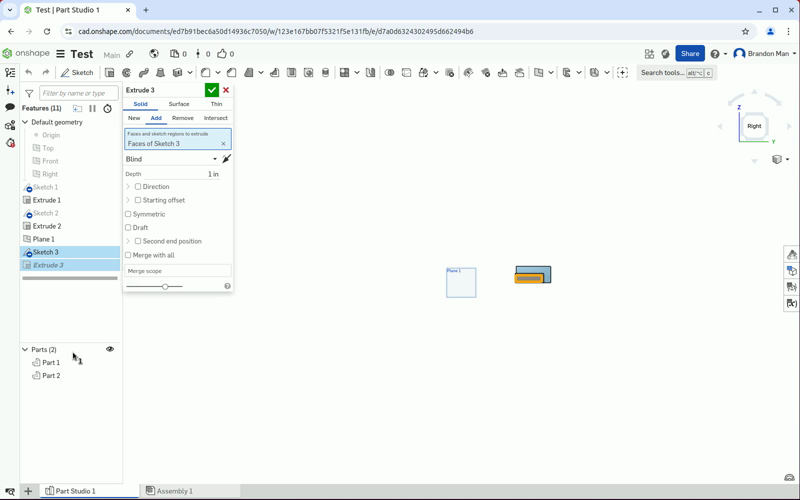
mouse_move(143, 106)
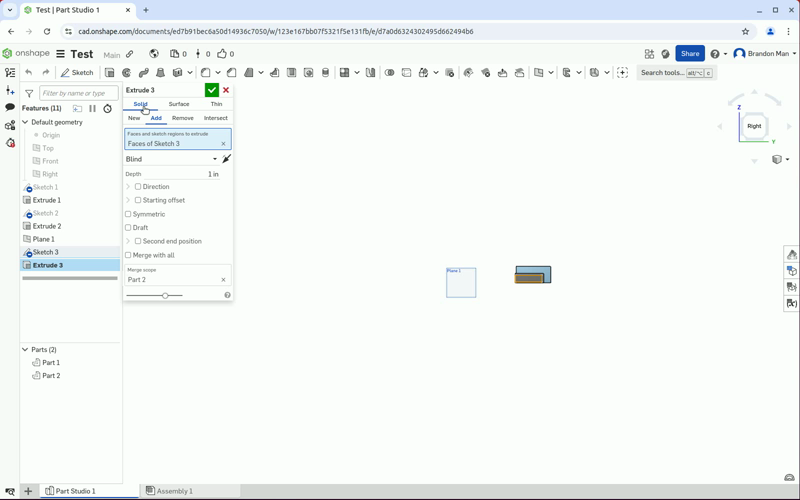
click(143, 106)
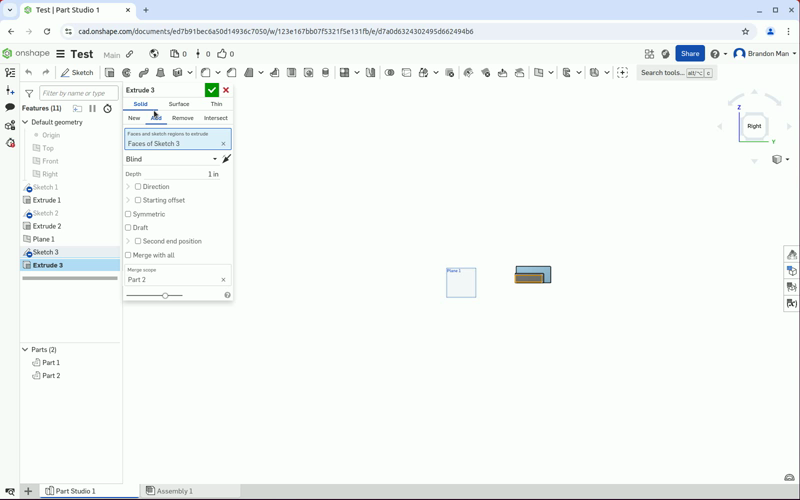
mouse_move(186, 120)
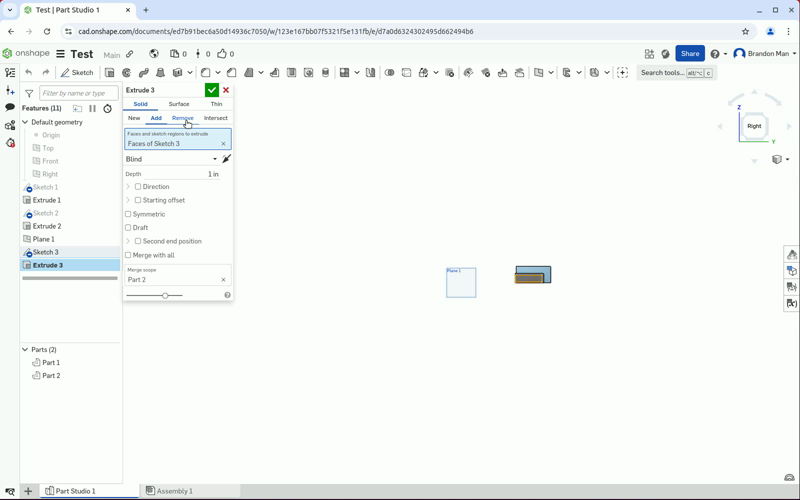
click(186, 120)
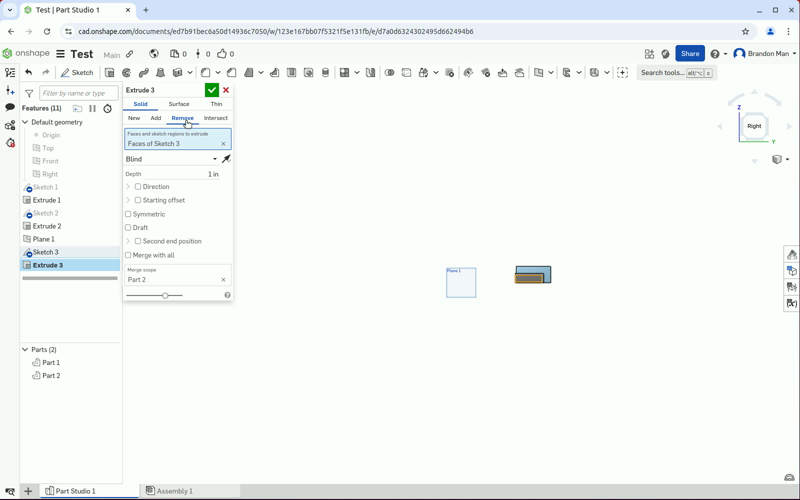
key(tab, 4)
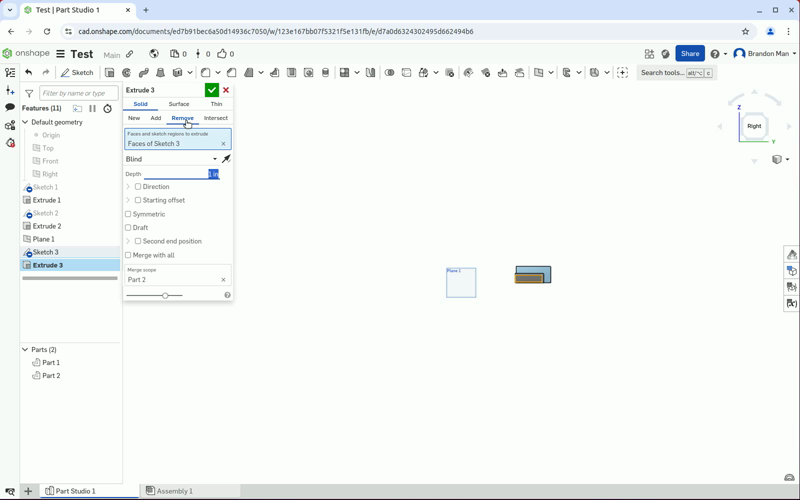
text(4.814)
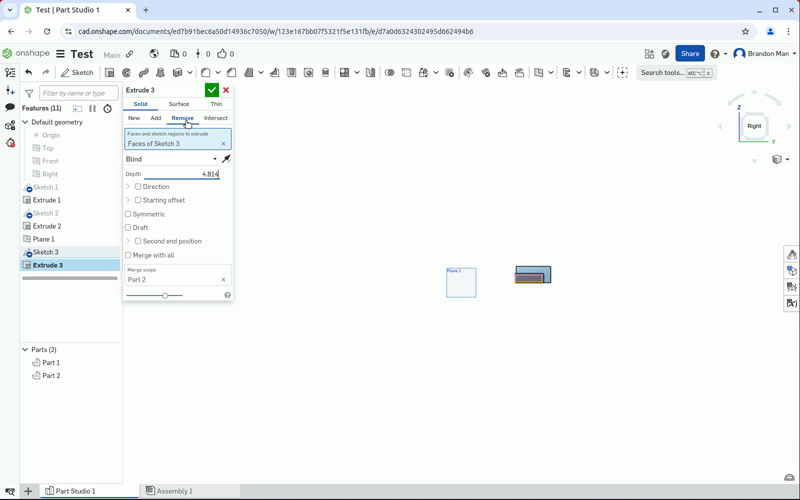
key(tab, 6)
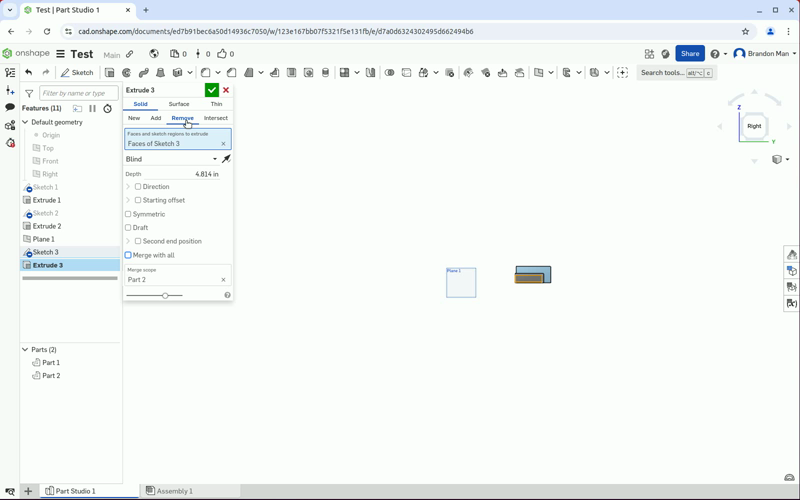
key(space)
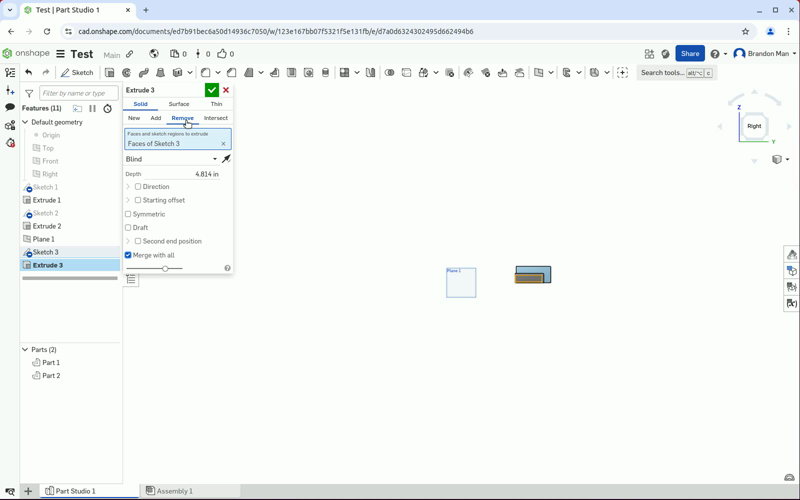
key(enter)
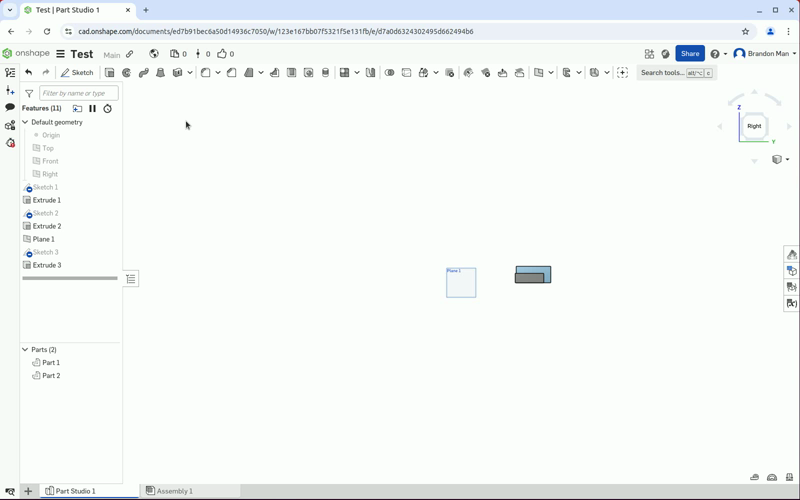
key(shift+h)
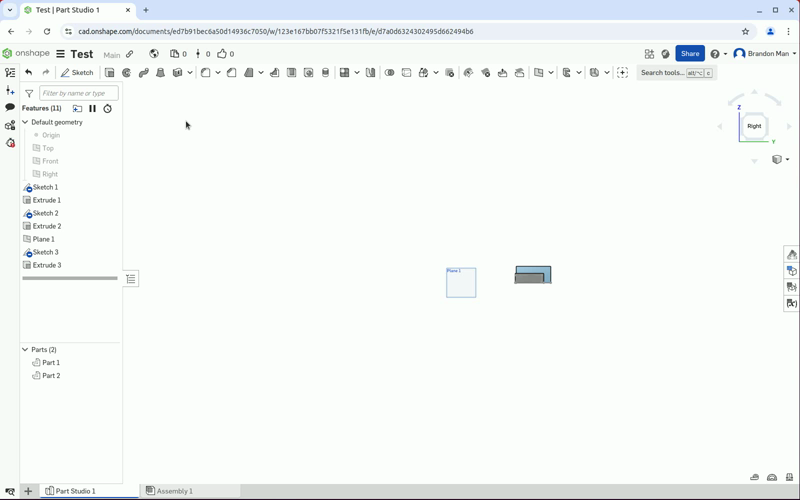
key(shift+h)
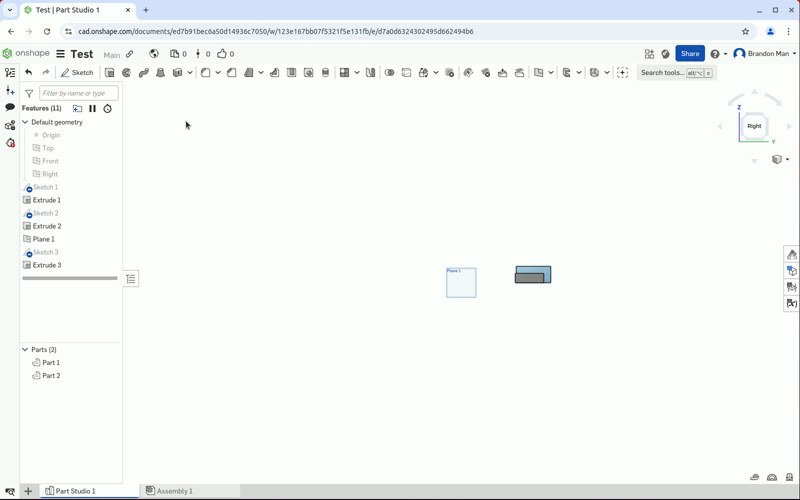
mouse_move(73, 189)
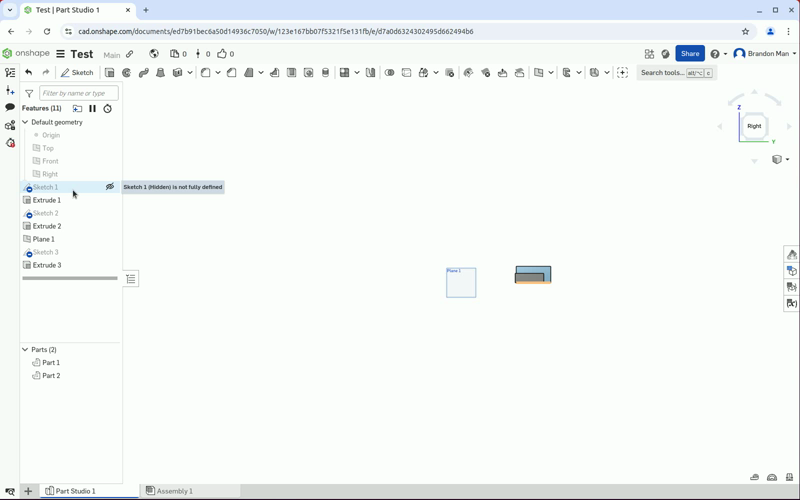
click(73, 189)
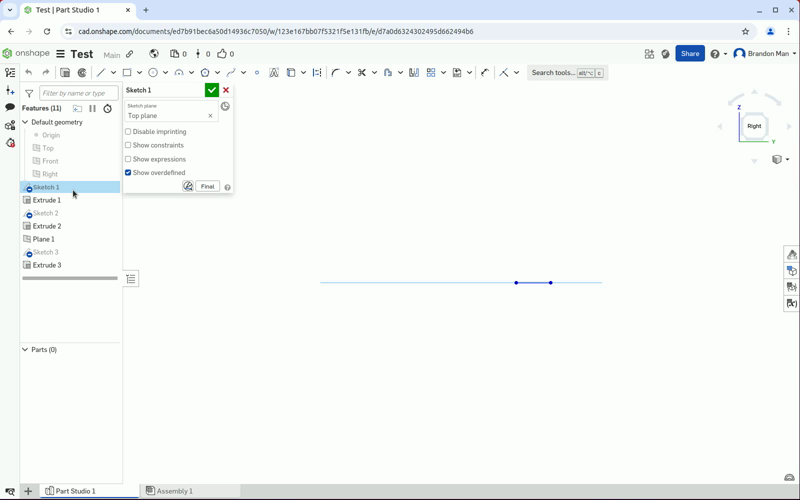
mouse_move(229, 92)
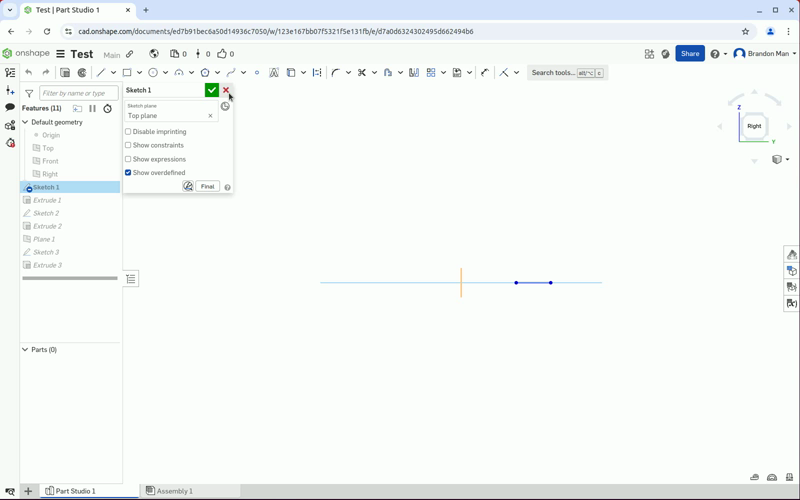
click(229, 92)
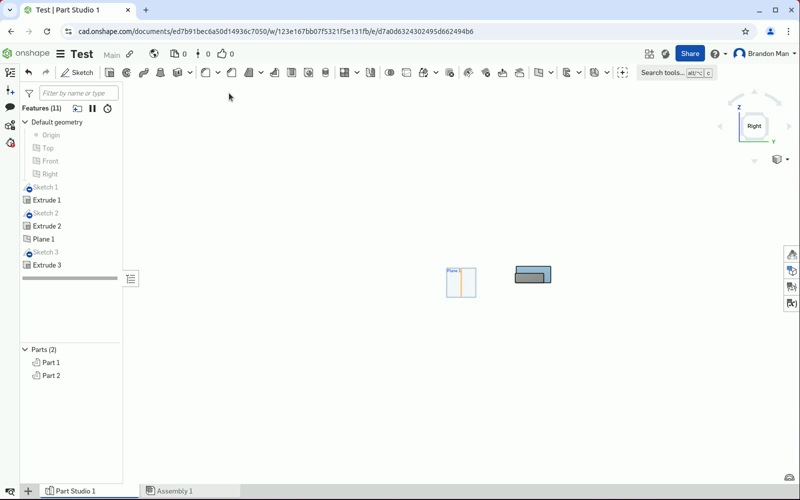
mouse_move(73, 352)
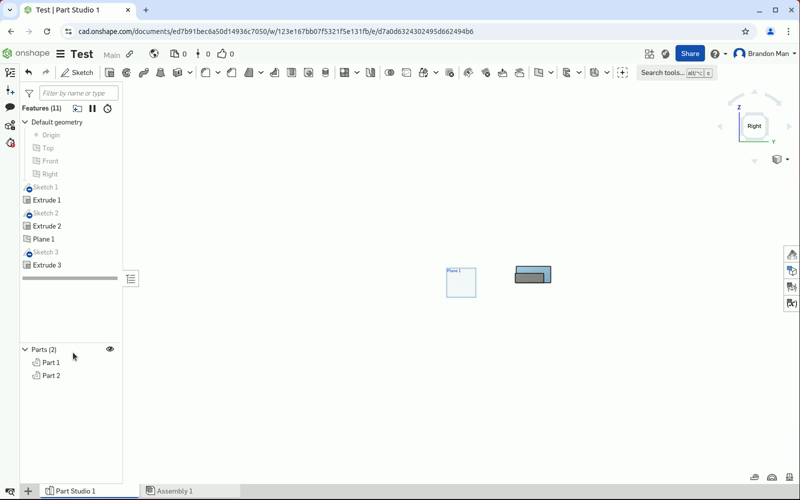
key(y)
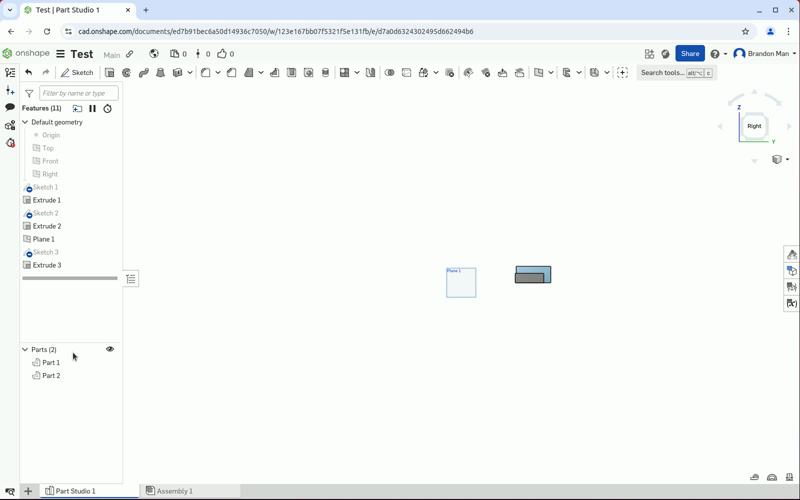
key(shift+p)
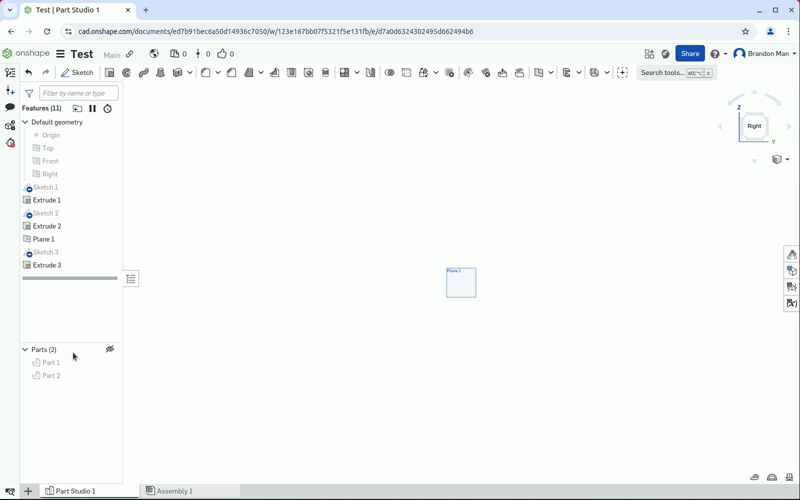
key(space)
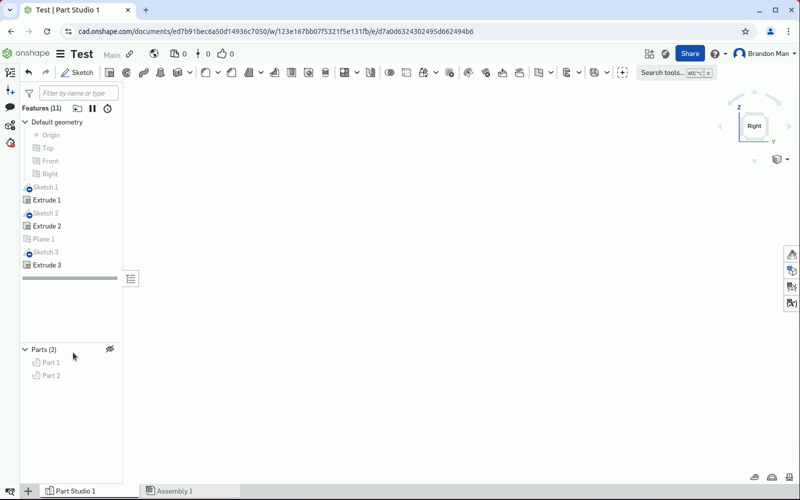
key_down(shift)
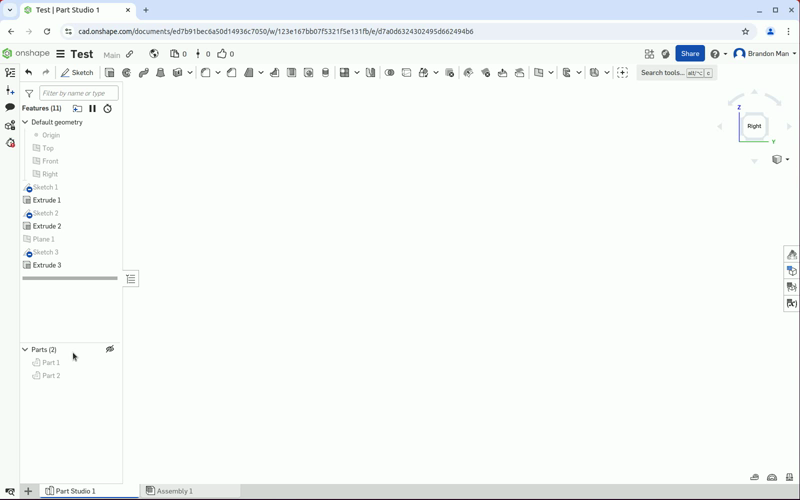
key(right)
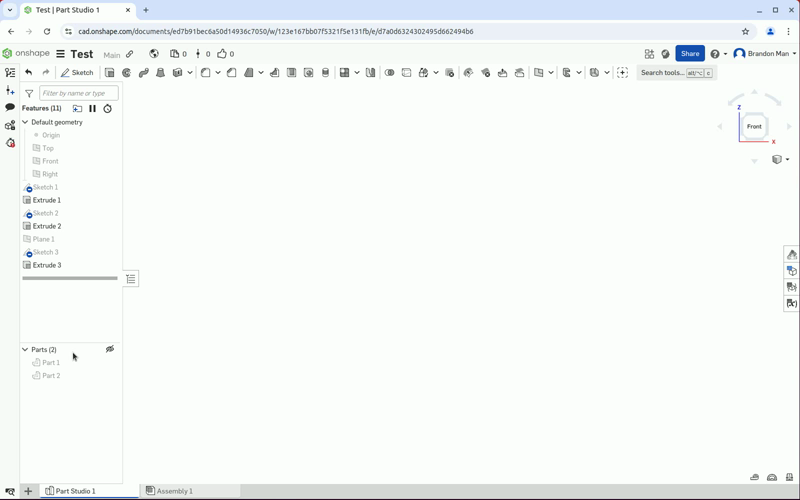
key_up(shift)
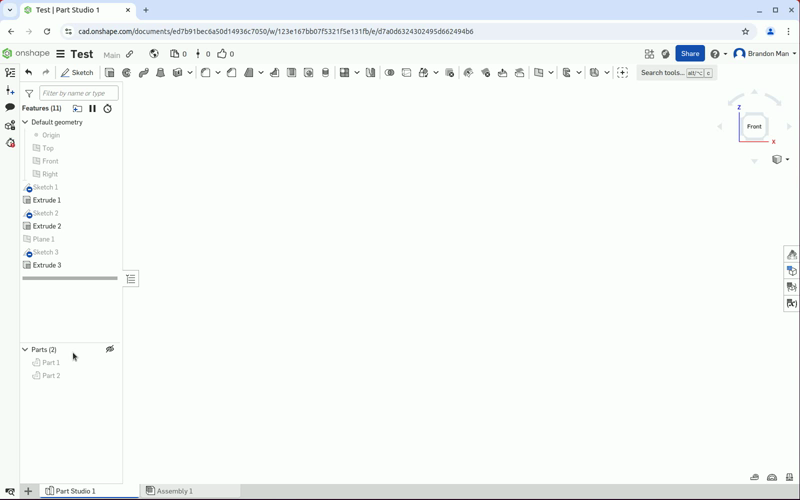
key(space)
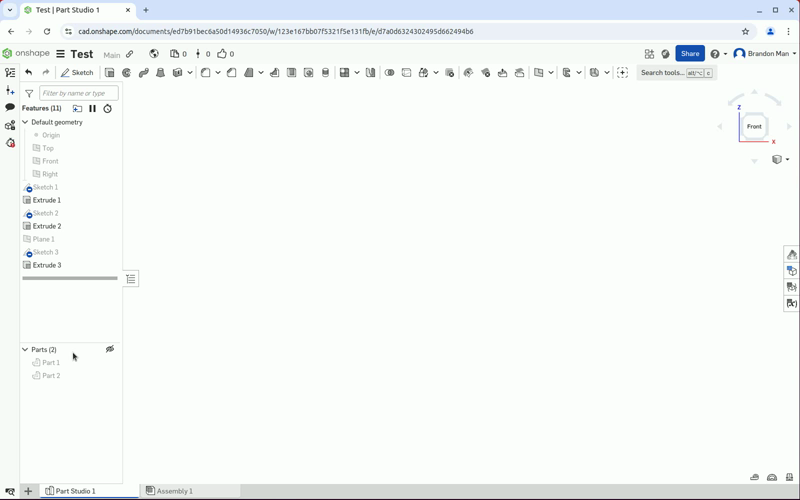
key_down(shift)
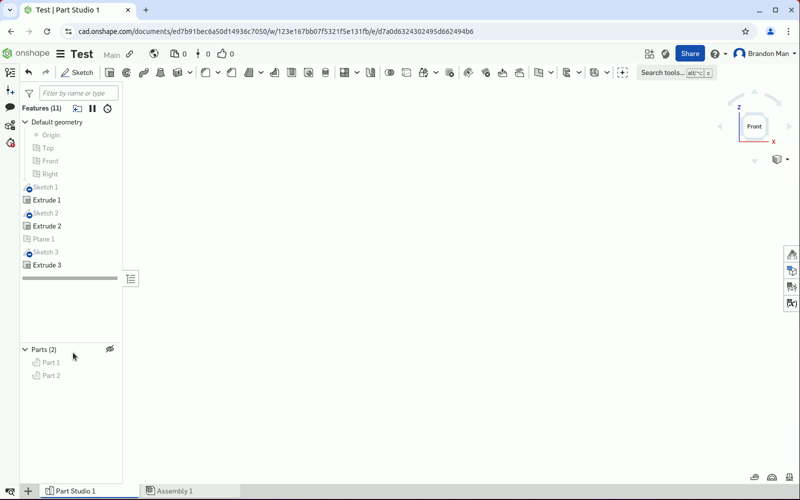
key(down)
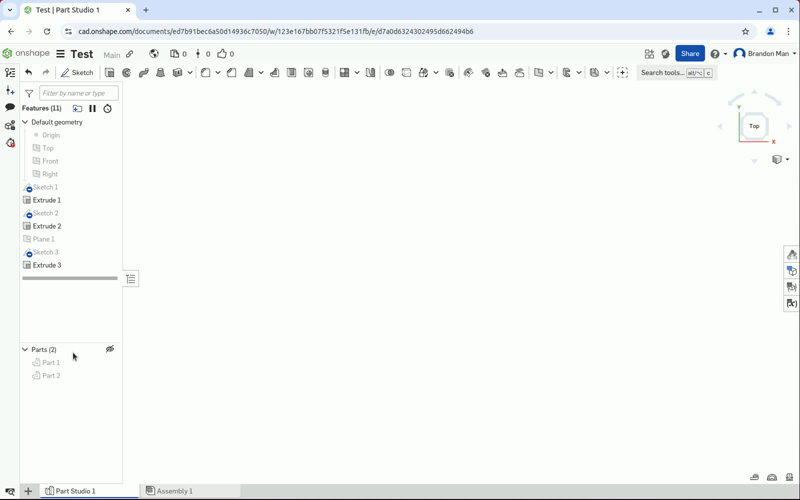
key_up(shift)
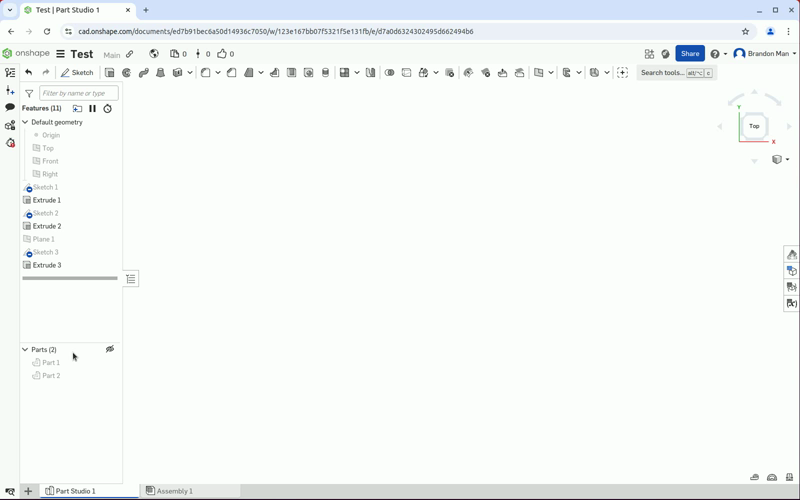
mouse_move(73, 352)
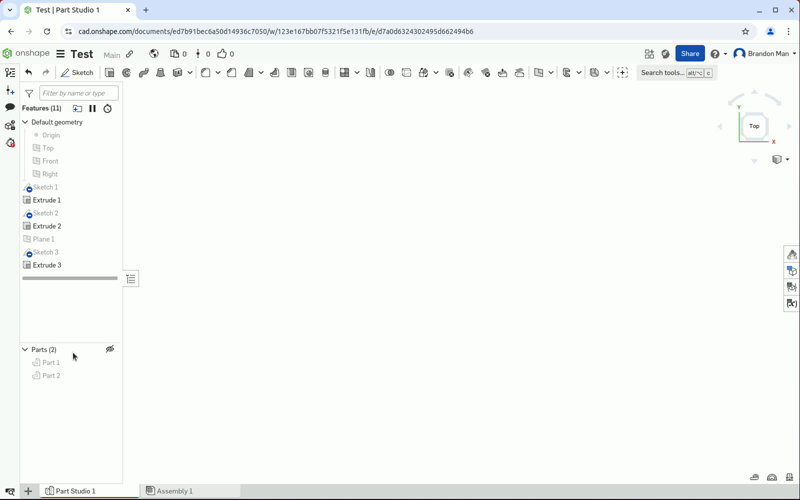
key(shift+y)
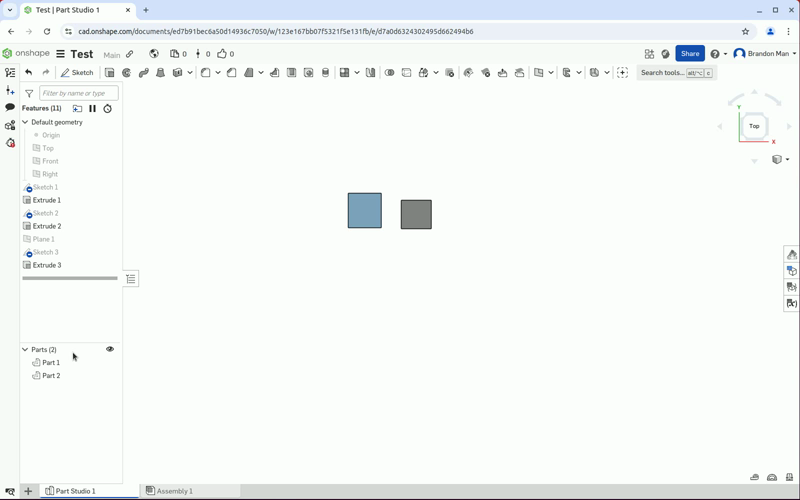
mouse_move(541, 75)
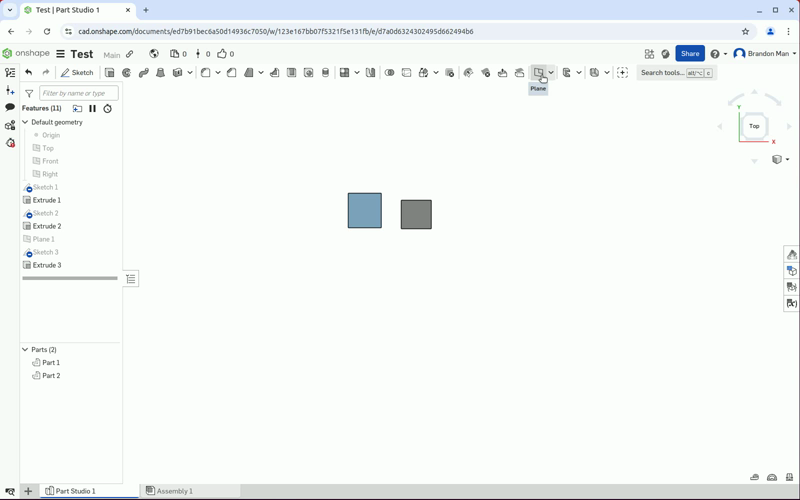
click(541, 75)
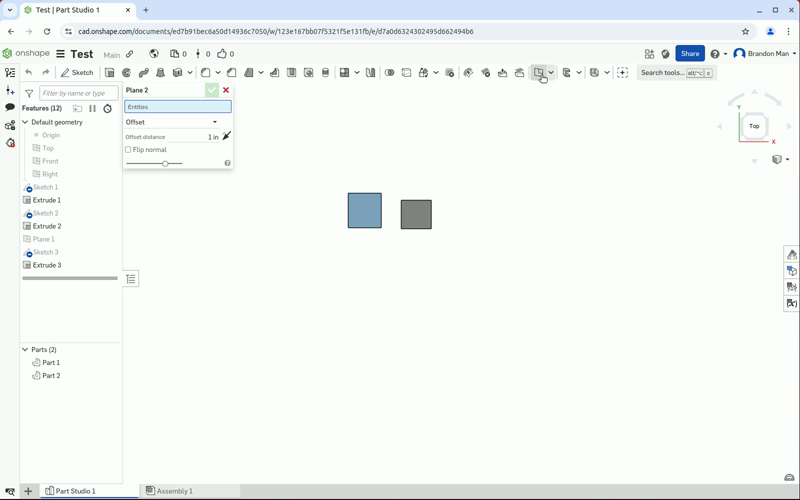
mouse_move(73, 150)
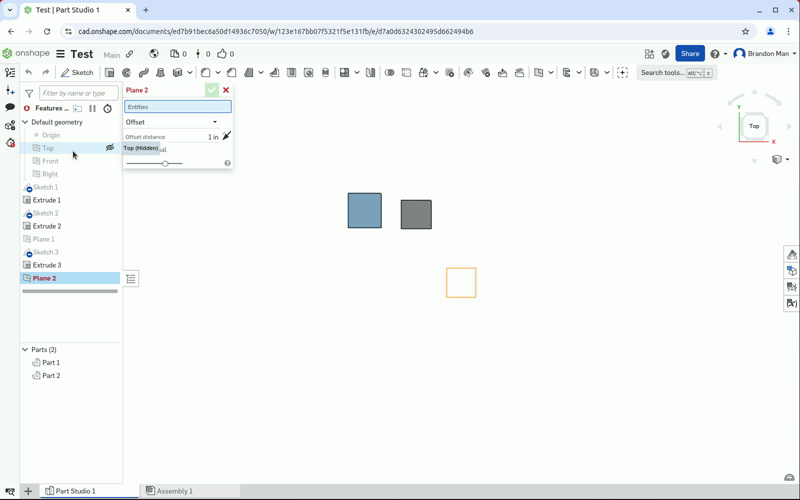
click(73, 150)
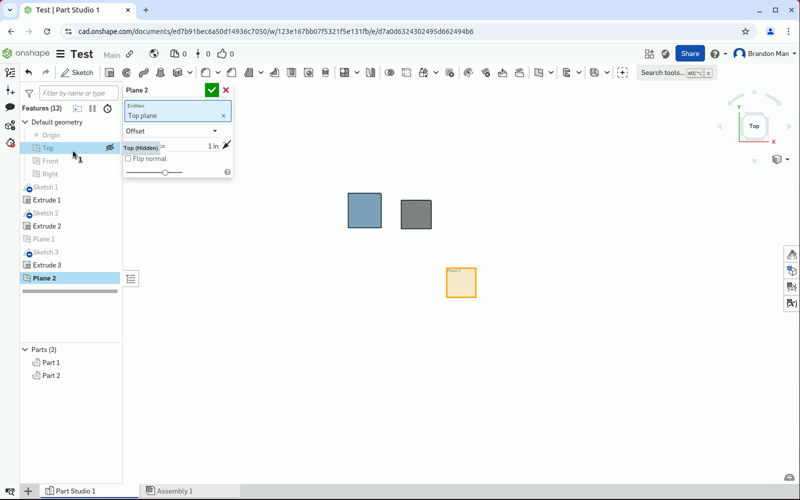
key(tab, 2)
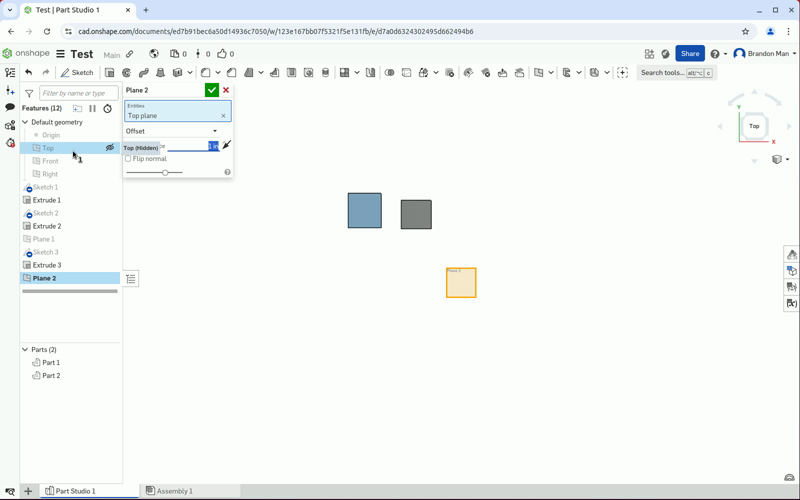
text(1.91)
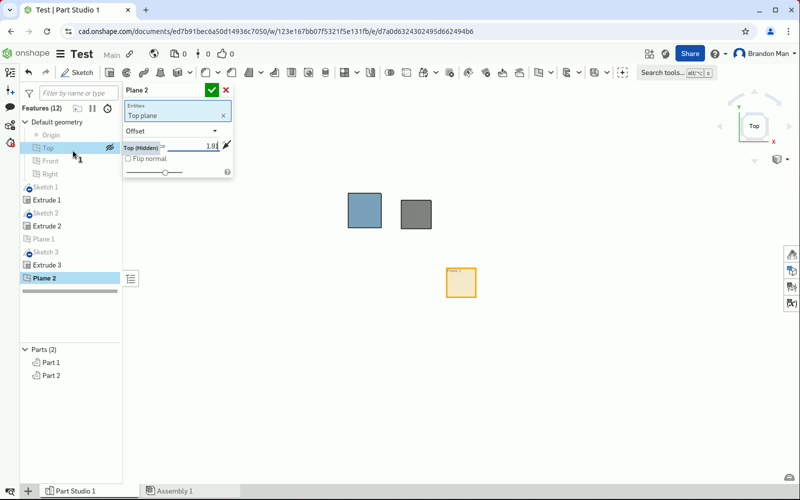
key(enter, 2)
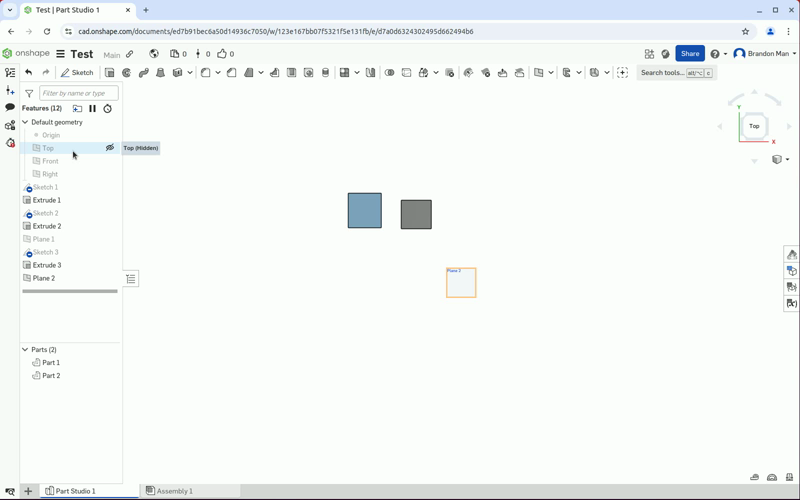
key(shift+s)
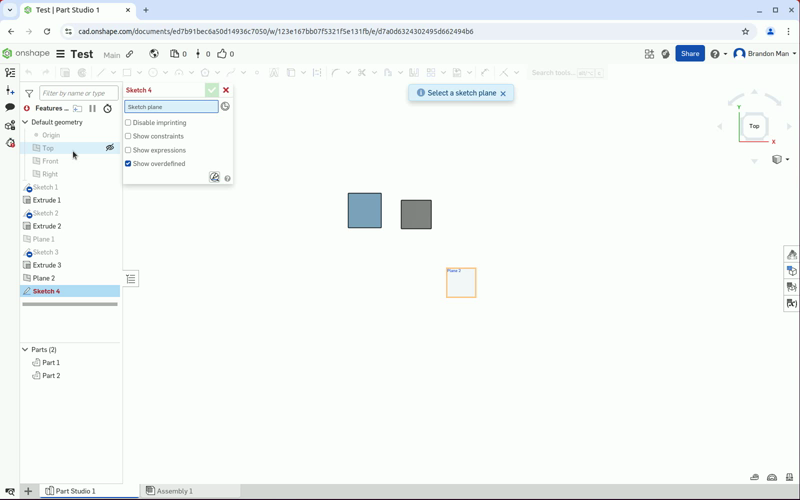
mouse_move(73, 280)
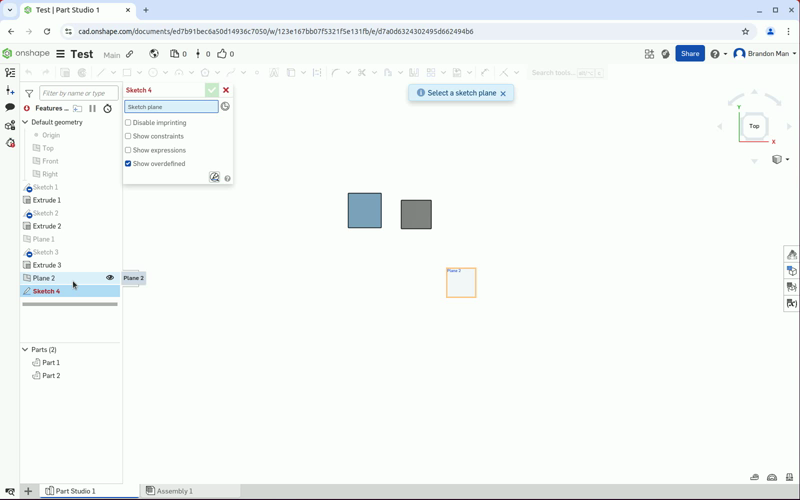
click(73, 280)
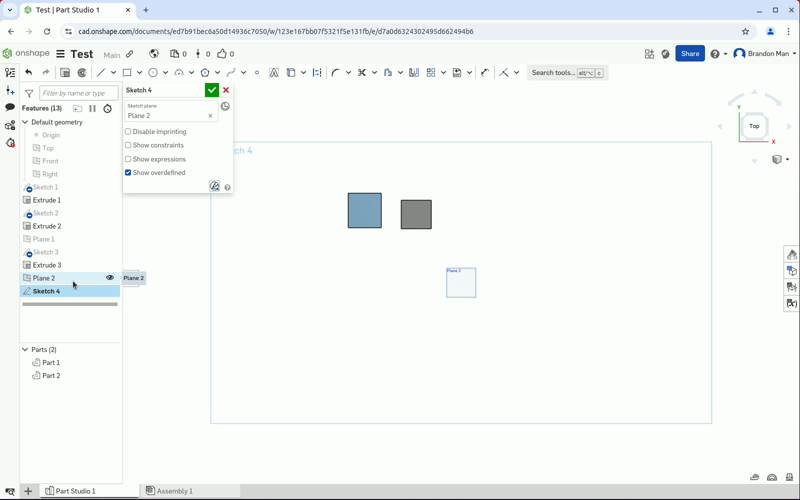
mouse_move(73, 352)
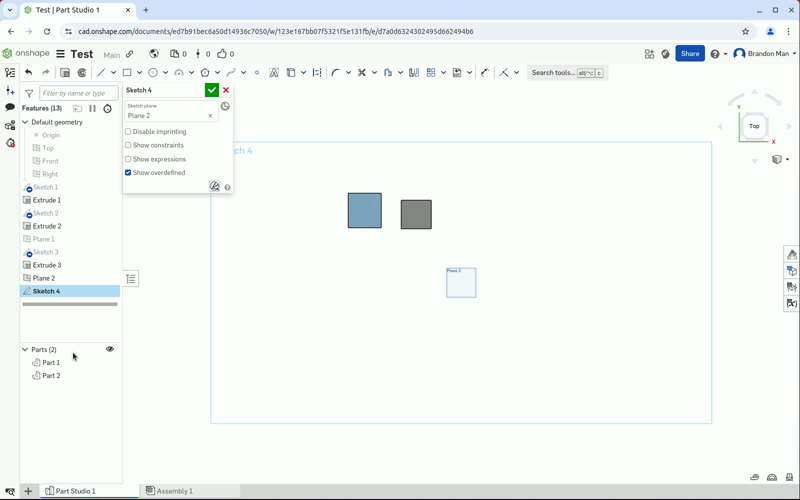
key(y)
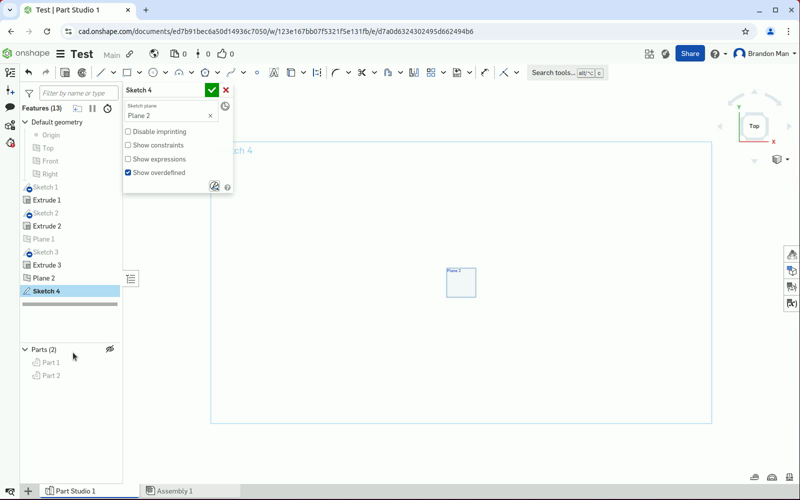
key(l)
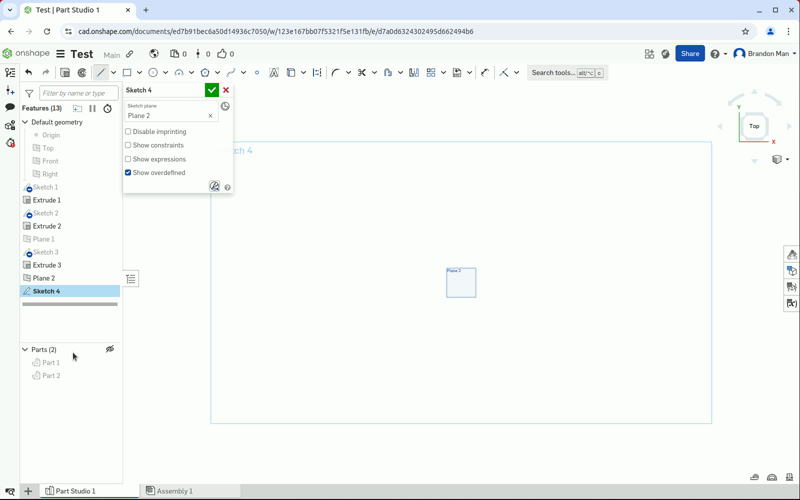
key_down(shift)
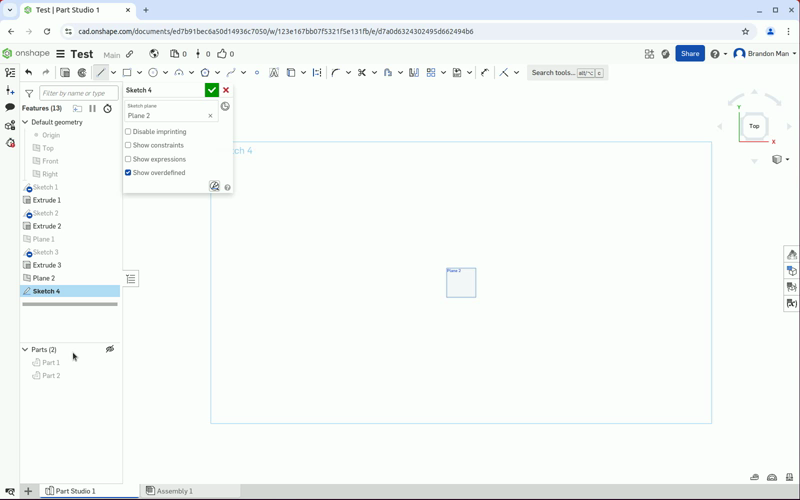
mouse_move(417, 211)
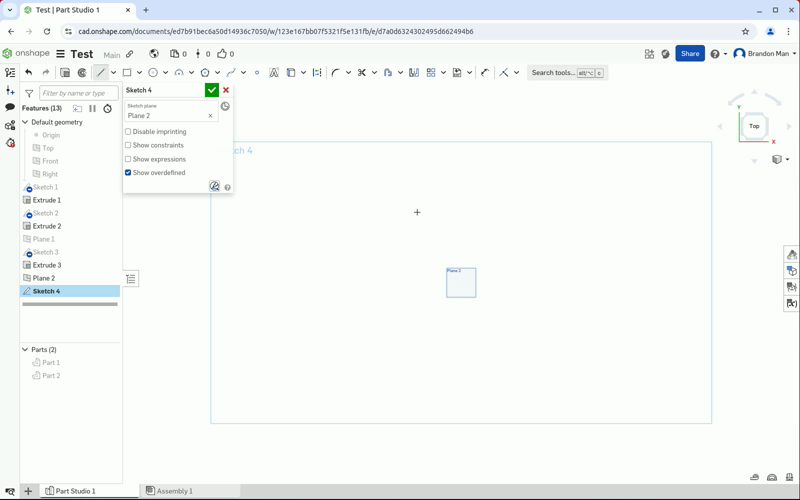
click(417, 211)
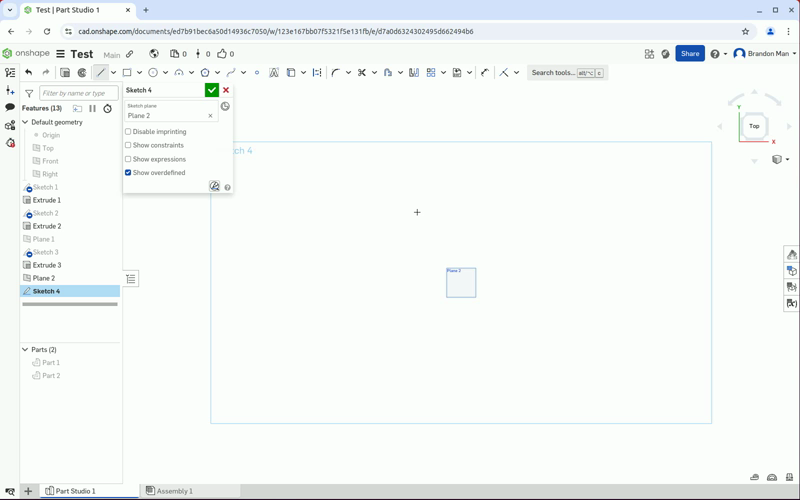
key_up(shift)
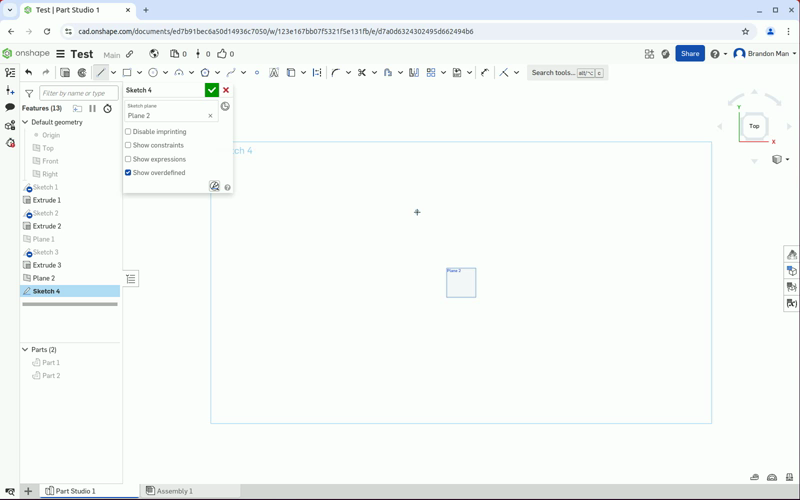
key_down(shift)
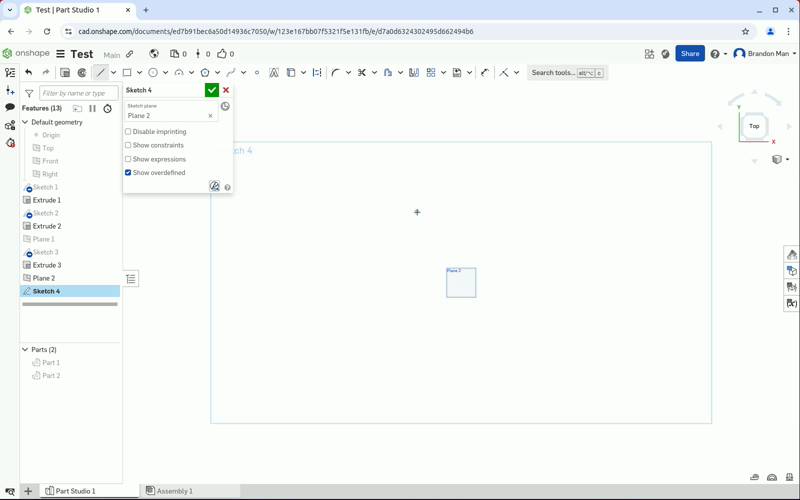
mouse_move(447, 211)
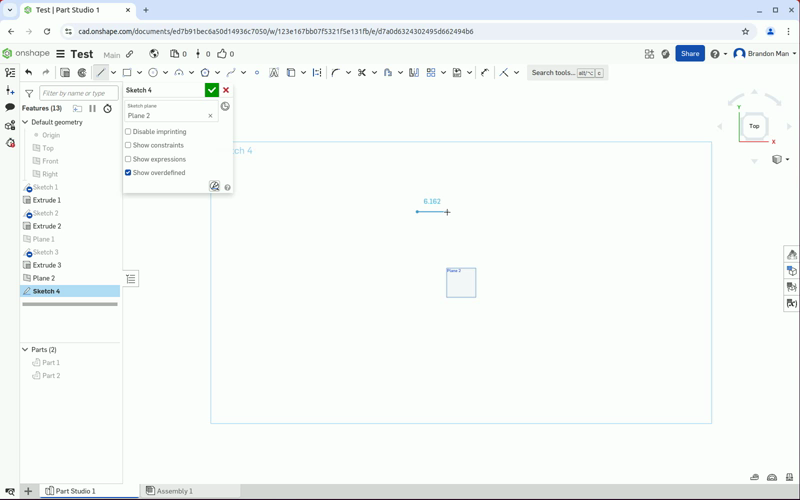
mouse_move(424, 211)
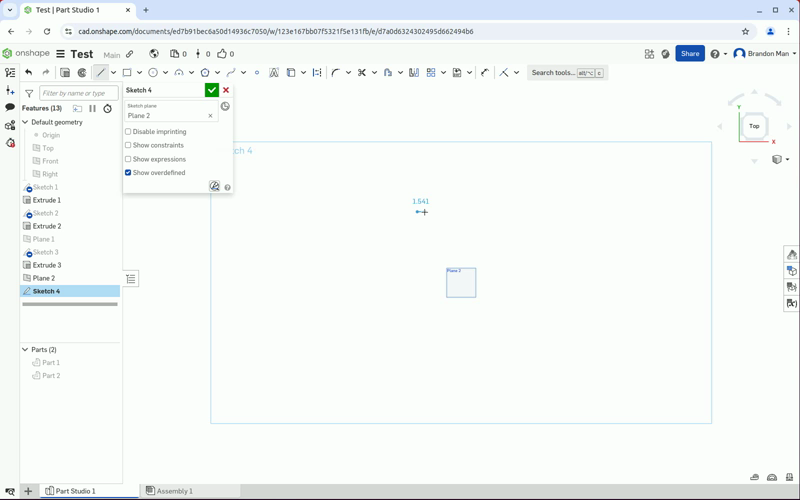
scroll(6)
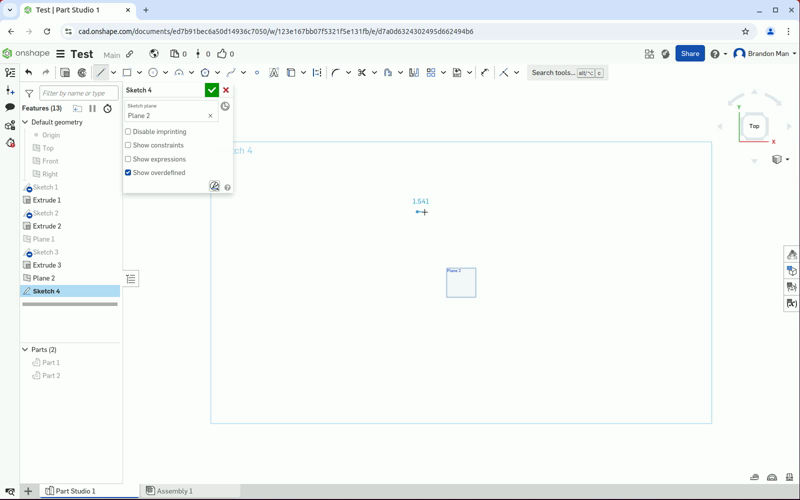
scroll(6)
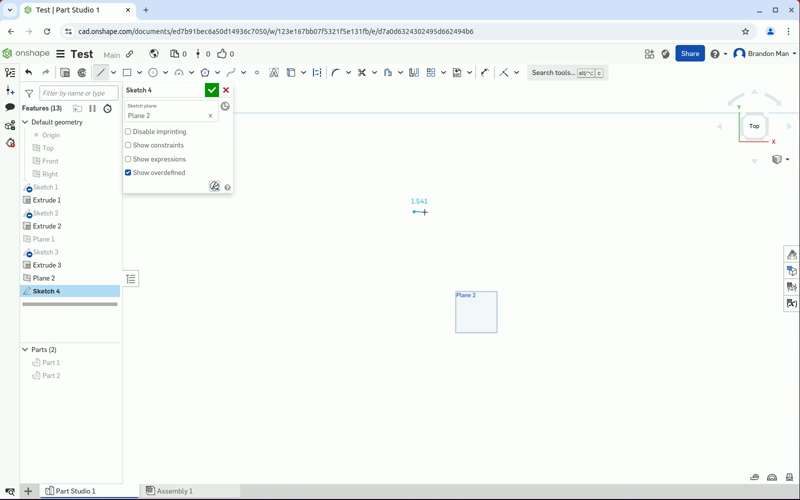
scroll(6)
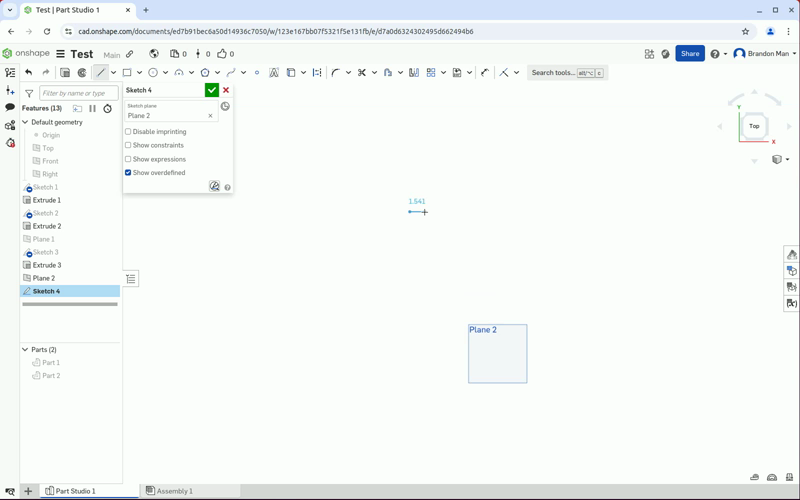
scroll(6)
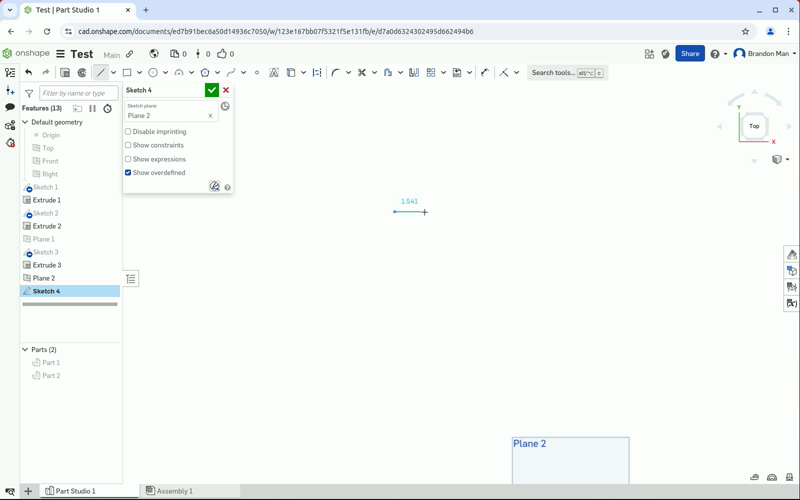
scroll(6)
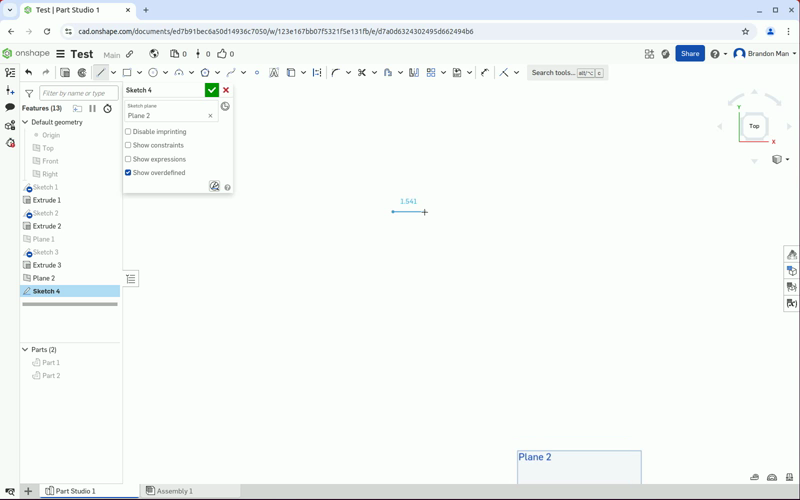
scroll(6)
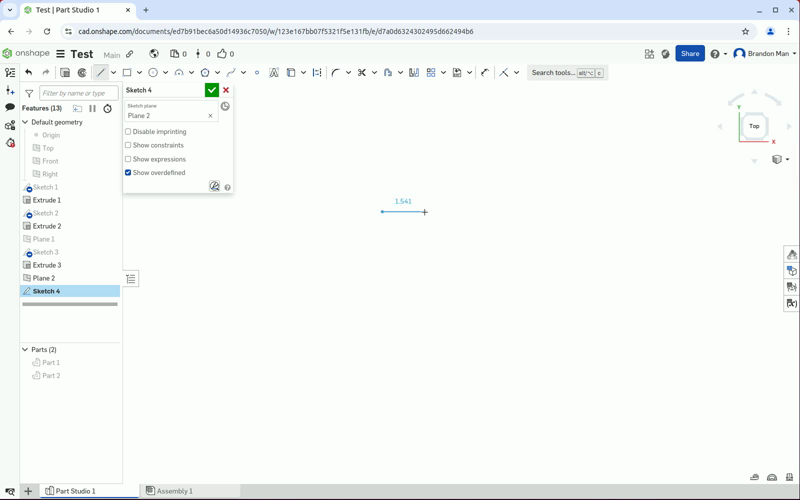
scroll(6)
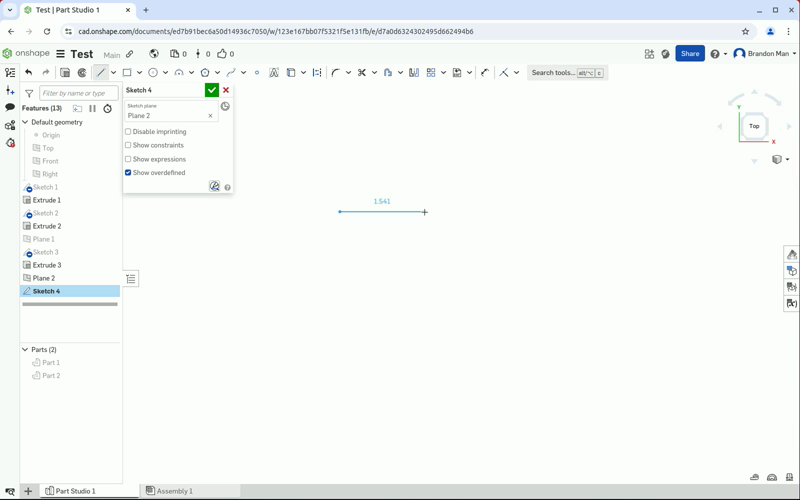
click(424, 211)
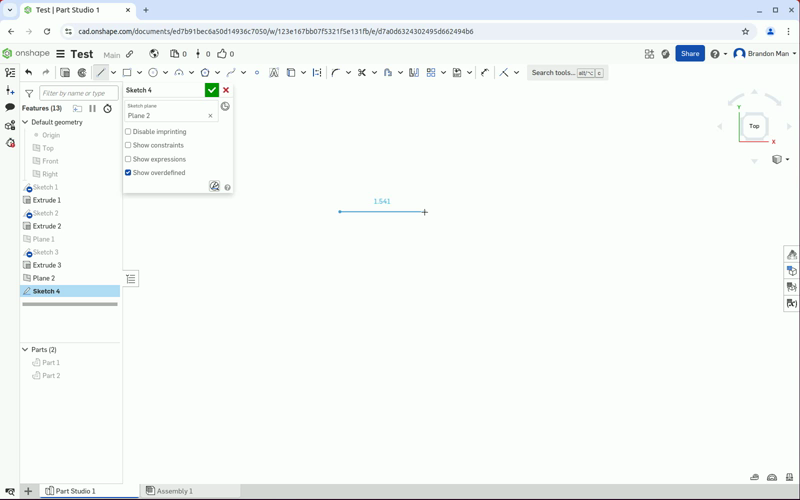
scroll(-6)
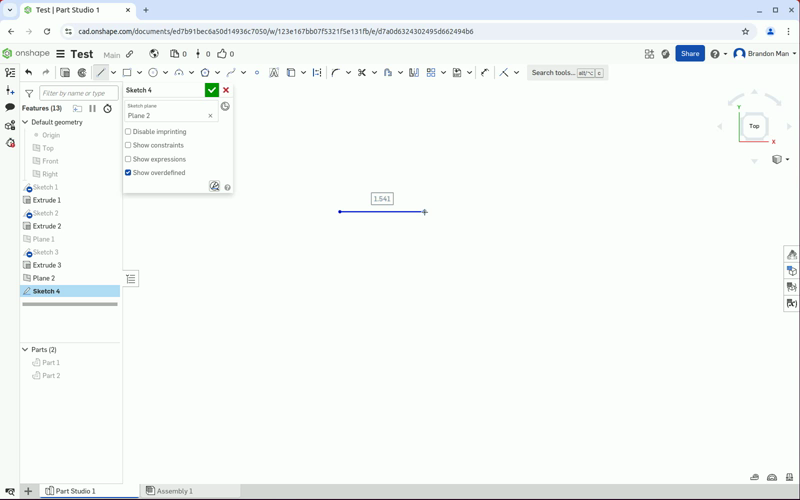
scroll(-6)
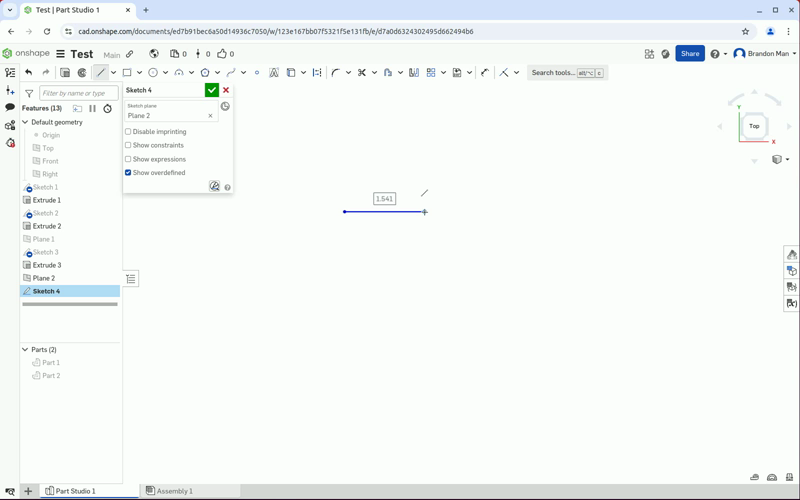
scroll(-6)
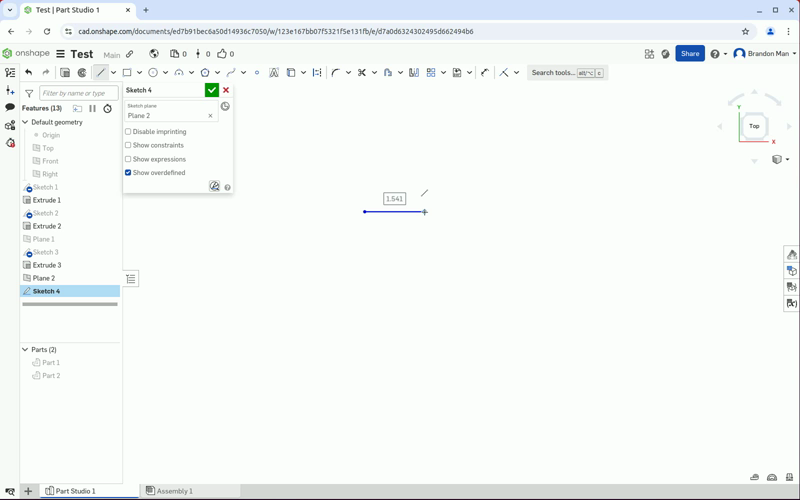
scroll(-6)
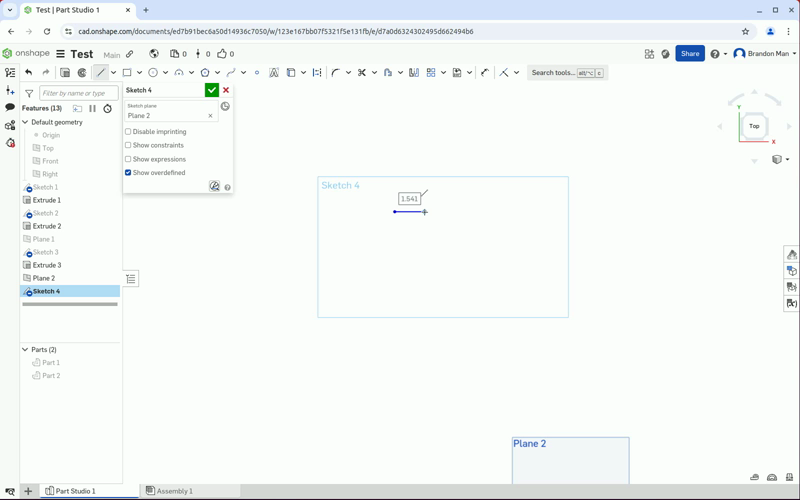
scroll(-6)
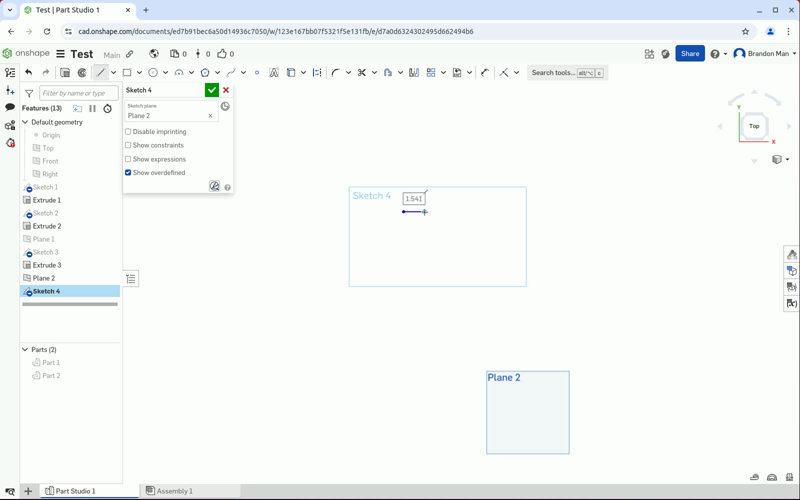
scroll(-6)
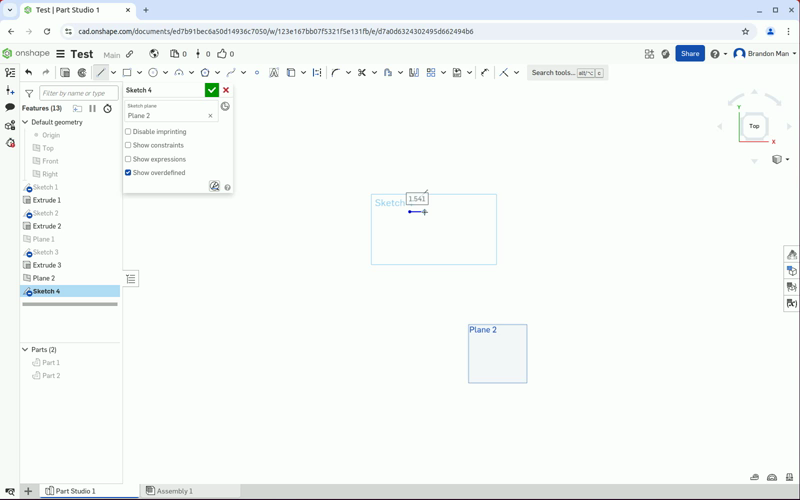
scroll(-6)
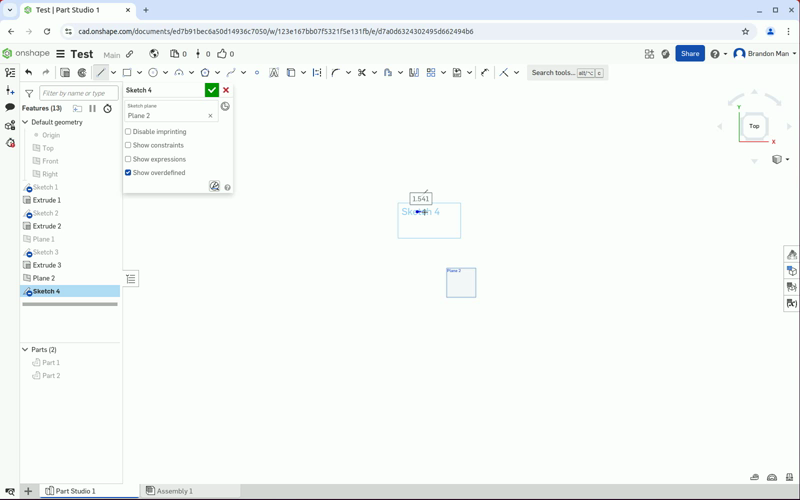
key_up(shift)
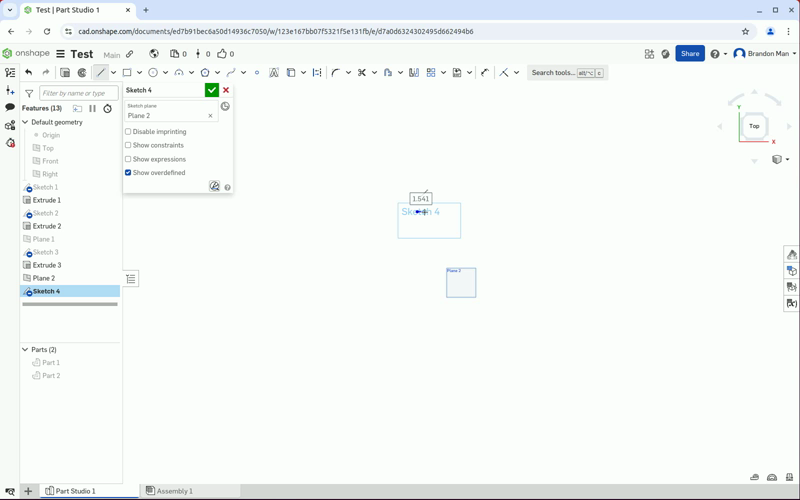
key_down(shift)
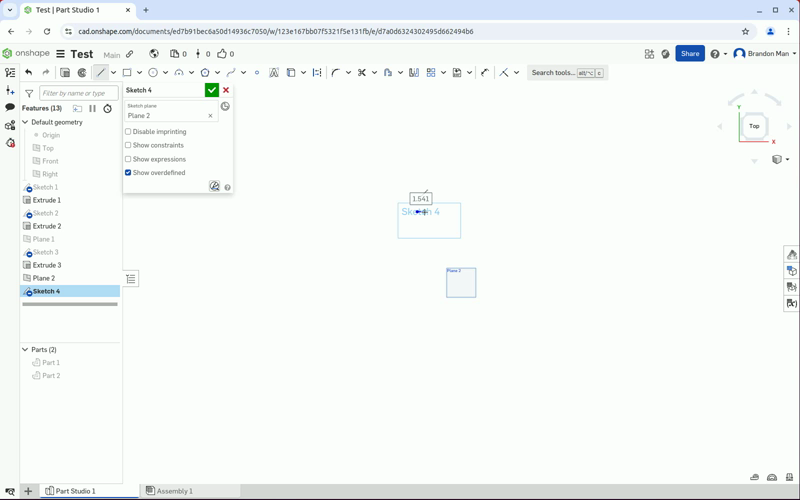
mouse_move(454, 211)
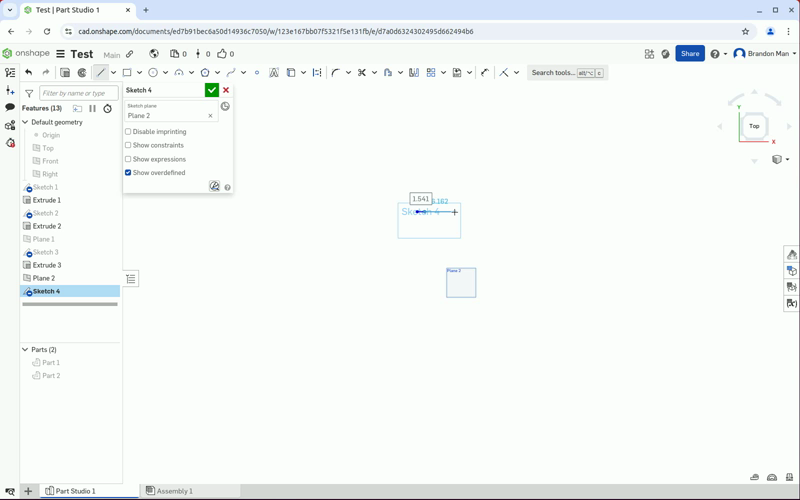
mouse_move(424, 204)
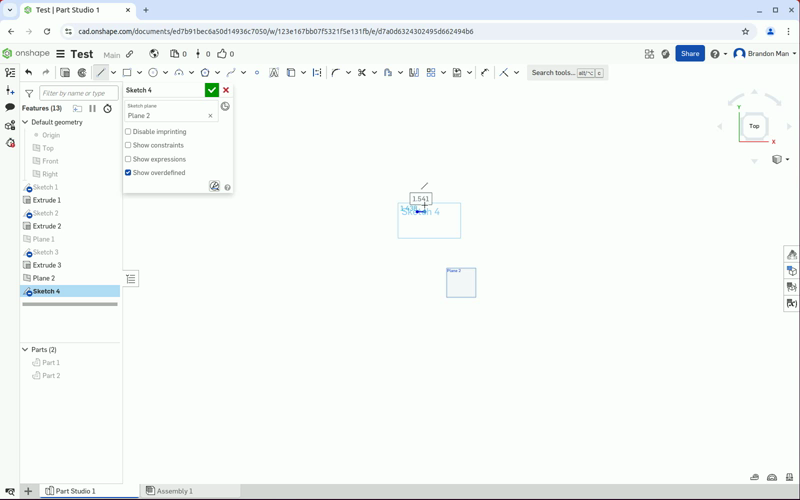
scroll(6)
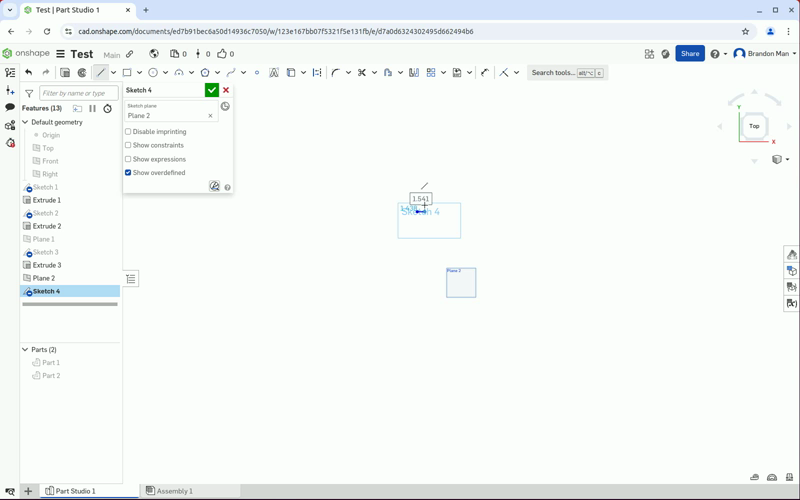
scroll(6)
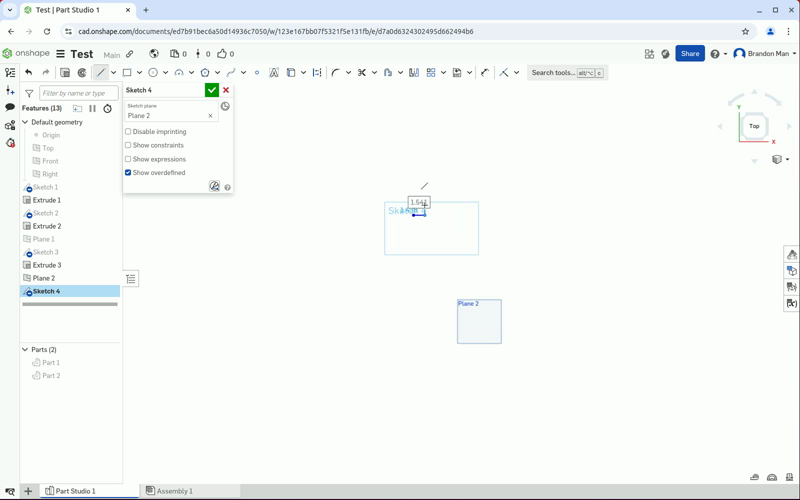
scroll(6)
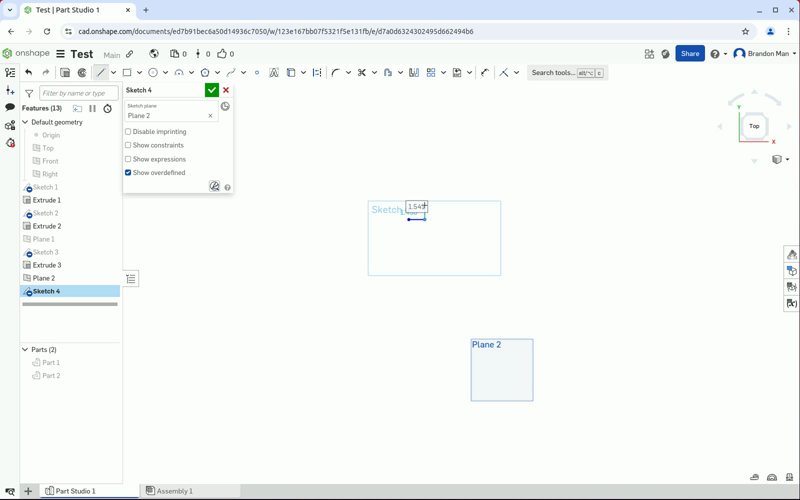
scroll(6)
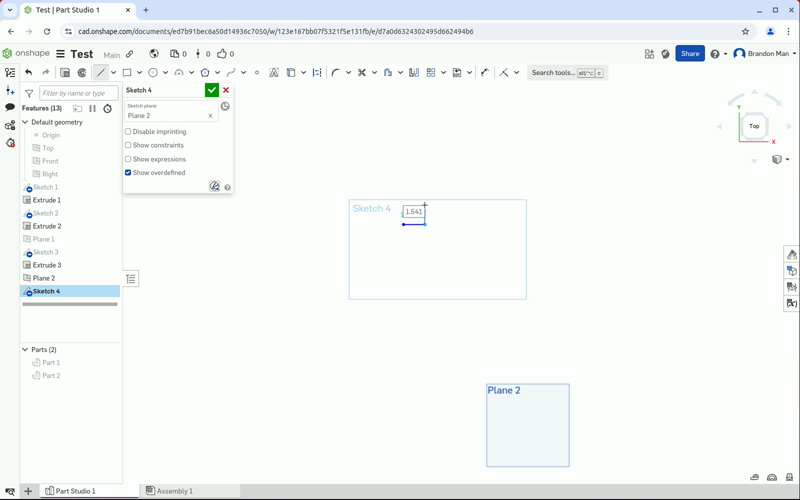
scroll(6)
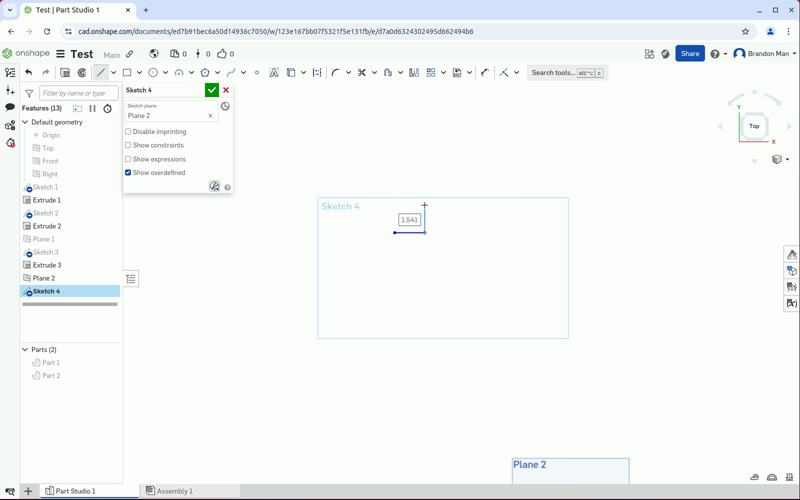
scroll(6)
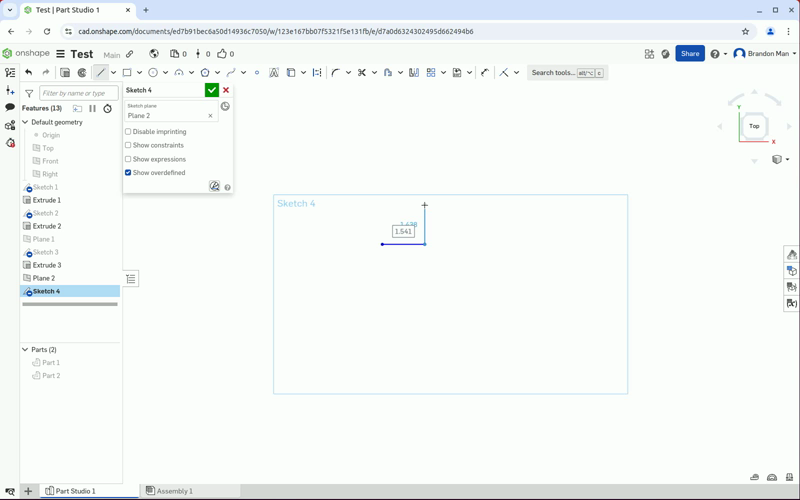
scroll(6)
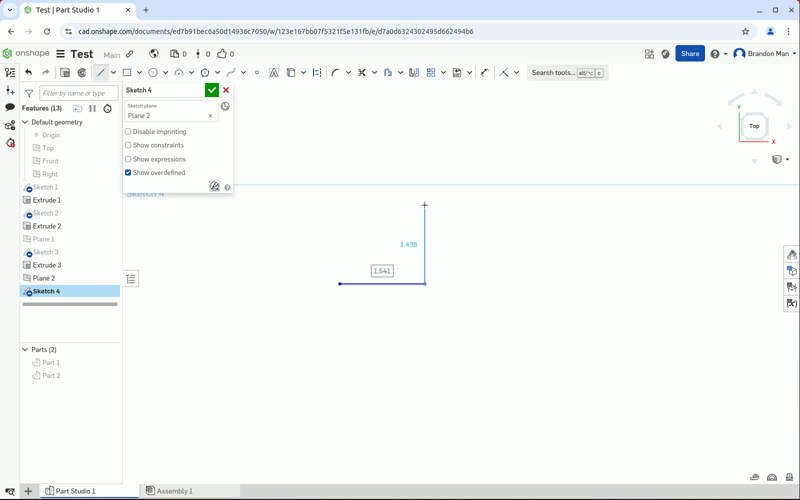
click(424, 204)
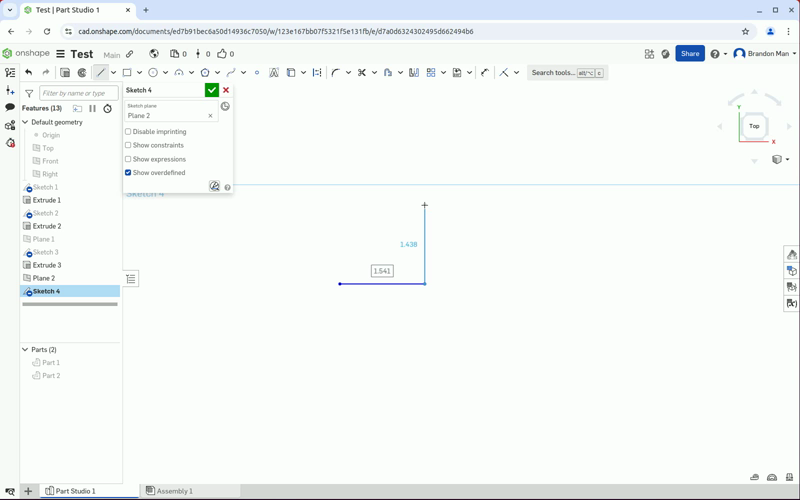
scroll(-6)
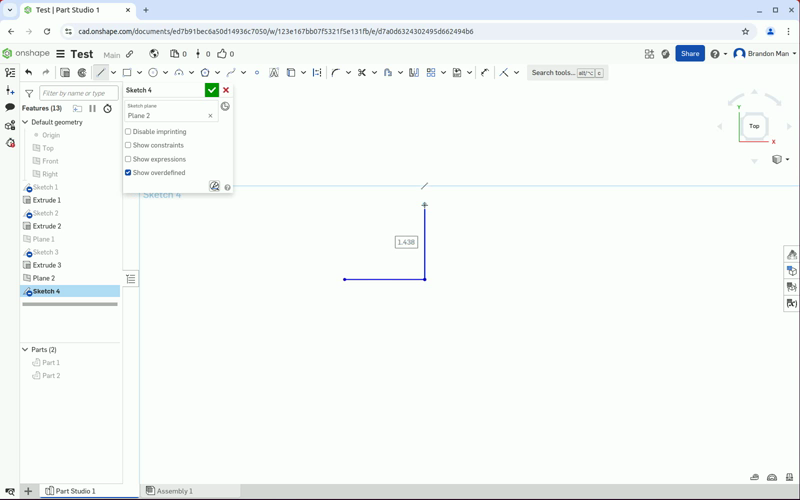
scroll(-6)
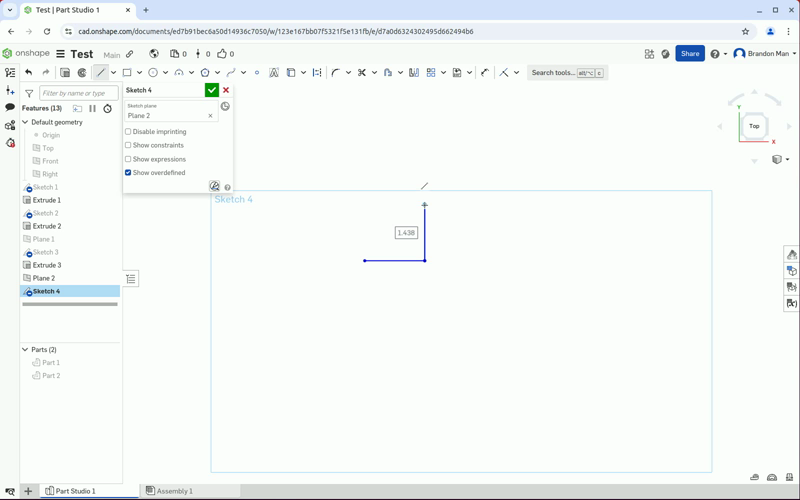
scroll(-6)
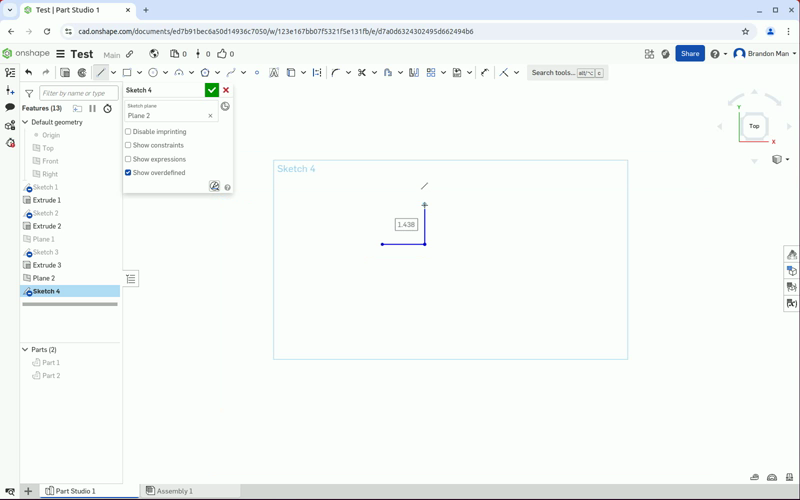
scroll(-6)
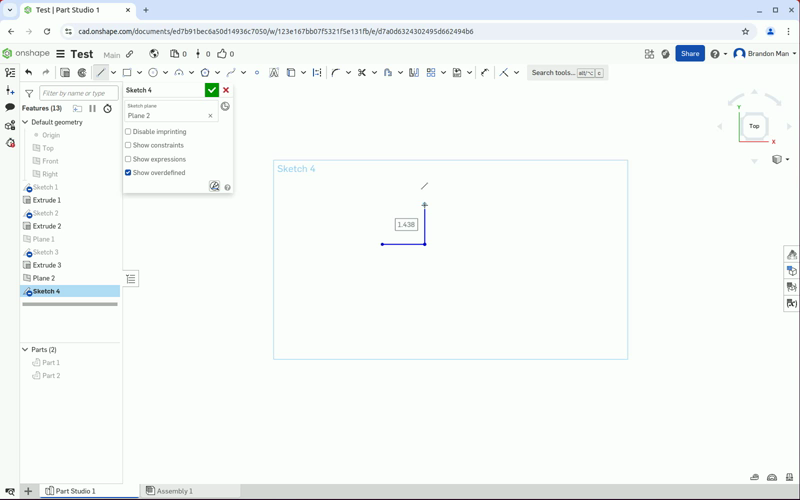
scroll(-6)
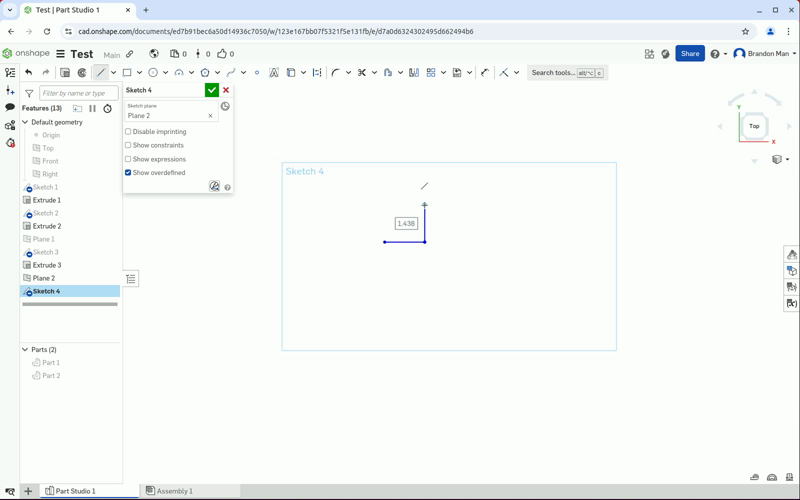
scroll(-6)
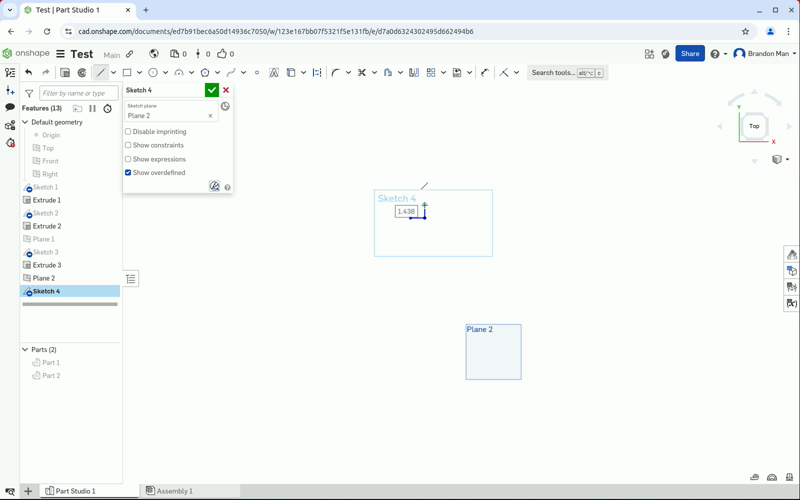
scroll(-6)
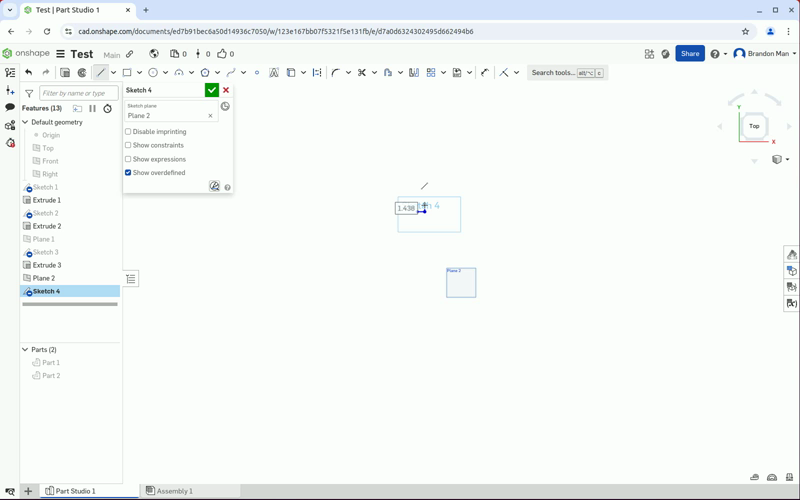
key_up(shift)
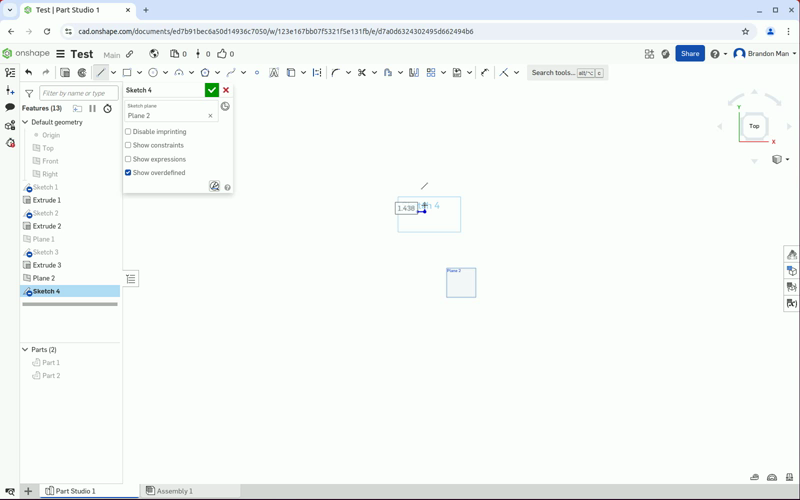
key_down(shift)
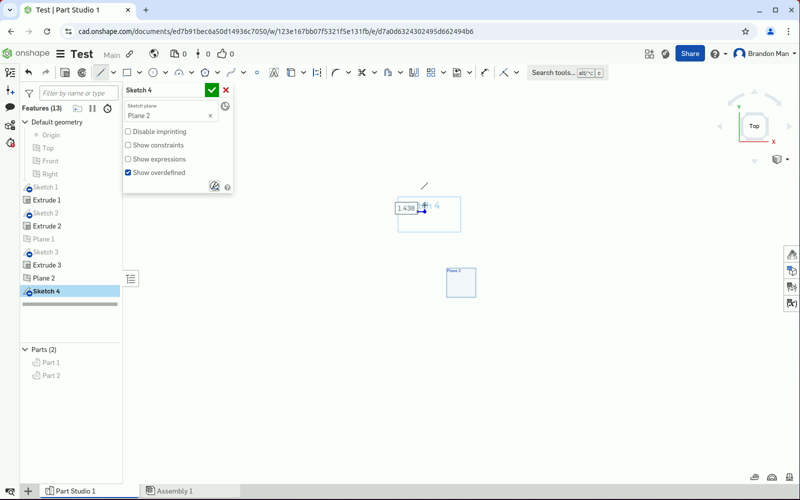
mouse_move(454, 204)
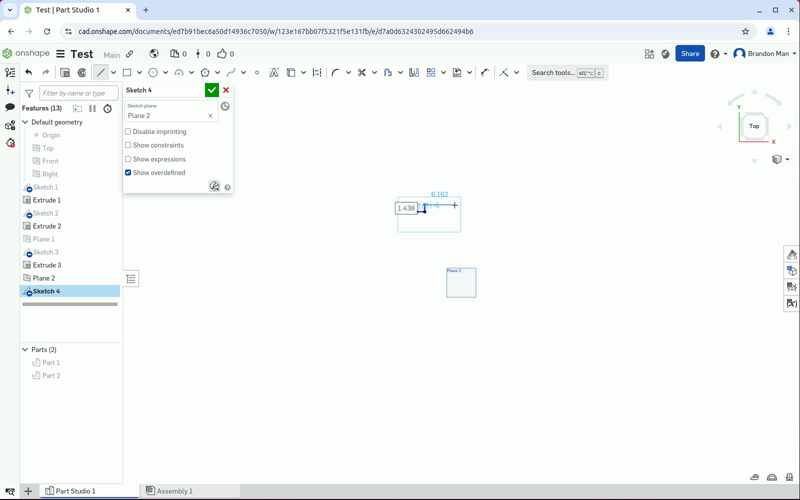
mouse_move(417, 204)
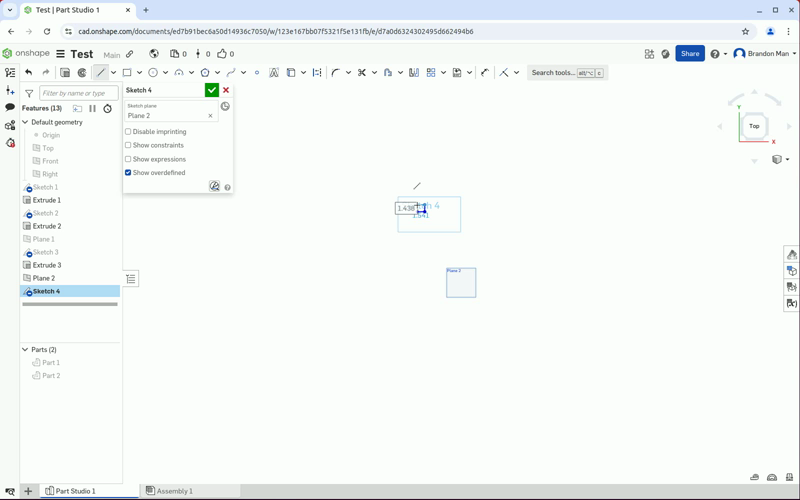
scroll(6)
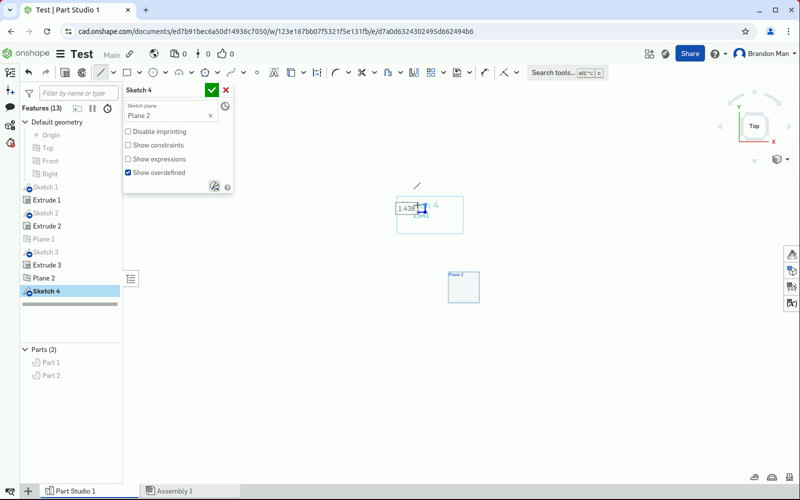
scroll(6)
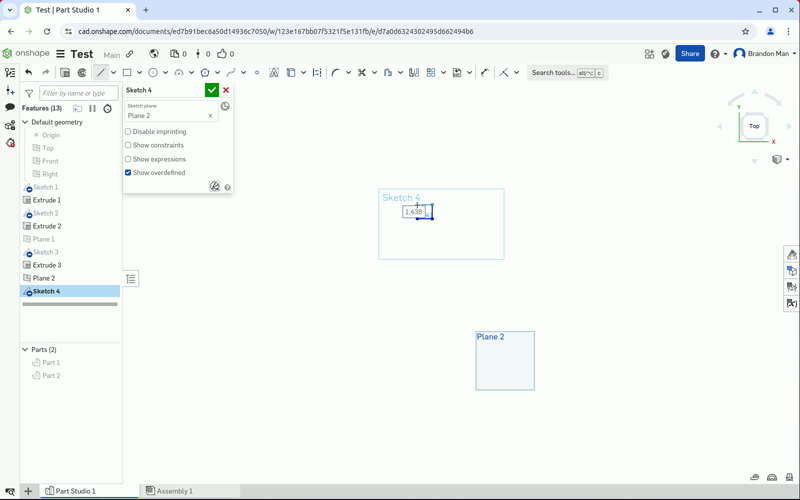
scroll(6)
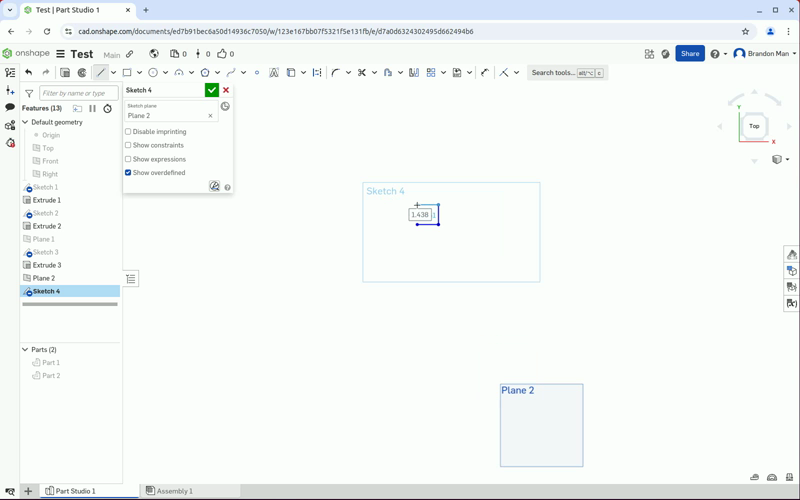
scroll(6)
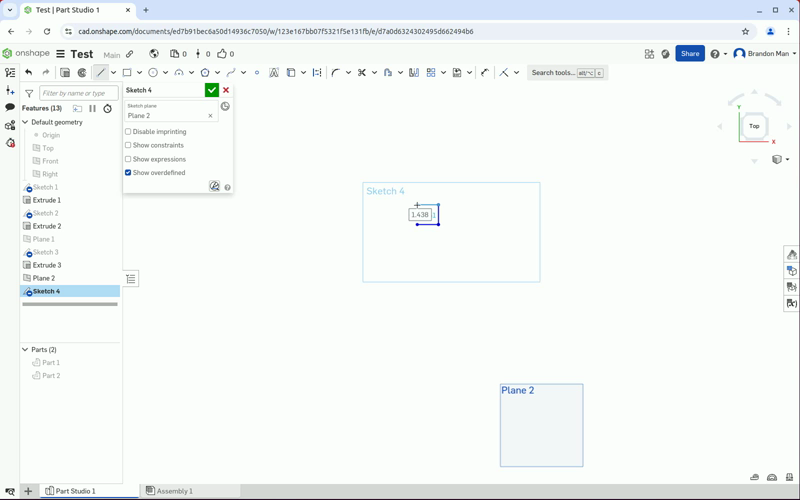
scroll(6)
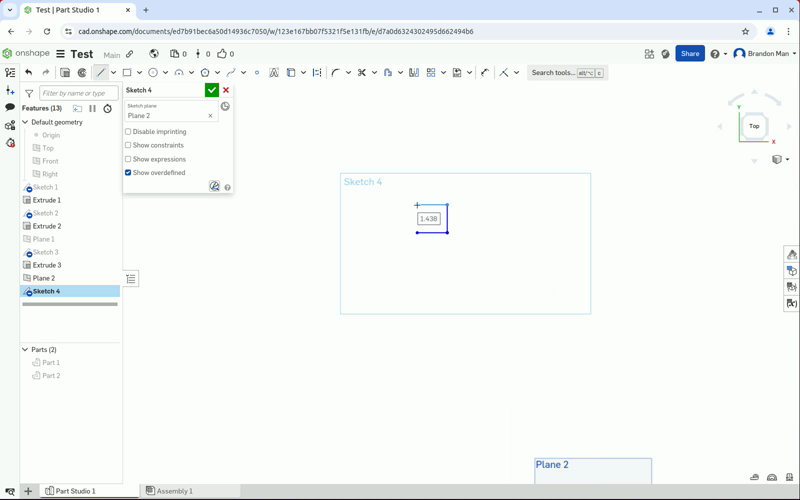
scroll(6)
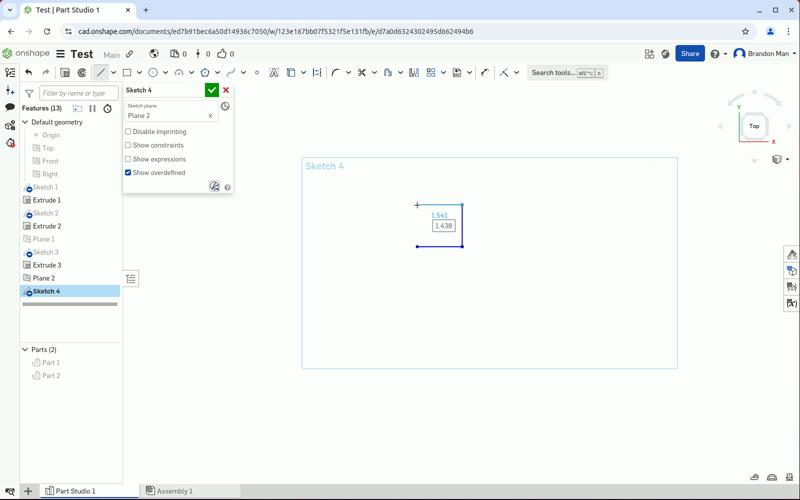
scroll(6)
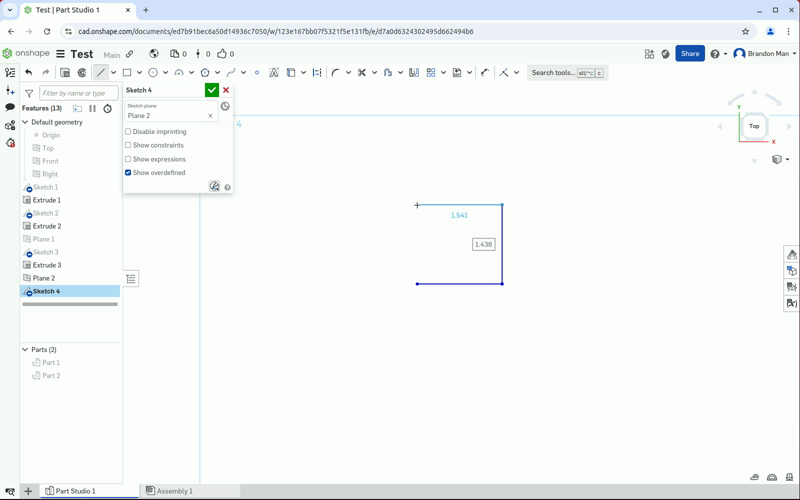
click(417, 204)
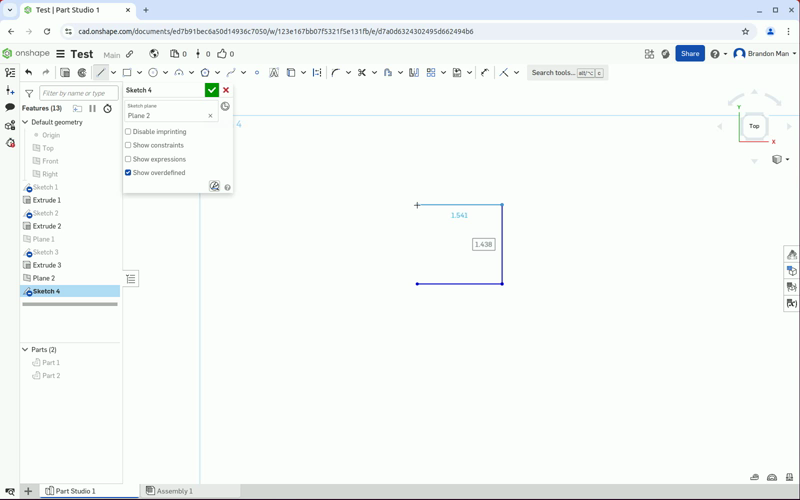
scroll(-6)
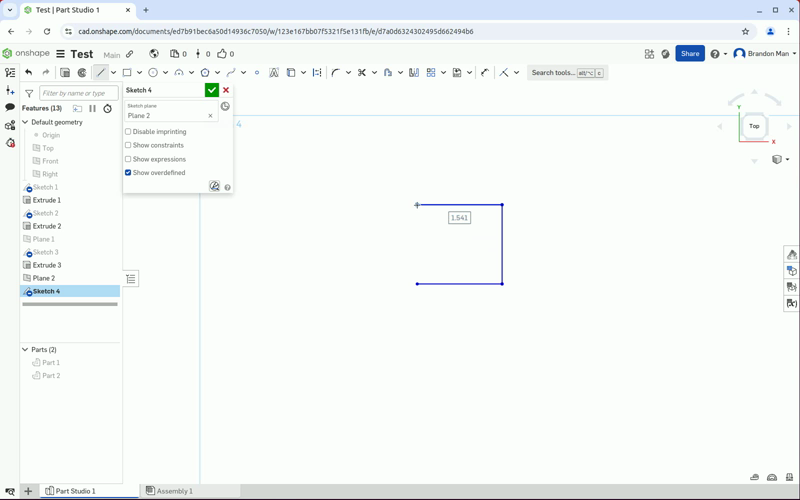
scroll(-6)
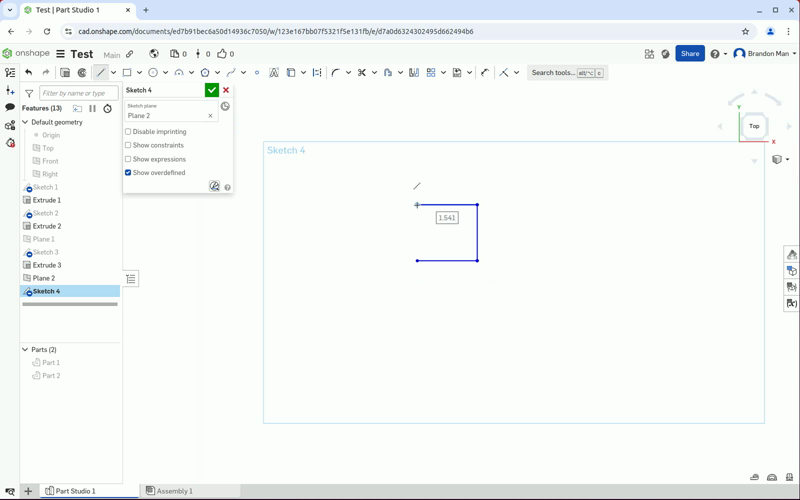
scroll(-6)
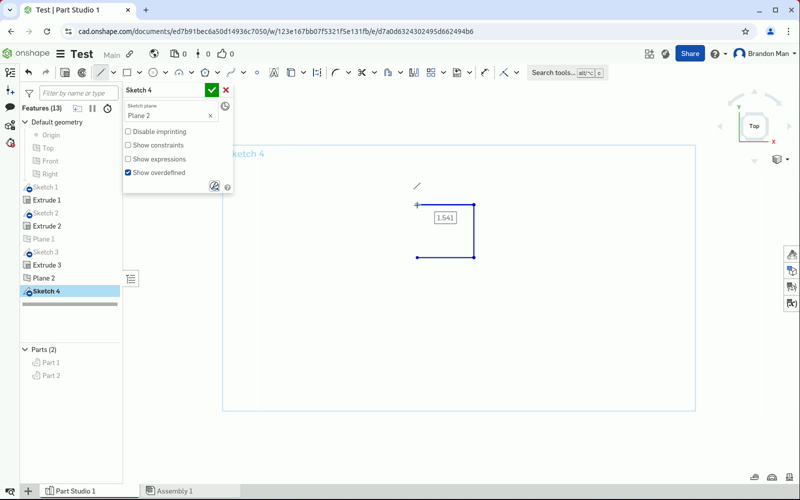
scroll(-6)
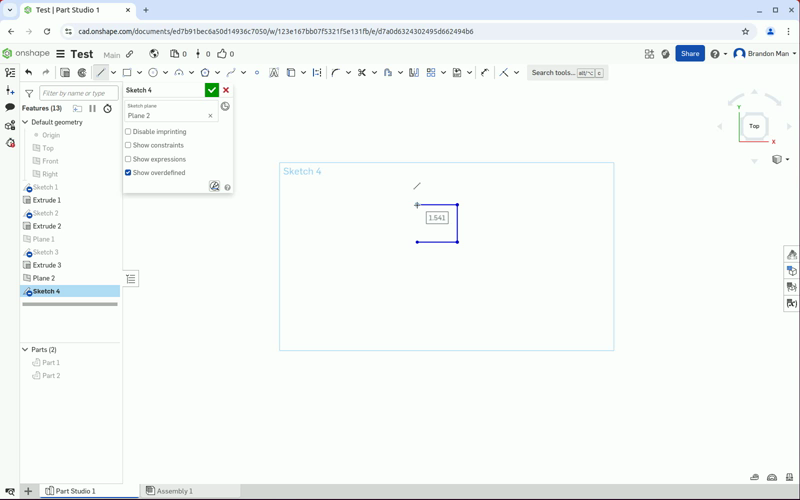
scroll(-6)
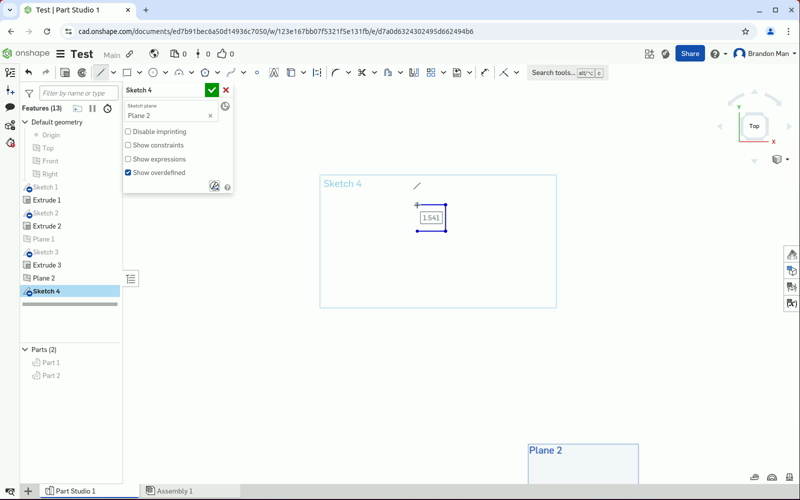
scroll(-6)
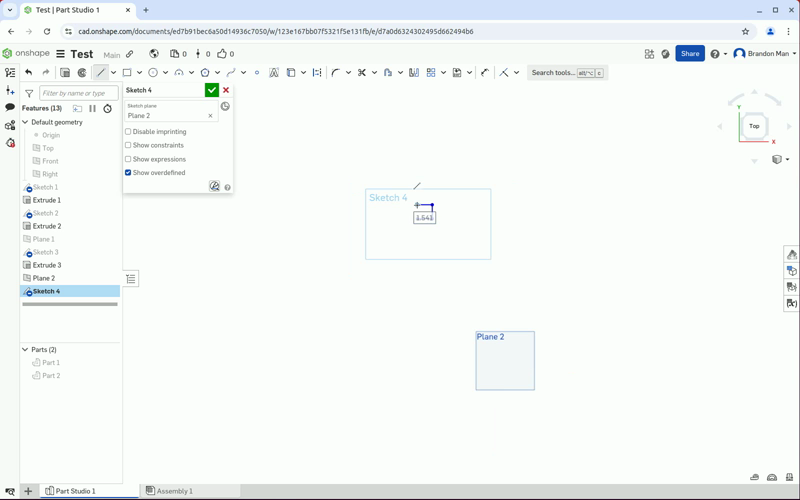
scroll(-6)
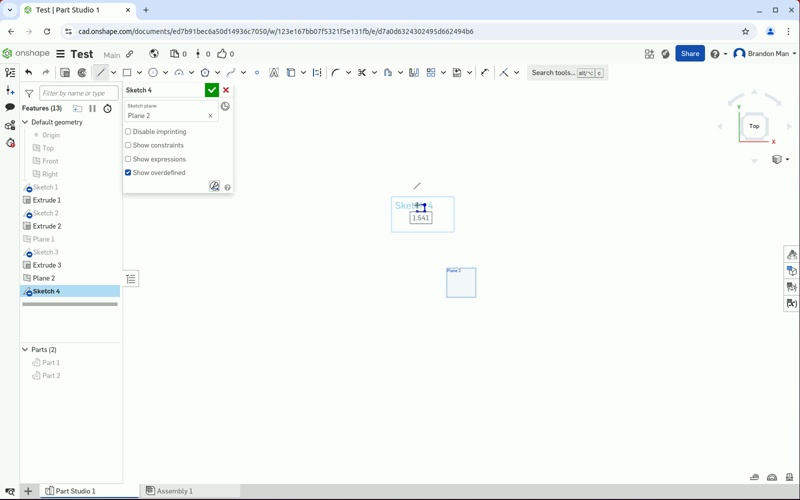
key_up(shift)
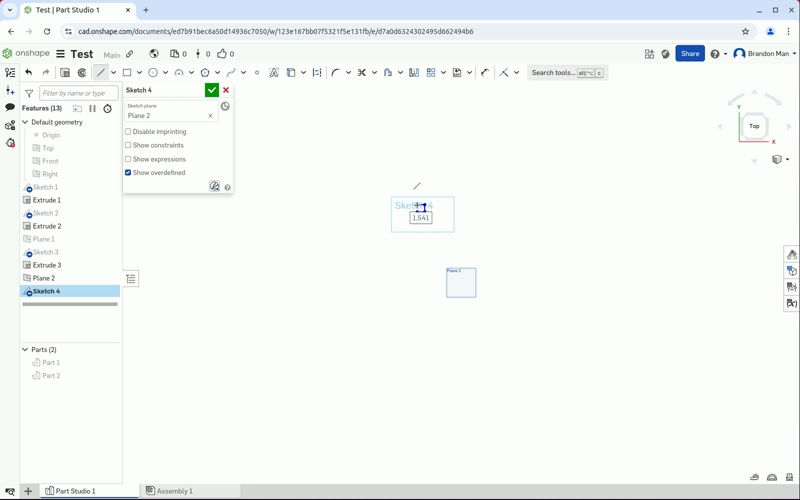
mouse_move(447, 204)
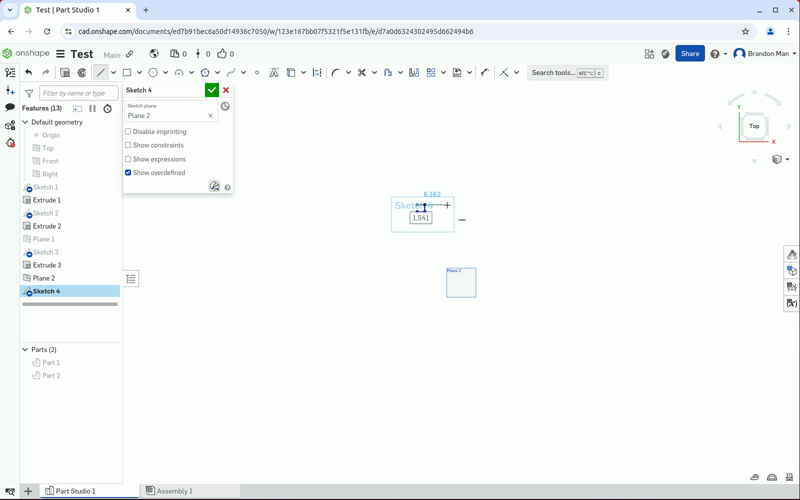
key_down(shift)
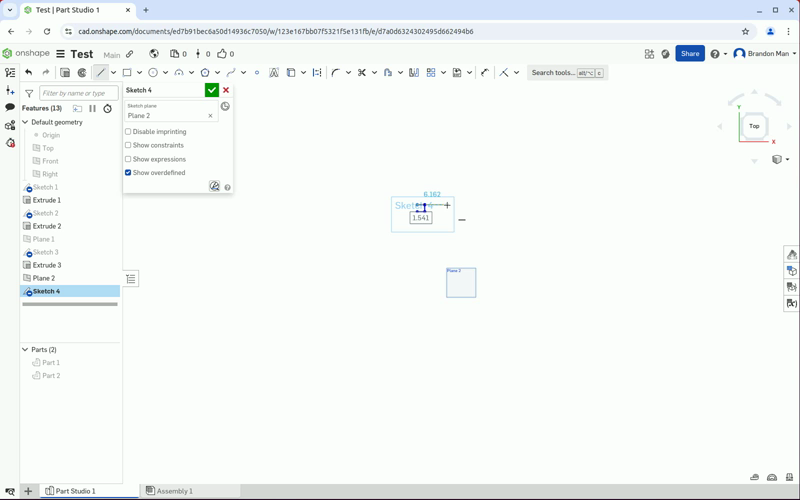
mouse_move(417, 211)
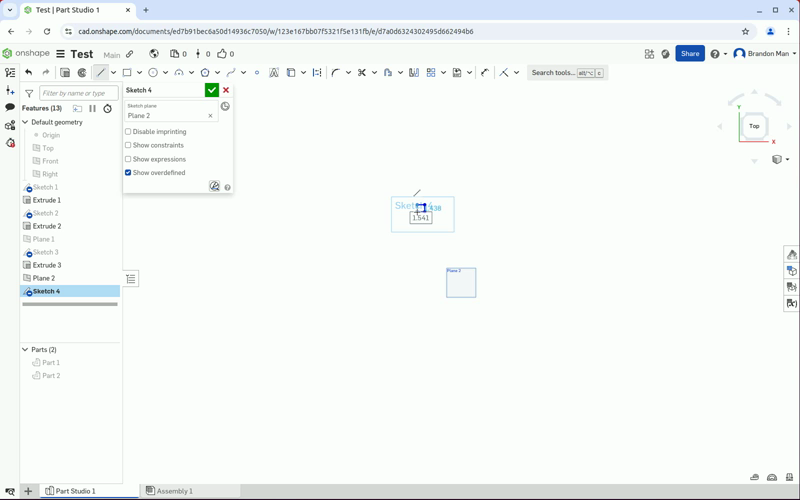
scroll(6)
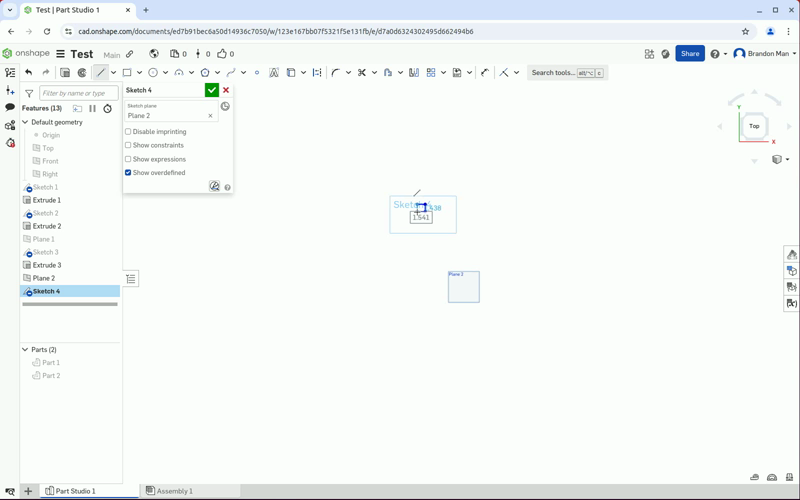
scroll(6)
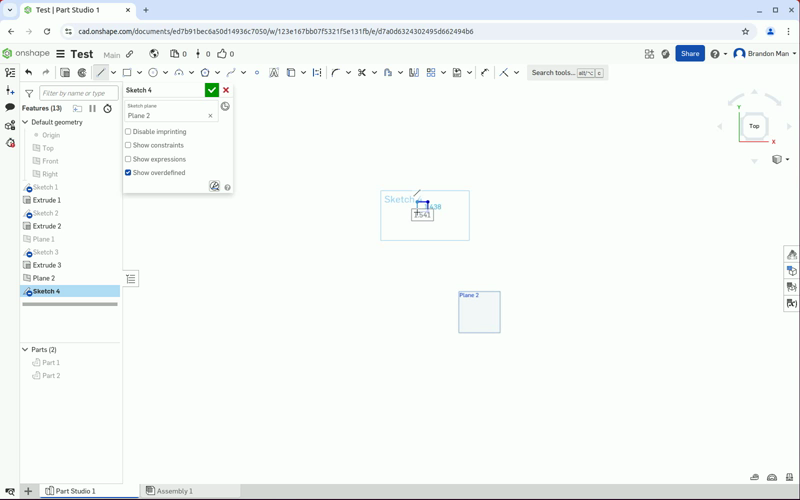
scroll(6)
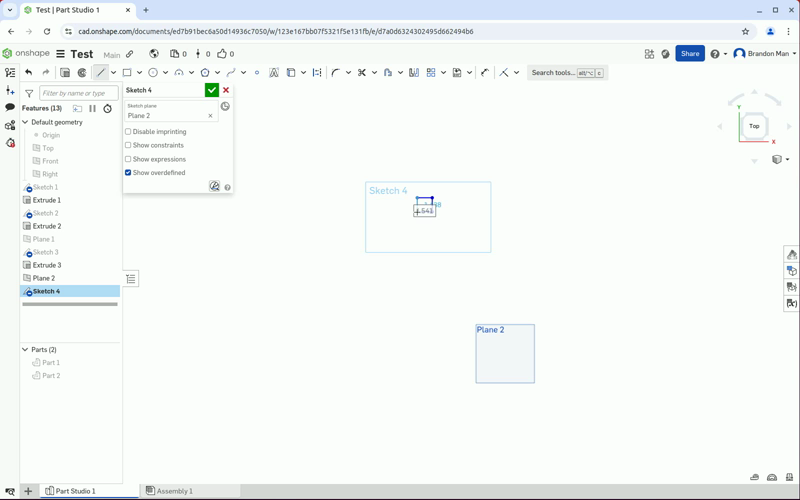
scroll(6)
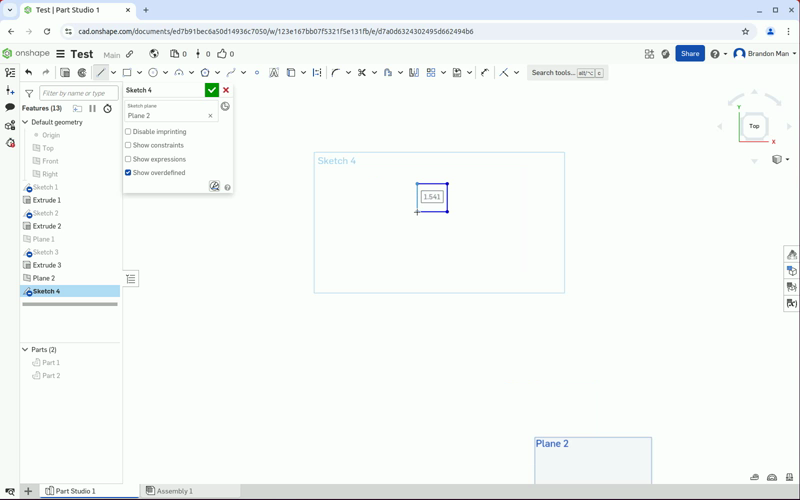
scroll(6)
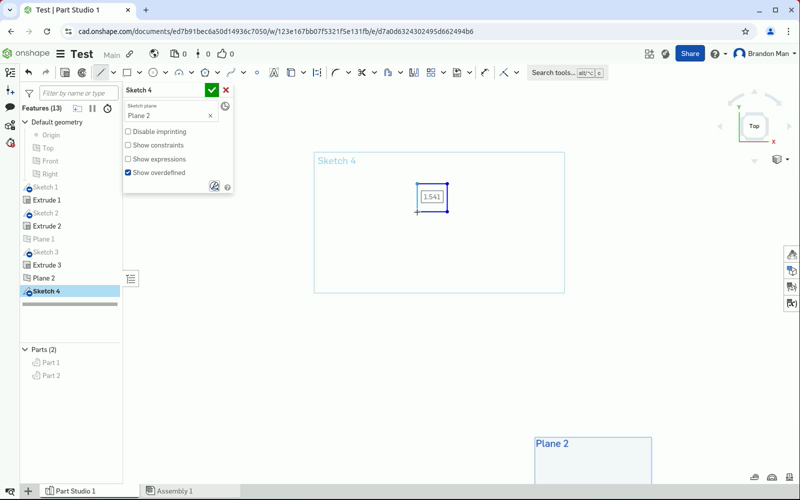
scroll(6)
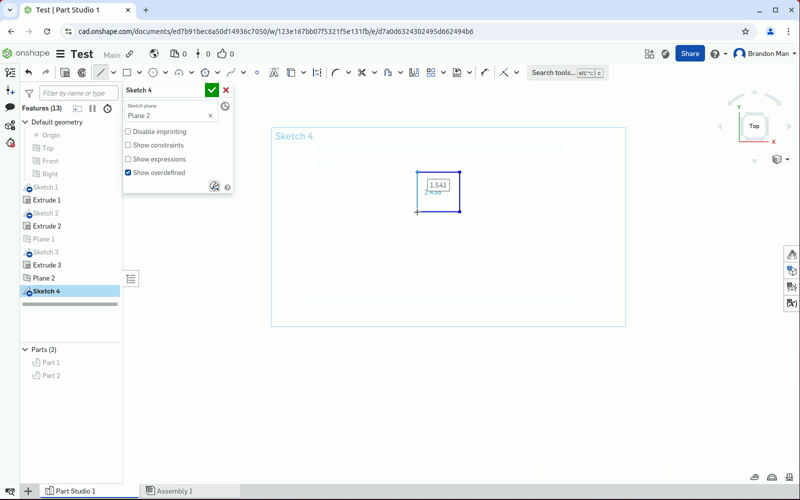
scroll(6)
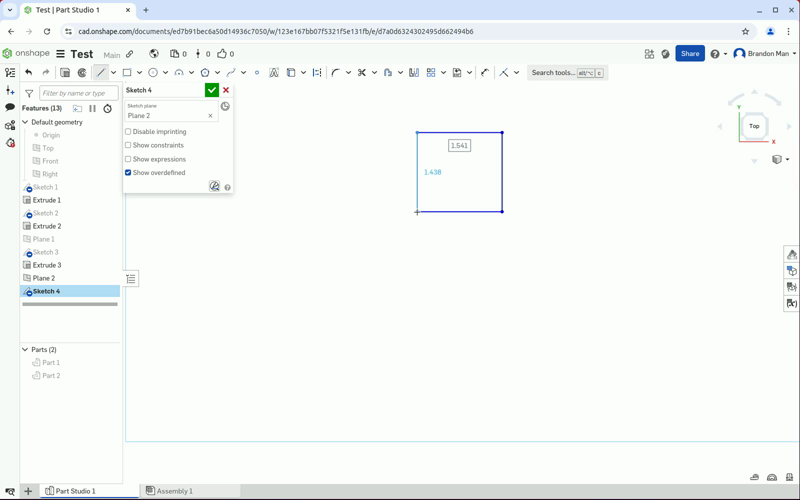
key_up(shift)
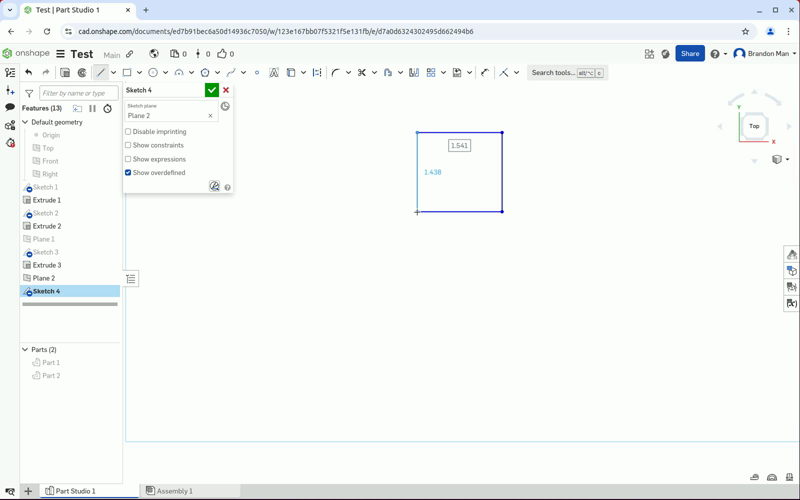
click(417, 211)
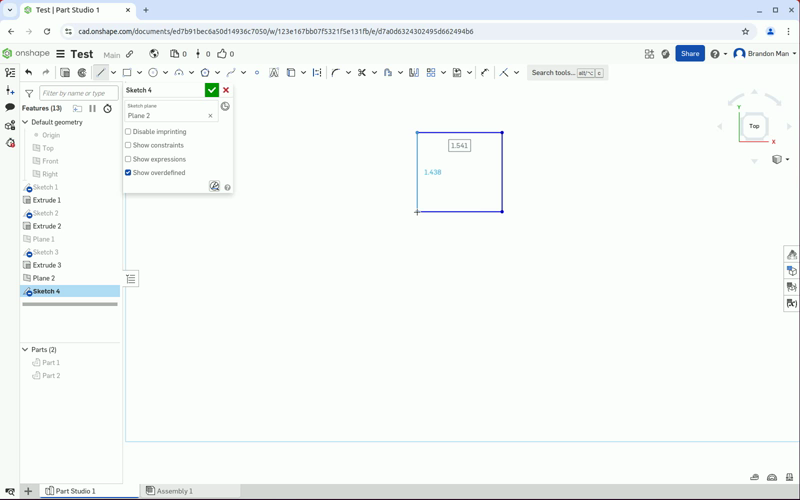
scroll(-6)
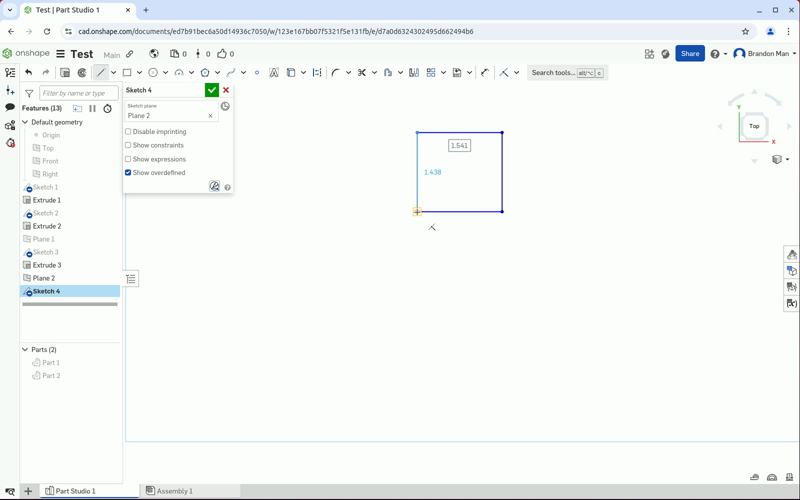
scroll(-6)
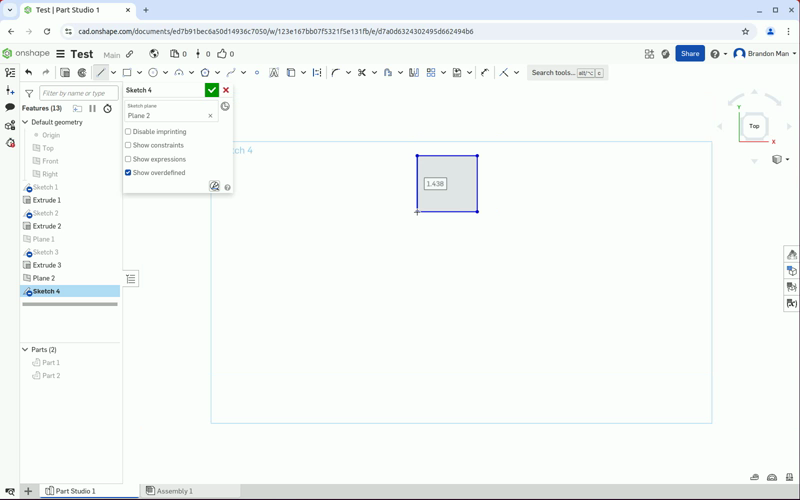
scroll(-6)
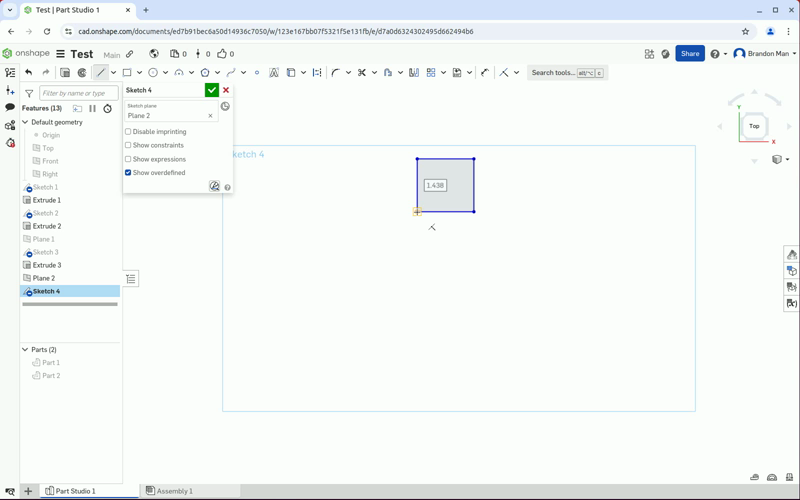
scroll(-6)
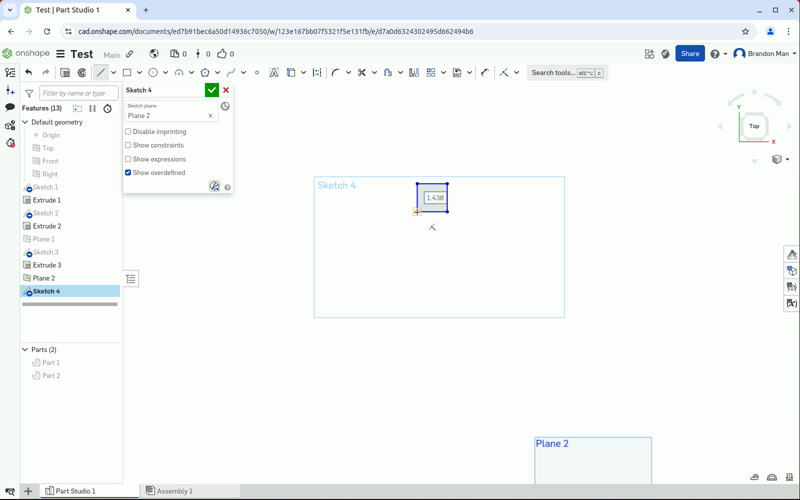
scroll(-6)
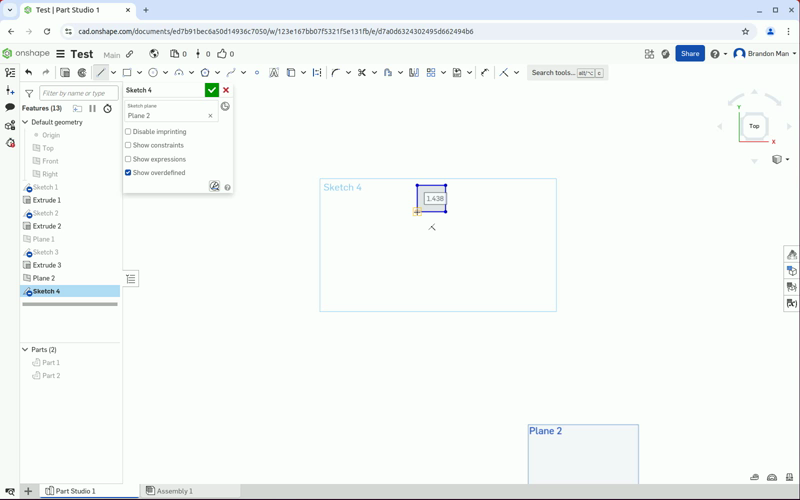
scroll(-6)
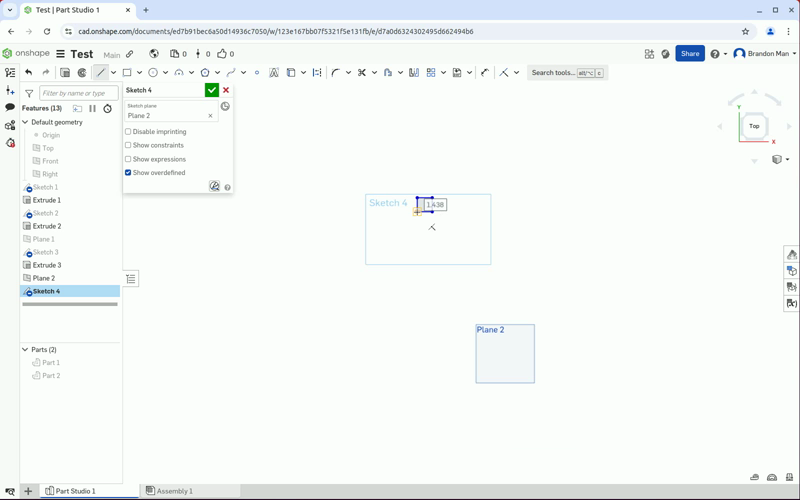
scroll(-6)
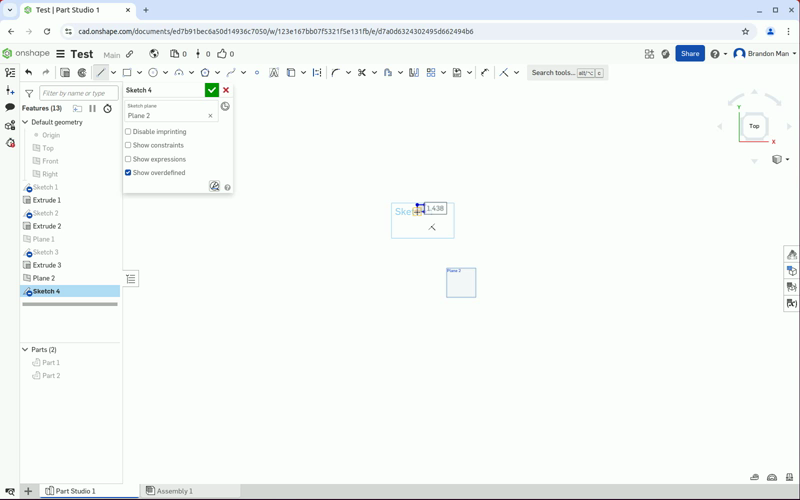
key(esc)
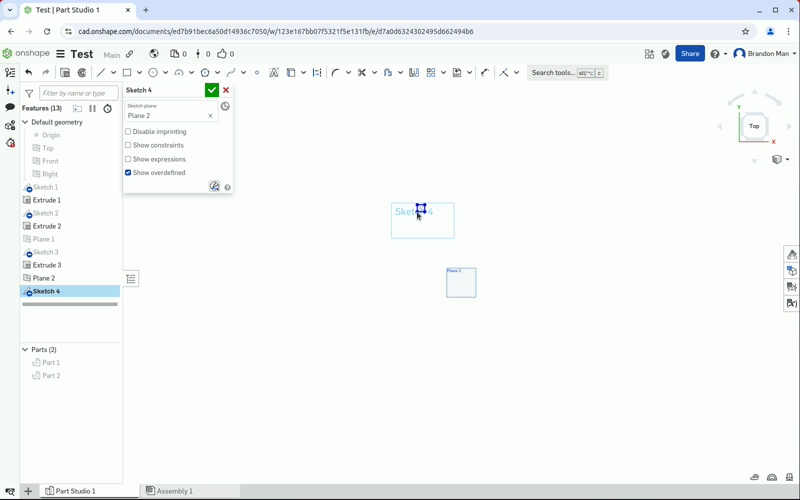
mouse_move(419, 209)
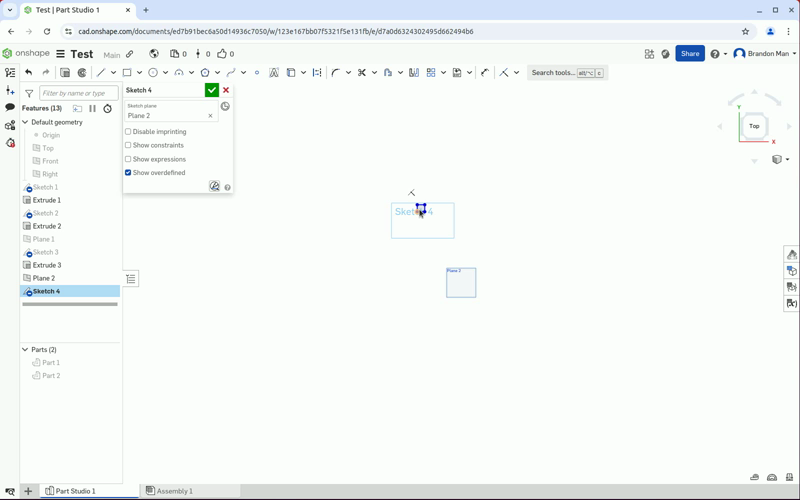
scroll(6)
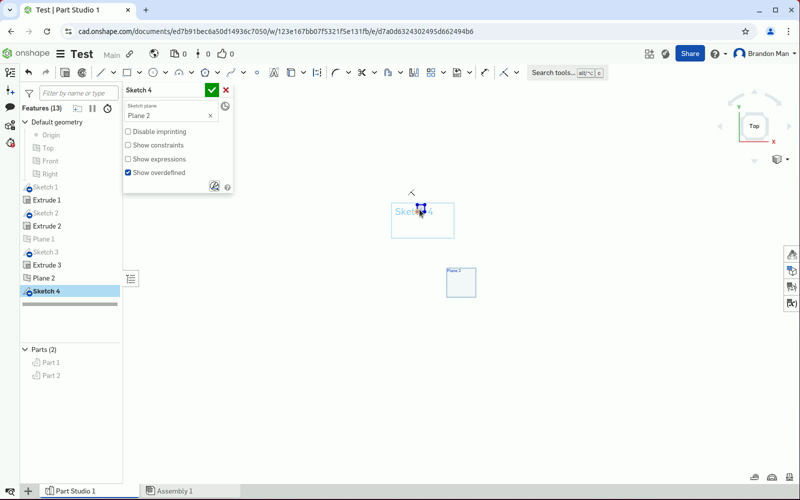
scroll(6)
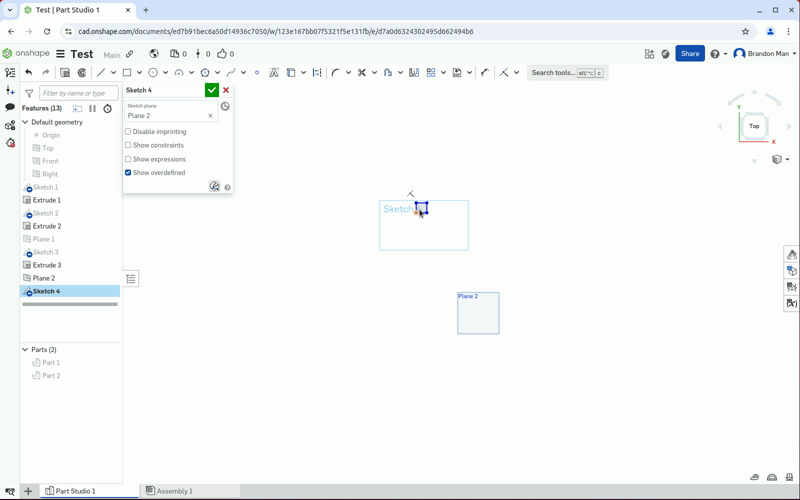
scroll(6)
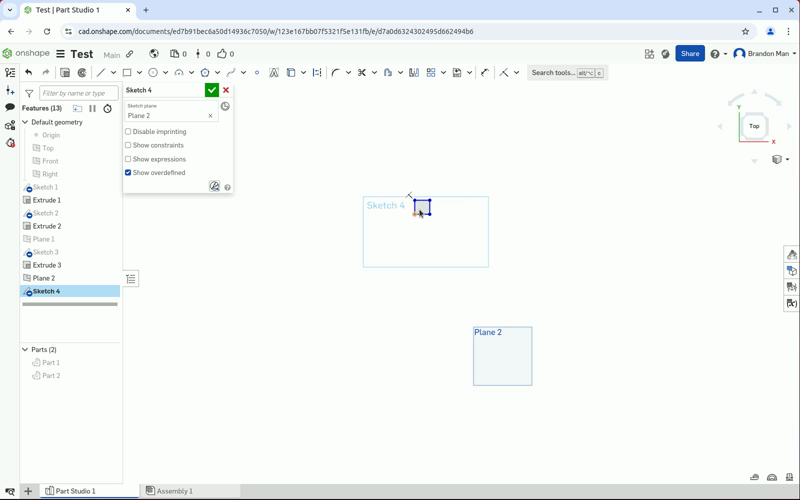
scroll(6)
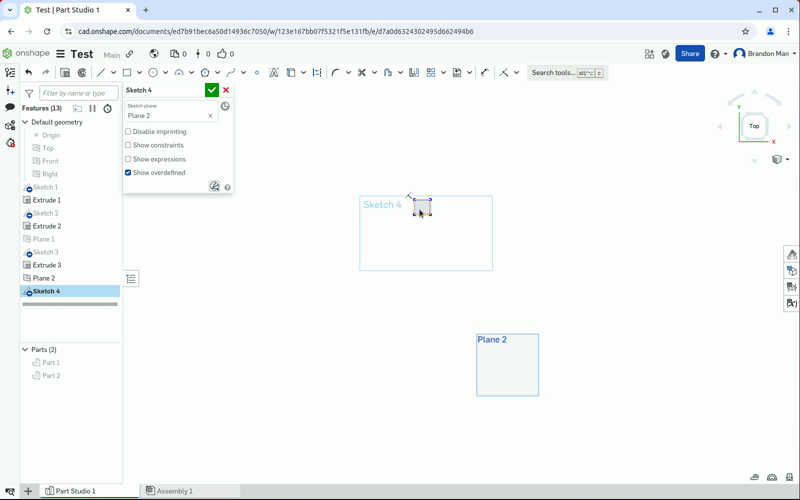
scroll(6)
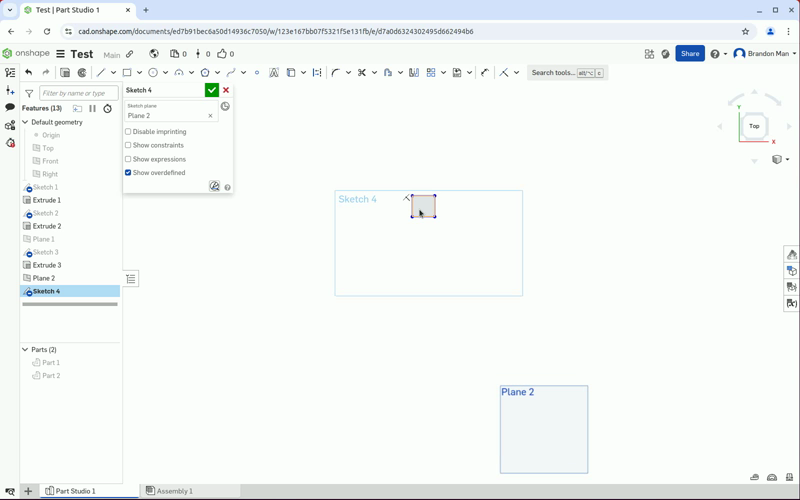
scroll(6)
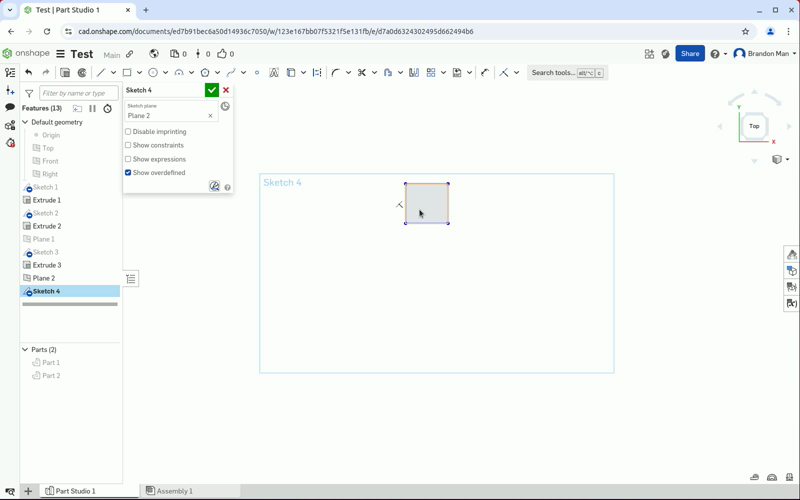
scroll(6)
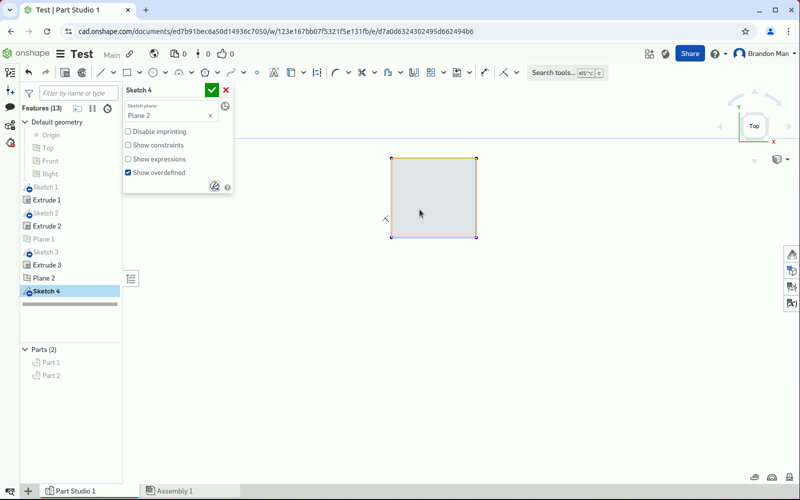
click(419, 209)
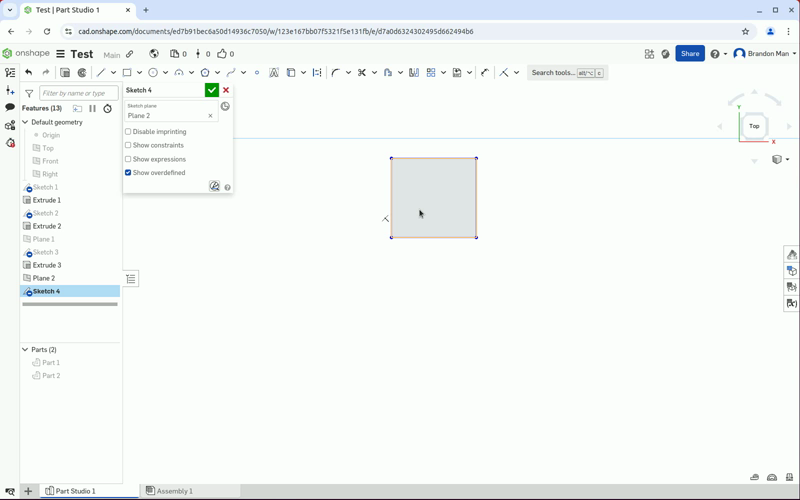
scroll(-6)
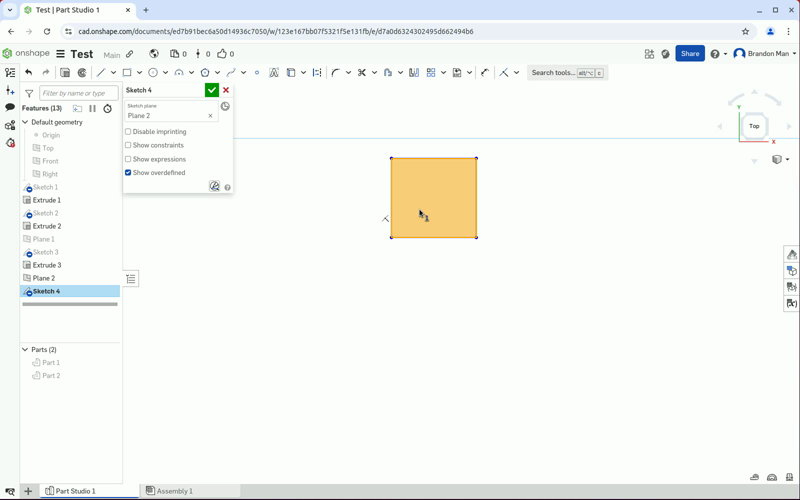
scroll(-6)
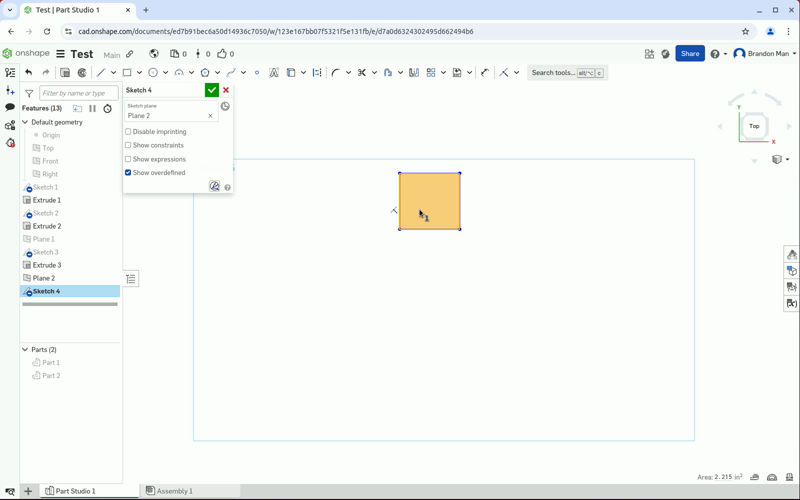
scroll(-6)
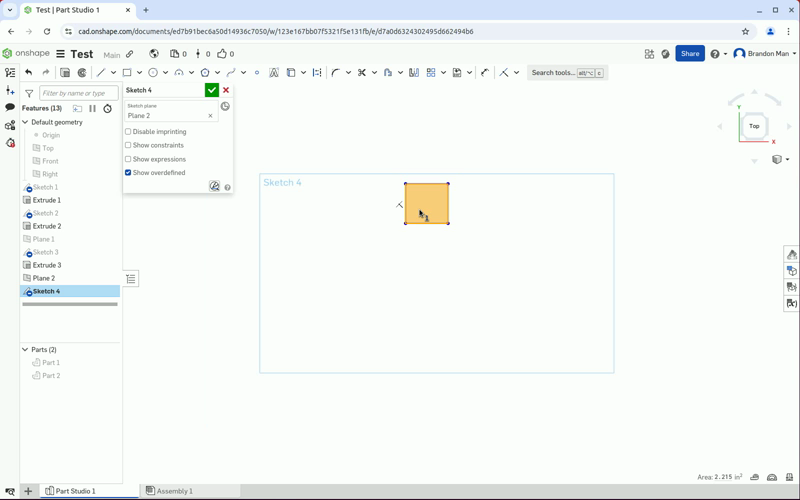
scroll(-6)
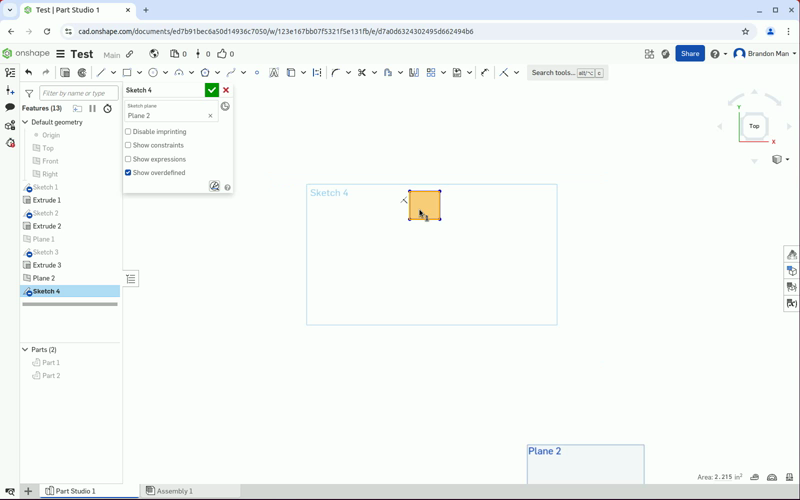
scroll(-6)
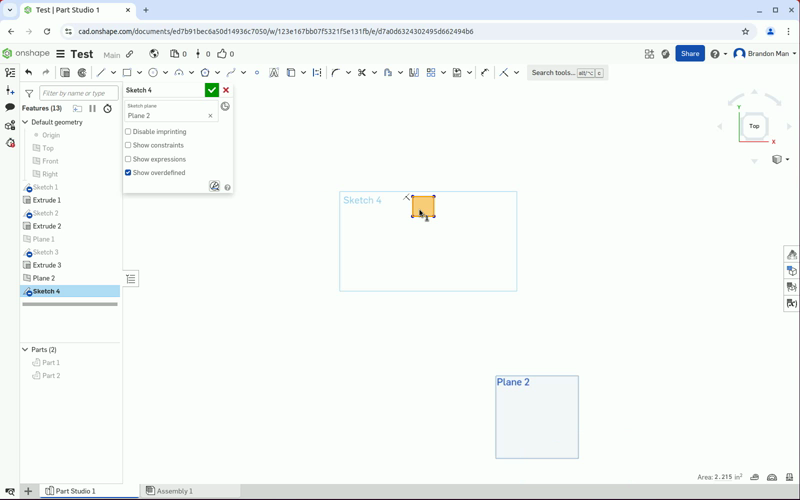
scroll(-6)
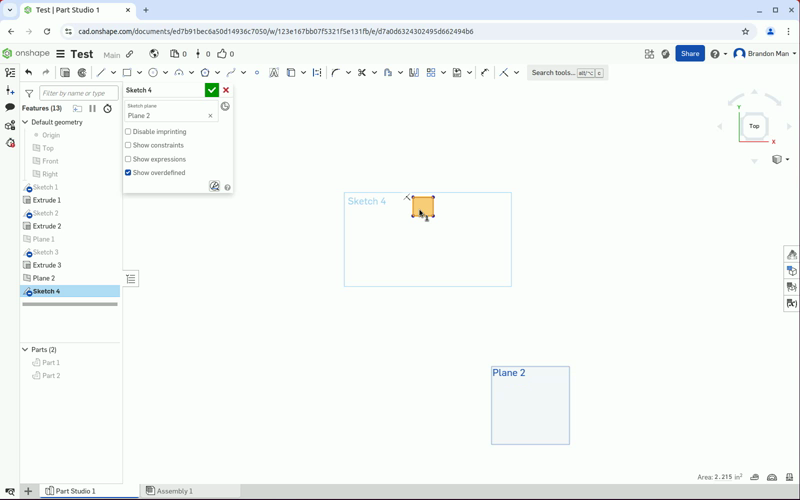
scroll(-6)
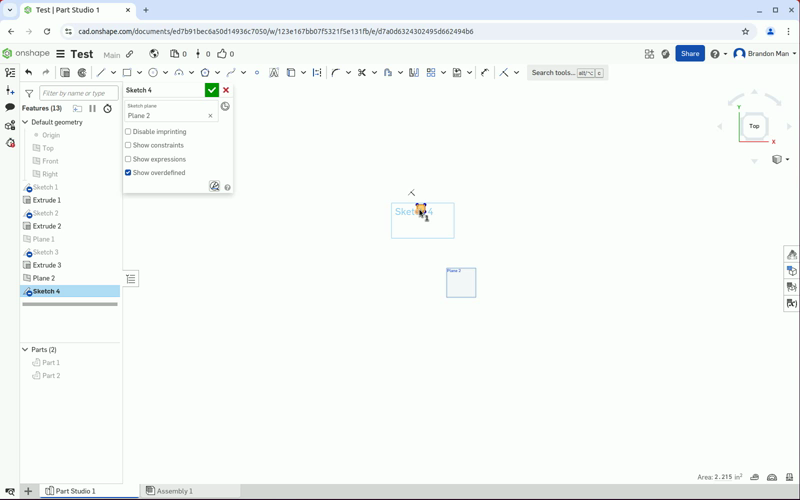
mouse_move(73, 352)
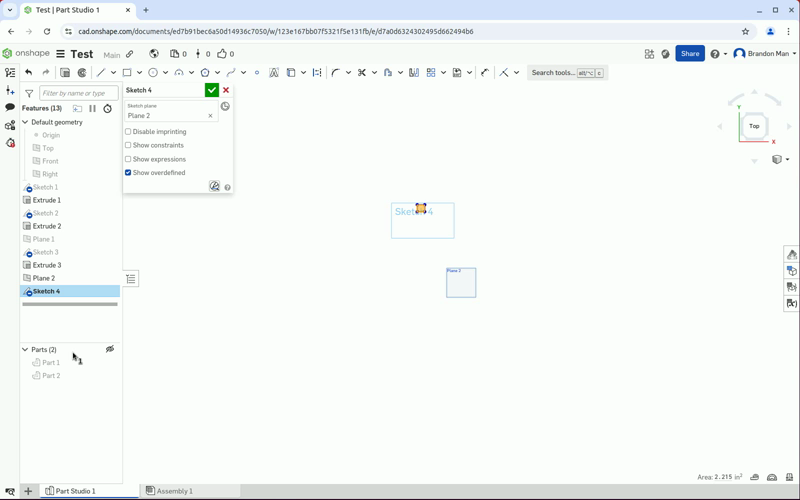
key(shift+y)
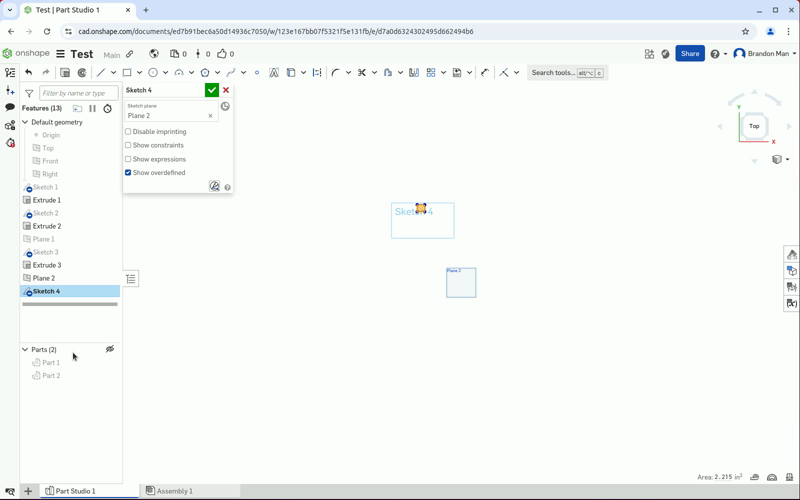
key(shift+e)
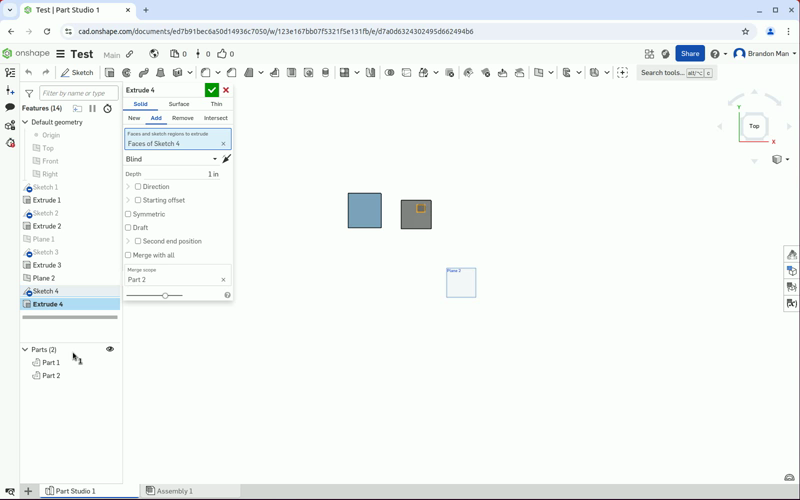
mouse_move(143, 106)
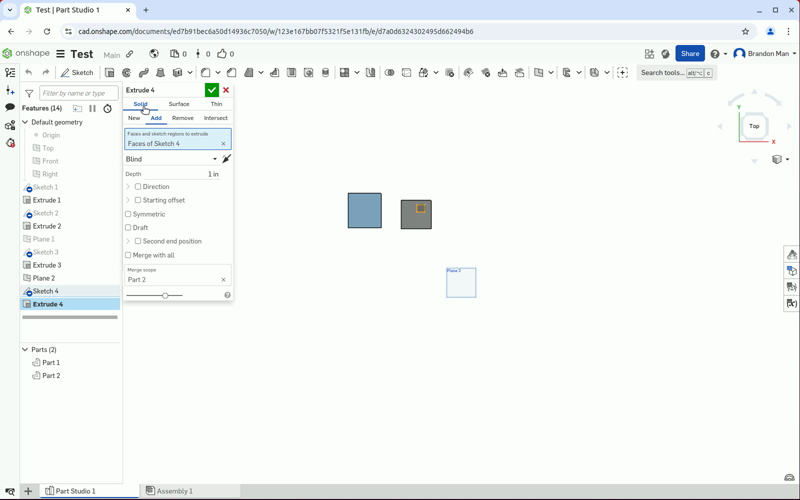
click(143, 106)
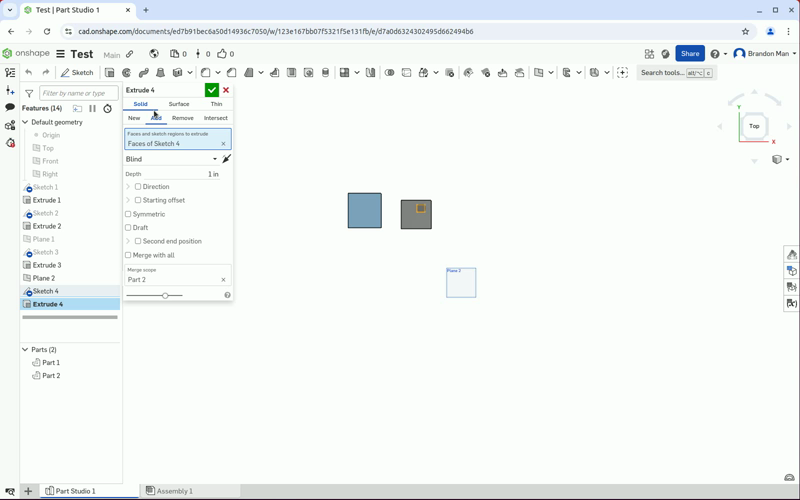
mouse_move(186, 120)
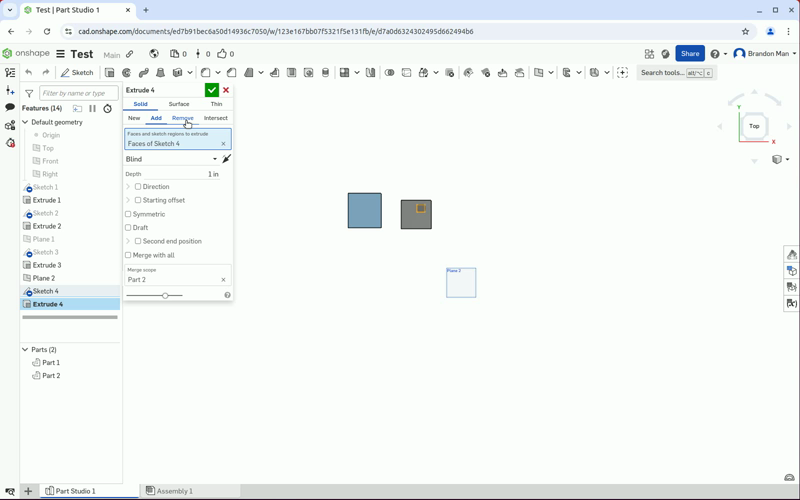
click(186, 120)
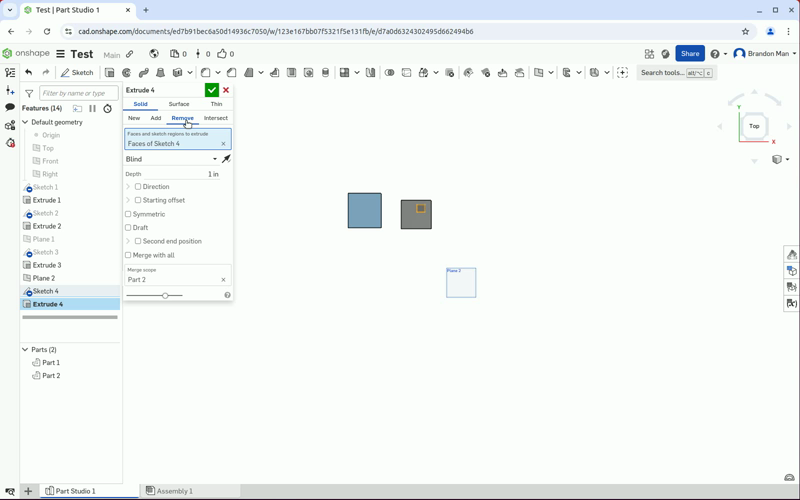
key(tab, 4)
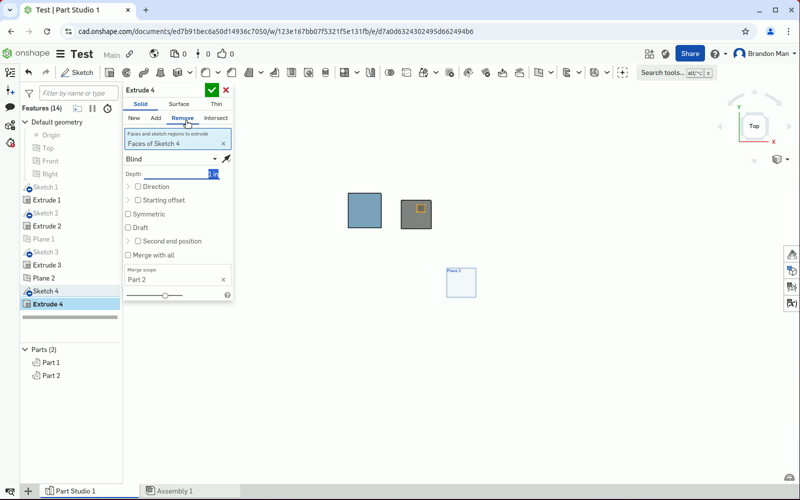
text(9.869)
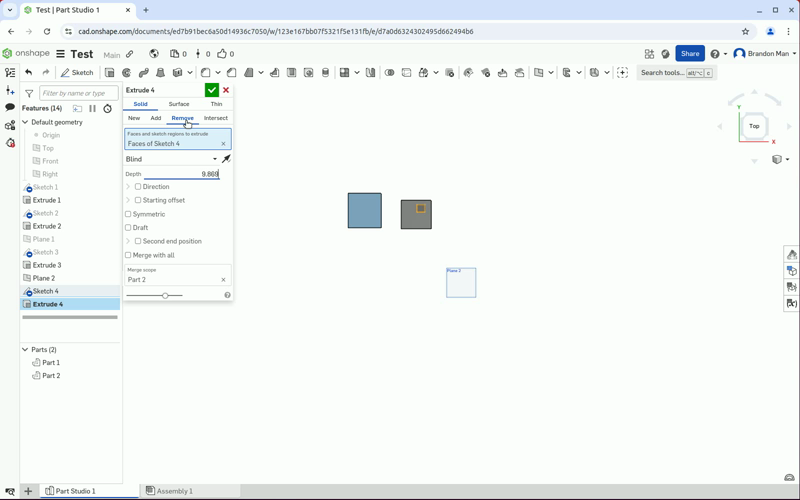
key(tab, 6)
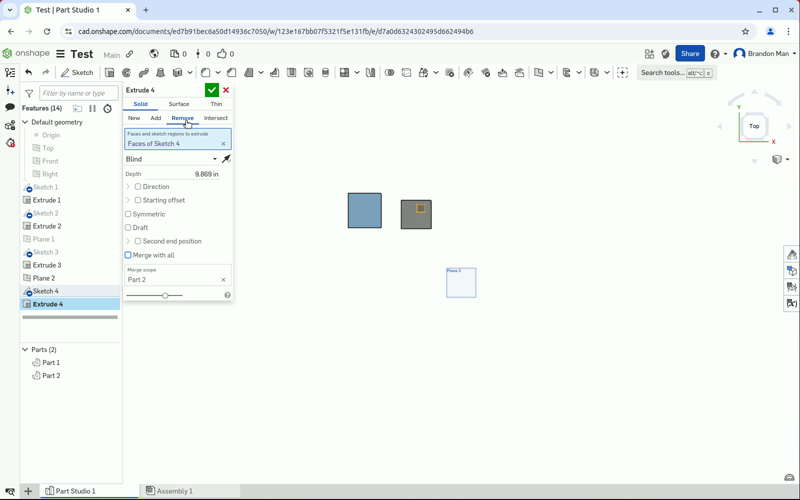
key(space)
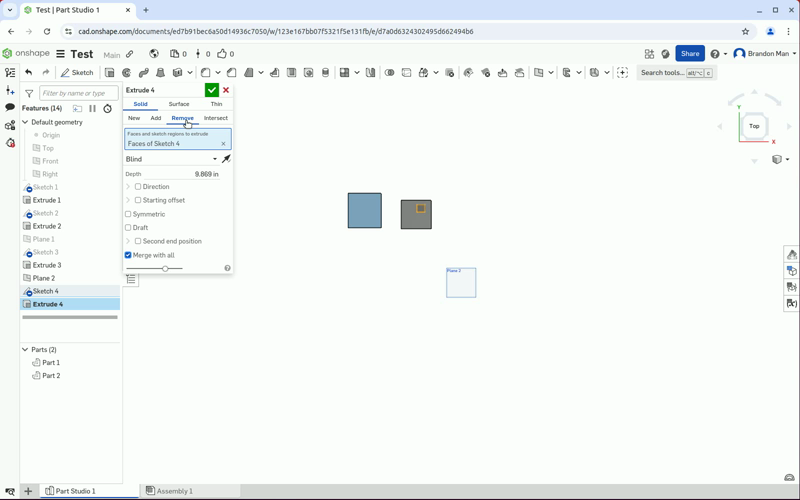
key(enter)
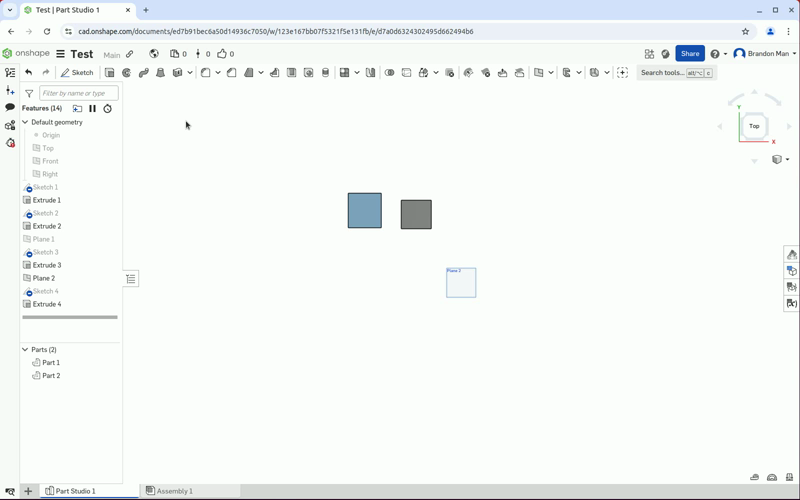
key(shift+h)
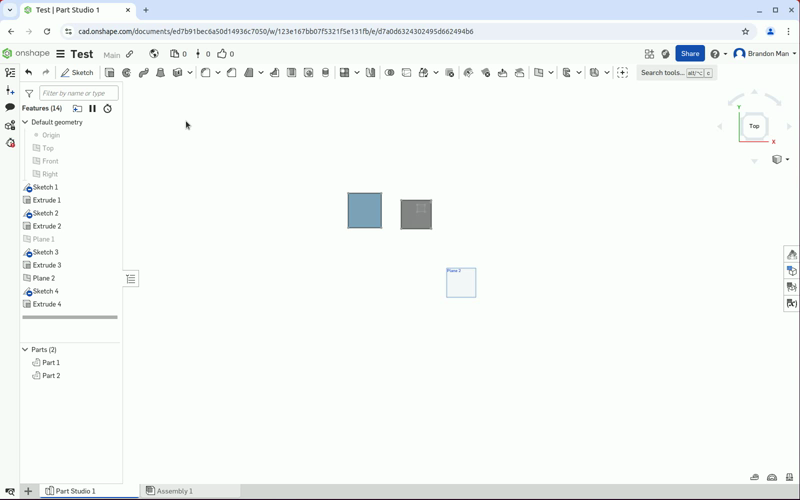
key(shift+h)
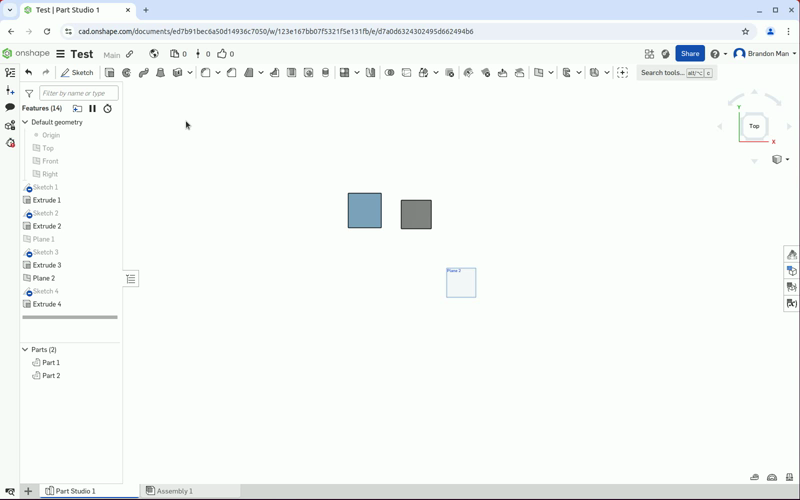
mouse_move(73, 189)
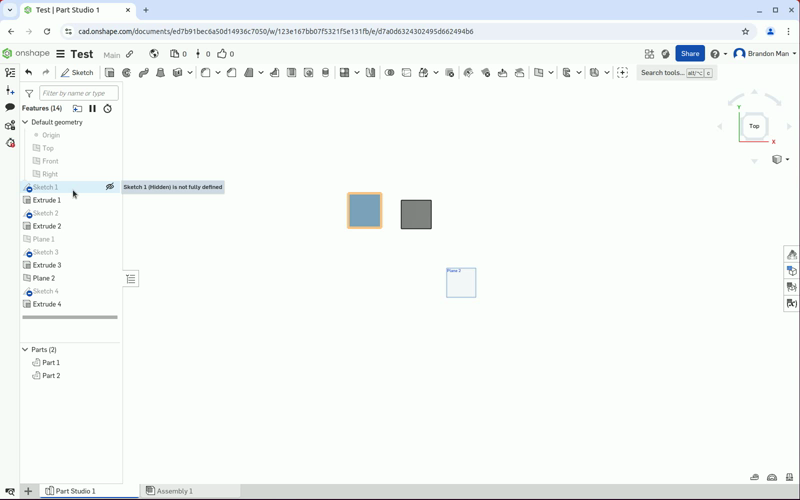
click(73, 189)
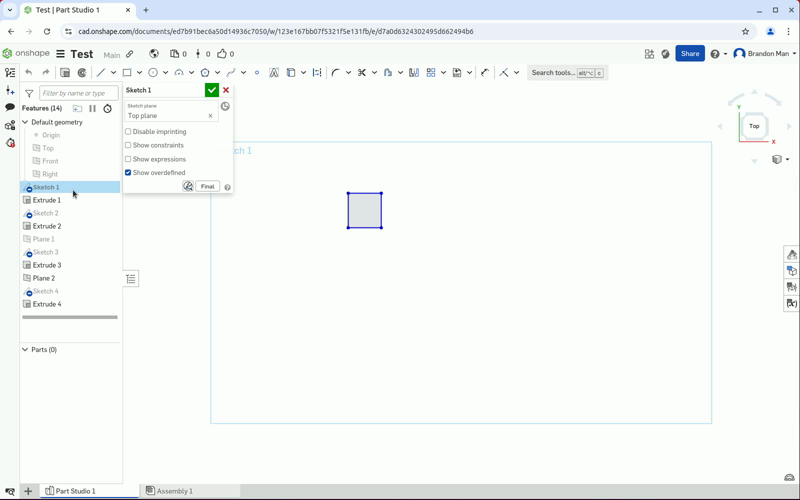
mouse_move(229, 92)
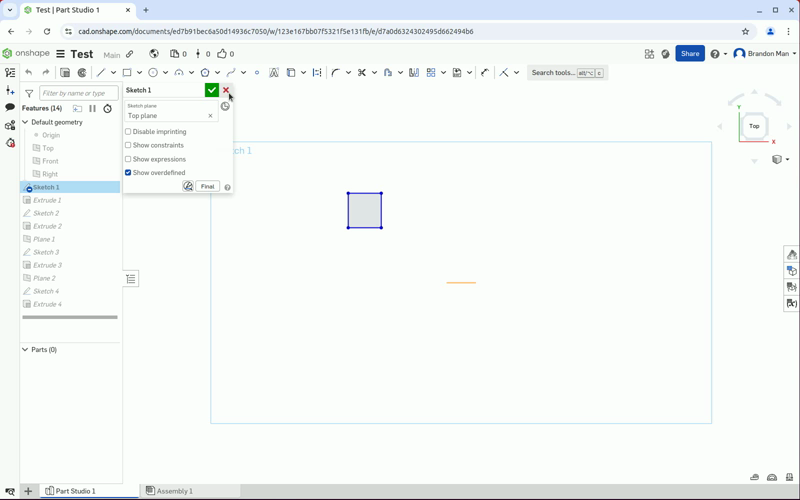
click(229, 92)
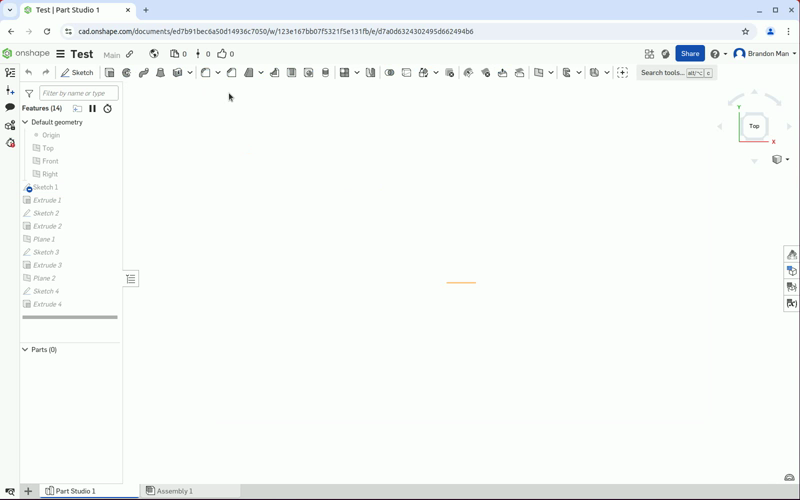
key(shift+s)
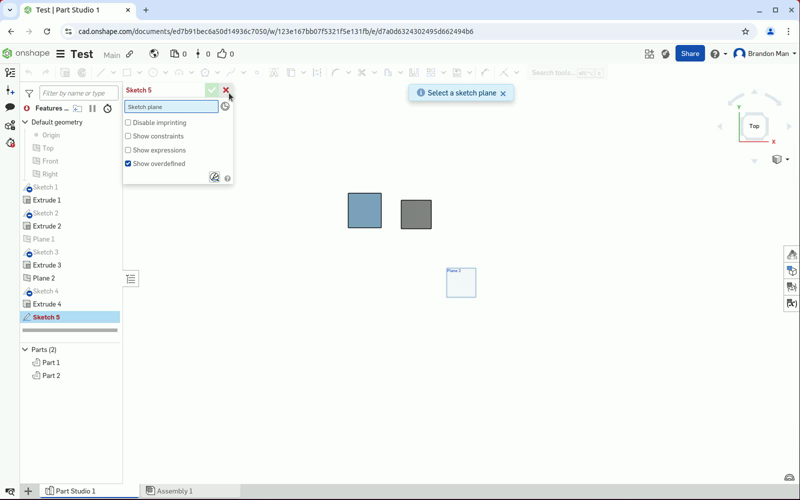
mouse_move(73, 280)
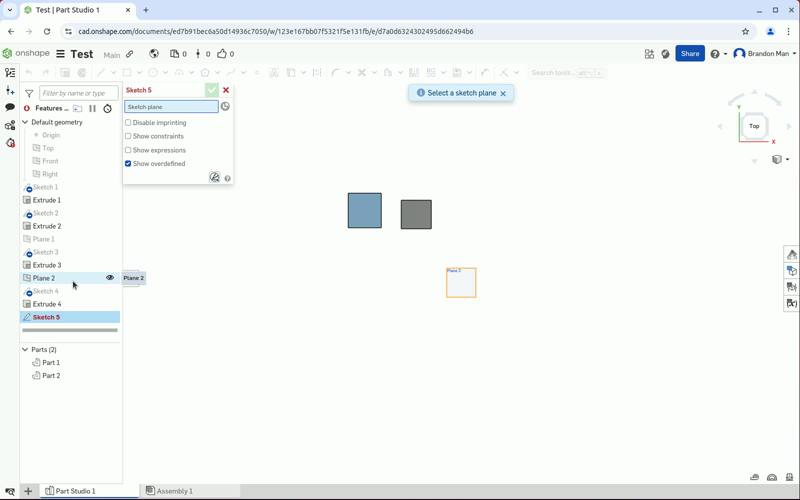
click(73, 280)
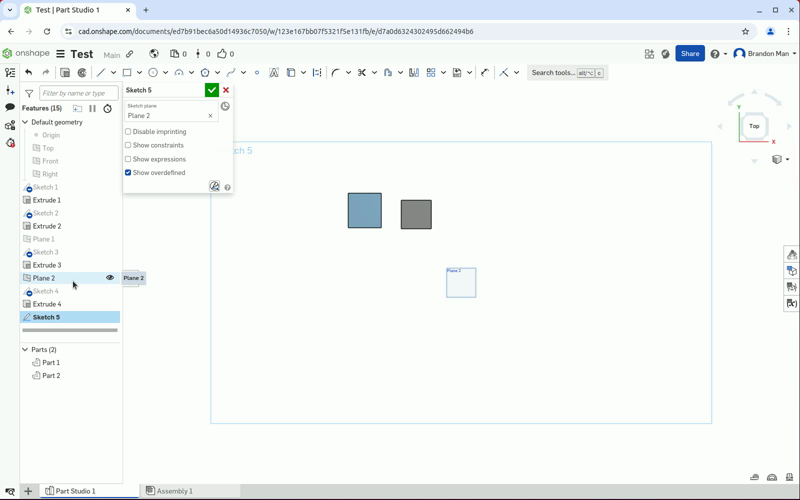
mouse_move(73, 352)
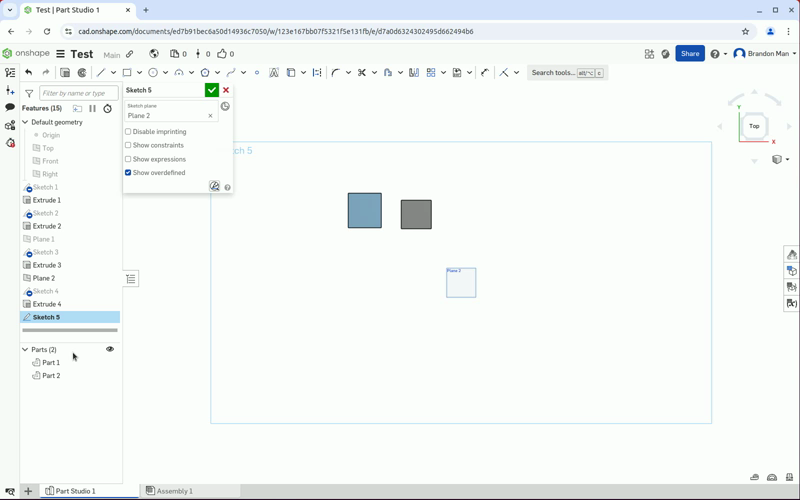
key(y)
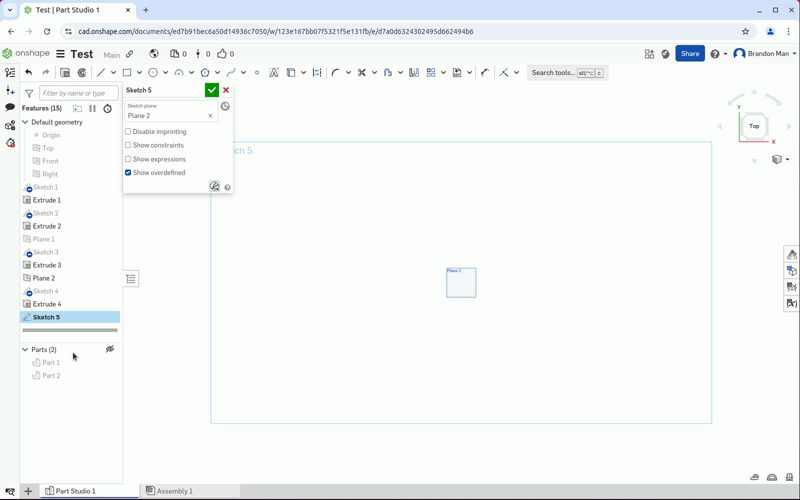
key(l)
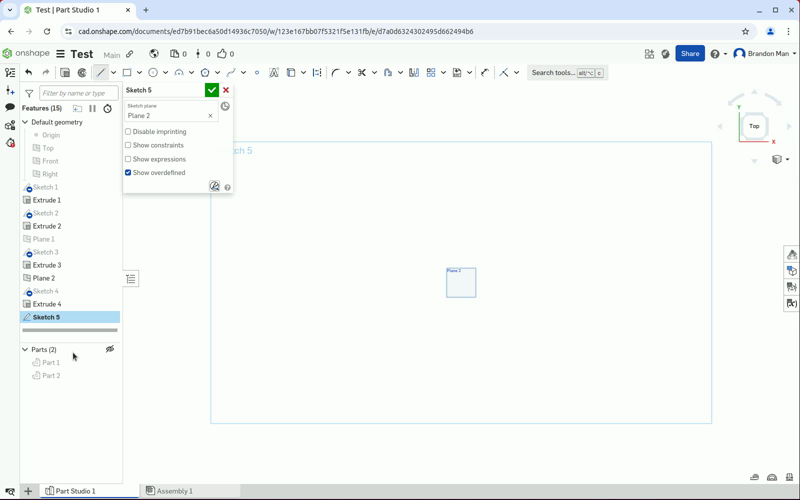
key_down(shift)
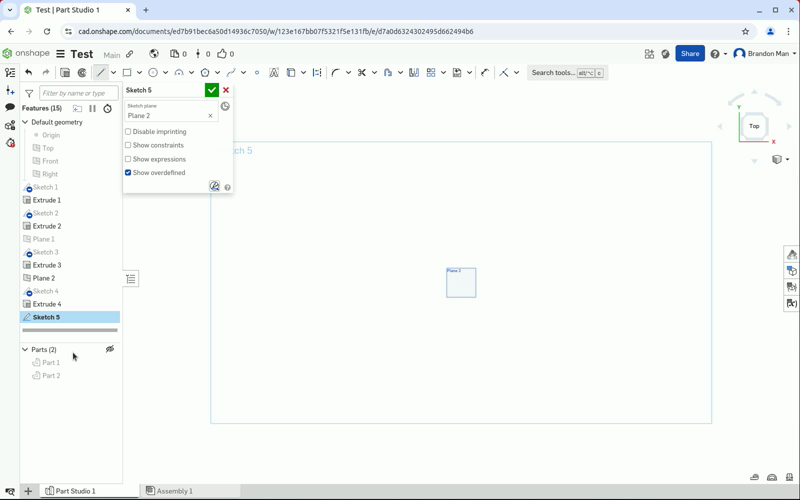
mouse_move(417, 225)
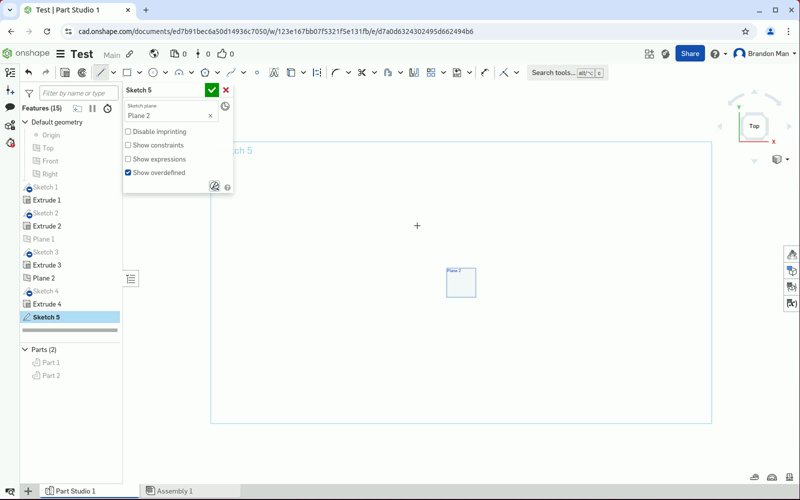
click(417, 225)
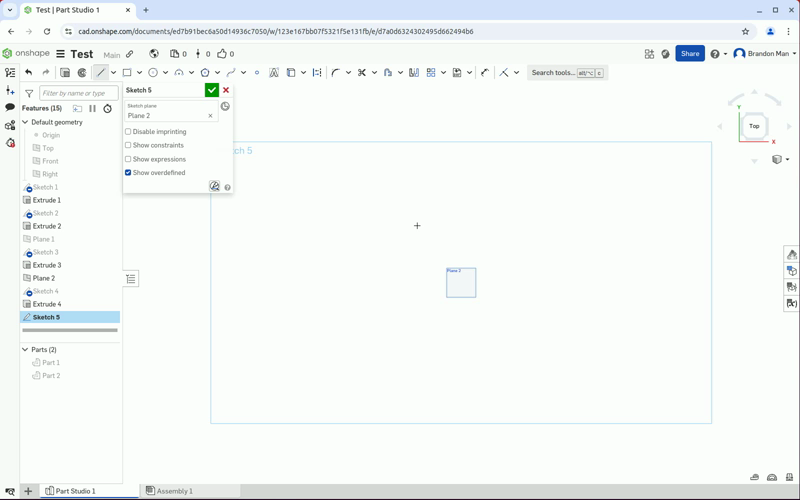
key_up(shift)
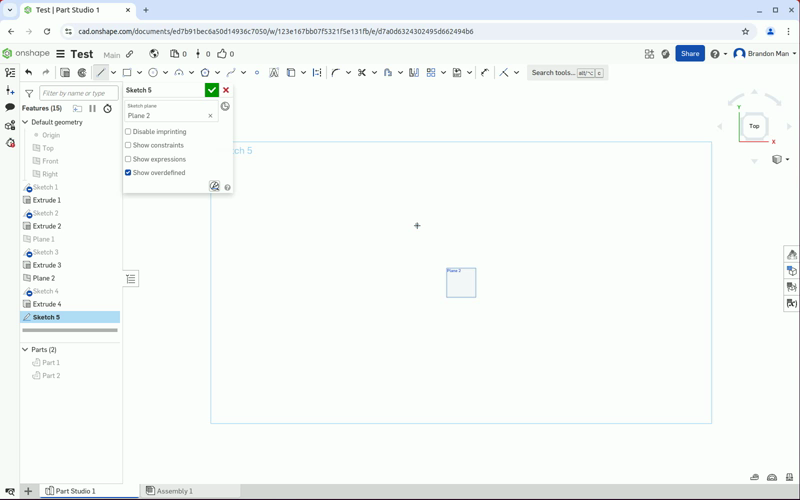
key_down(shift)
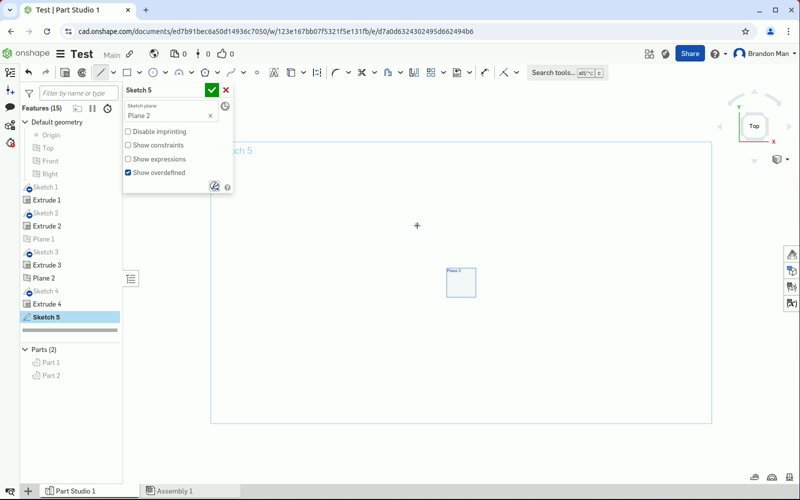
mouse_move(447, 225)
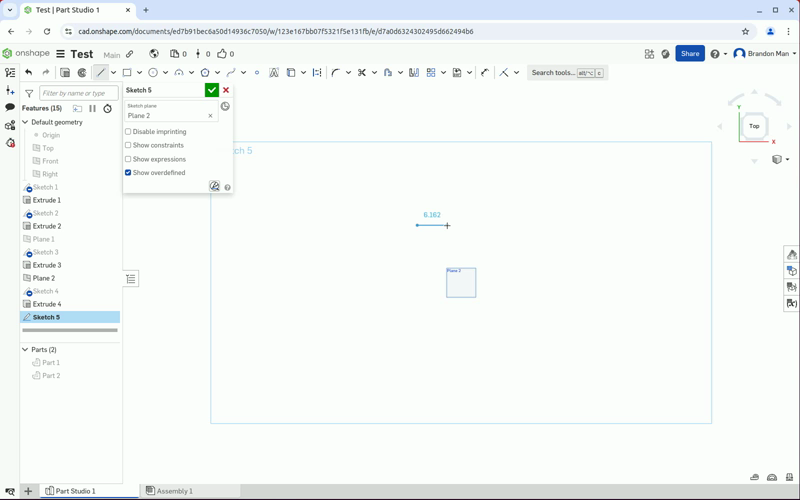
mouse_move(424, 225)
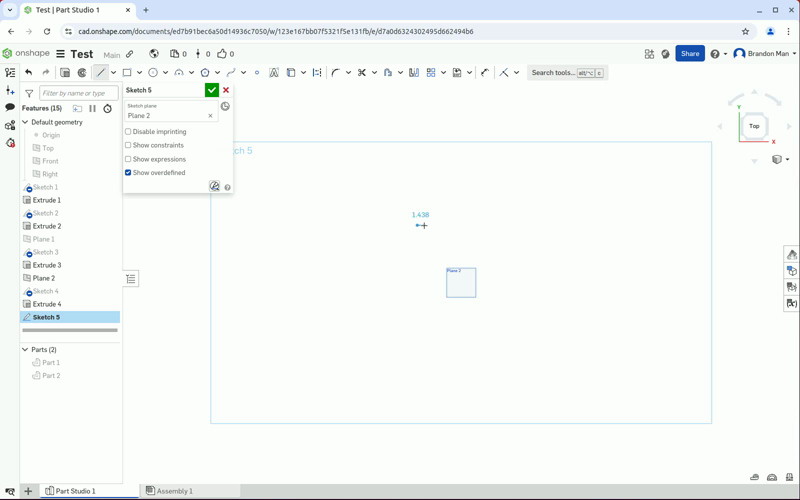
scroll(6)
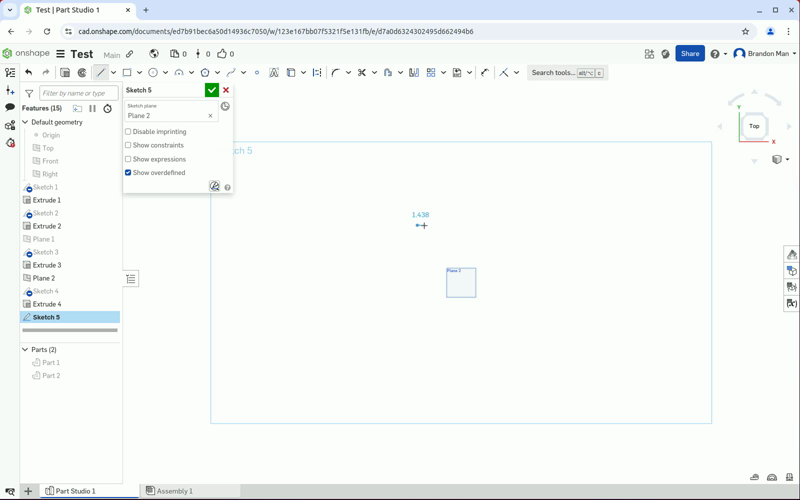
scroll(6)
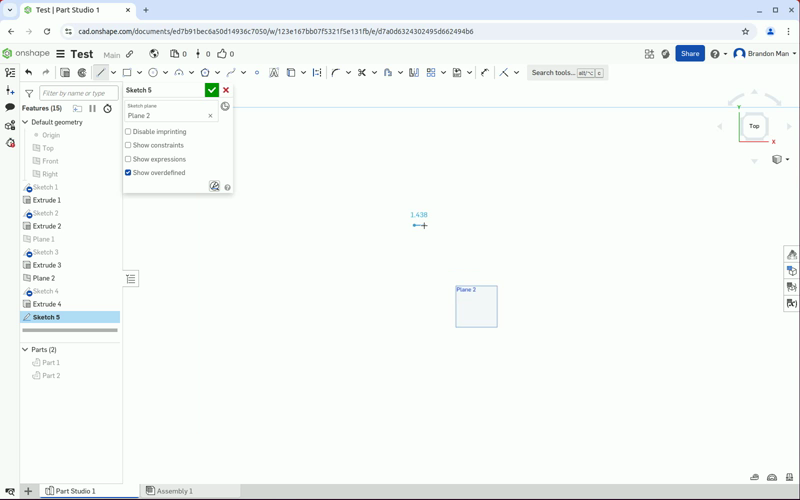
scroll(6)
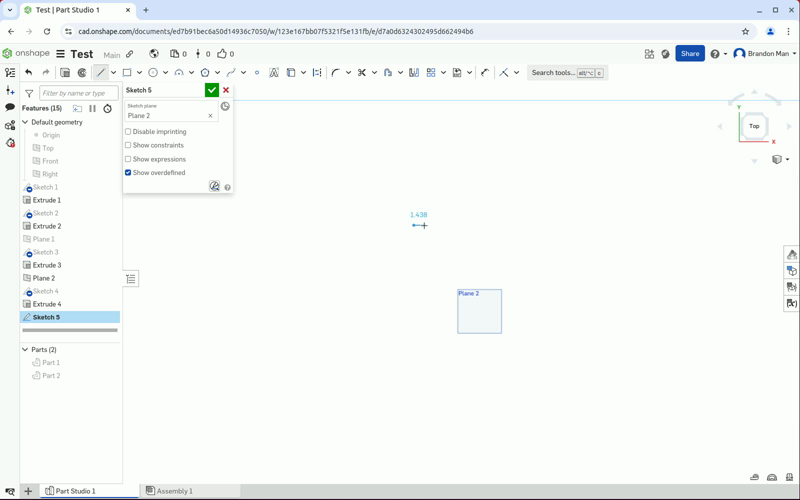
scroll(6)
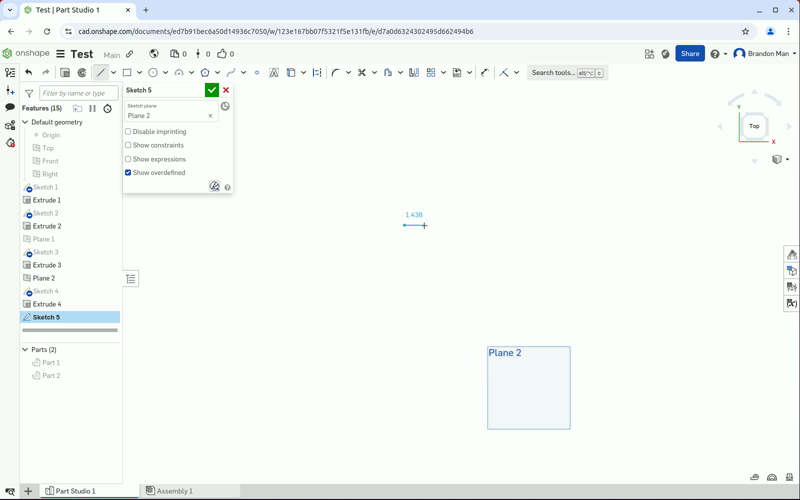
scroll(6)
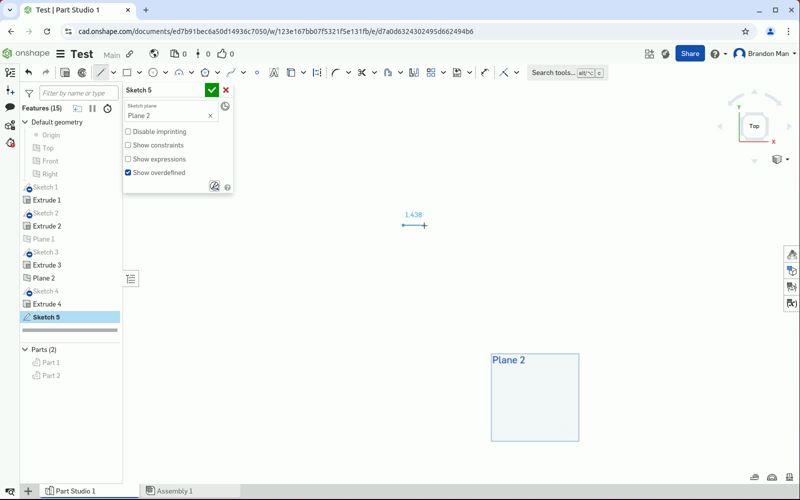
scroll(6)
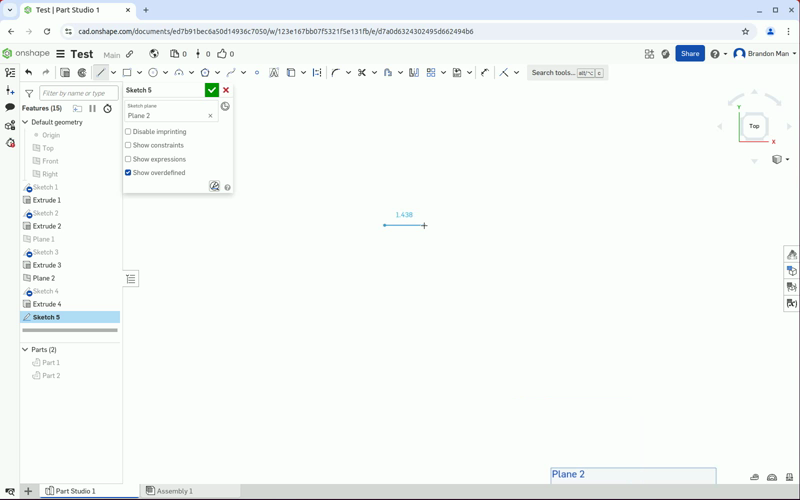
scroll(6)
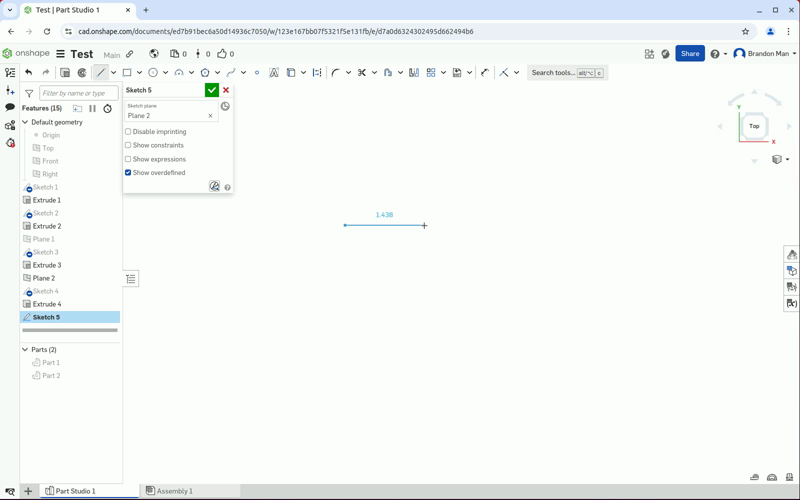
click(424, 225)
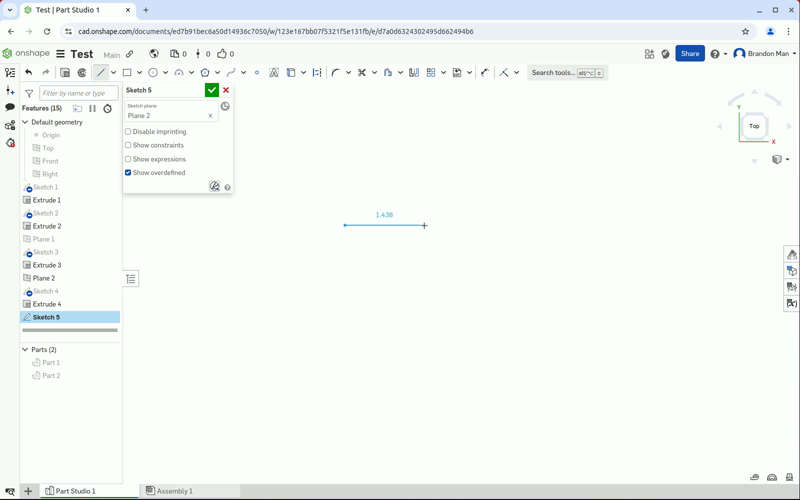
scroll(-6)
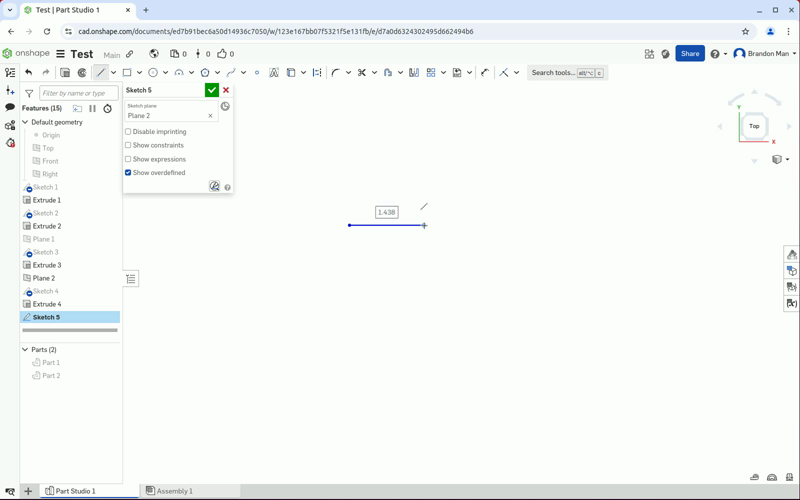
scroll(-6)
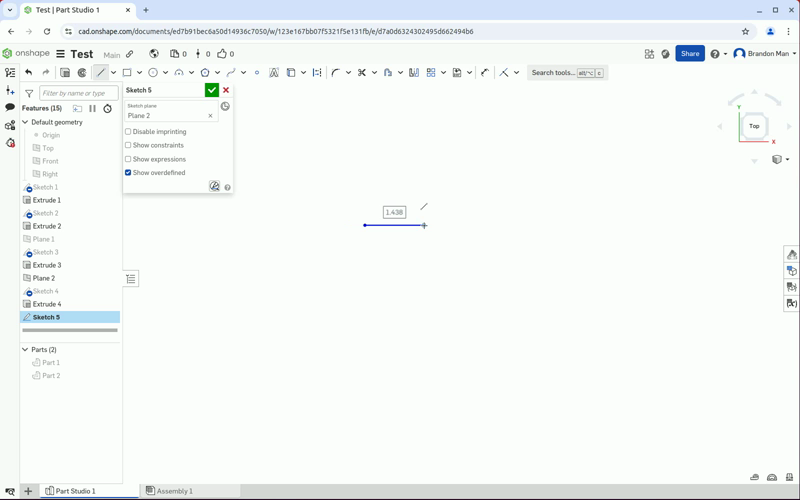
scroll(-6)
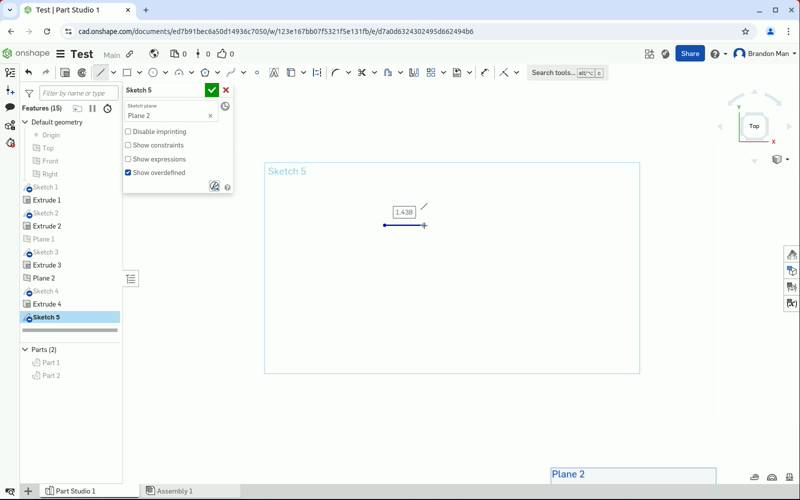
scroll(-6)
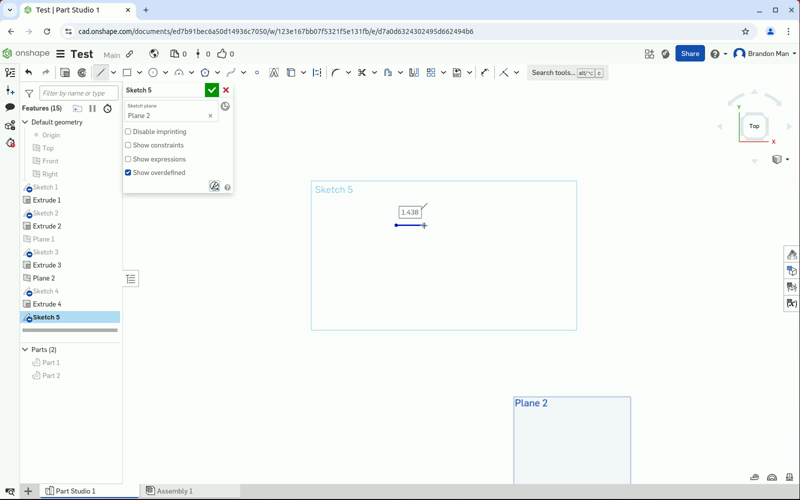
scroll(-6)
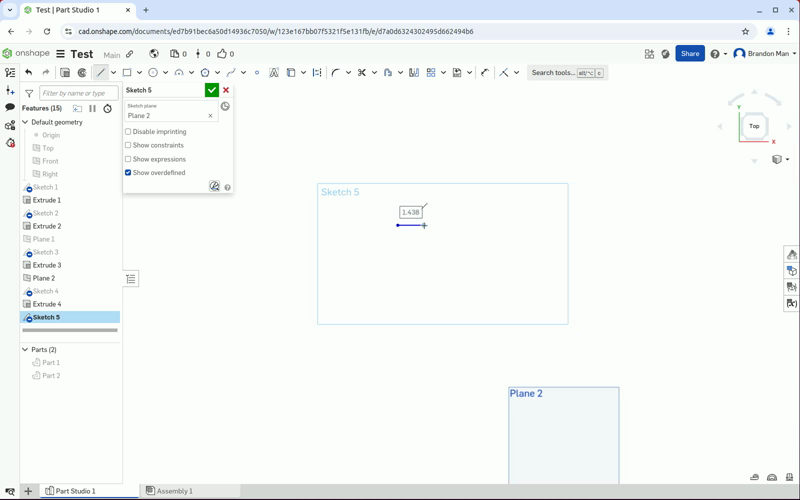
scroll(-6)
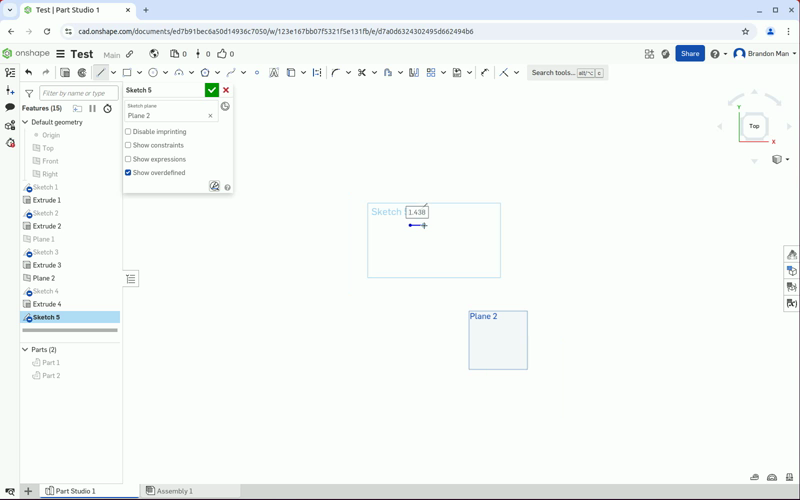
scroll(-6)
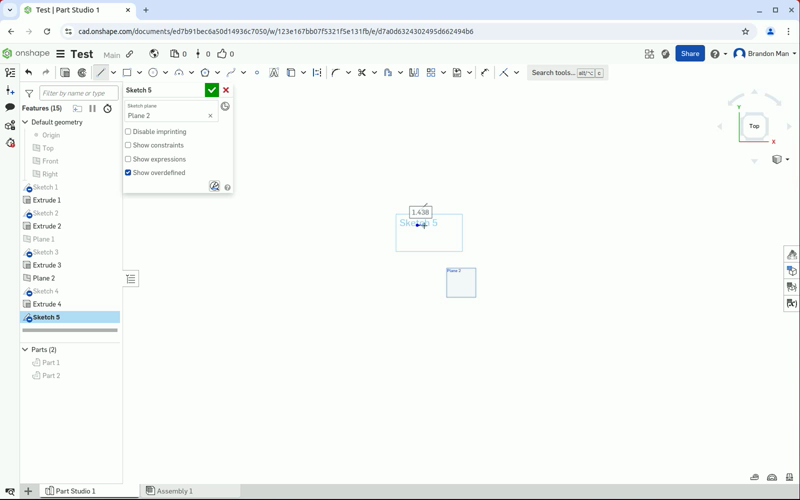
key_up(shift)
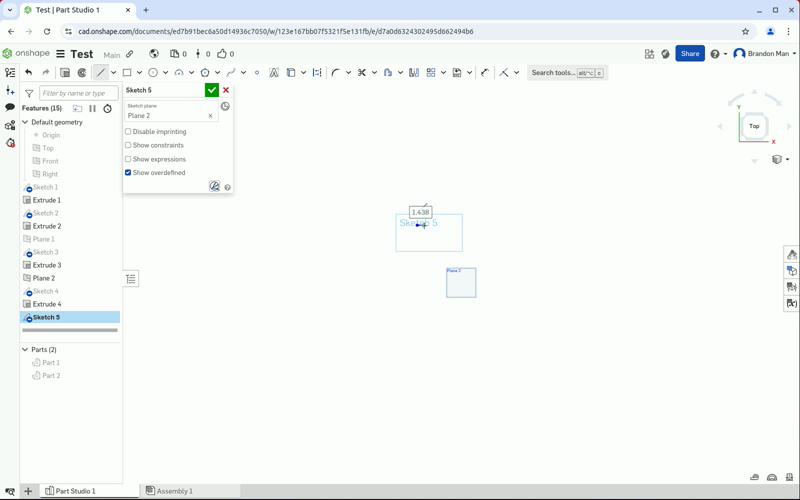
key_down(shift)
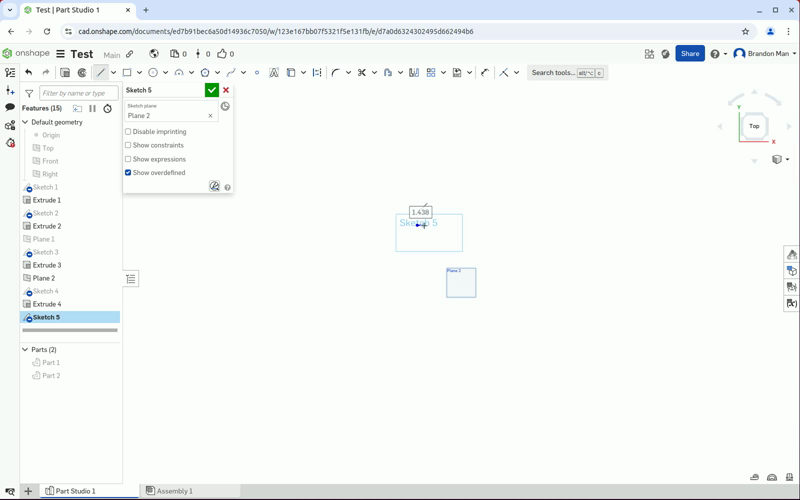
mouse_move(454, 225)
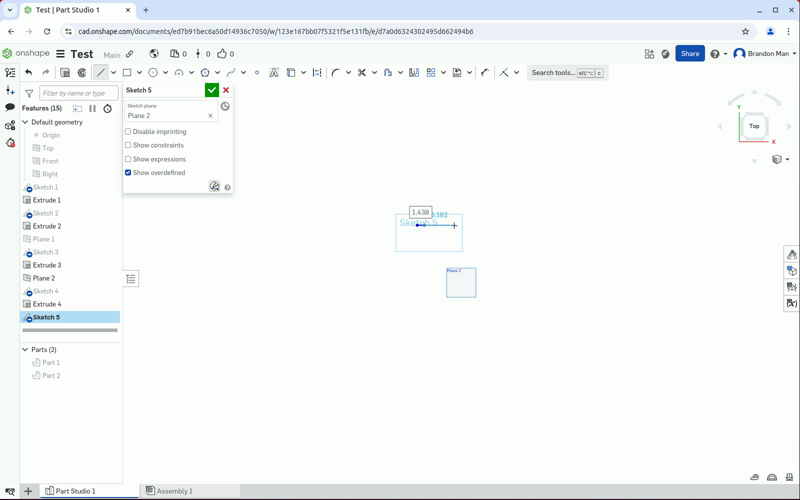
mouse_move(424, 218)
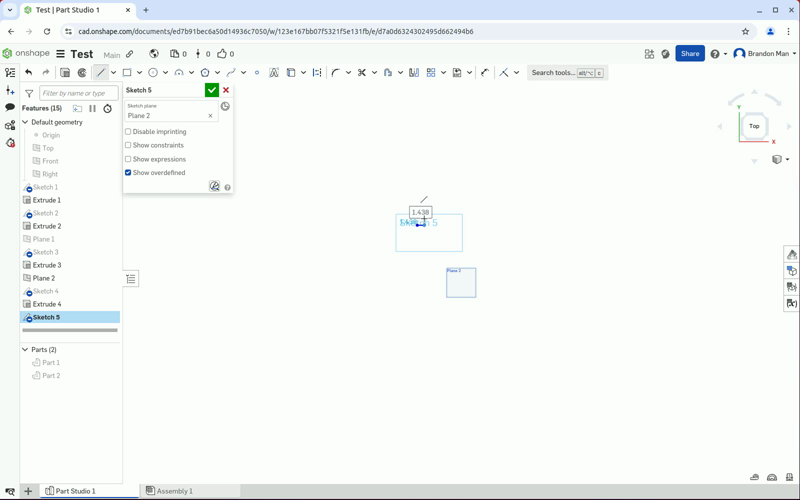
scroll(6)
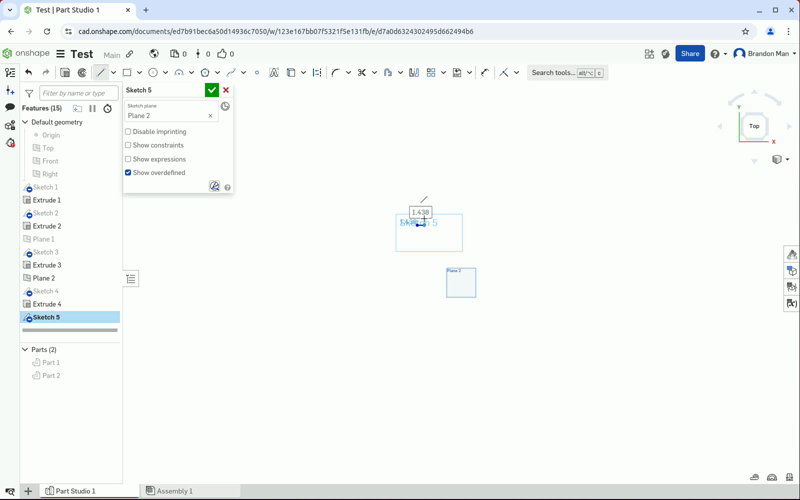
scroll(6)
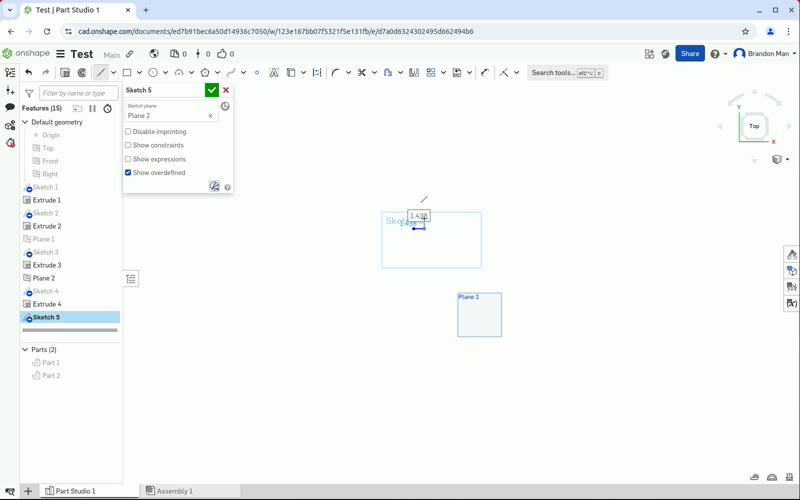
scroll(6)
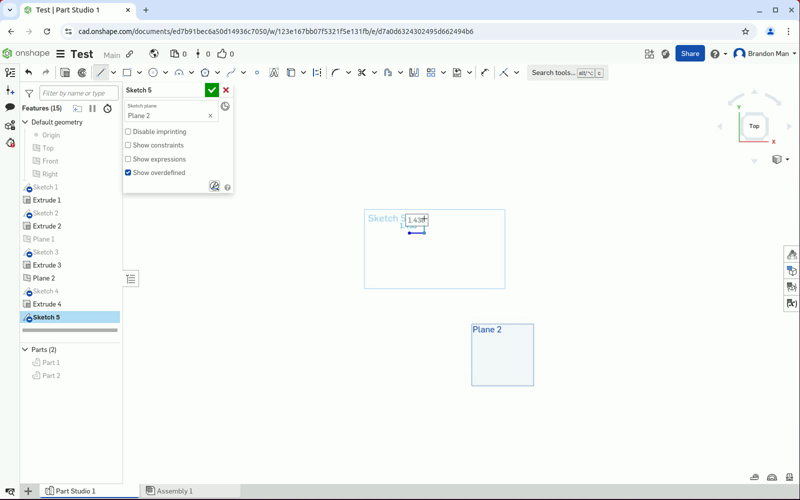
scroll(6)
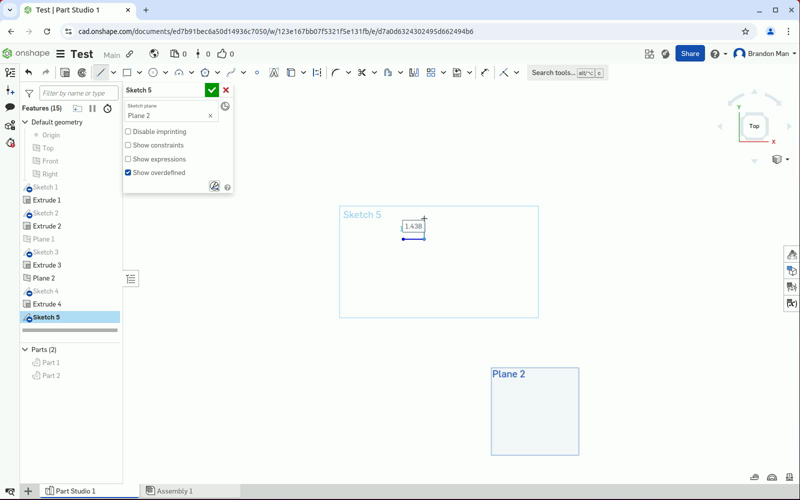
scroll(6)
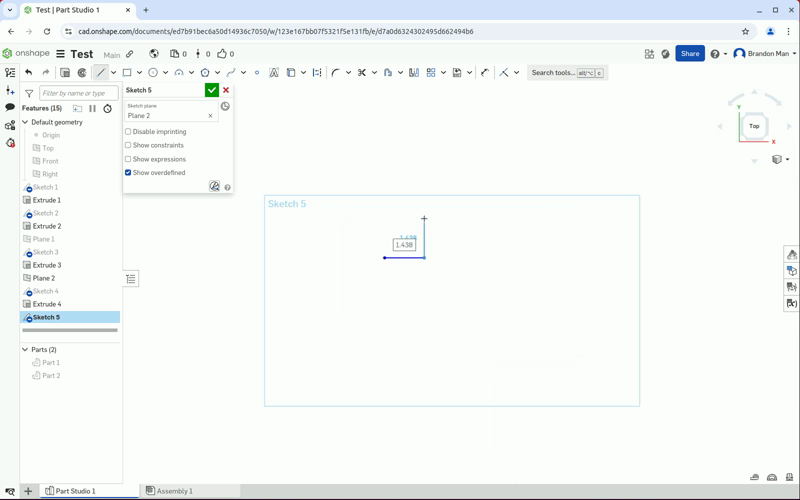
scroll(6)
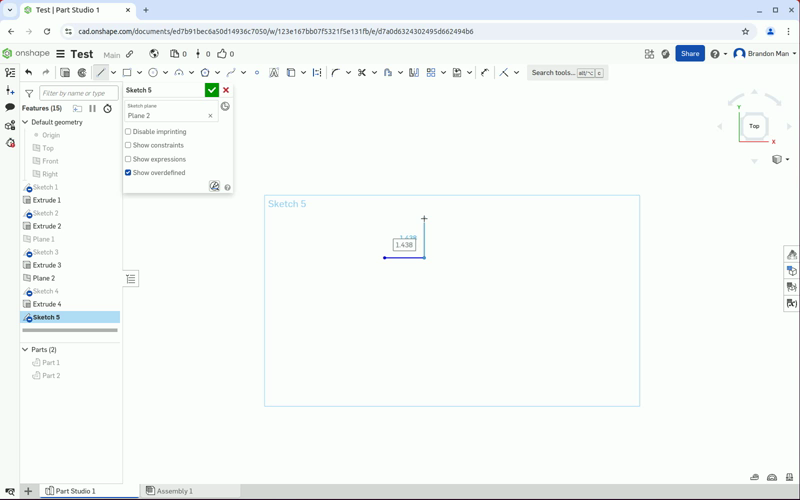
scroll(6)
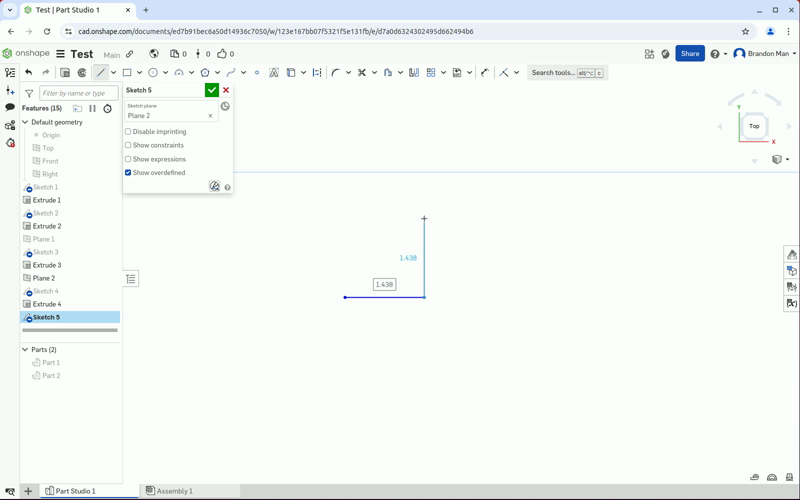
click(424, 218)
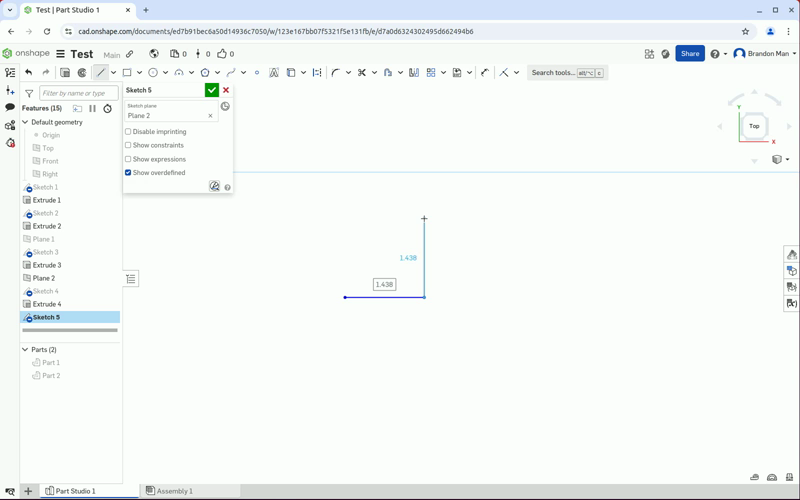
scroll(-6)
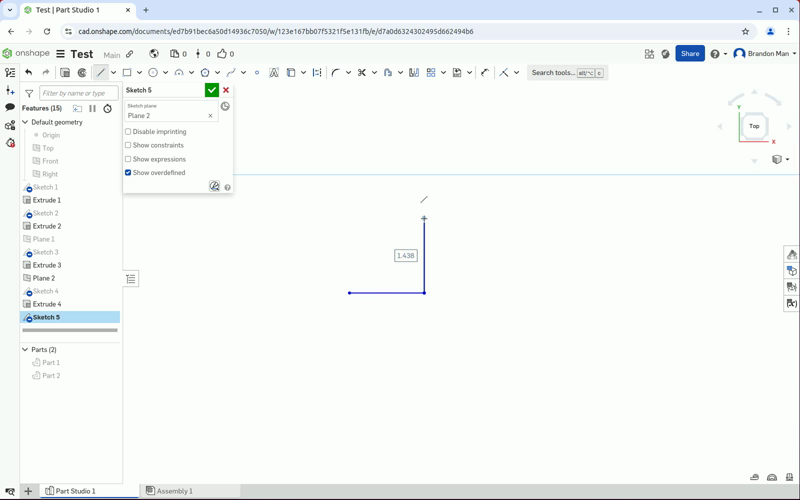
scroll(-6)
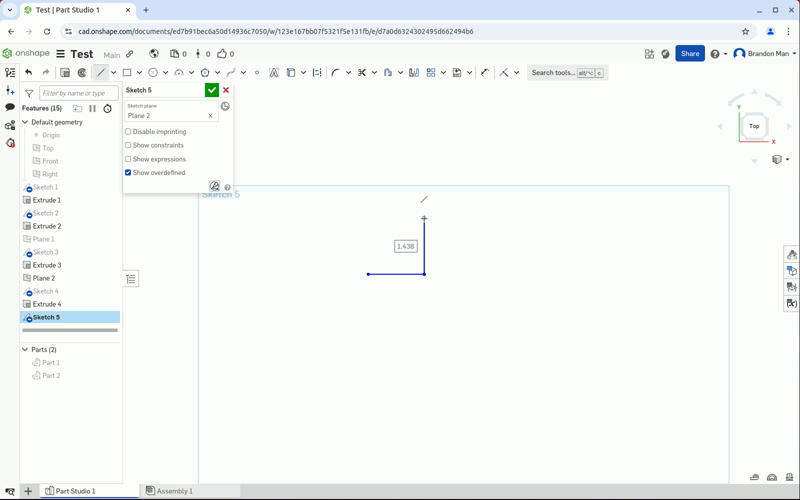
scroll(-6)
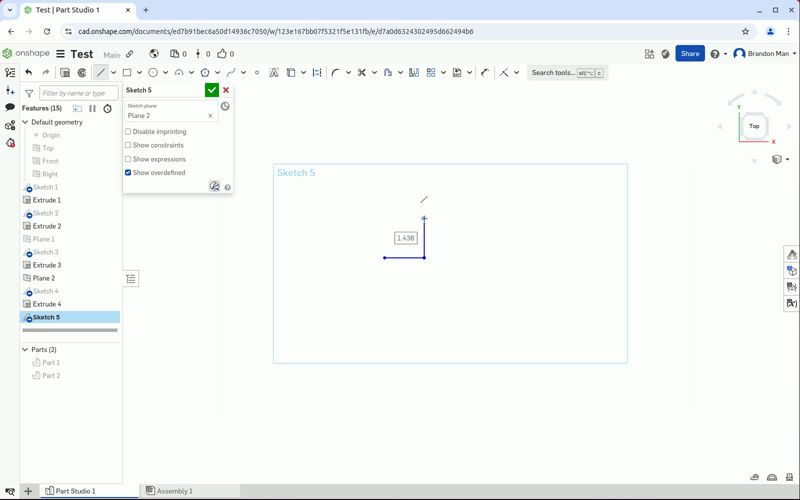
scroll(-6)
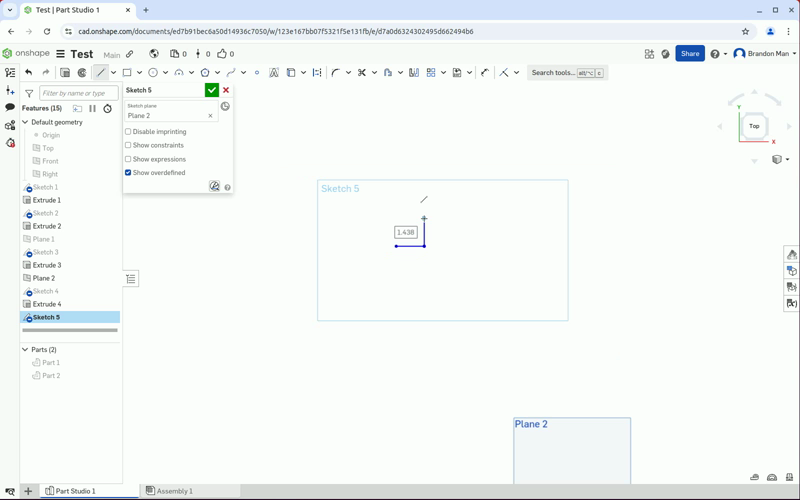
scroll(-6)
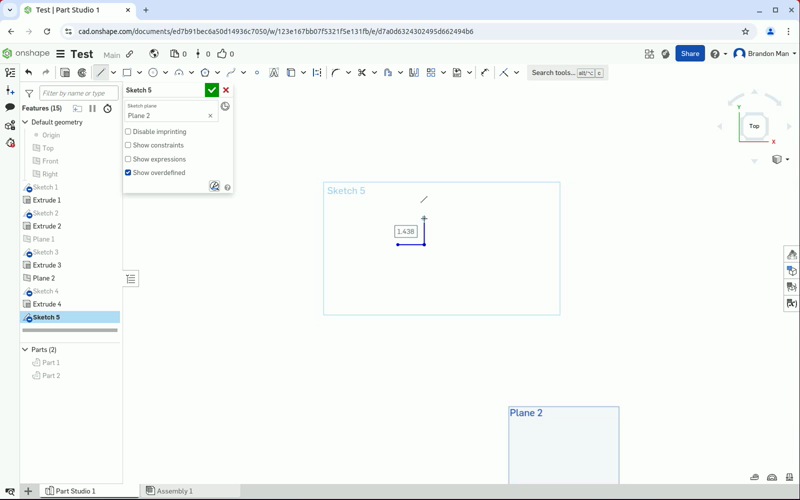
scroll(-6)
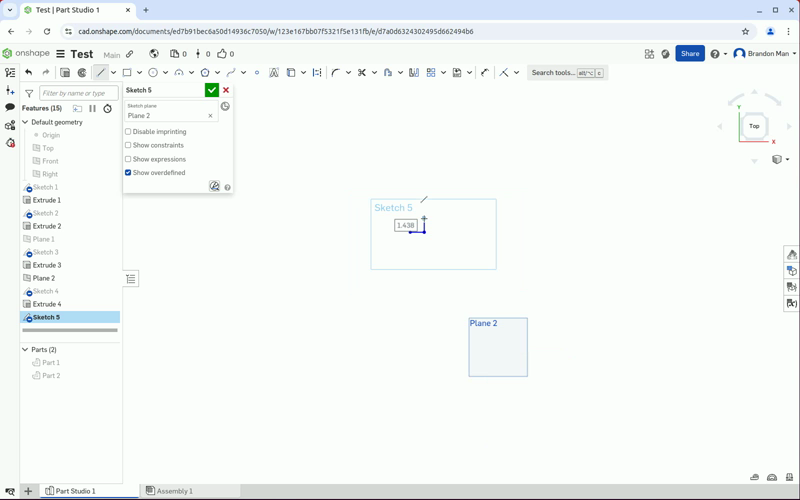
scroll(-6)
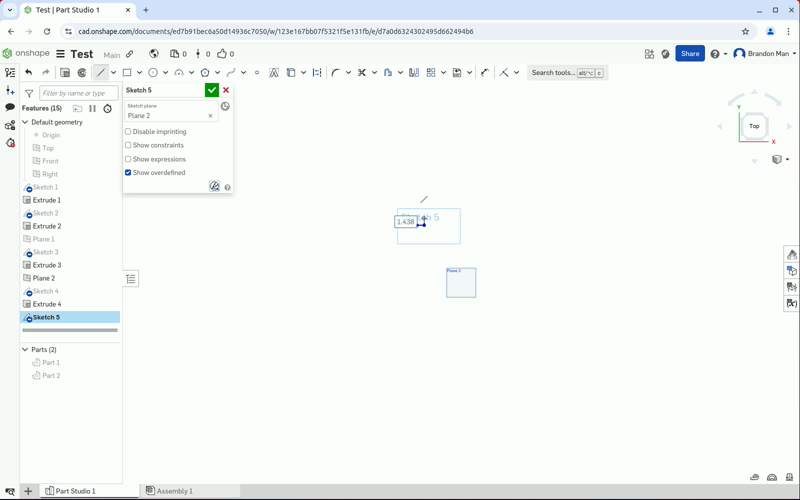
key_up(shift)
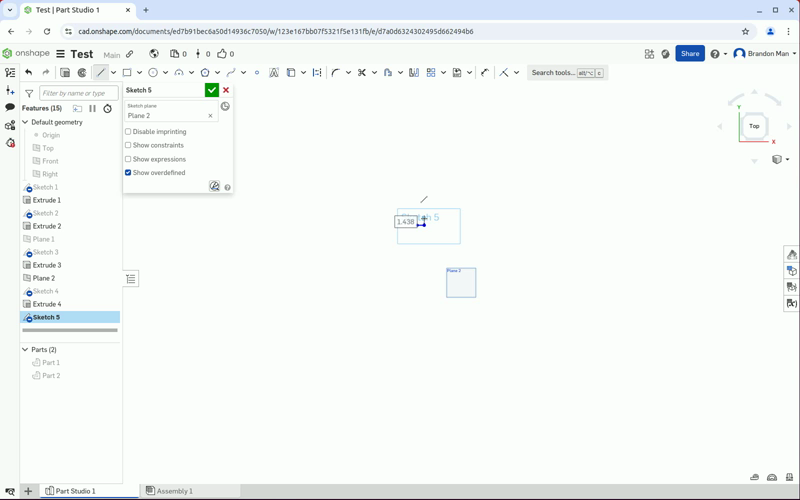
key_down(shift)
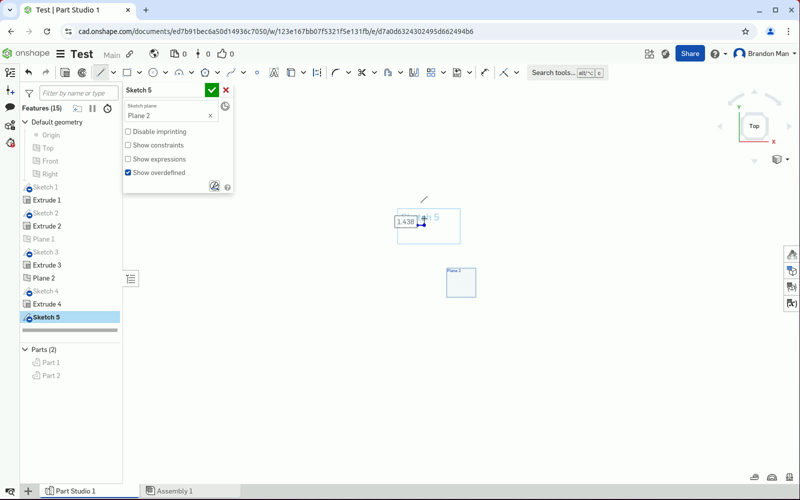
mouse_move(454, 218)
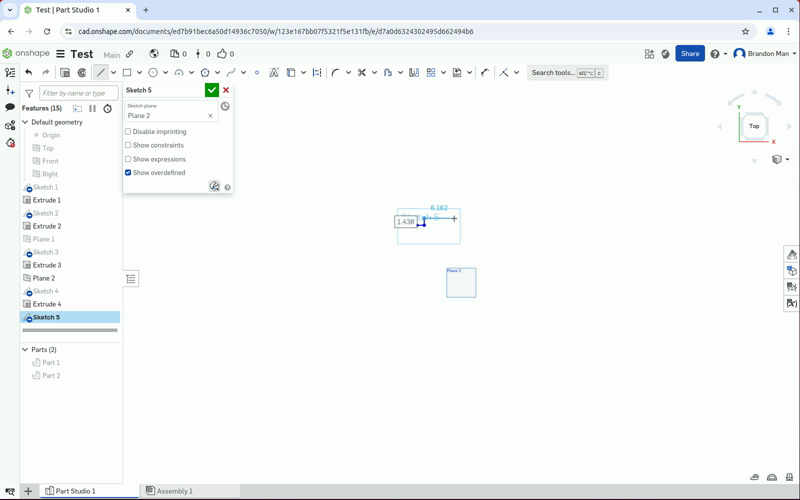
mouse_move(417, 218)
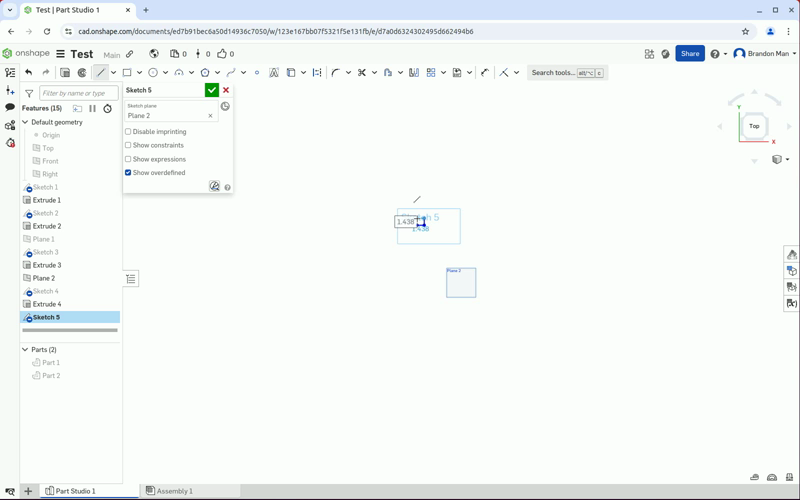
scroll(6)
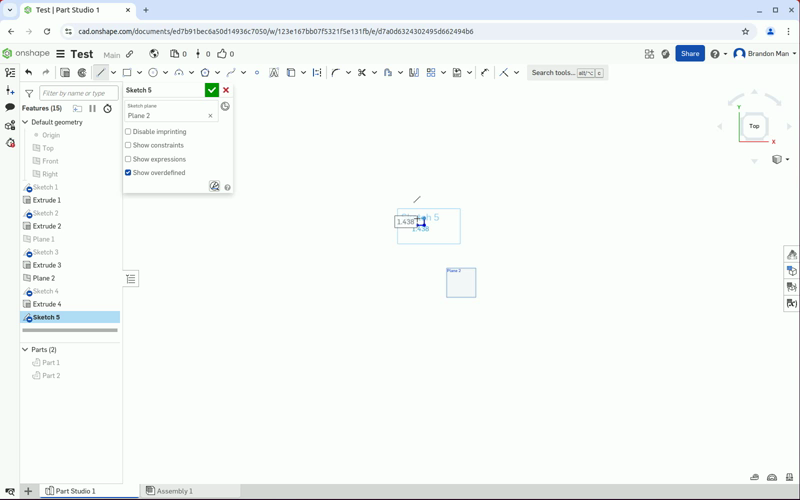
scroll(6)
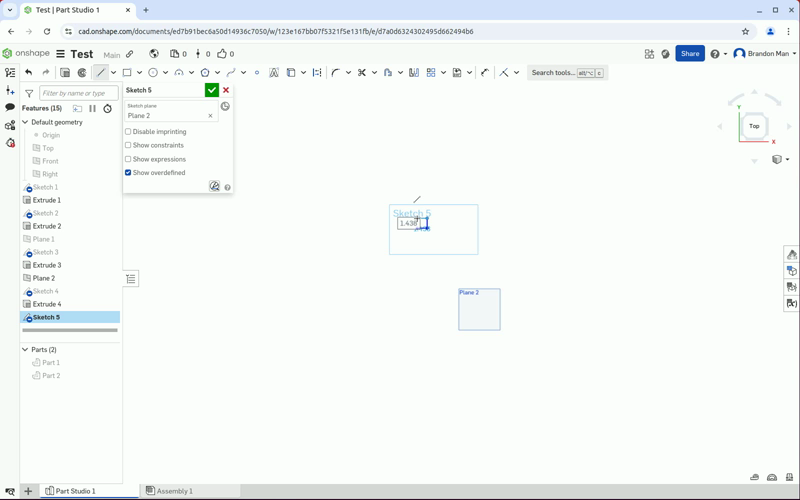
scroll(6)
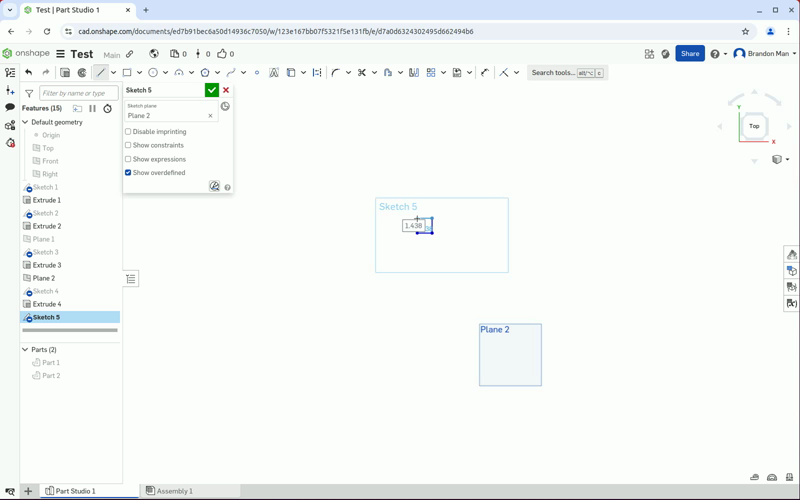
scroll(6)
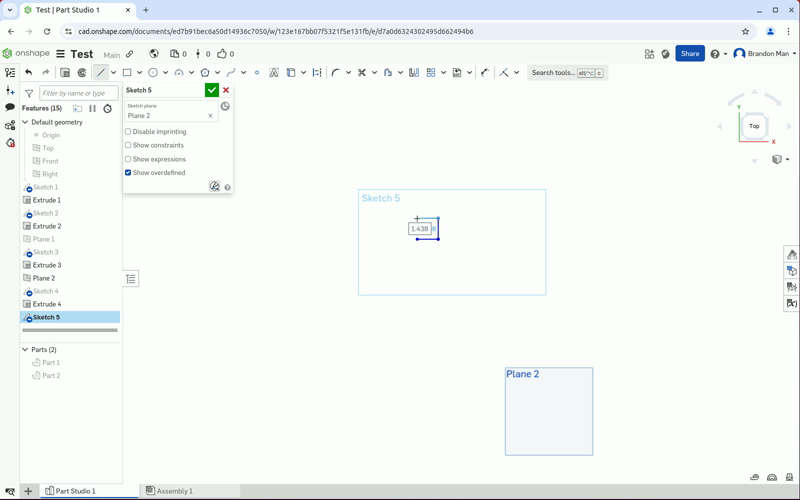
scroll(6)
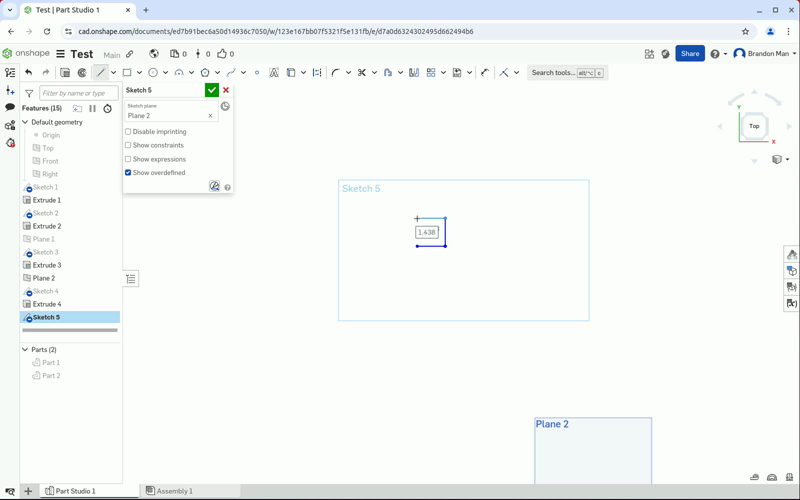
scroll(6)
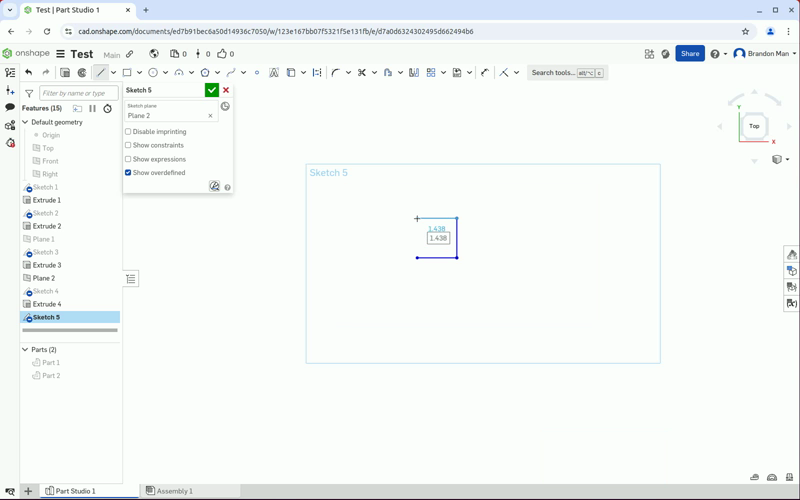
scroll(6)
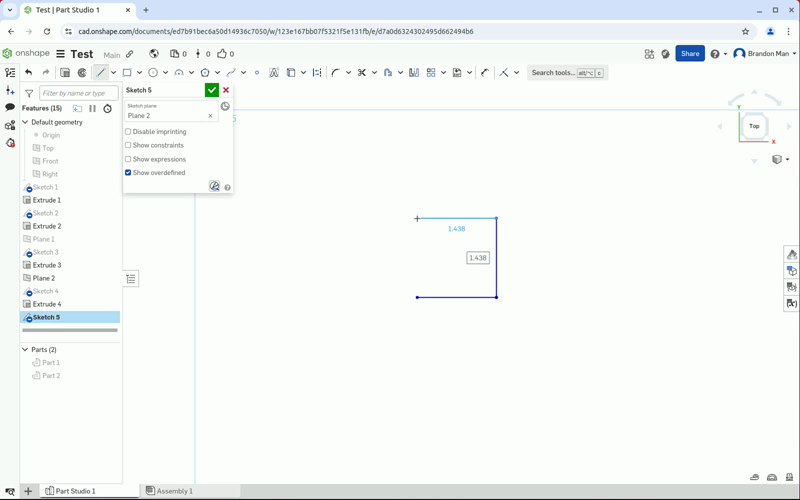
click(417, 218)
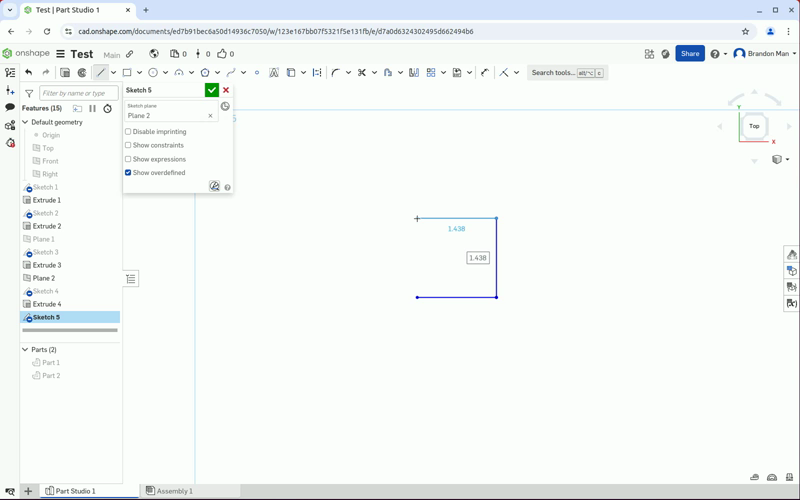
scroll(-6)
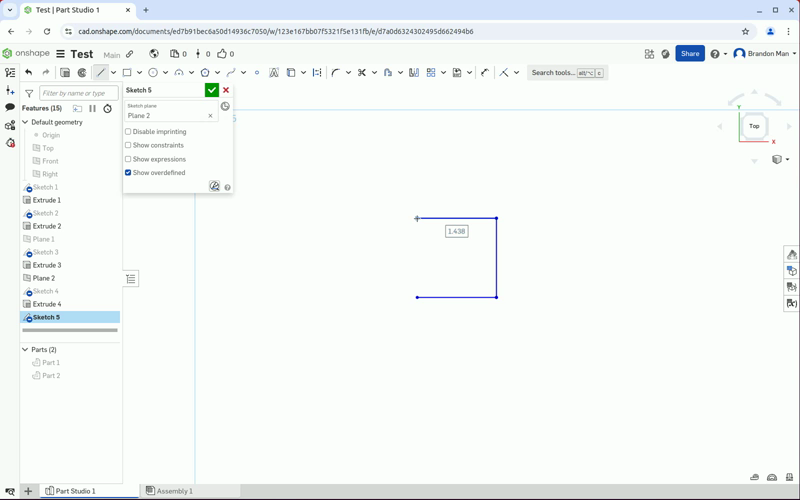
scroll(-6)
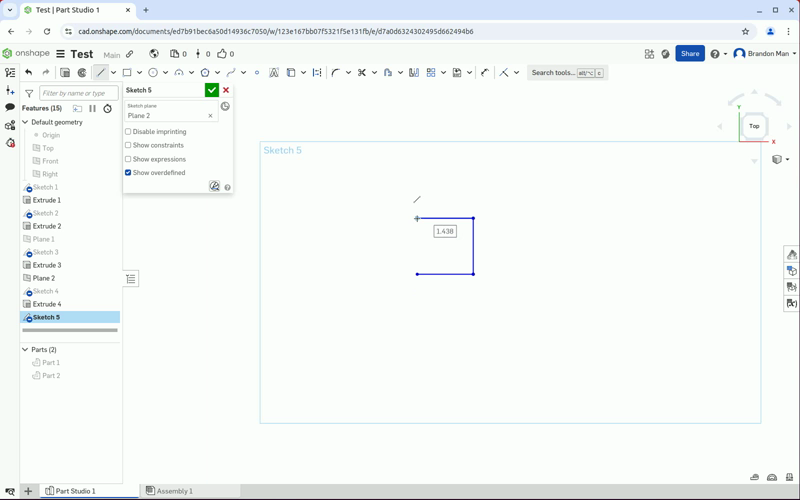
scroll(-6)
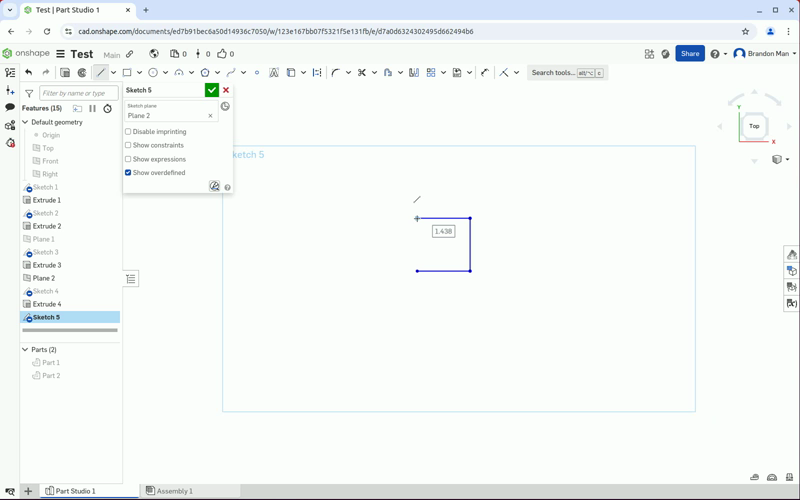
scroll(-6)
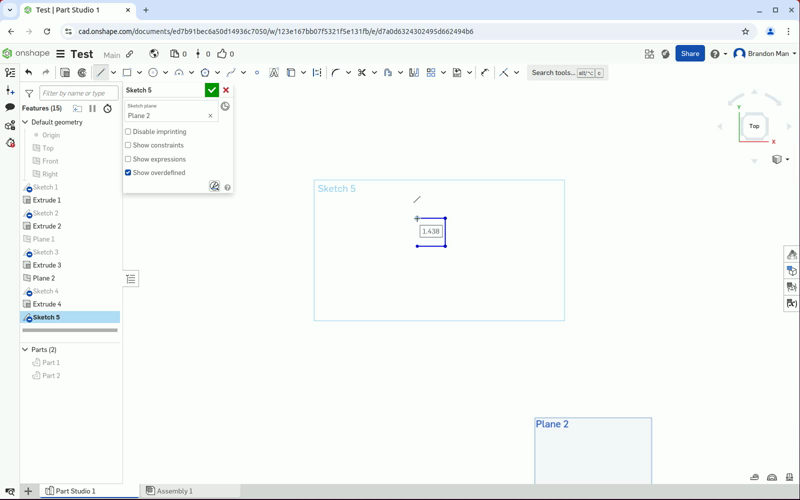
scroll(-6)
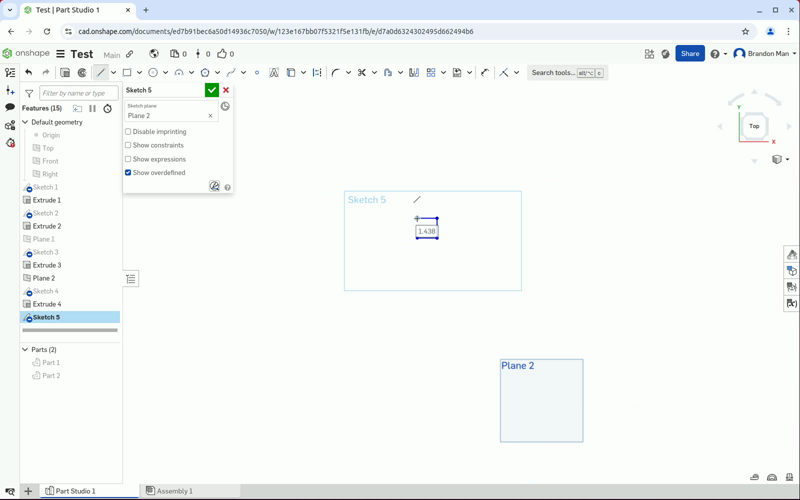
scroll(-6)
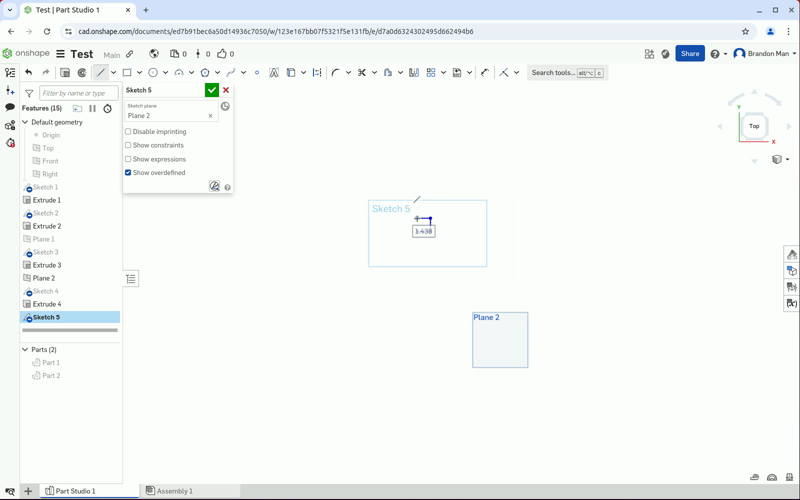
scroll(-6)
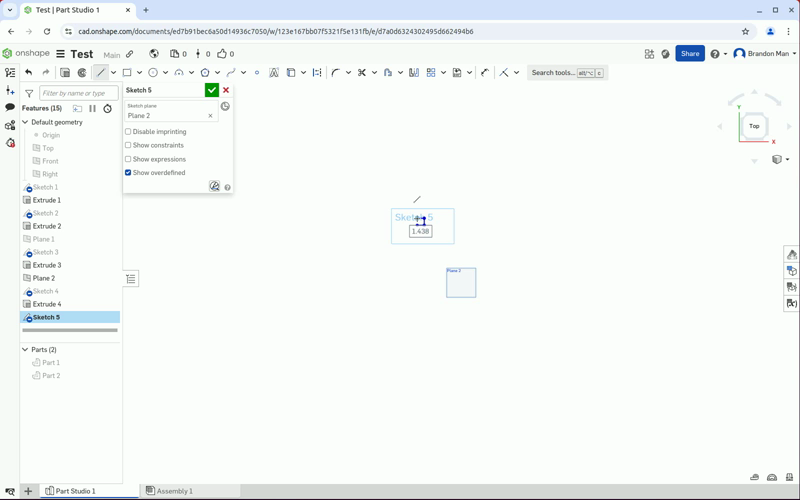
key_up(shift)
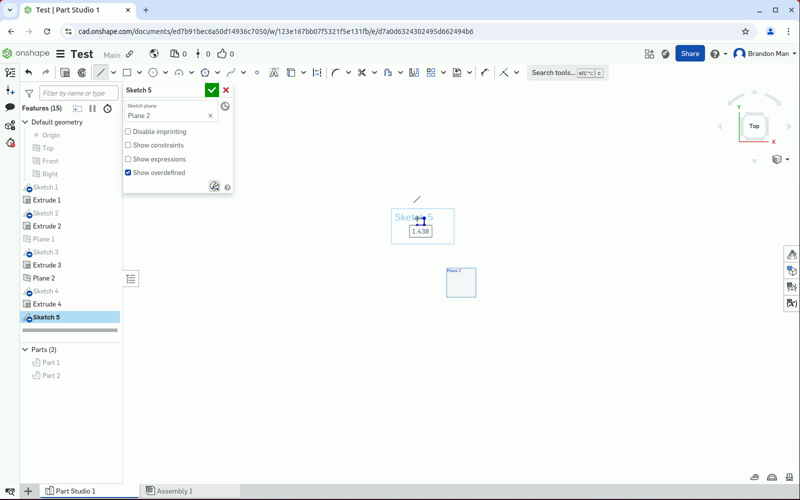
mouse_move(447, 218)
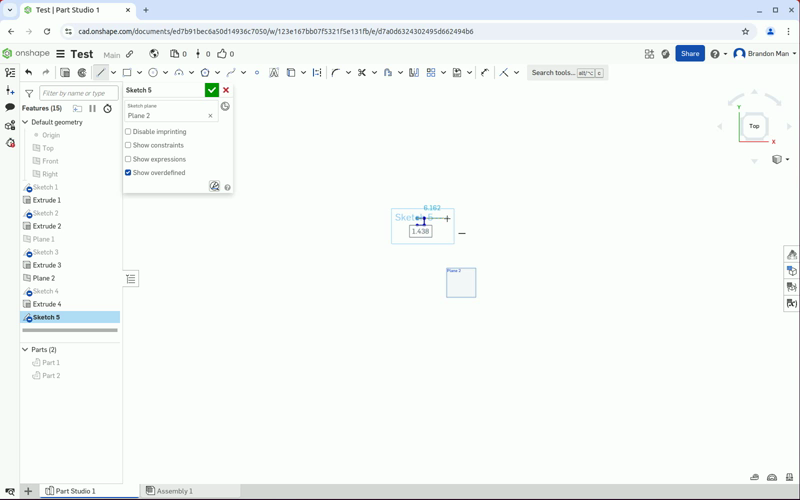
key_down(shift)
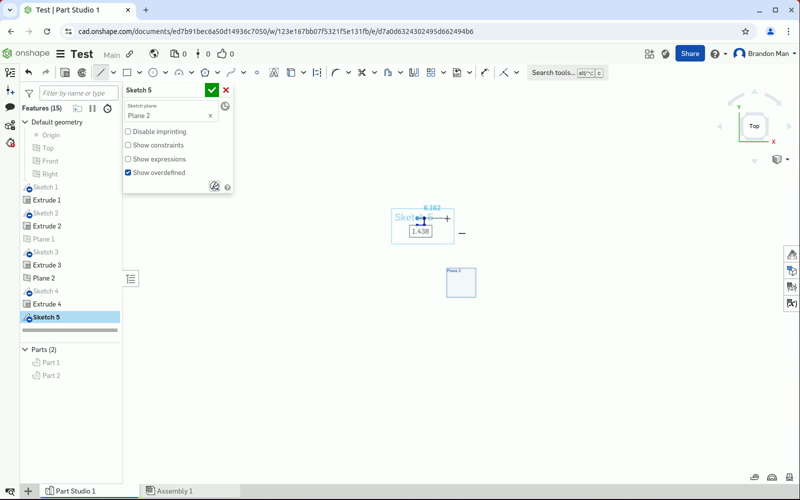
mouse_move(417, 225)
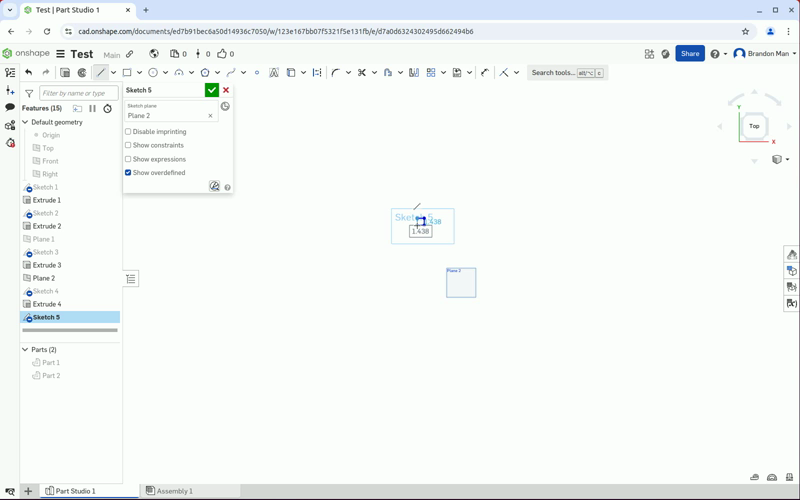
scroll(6)
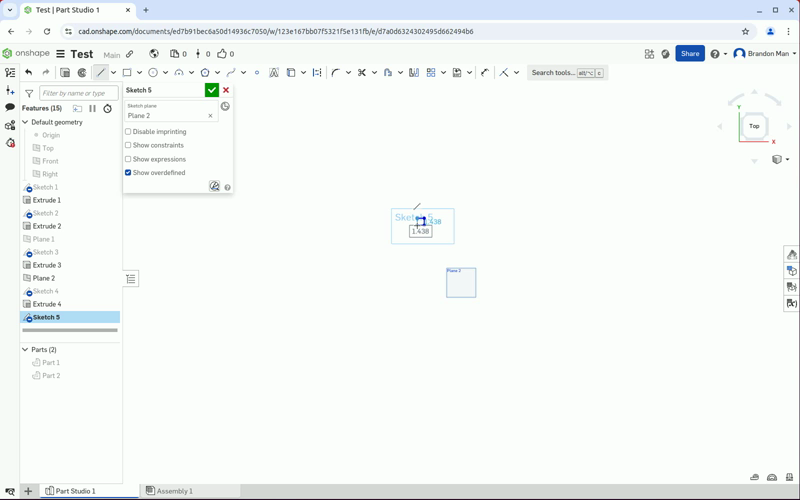
scroll(6)
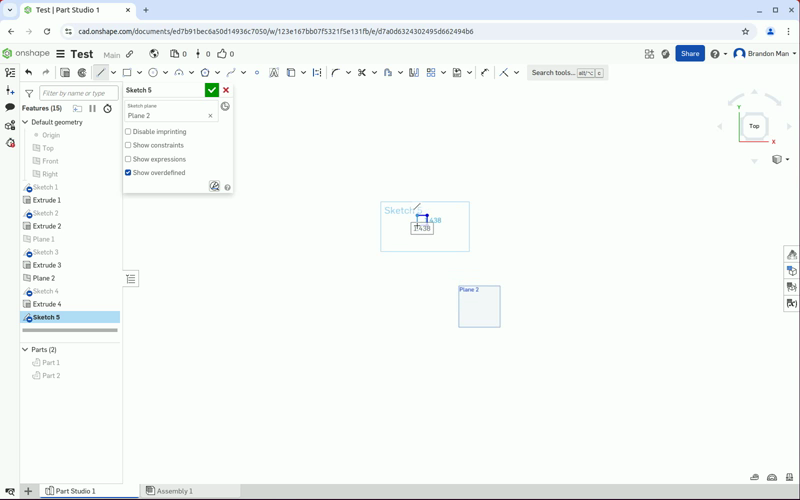
scroll(6)
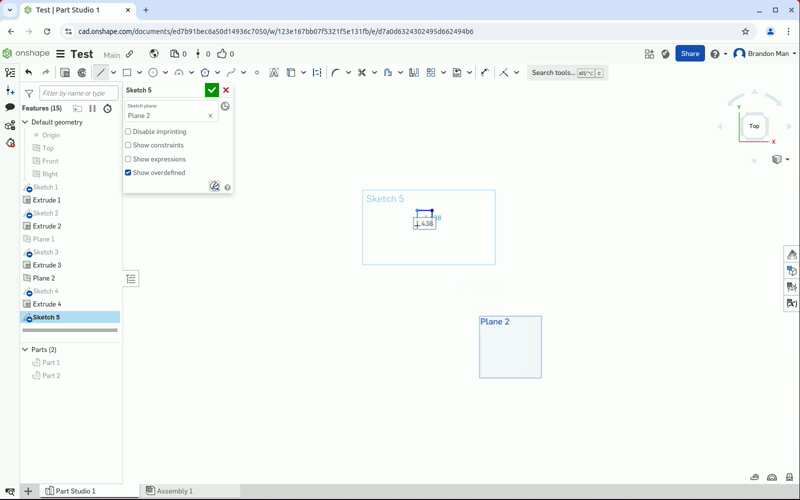
scroll(6)
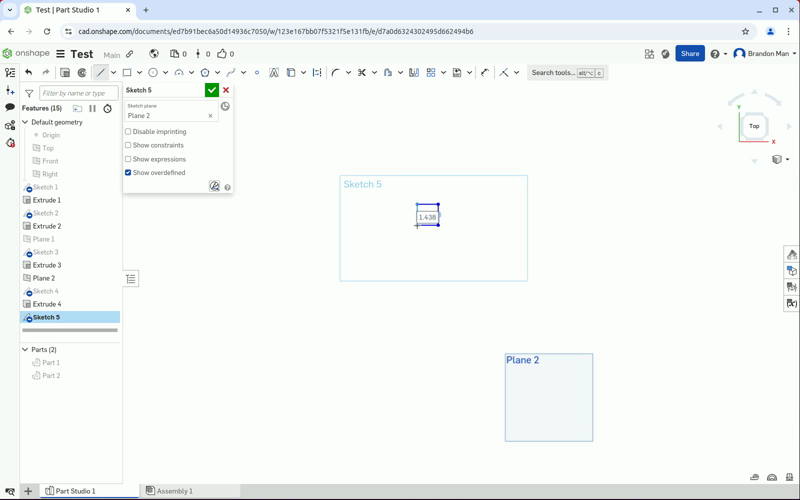
scroll(6)
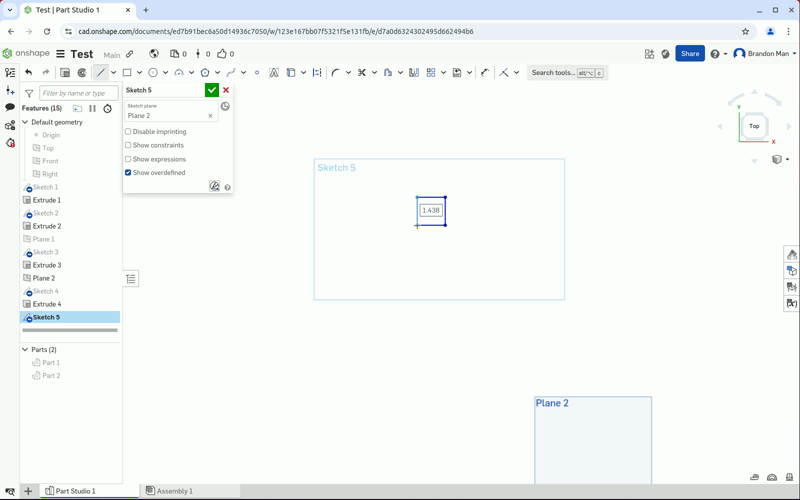
scroll(6)
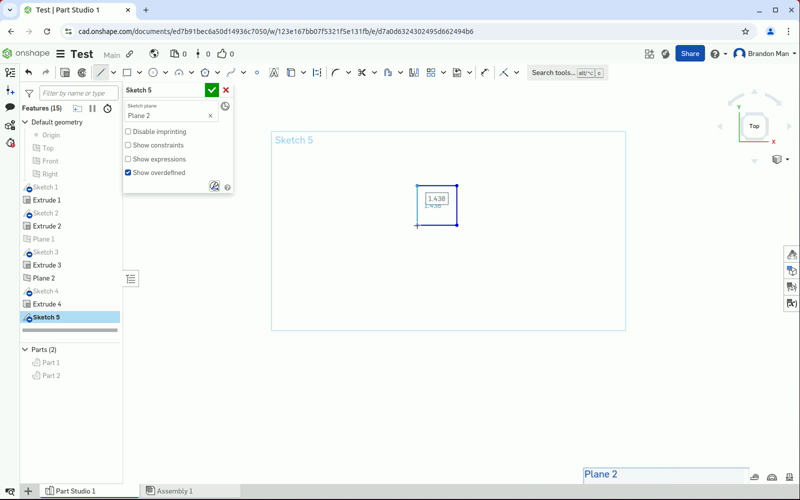
scroll(6)
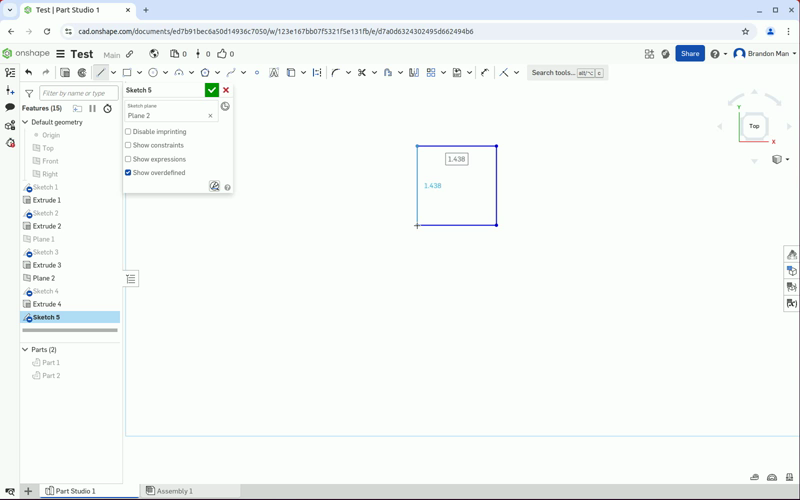
key_up(shift)
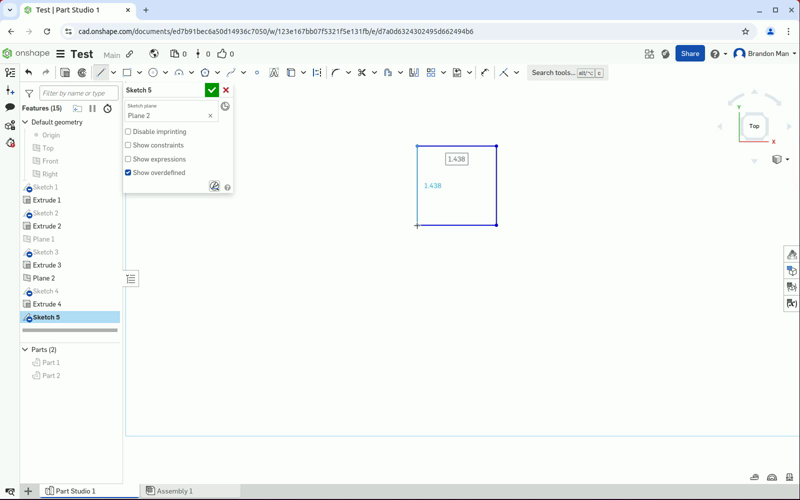
click(417, 225)
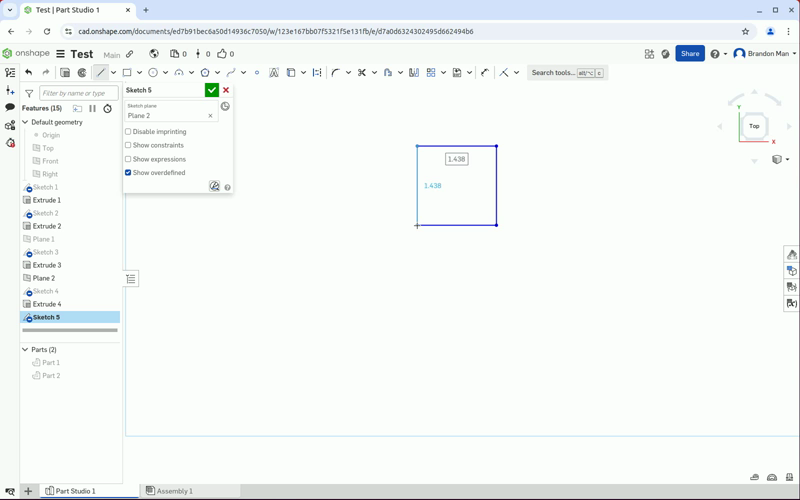
scroll(-6)
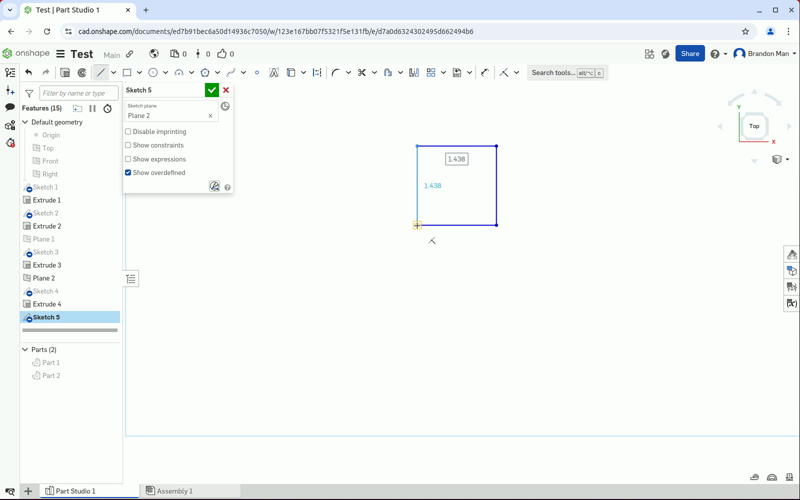
scroll(-6)
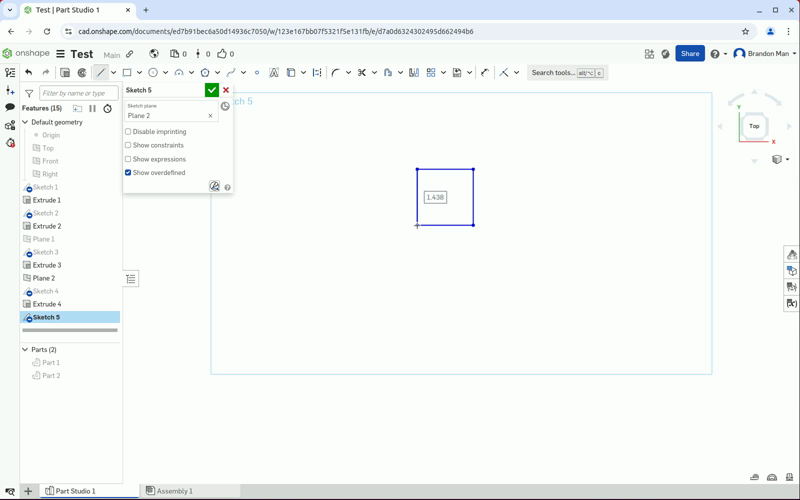
scroll(-6)
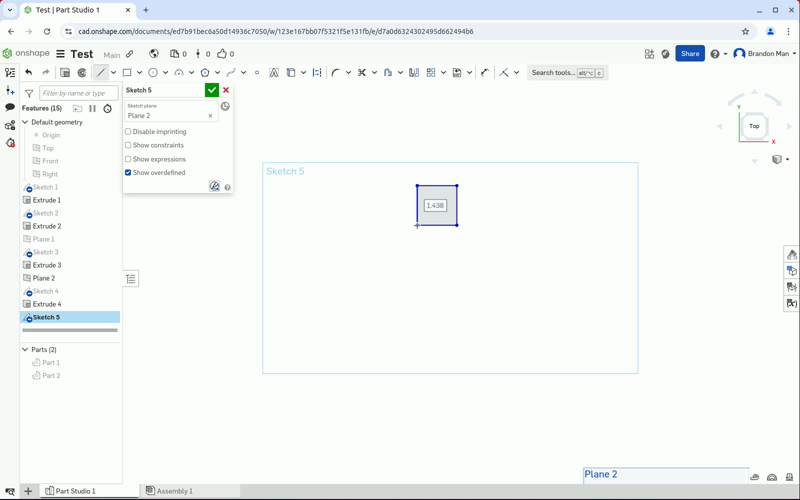
scroll(-6)
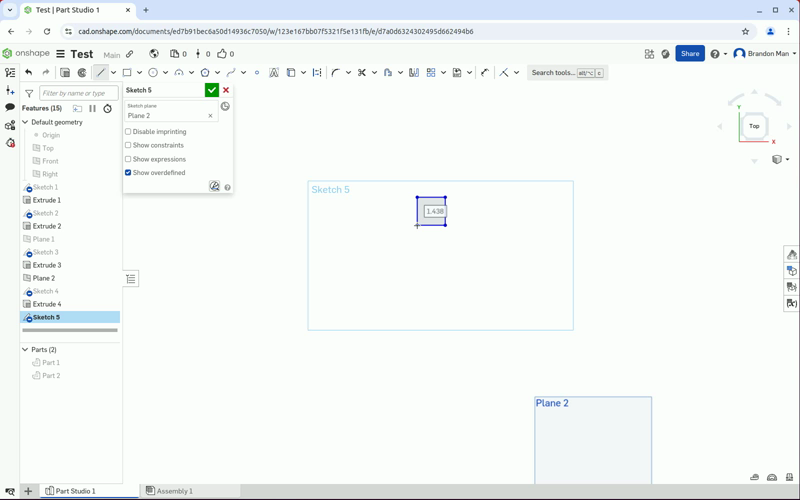
scroll(-6)
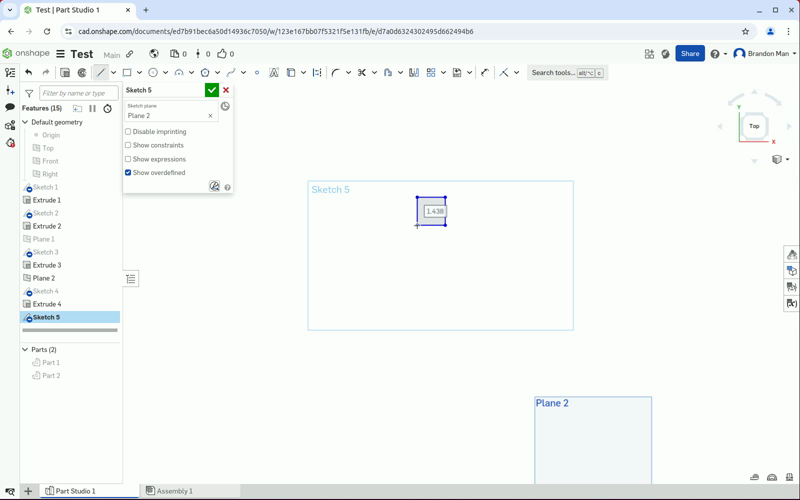
scroll(-6)
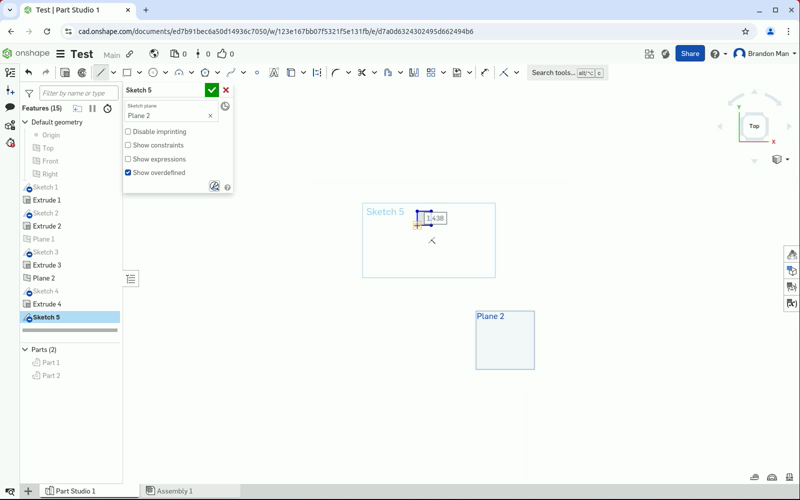
scroll(-6)
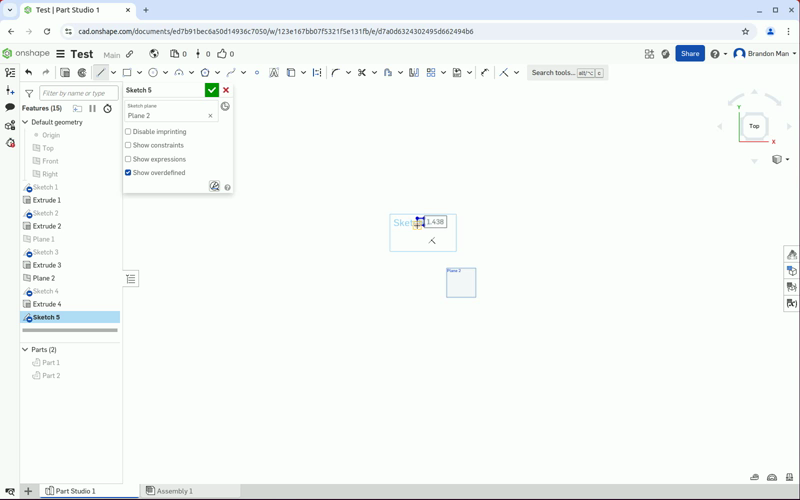
key(esc)
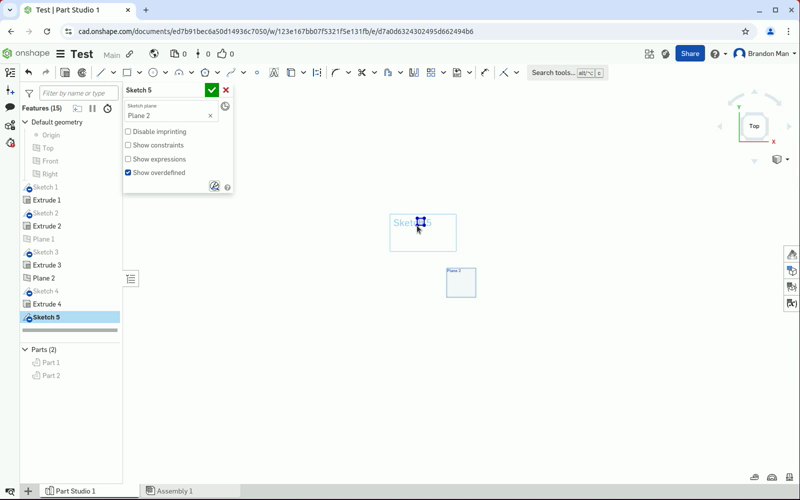
mouse_move(417, 222)
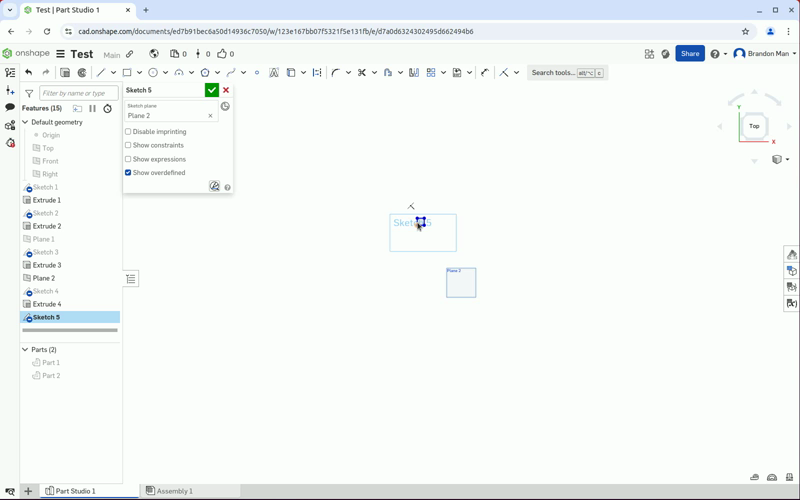
scroll(6)
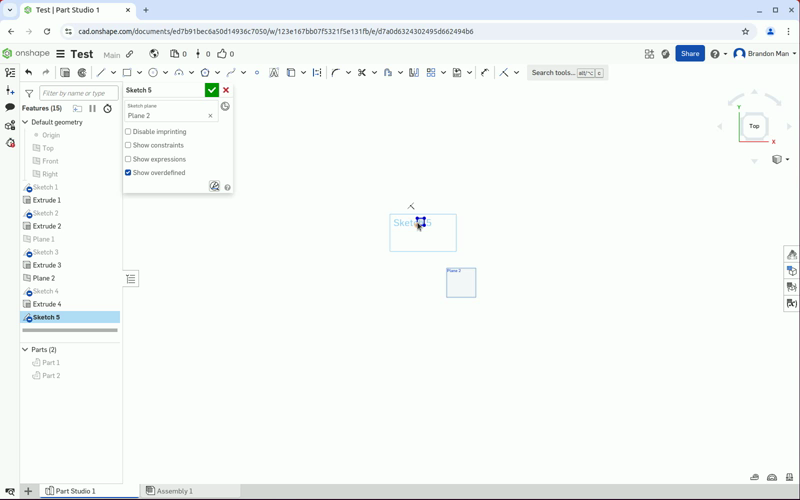
scroll(6)
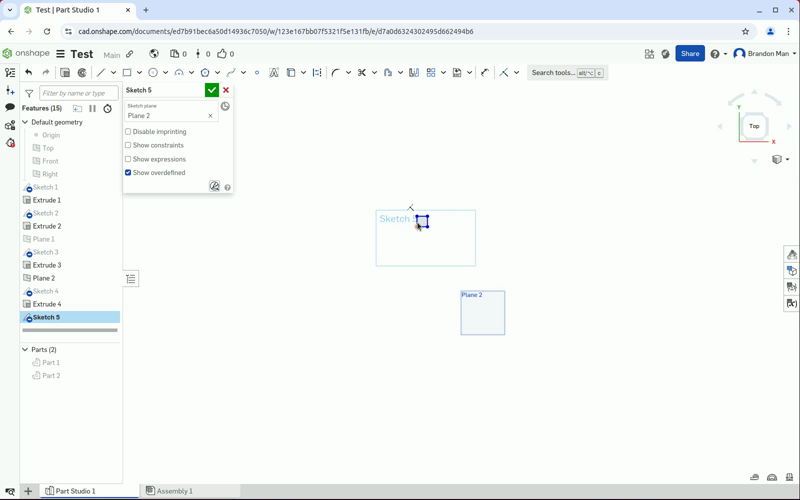
scroll(6)
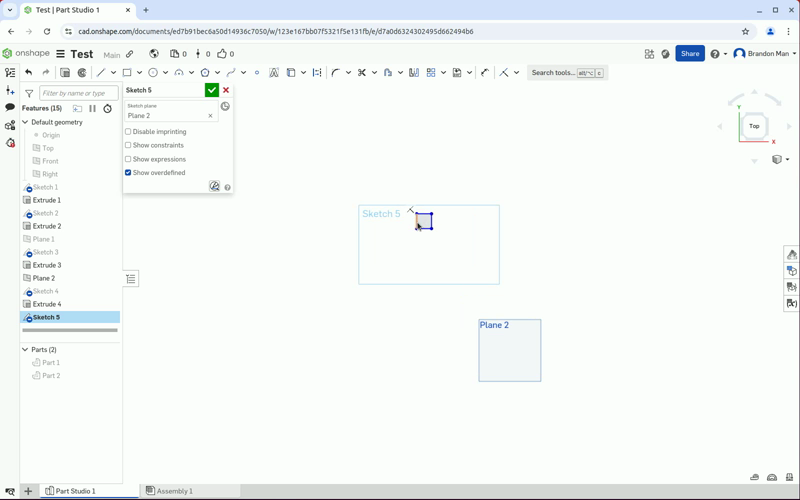
scroll(6)
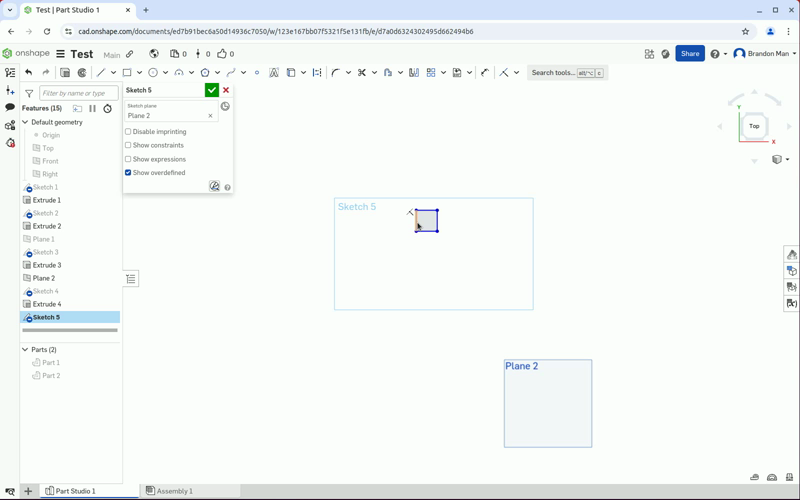
scroll(6)
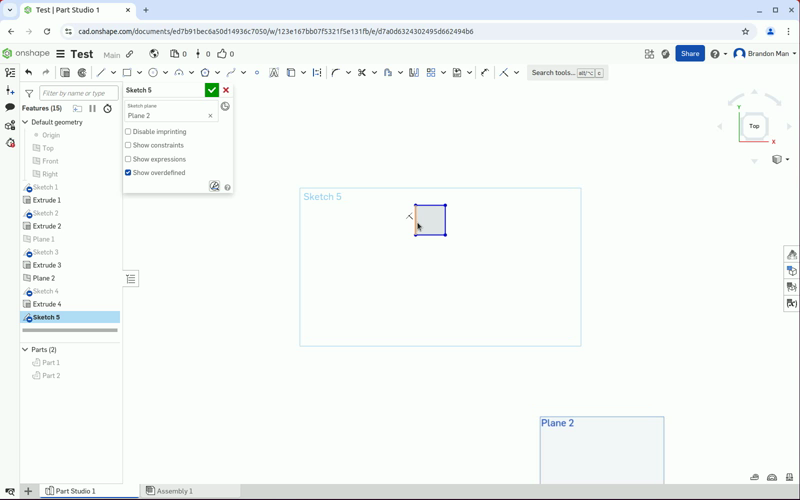
scroll(6)
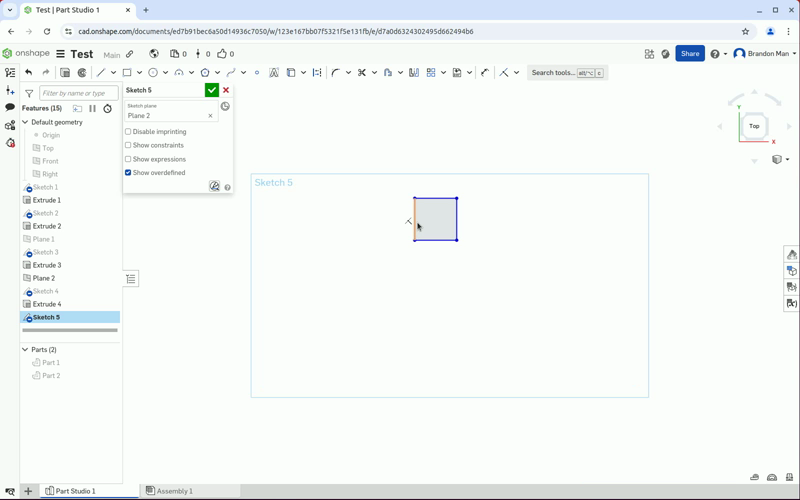
scroll(6)
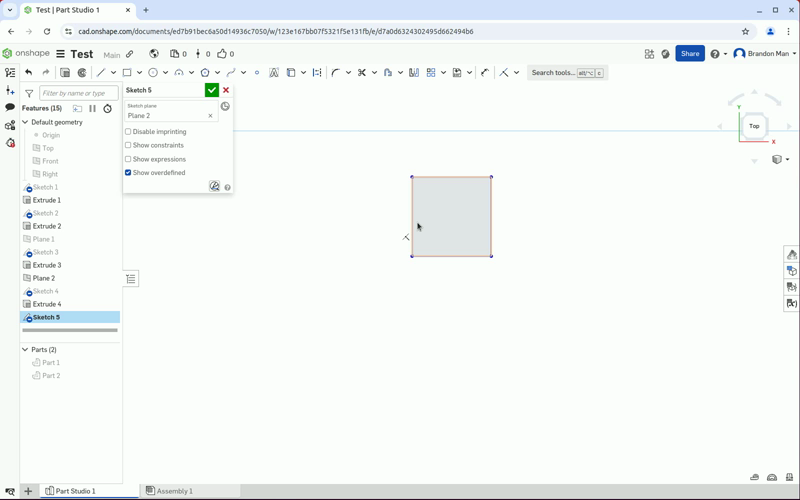
click(417, 222)
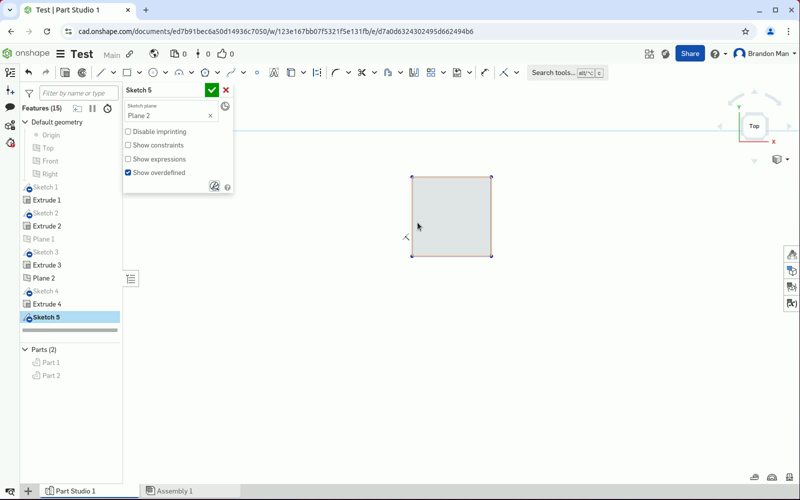
scroll(-6)
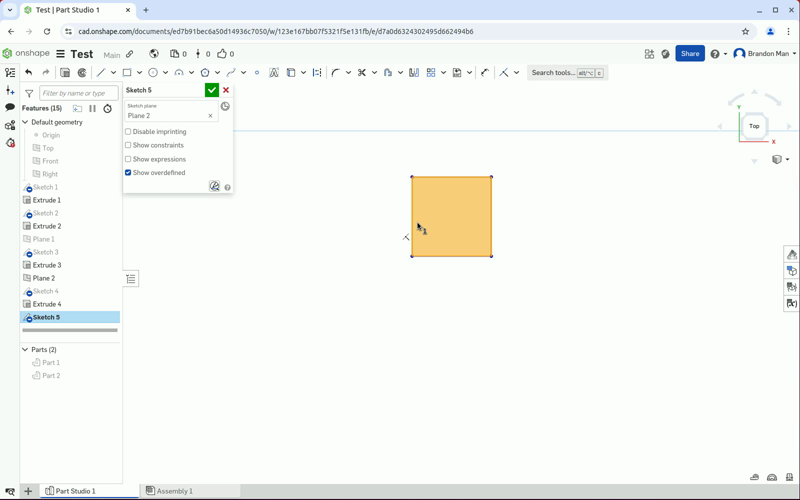
scroll(-6)
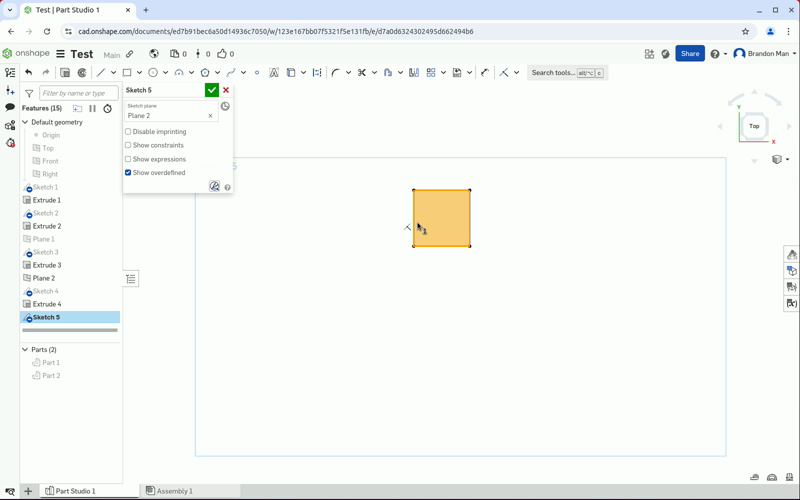
scroll(-6)
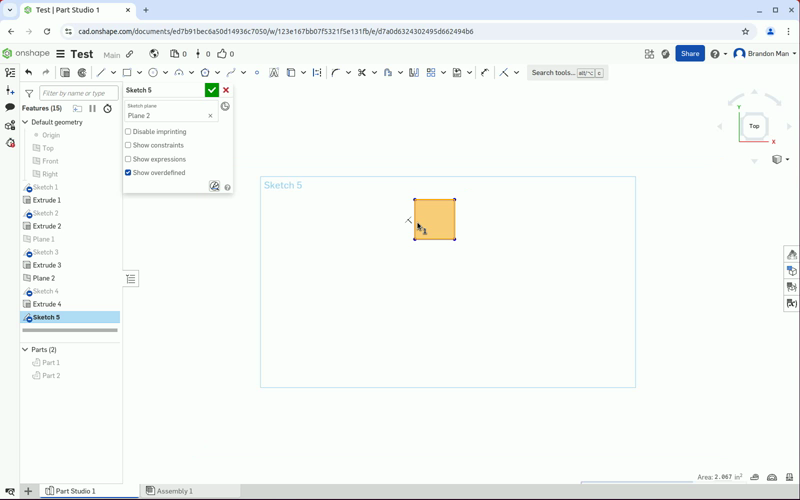
scroll(-6)
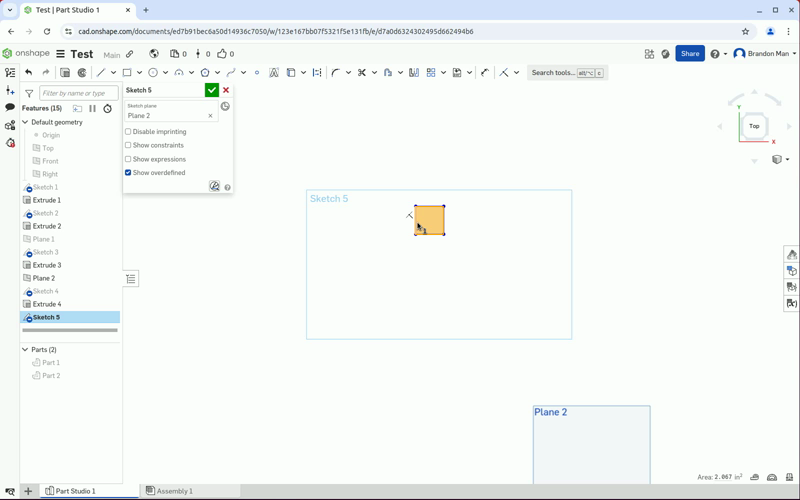
scroll(-6)
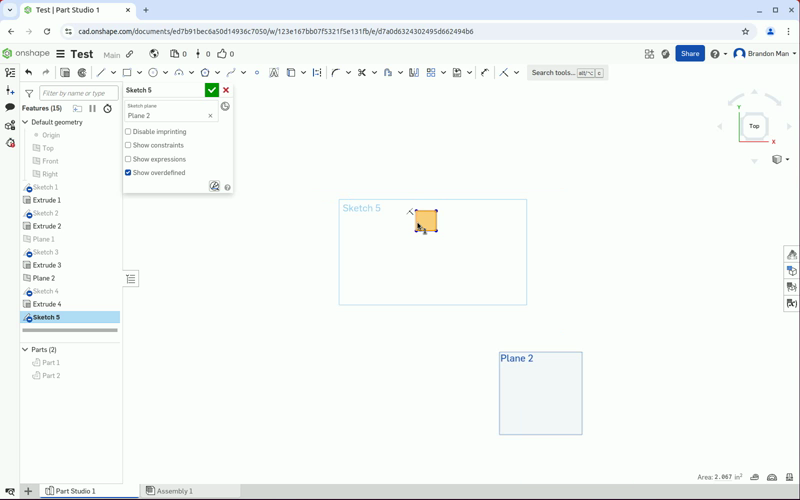
scroll(-6)
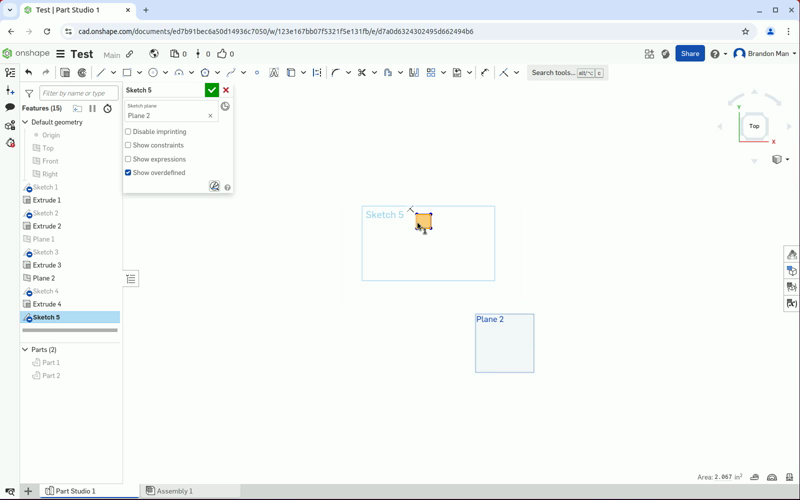
scroll(-6)
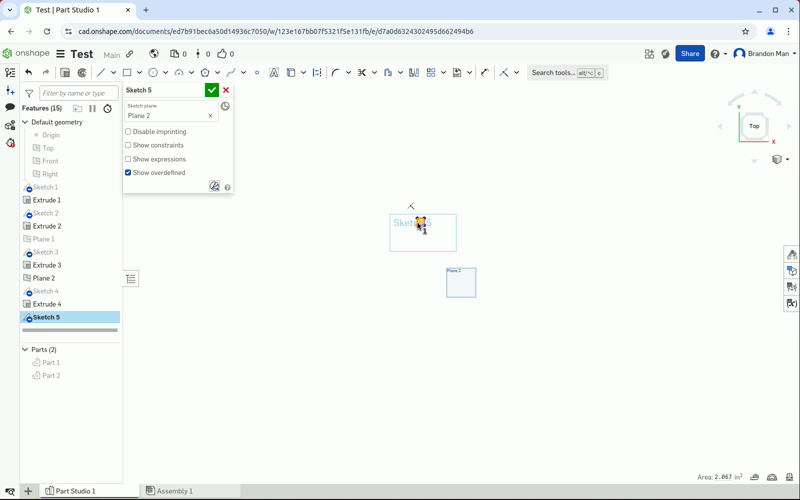
mouse_move(73, 352)
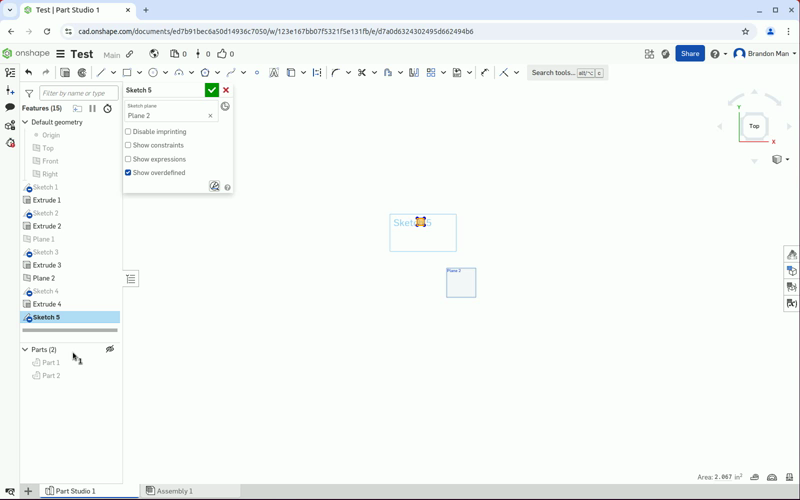
key(shift+y)
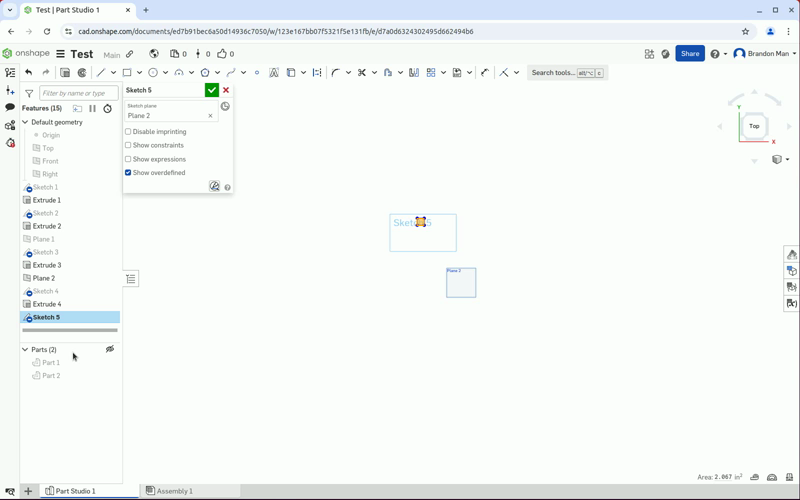
key(shift+e)
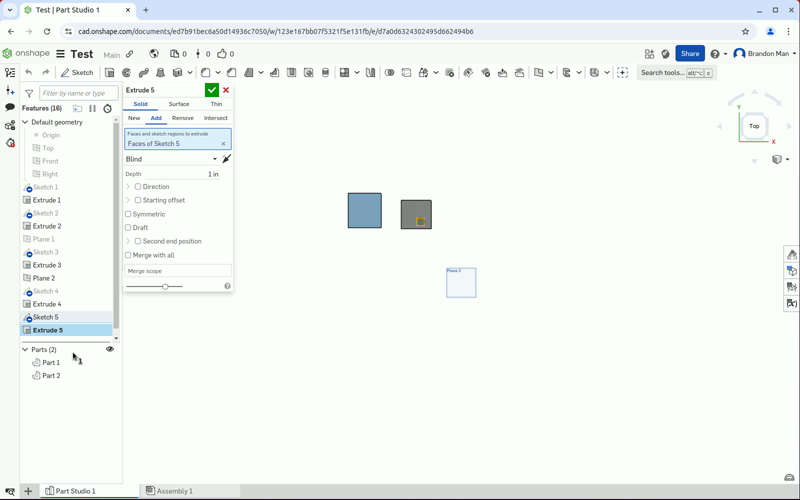
mouse_move(143, 106)
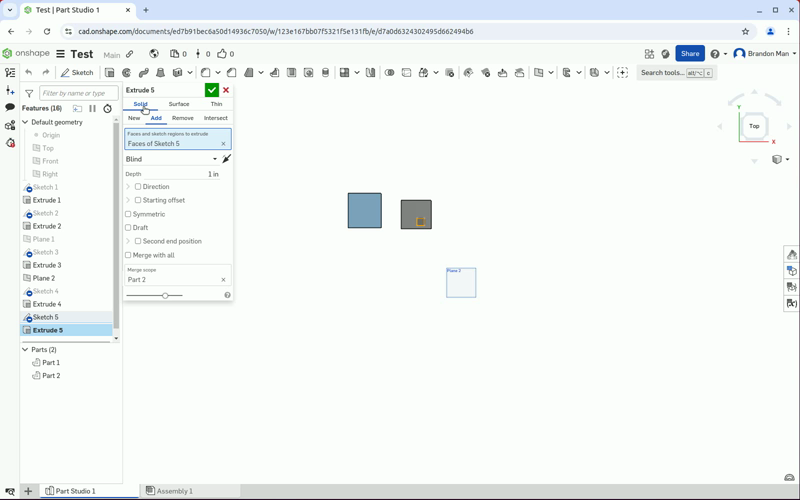
click(143, 106)
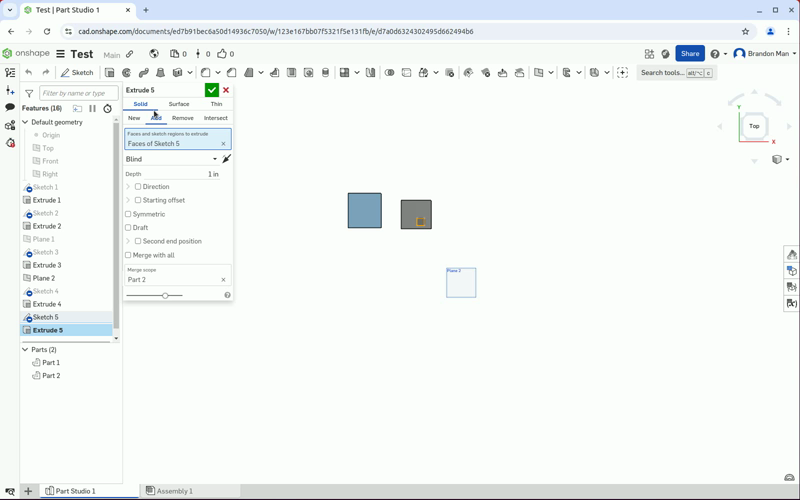
mouse_move(186, 120)
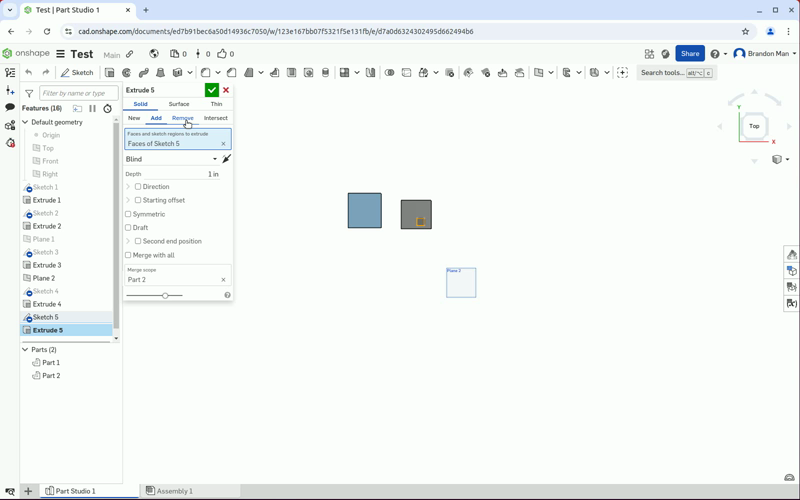
click(186, 120)
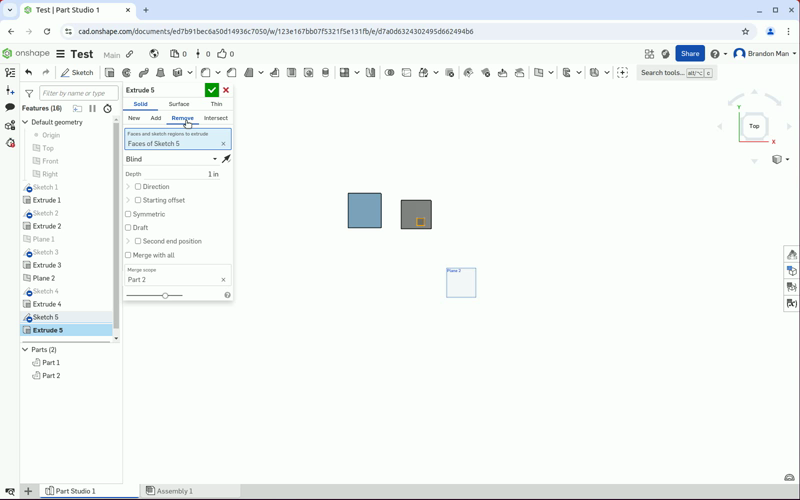
key(tab, 4)
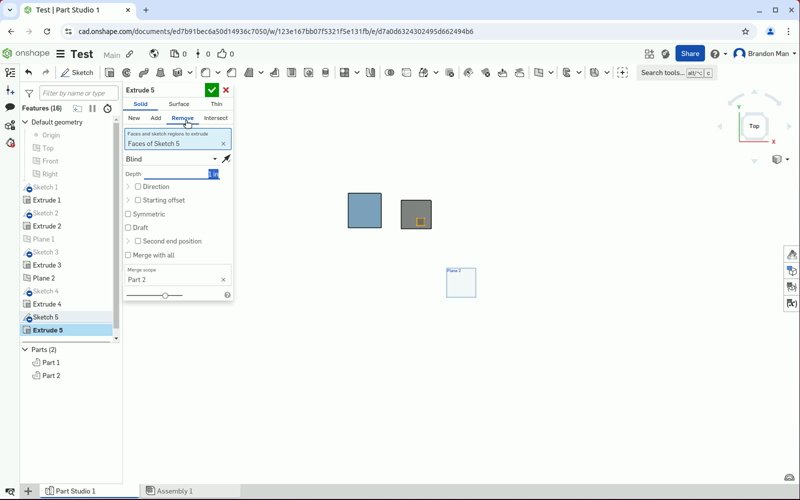
text(9.869)
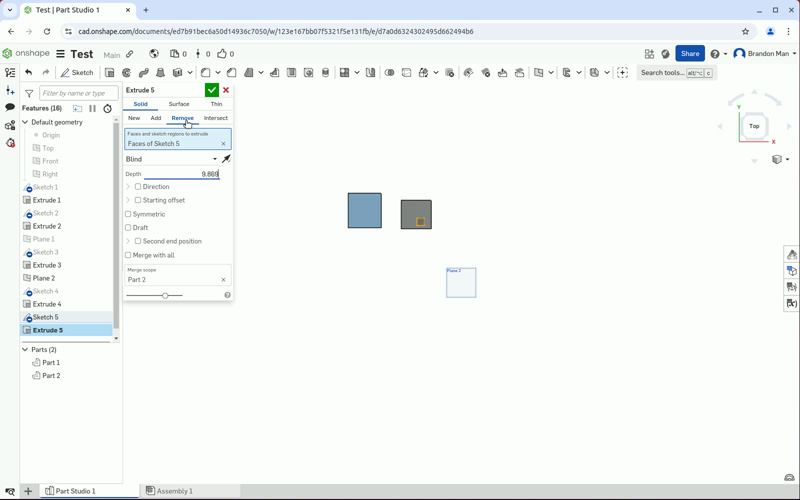
key(tab, 6)
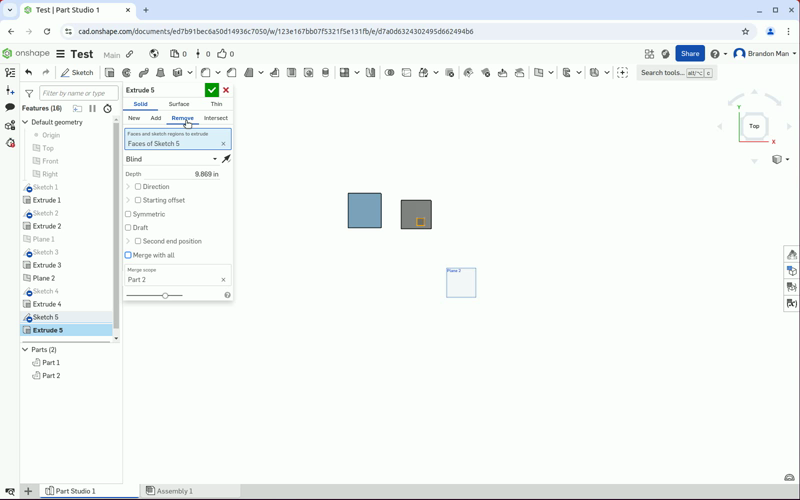
key(space)
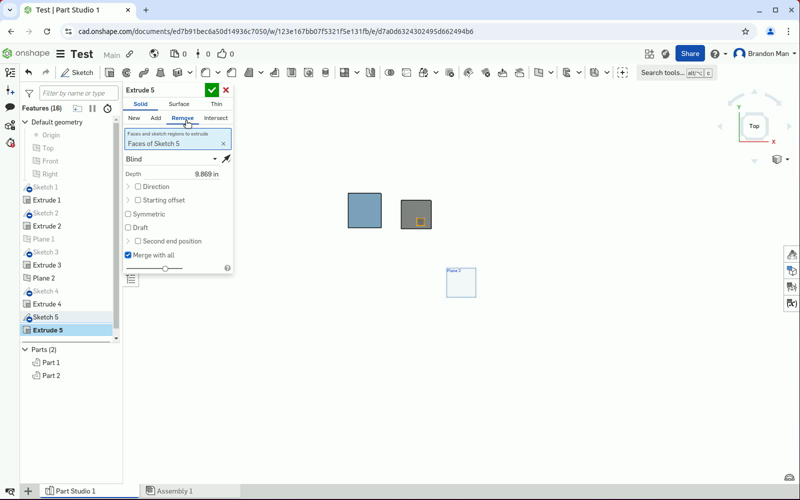
key(enter)
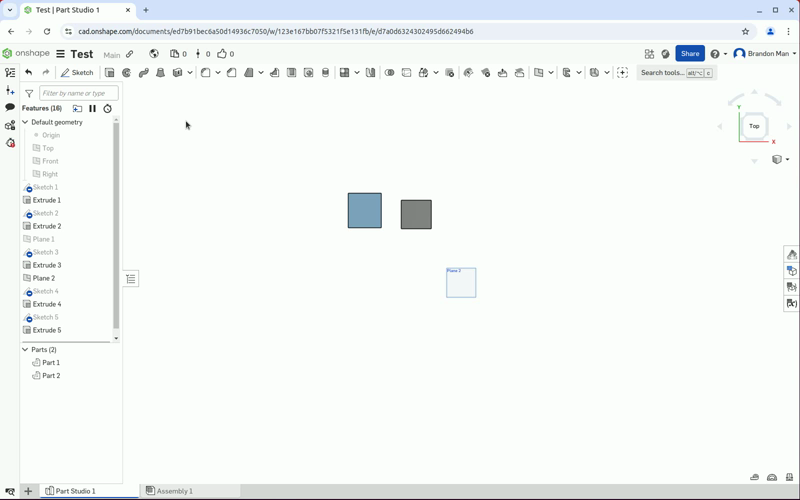
key(shift+h)
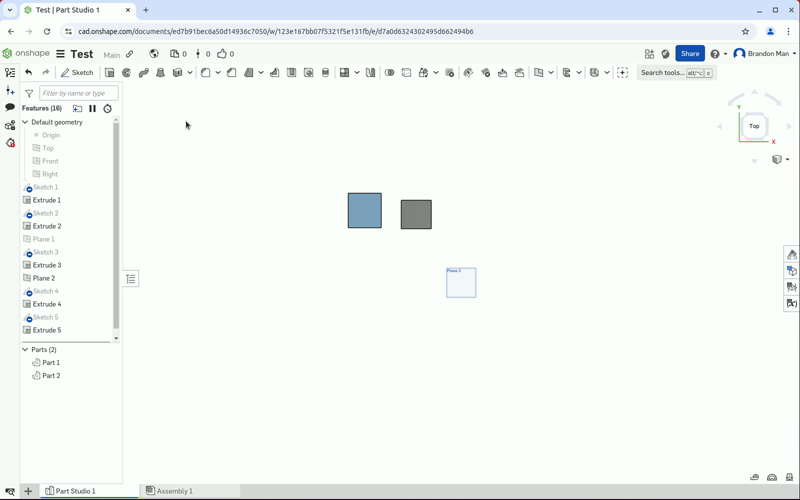
key(shift+h)
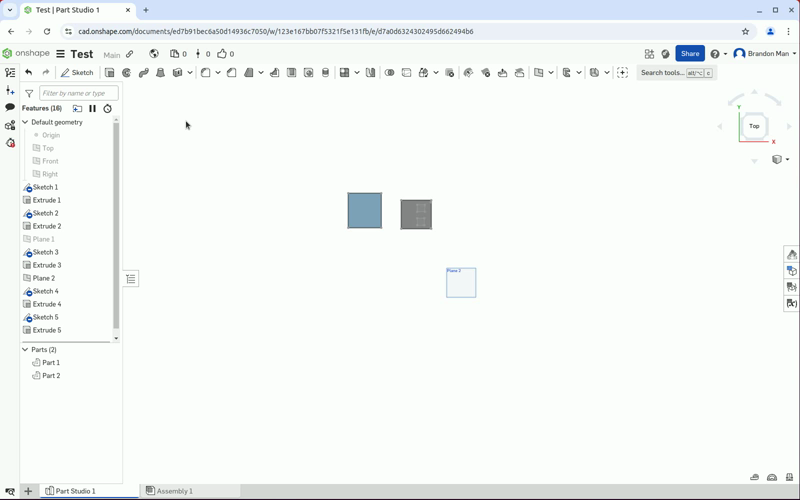
key(shift+7)
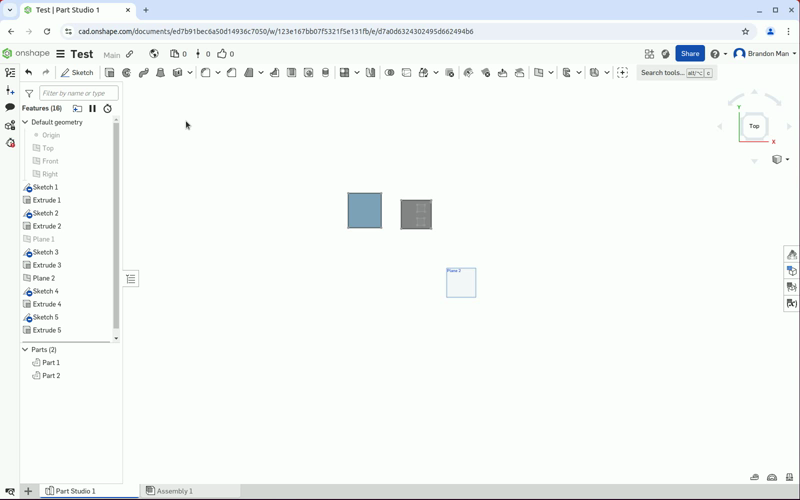
key(up, 3)
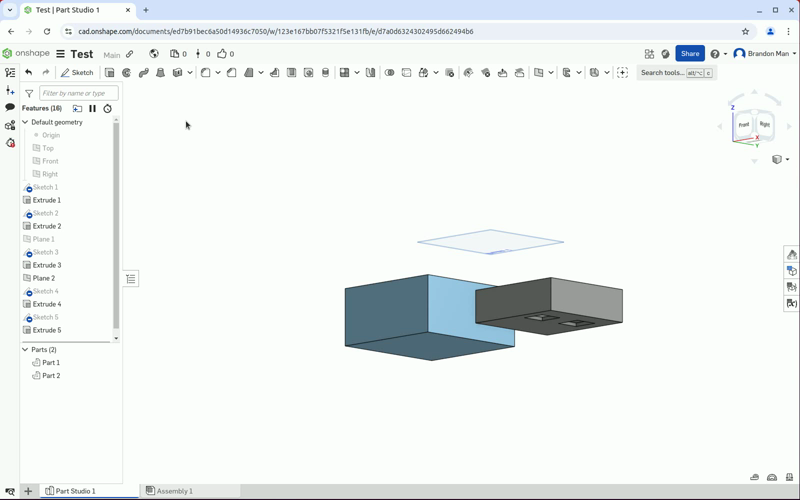
key(left, 3)
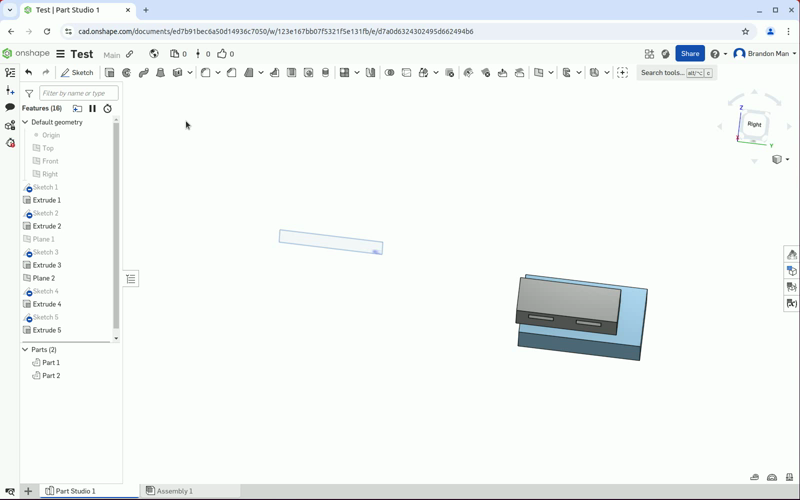
key(right, 3)
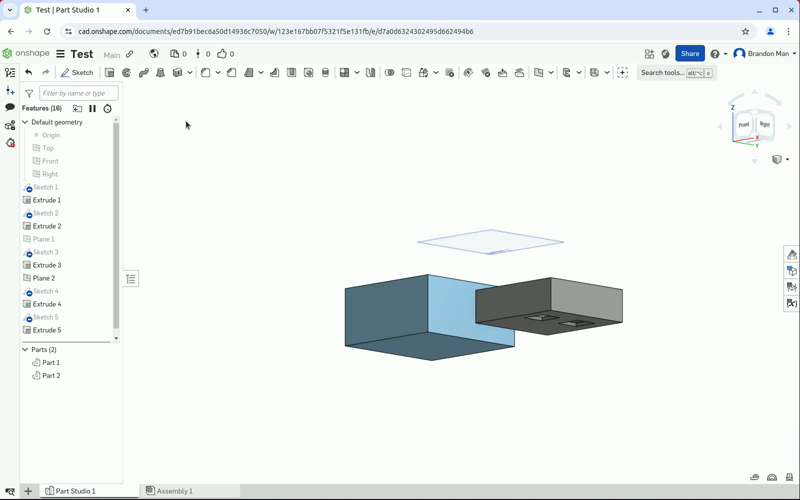
key(down, 3)
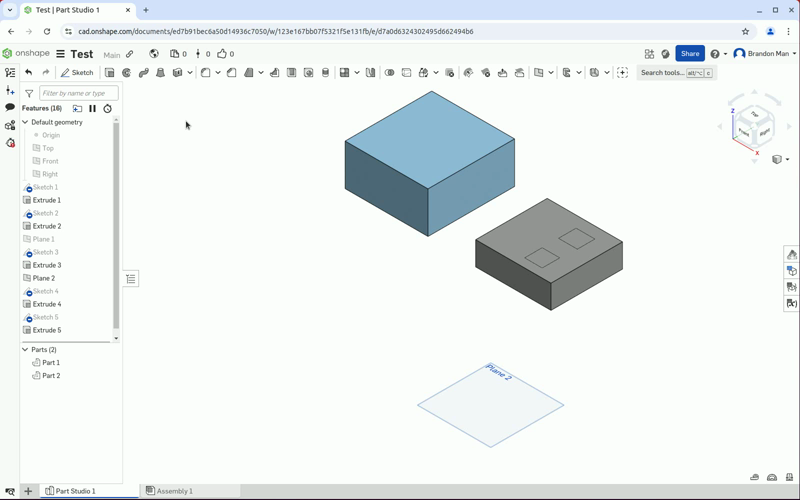
mouse_move(69, 189)
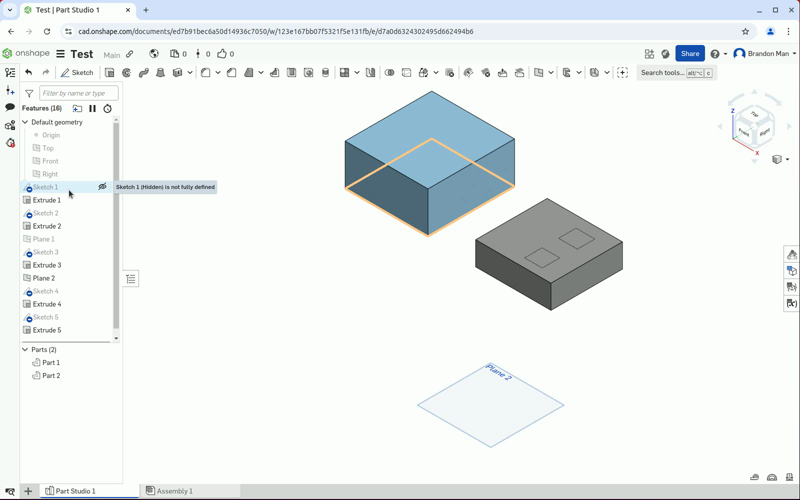
click(69, 189)